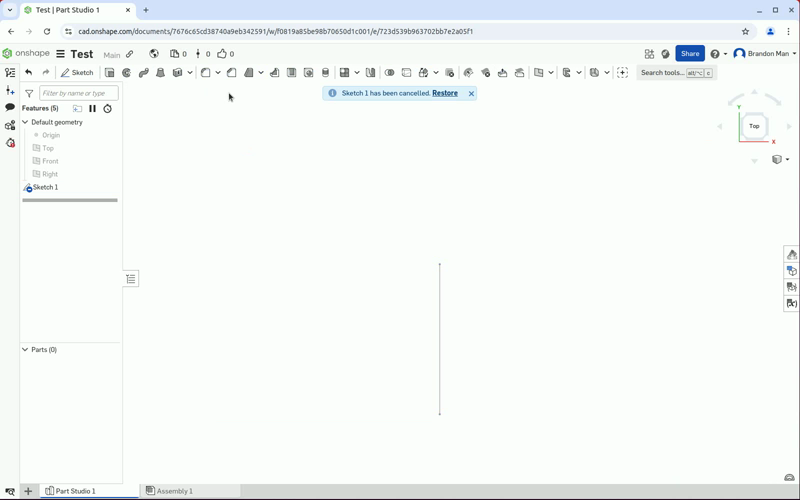
key(shift+h)
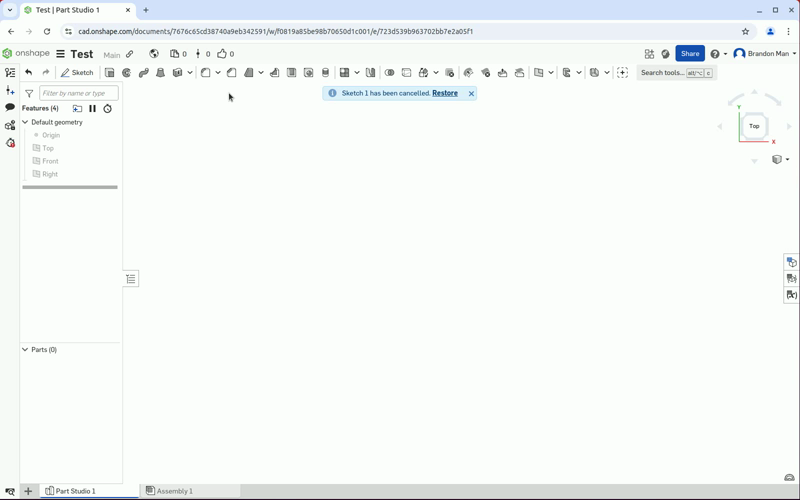
mouse_move(73, 352)
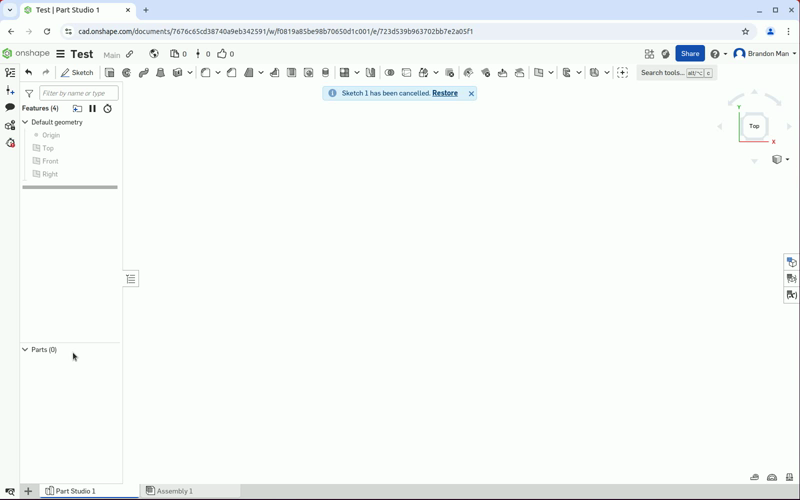
key(y)
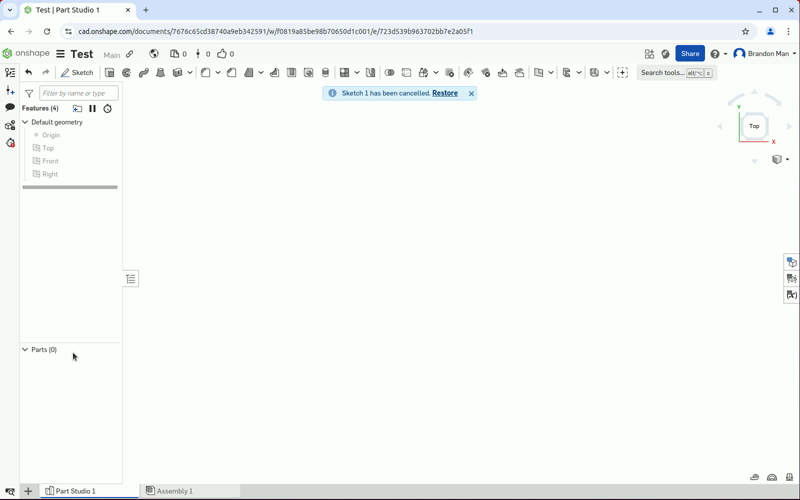
key(shift+p)
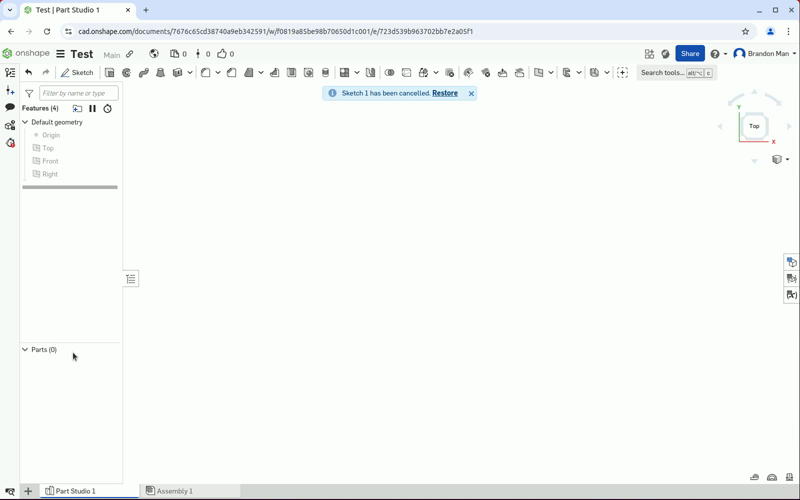
key(space)
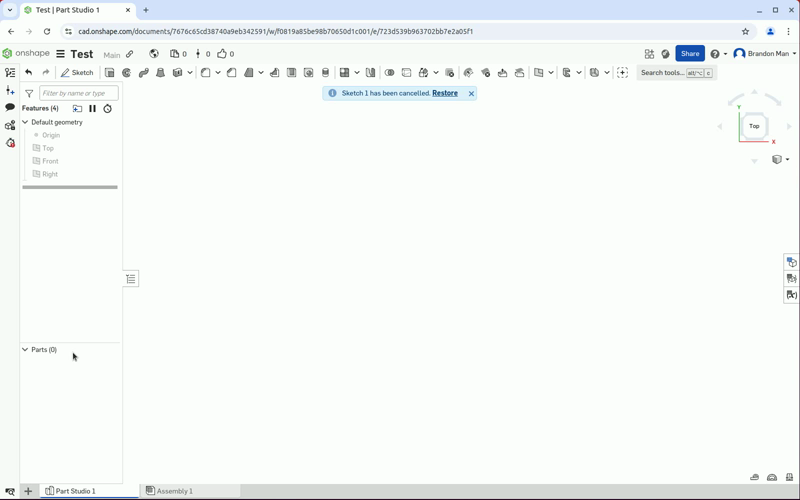
key_down(shift)
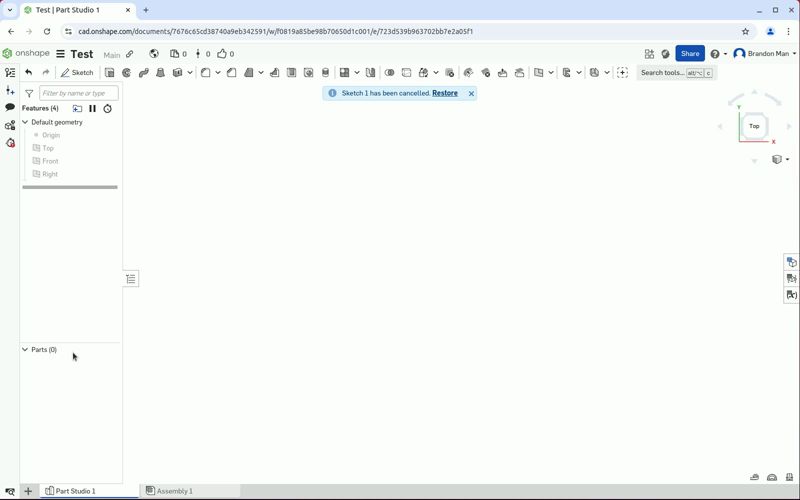
key(up)
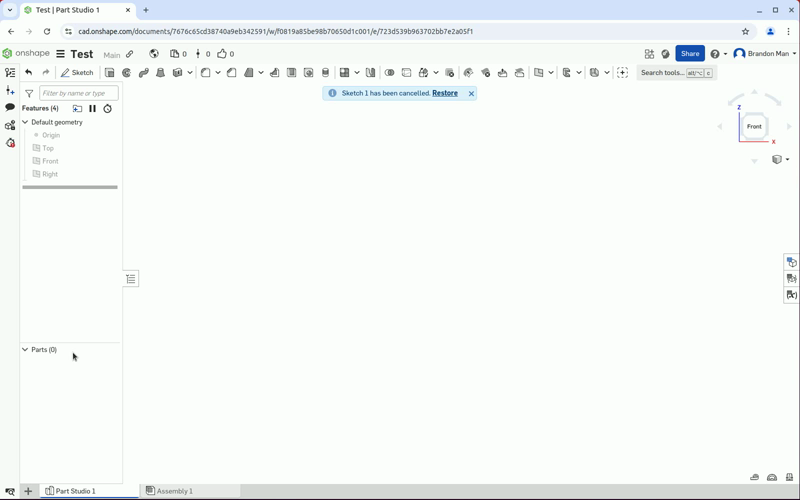
key_up(shift)
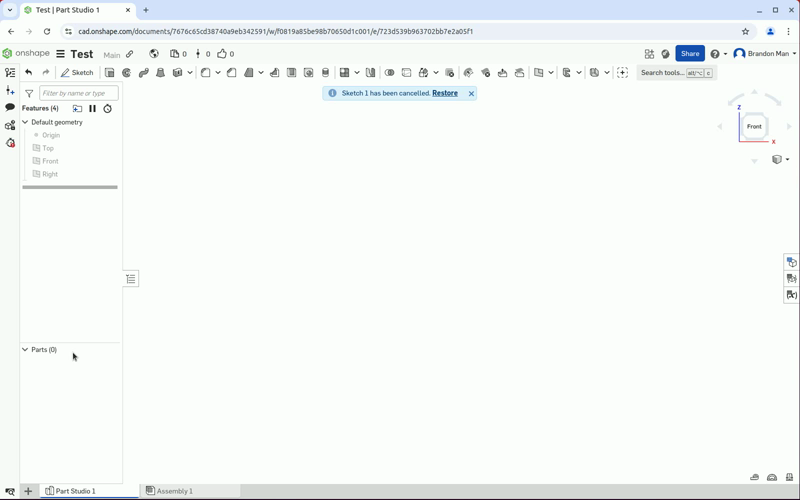
mouse_move(73, 352)
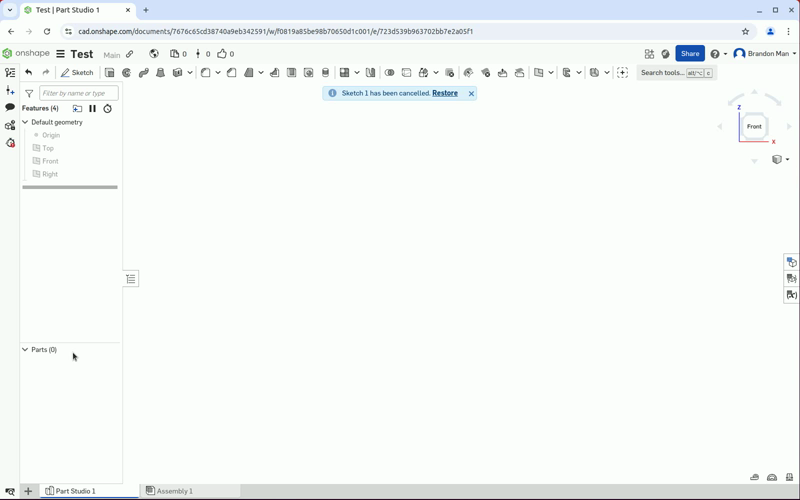
key(shift+y)
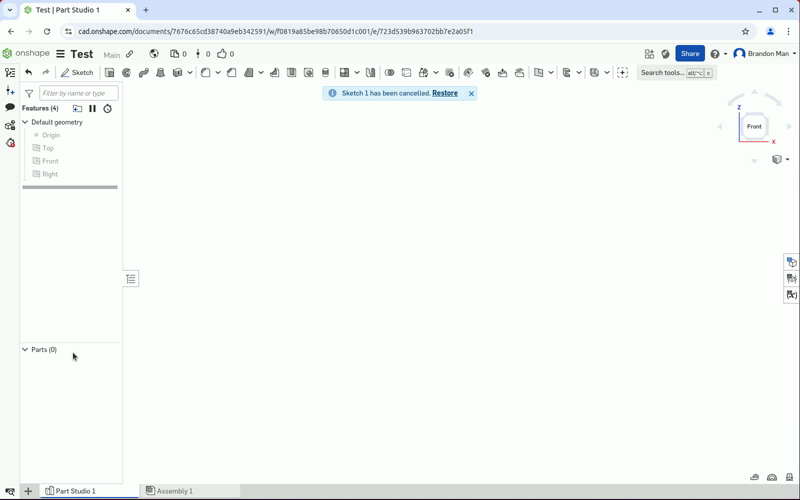
key(shift+s)
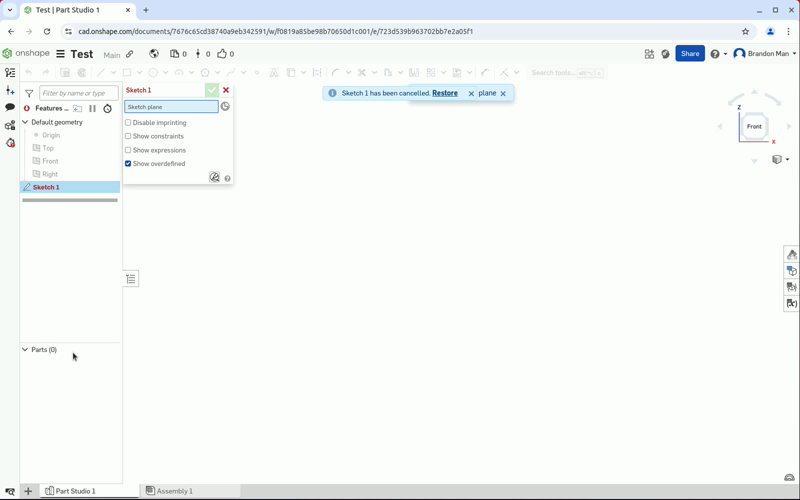
mouse_move(73, 163)
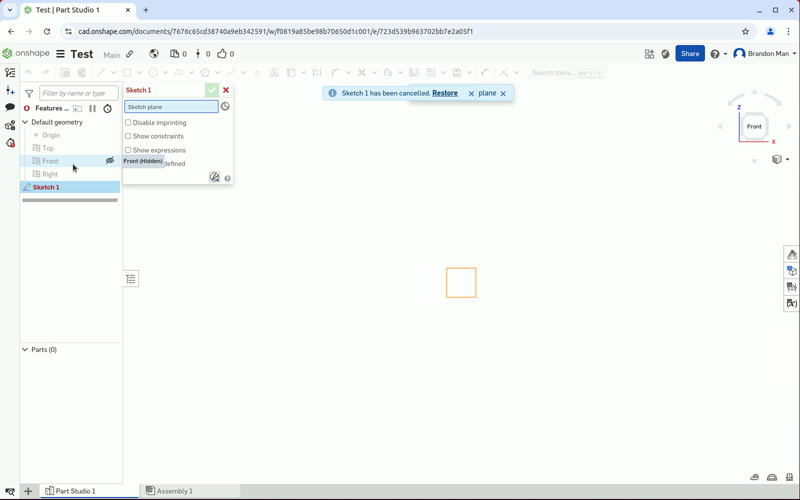
click(73, 163)
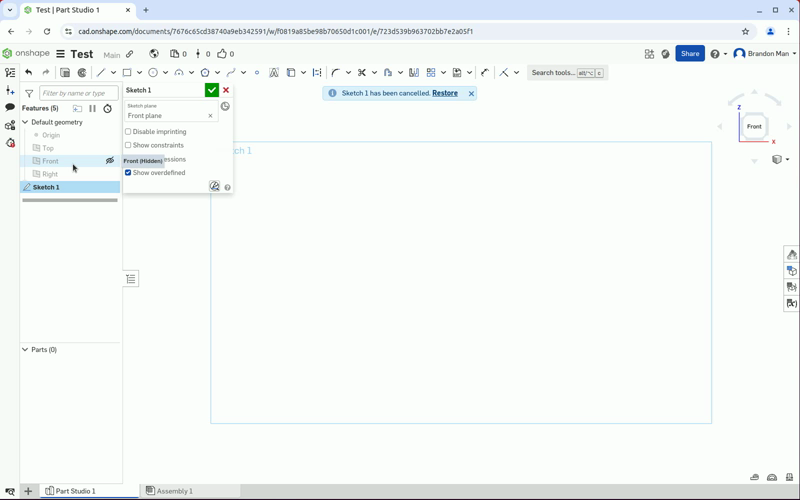
mouse_move(73, 352)
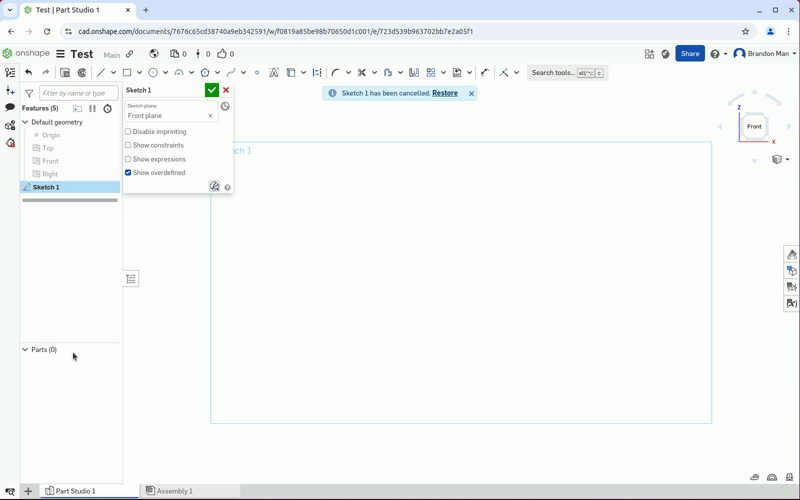
key(y)
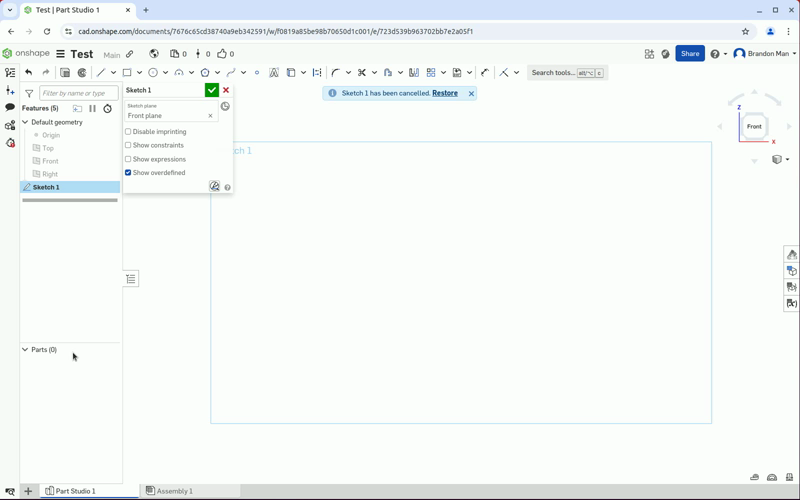
key(l)
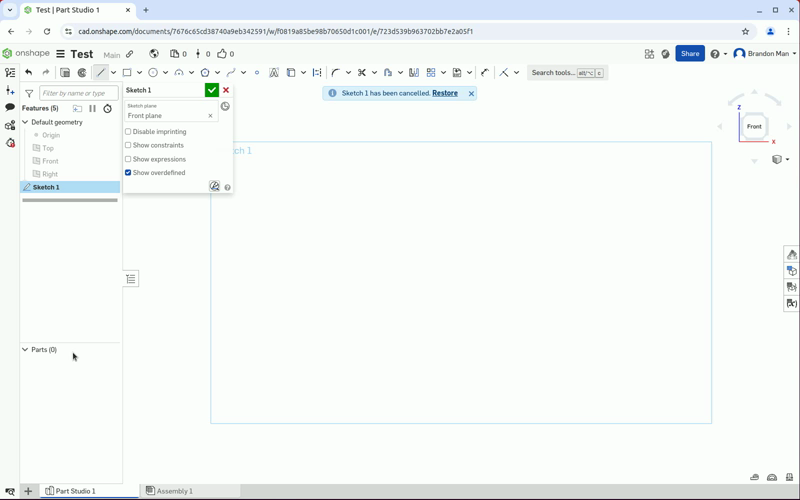
key_down(shift)
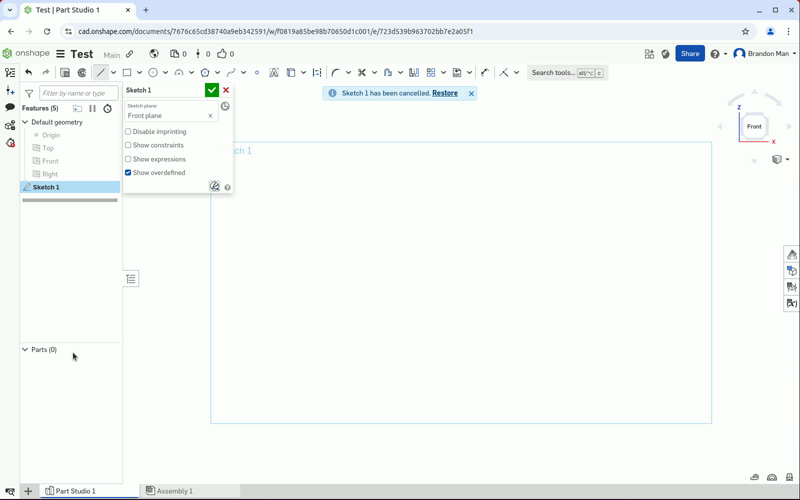
mouse_move(348, 282)
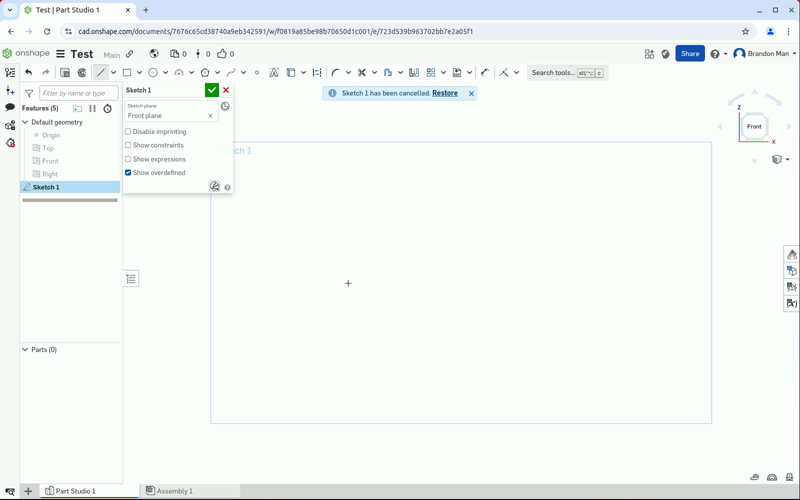
click(348, 282)
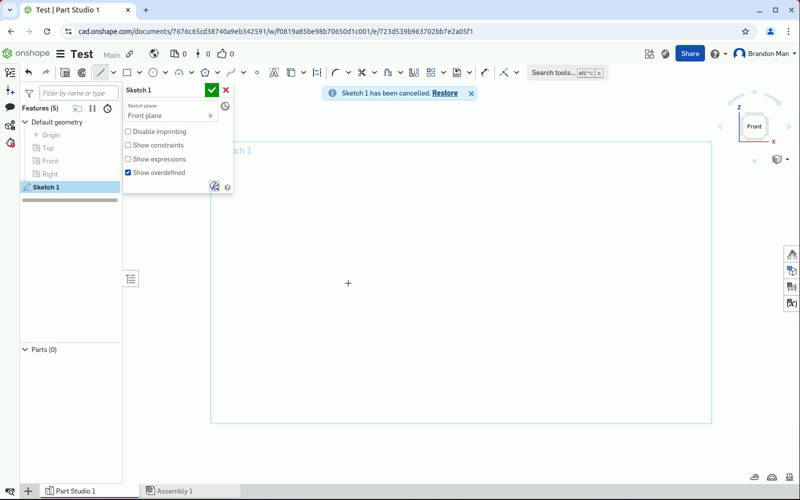
key_up(shift)
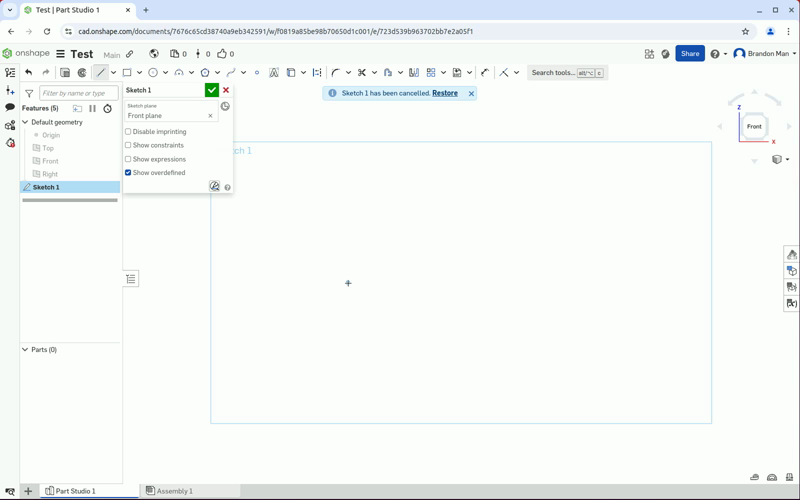
key_down(shift)
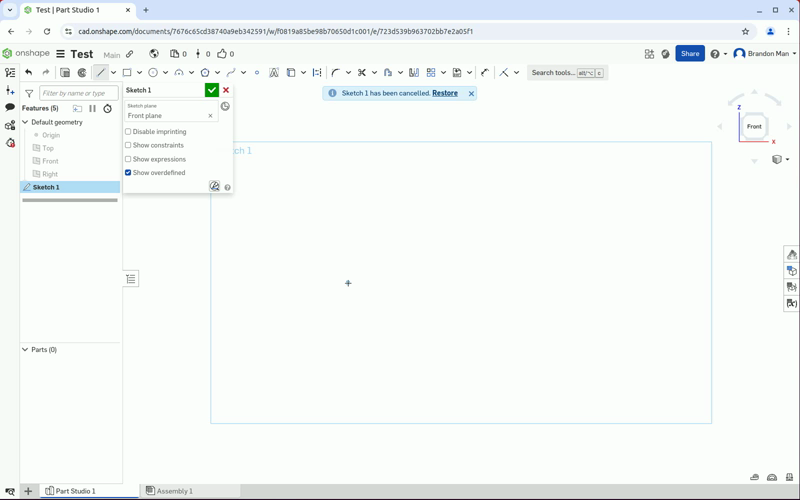
mouse_move(378, 282)
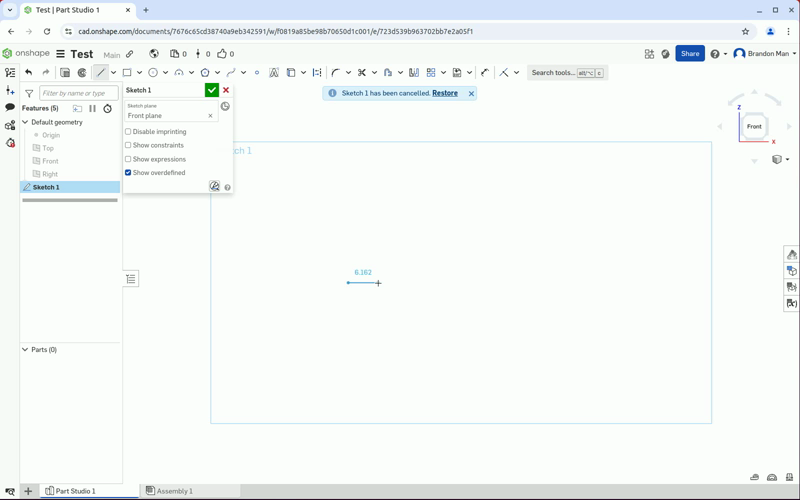
mouse_move(375, 282)
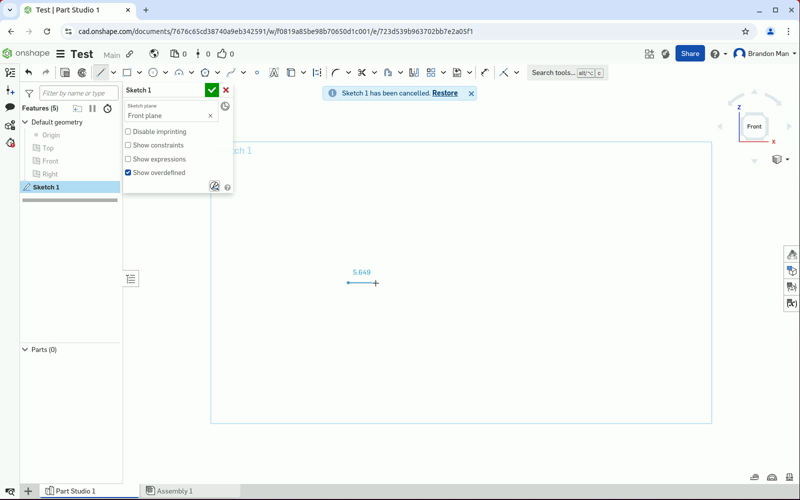
click(375, 282)
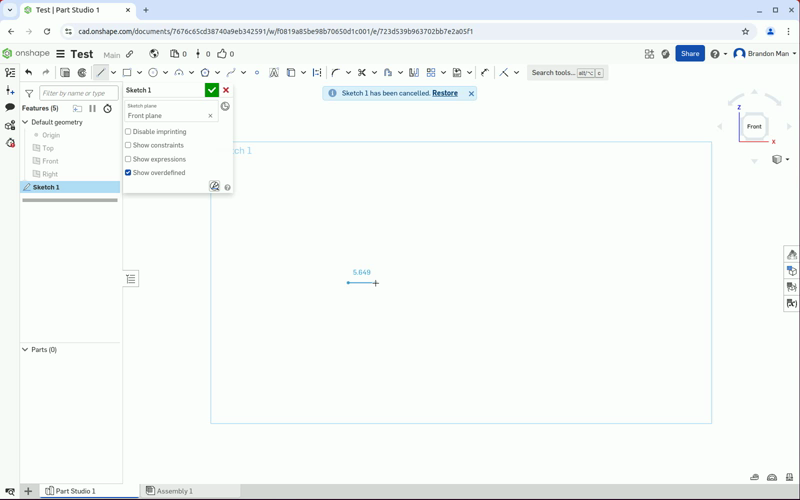
key_up(shift)
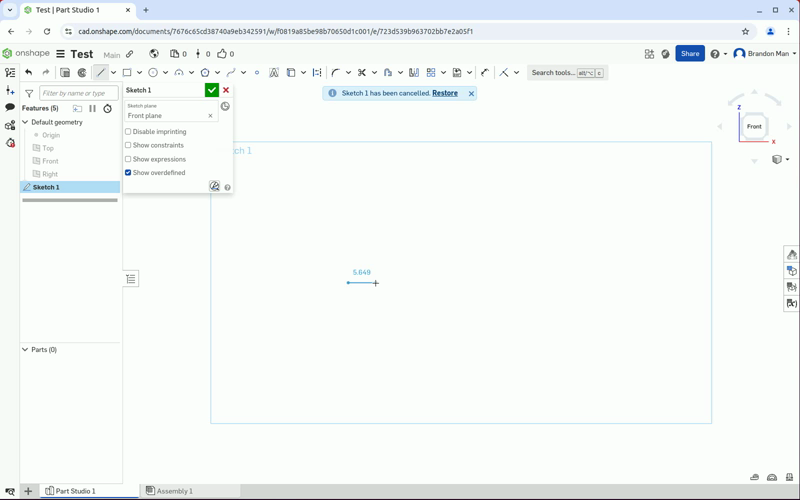
key(esc)
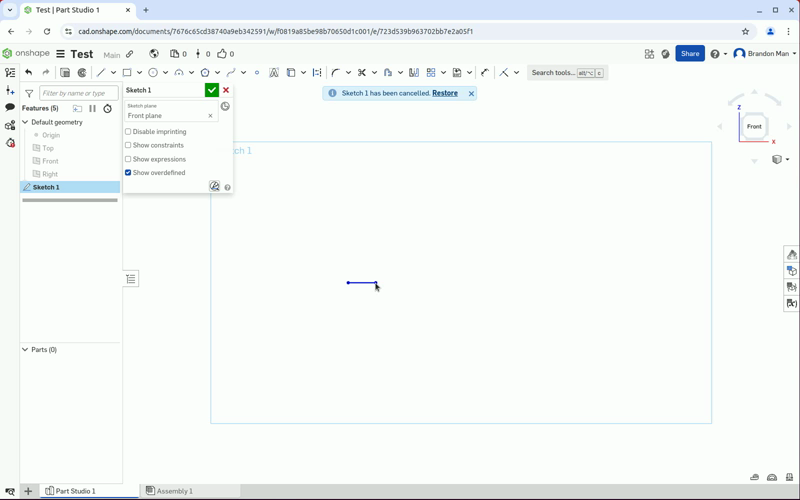
key(a)
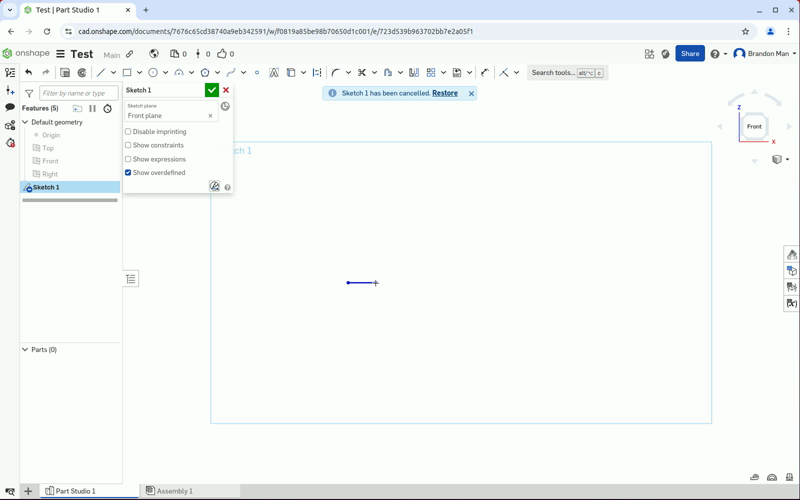
mouse_move(375, 282)
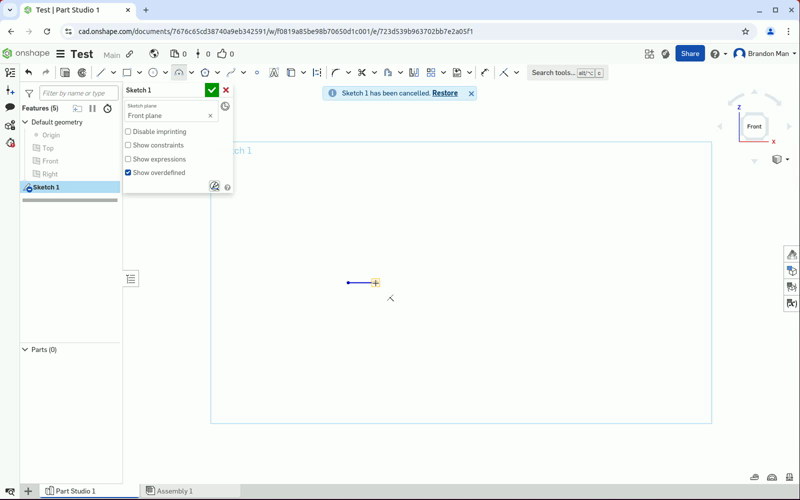
click(375, 282)
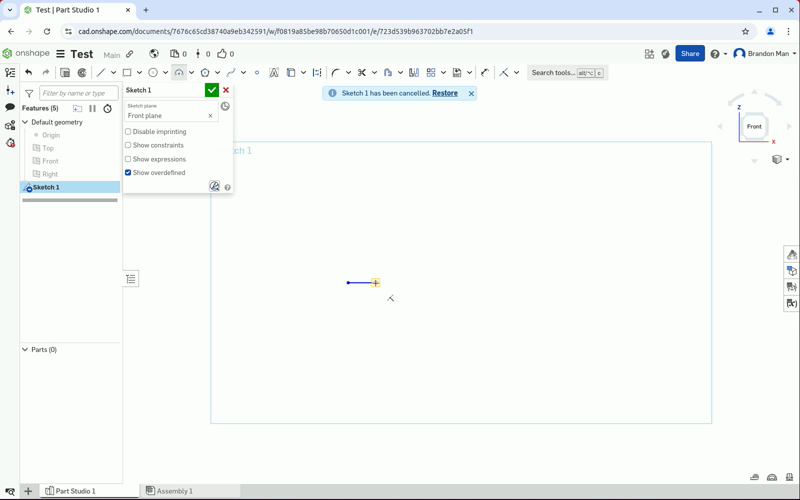
key_down(shift)
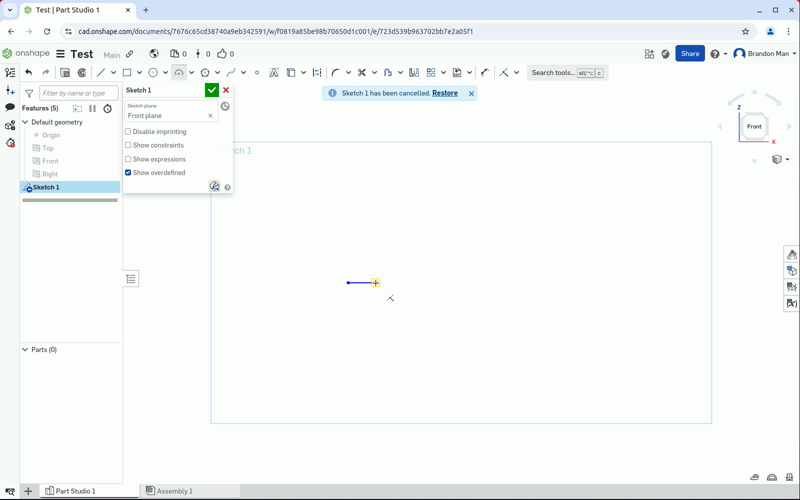
mouse_move(381, 282)
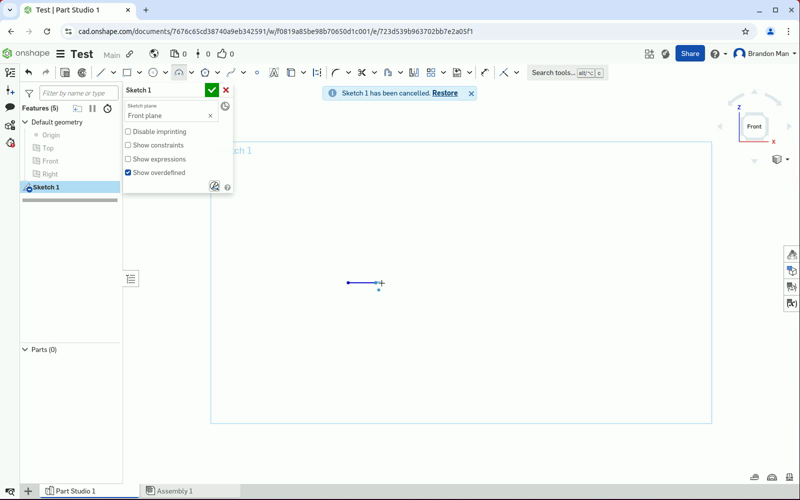
scroll(6)
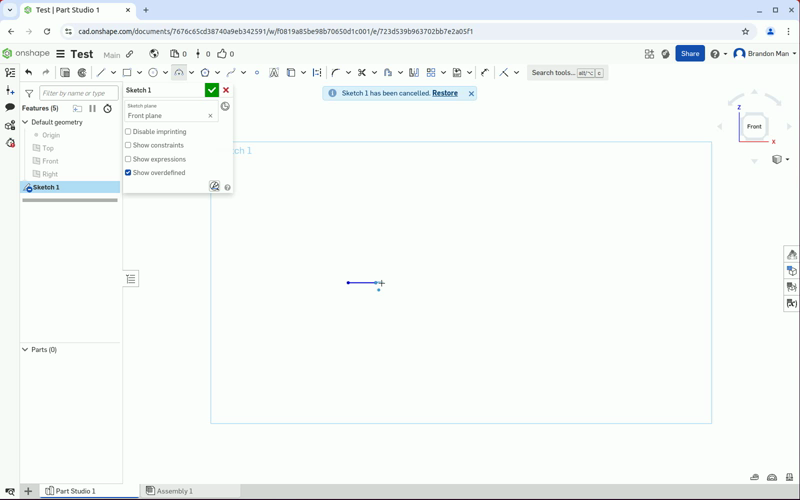
scroll(6)
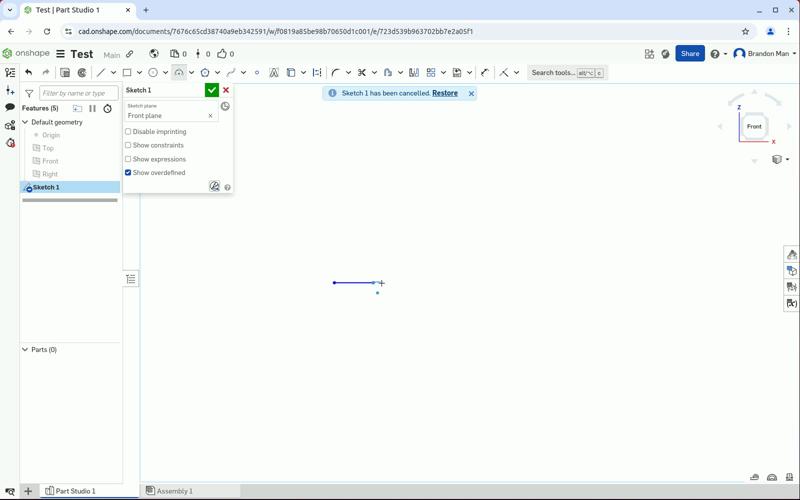
scroll(6)
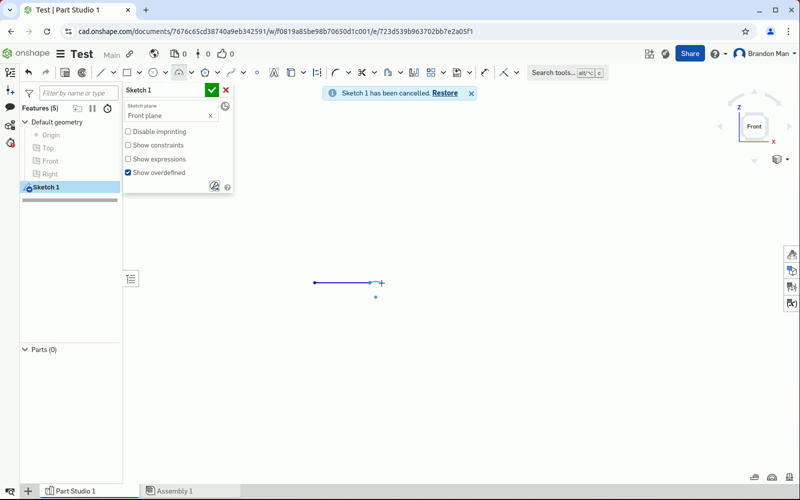
scroll(6)
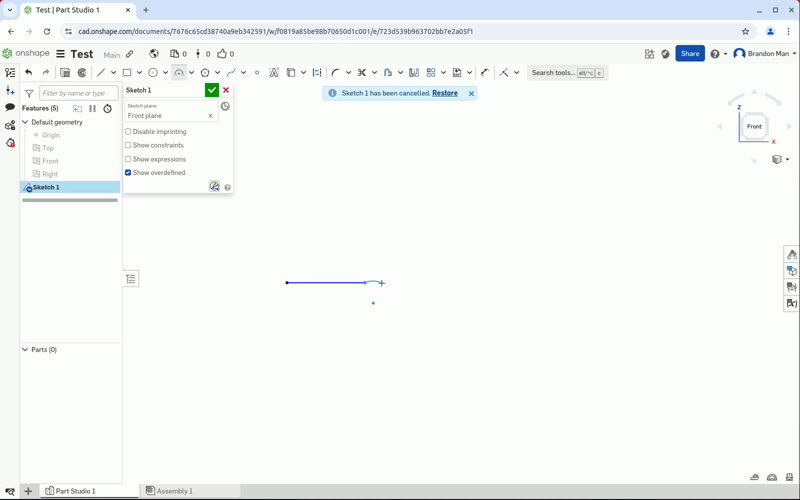
scroll(6)
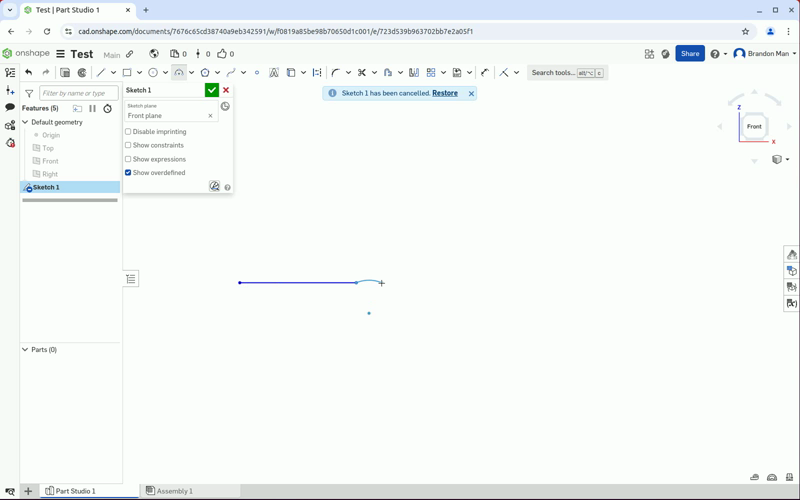
scroll(6)
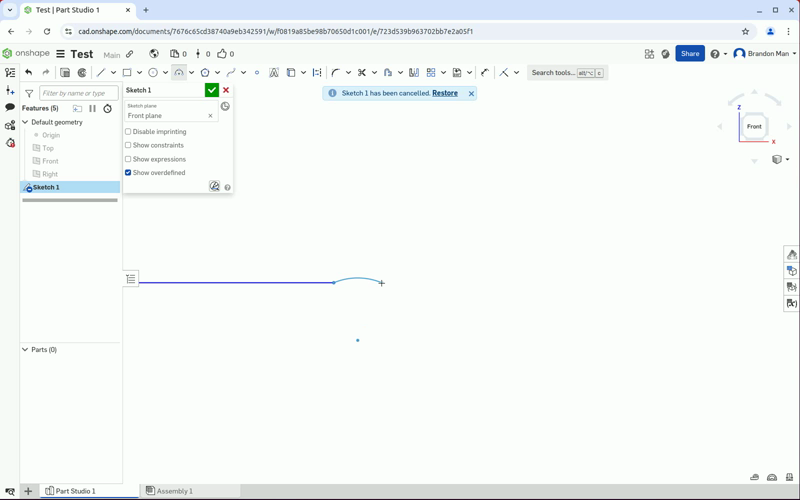
scroll(6)
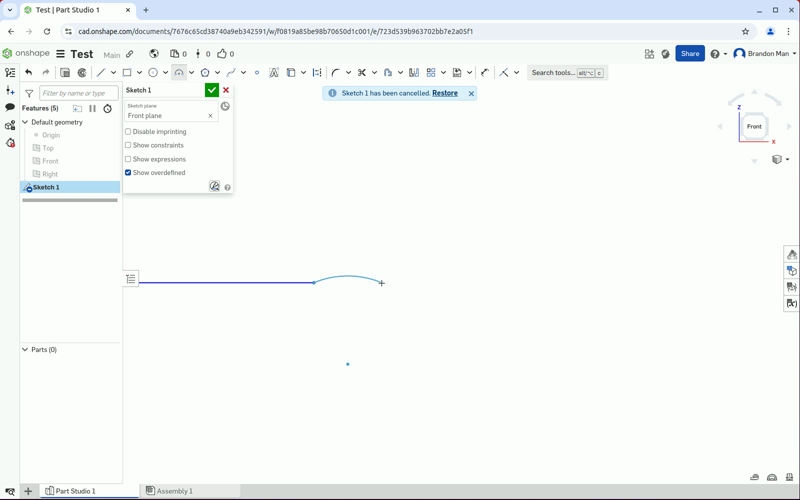
click(381, 282)
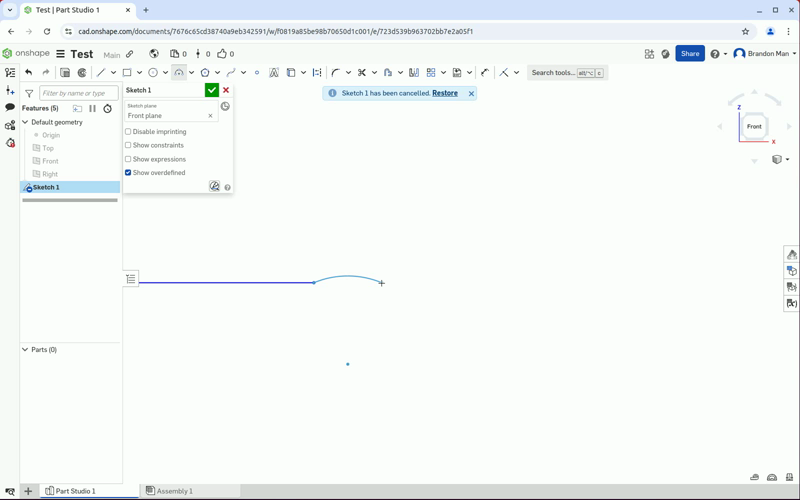
scroll(-6)
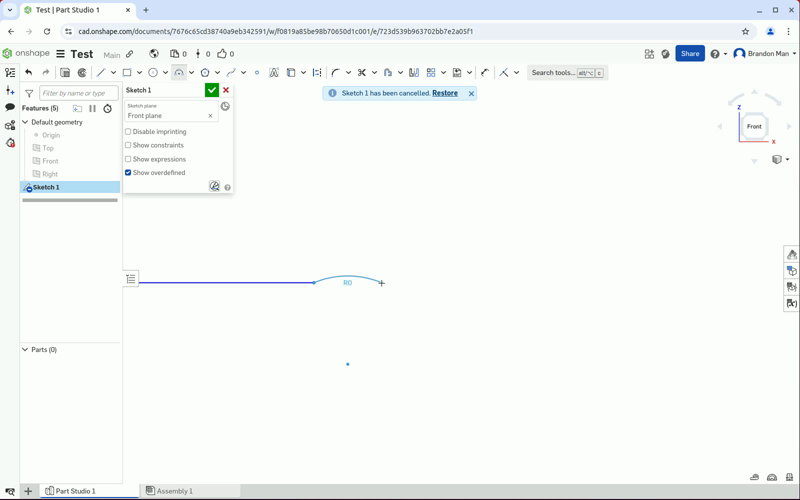
scroll(-6)
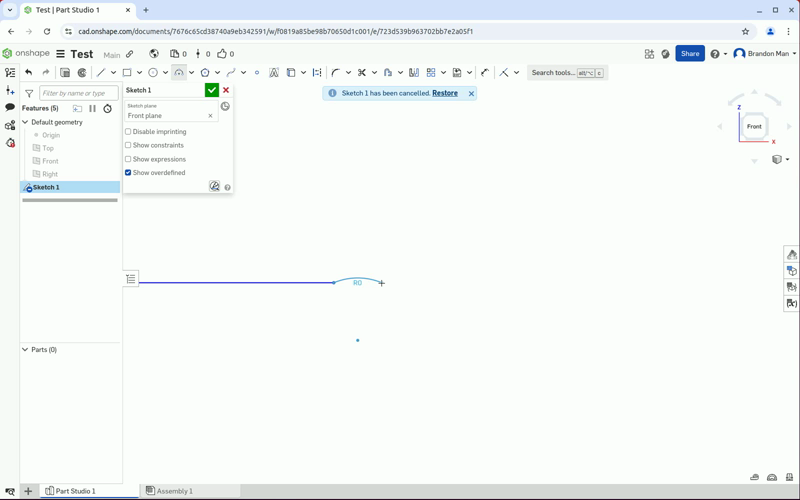
scroll(-6)
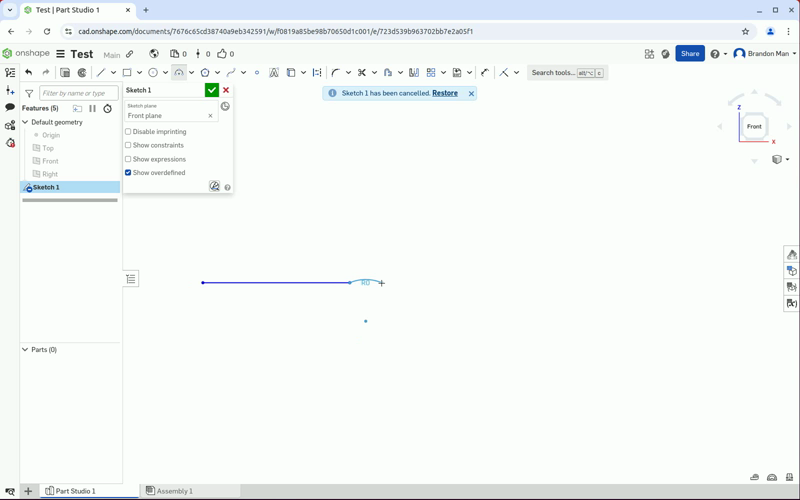
scroll(-6)
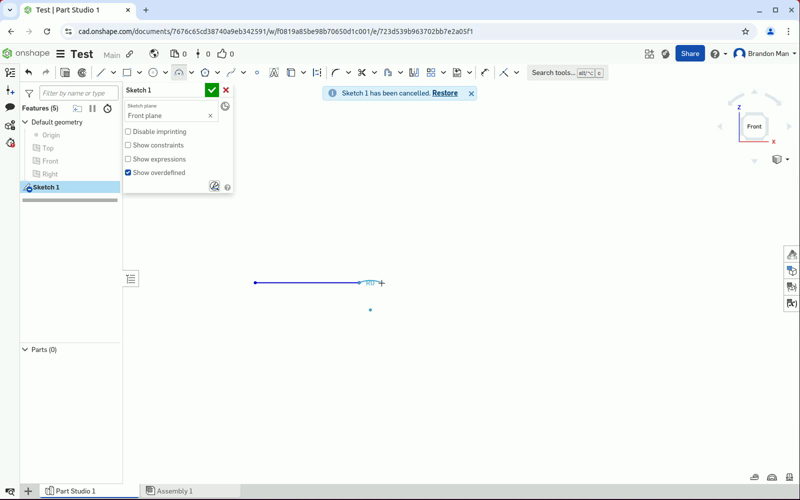
scroll(-6)
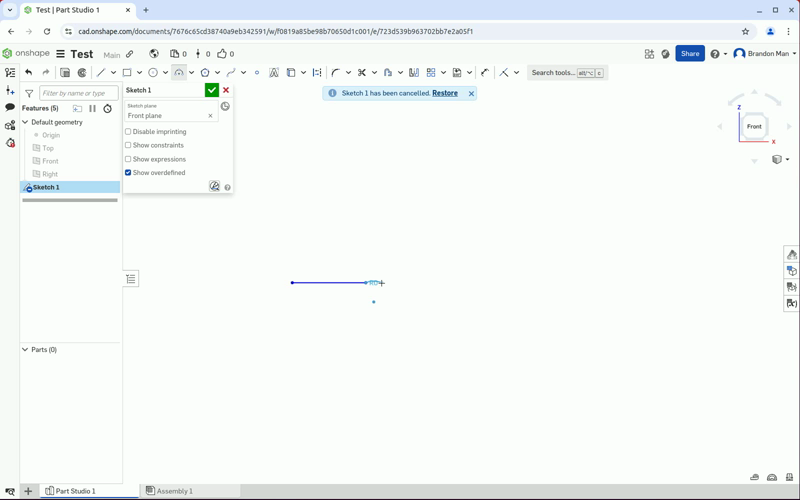
scroll(-6)
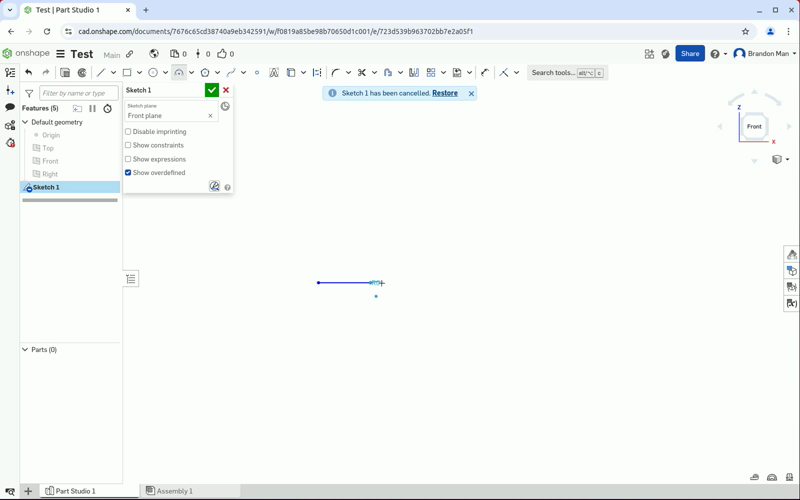
scroll(-6)
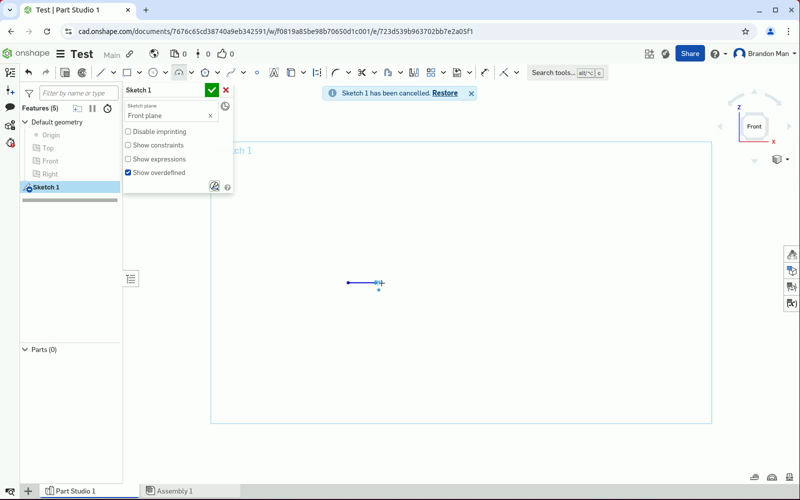
mouse_move(378, 279)
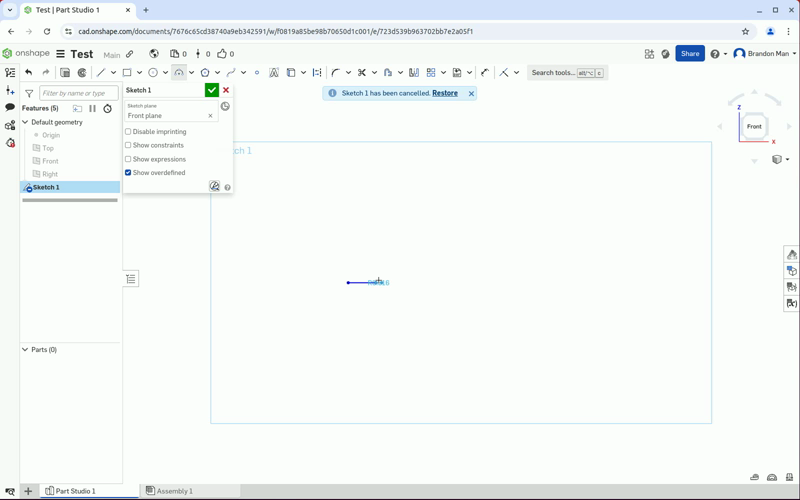
scroll(6)
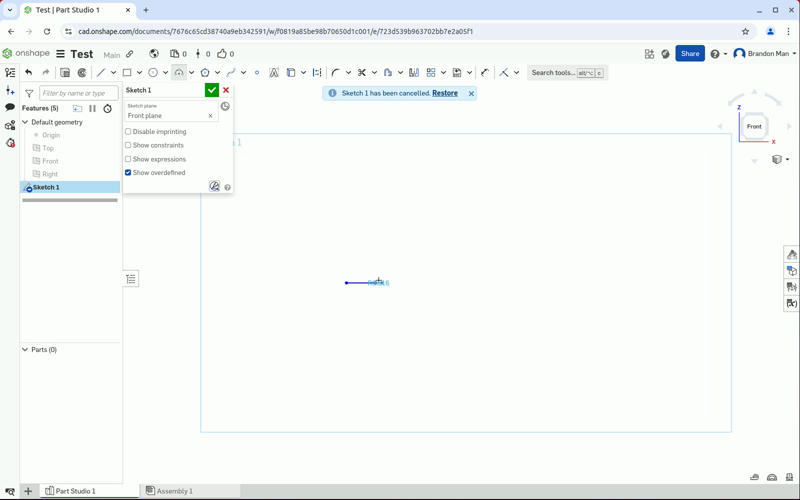
scroll(6)
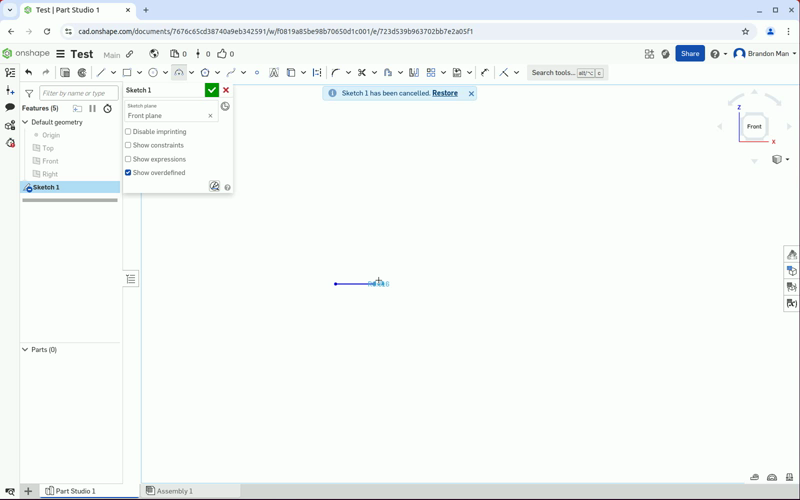
scroll(6)
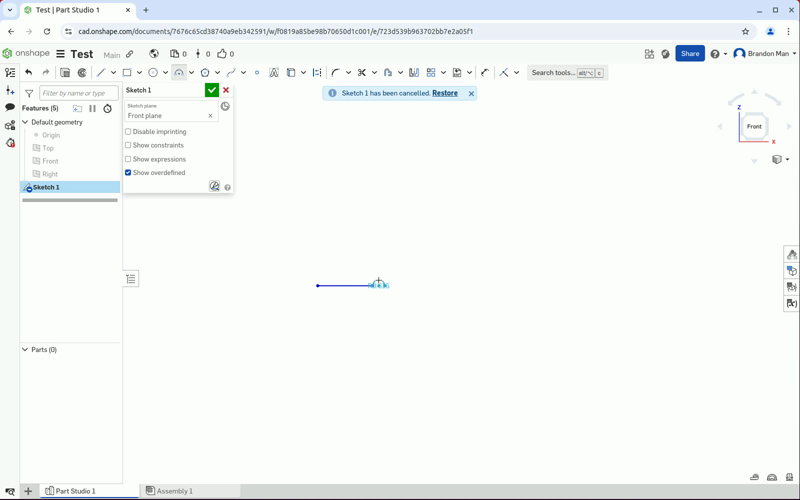
scroll(6)
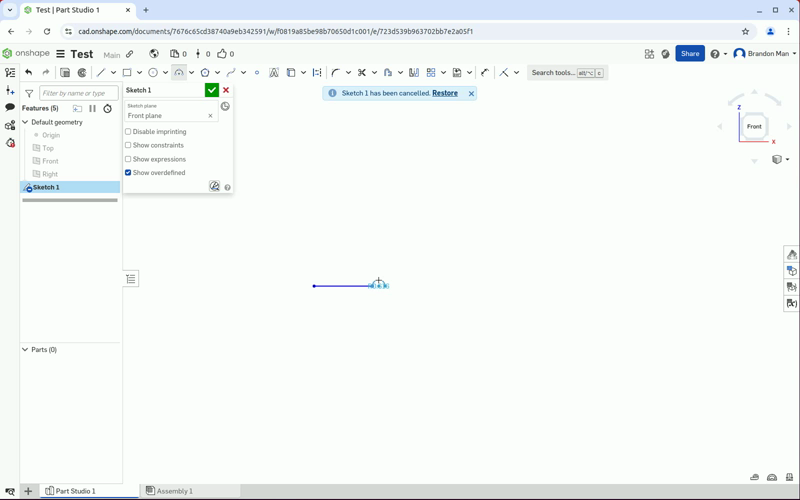
scroll(6)
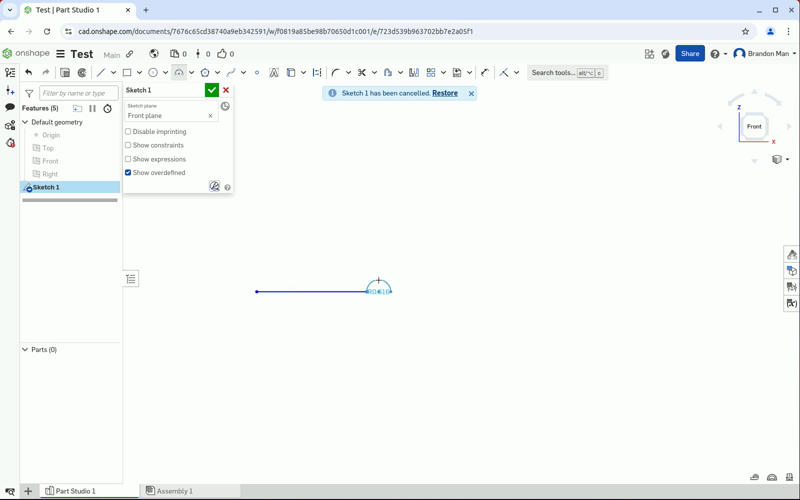
scroll(6)
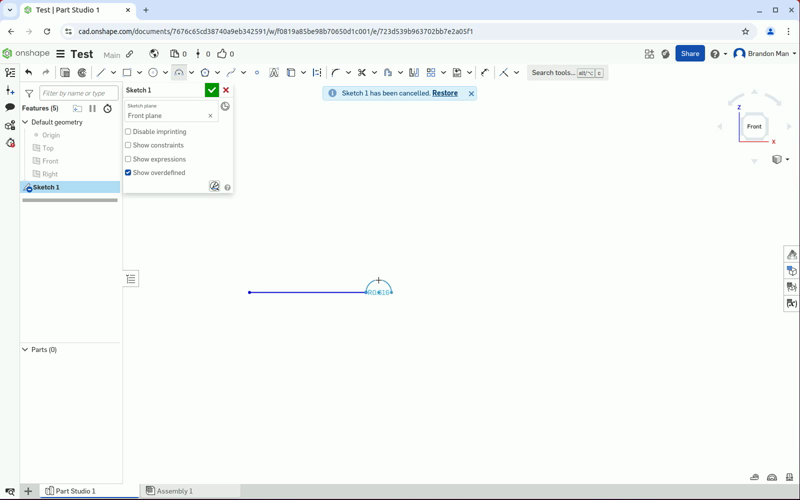
scroll(6)
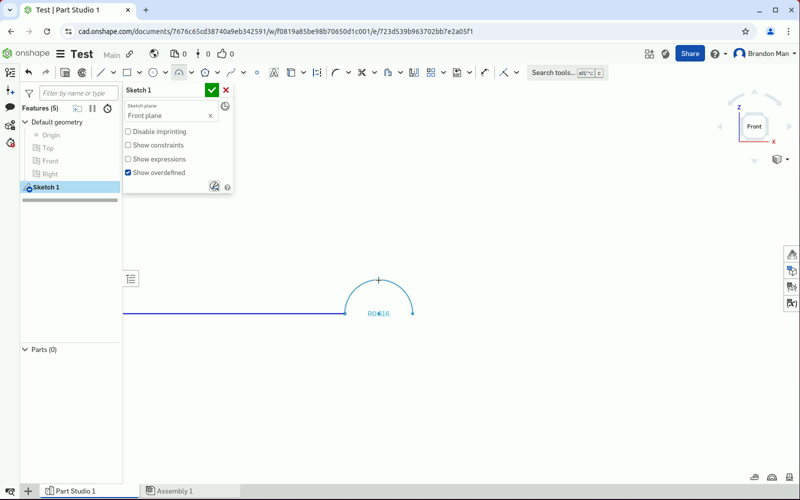
click(378, 279)
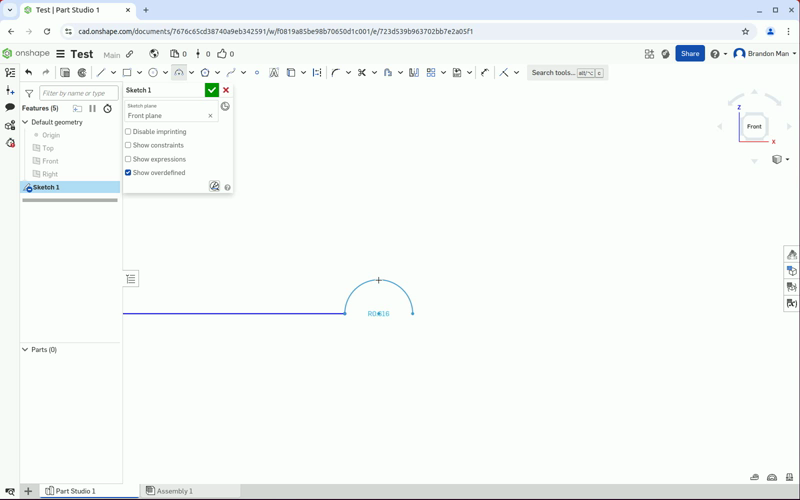
scroll(-6)
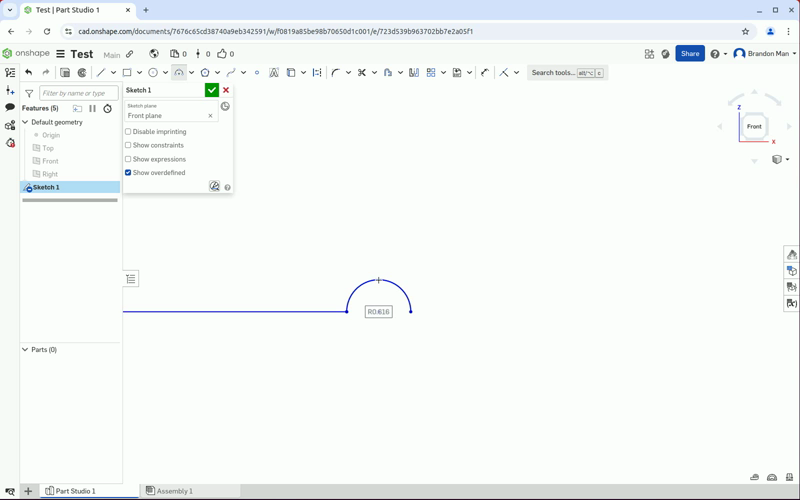
scroll(-6)
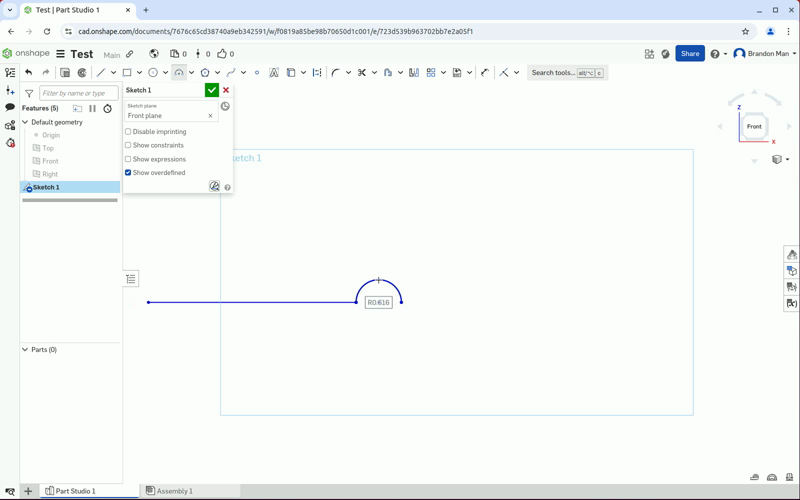
scroll(-6)
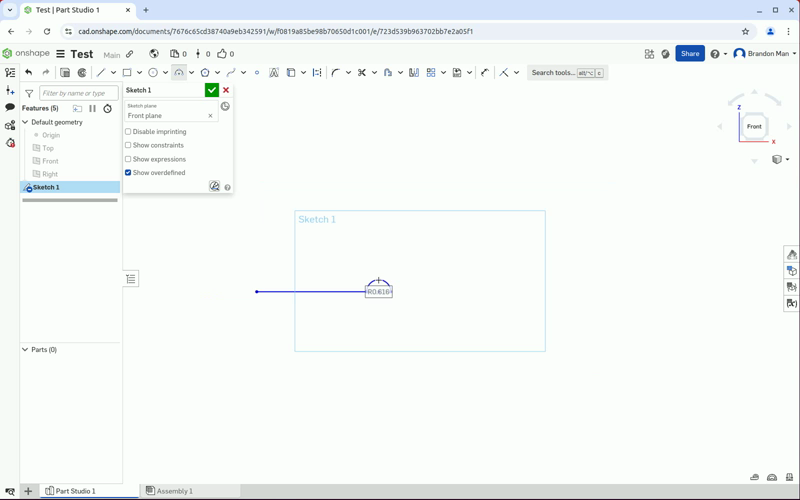
scroll(-6)
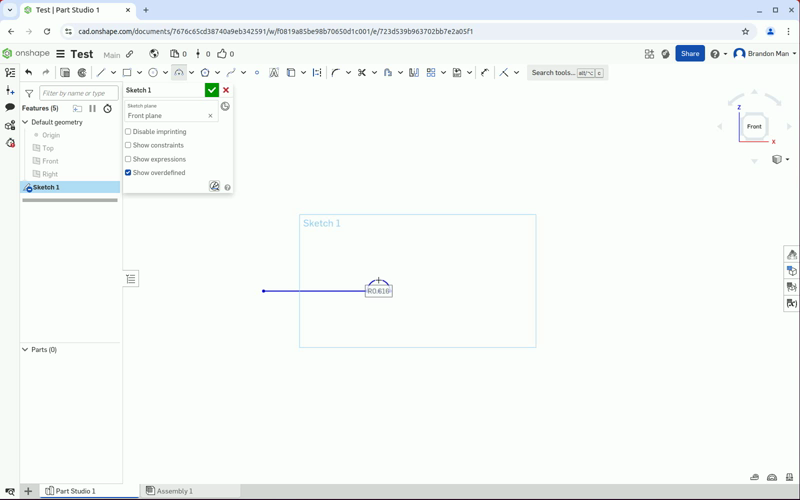
scroll(-6)
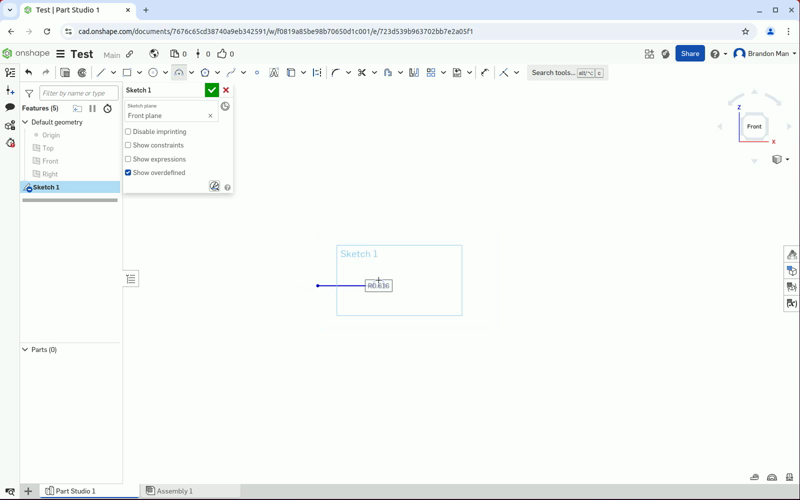
scroll(-6)
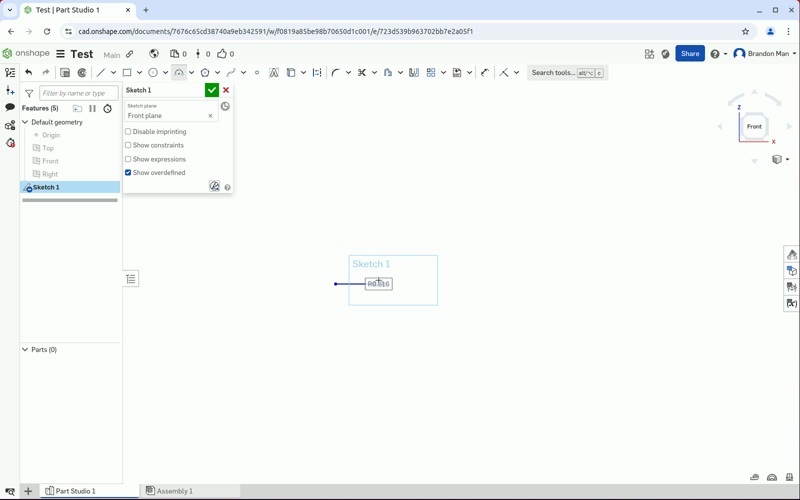
scroll(-6)
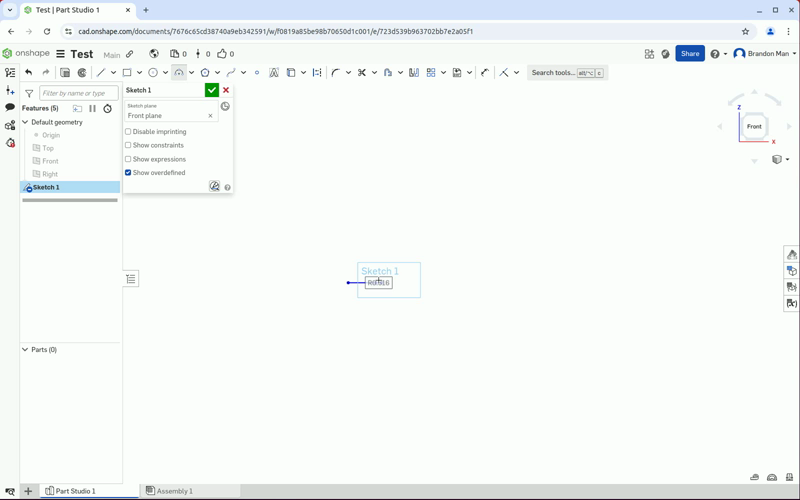
key_up(shift)
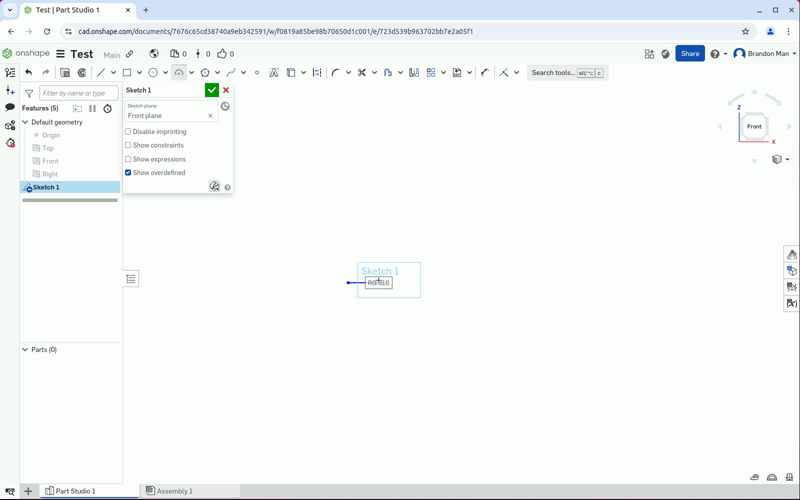
key(esc)
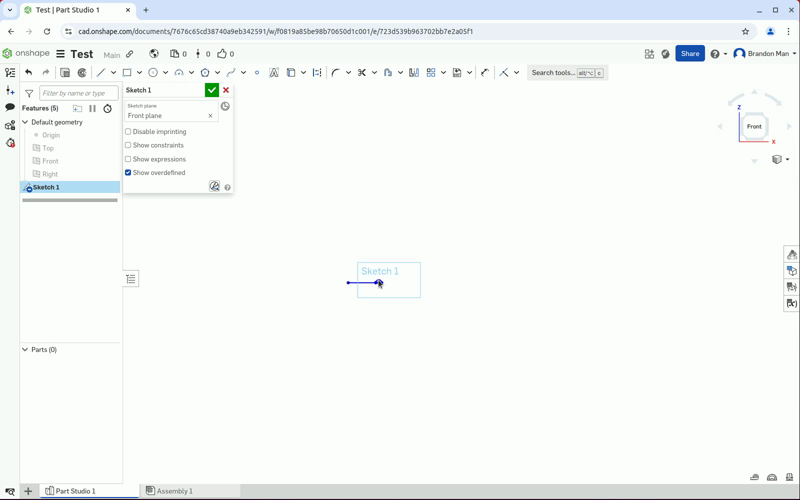
key(l)
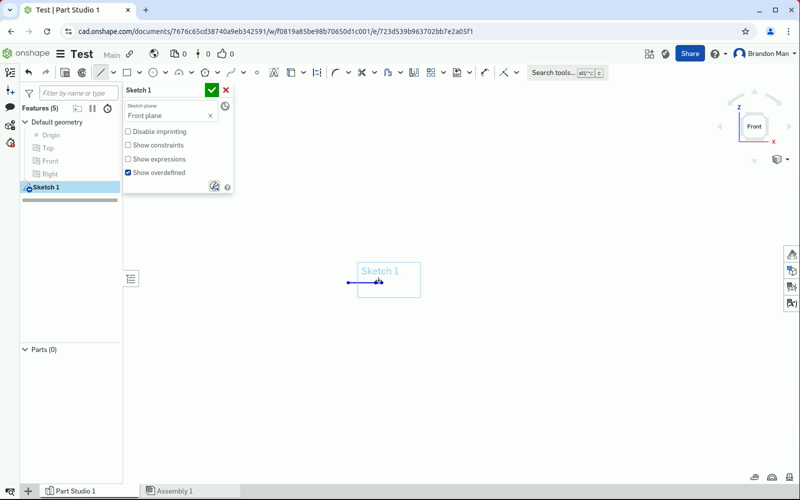
mouse_move(381, 282)
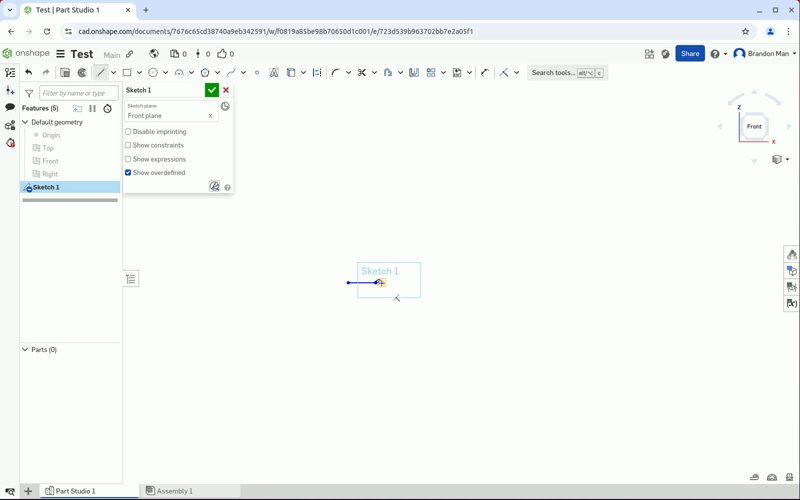
scroll(6)
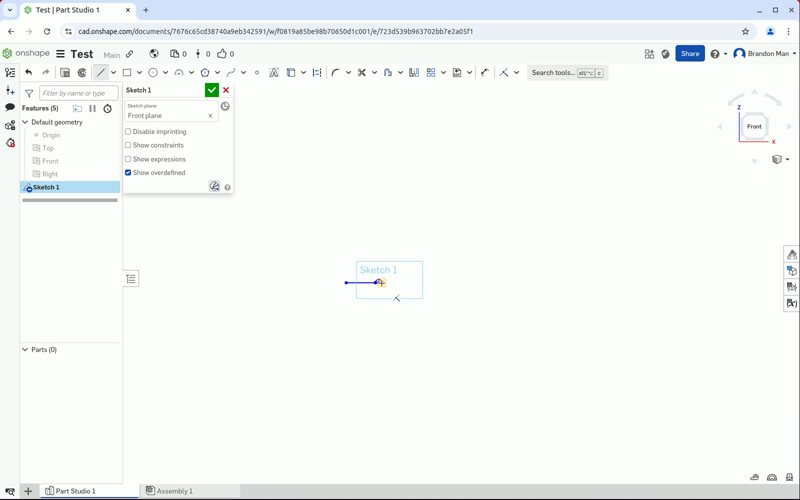
scroll(6)
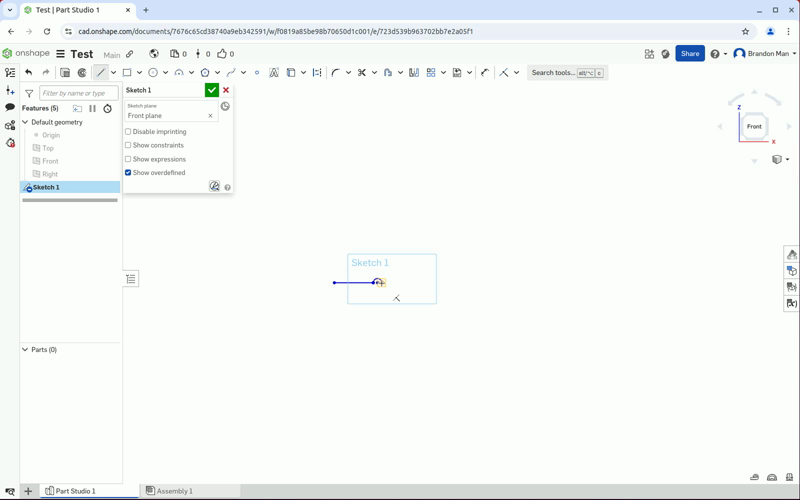
scroll(6)
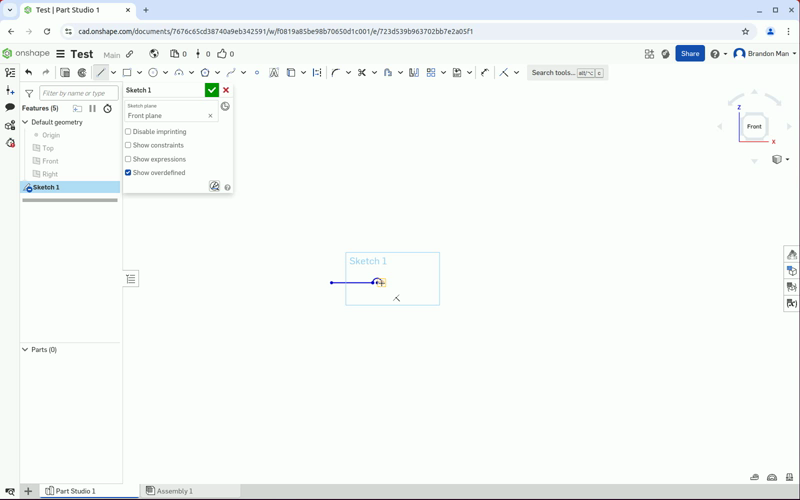
scroll(6)
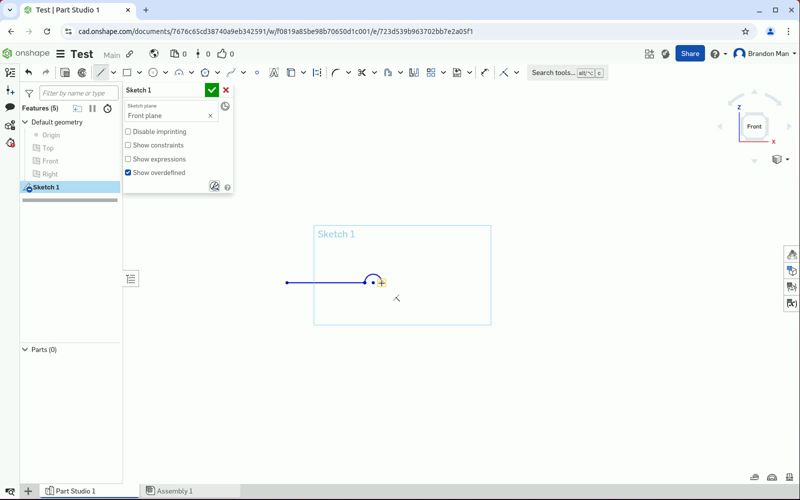
scroll(6)
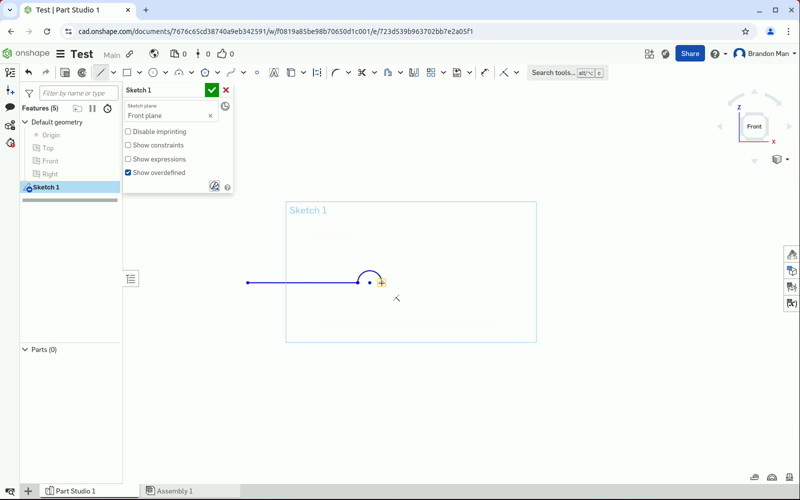
scroll(6)
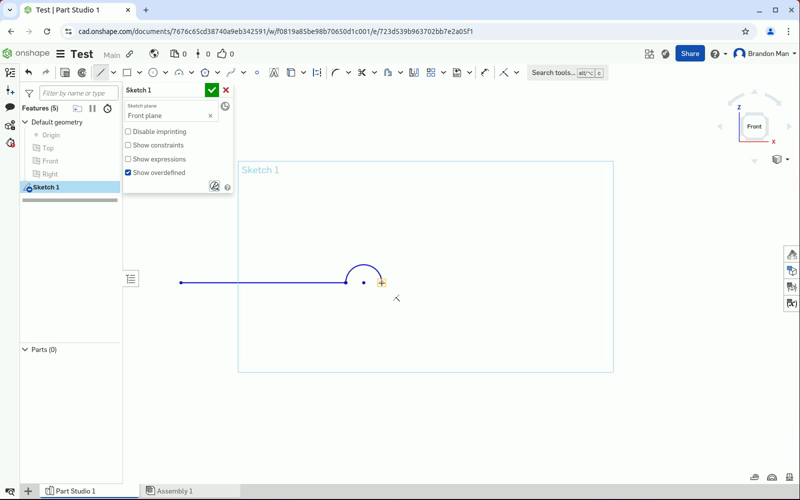
scroll(6)
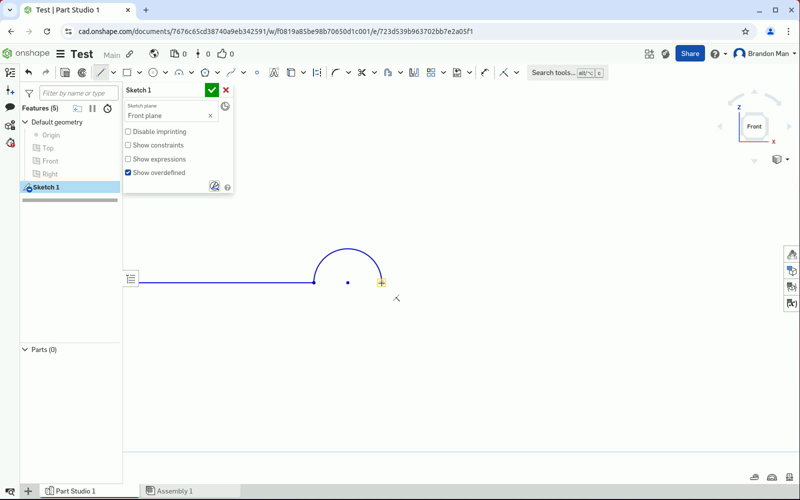
click(381, 282)
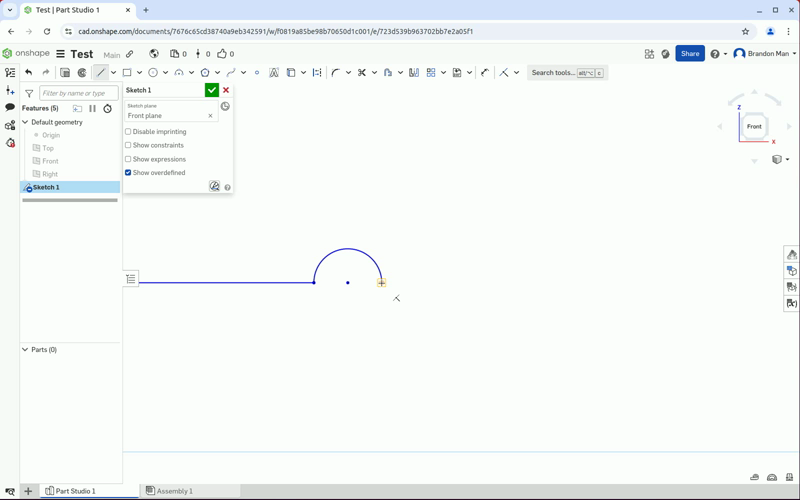
scroll(-6)
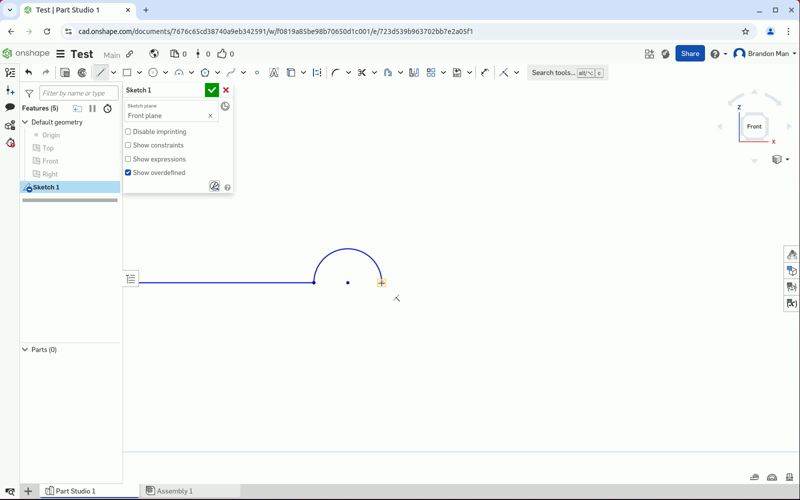
scroll(-6)
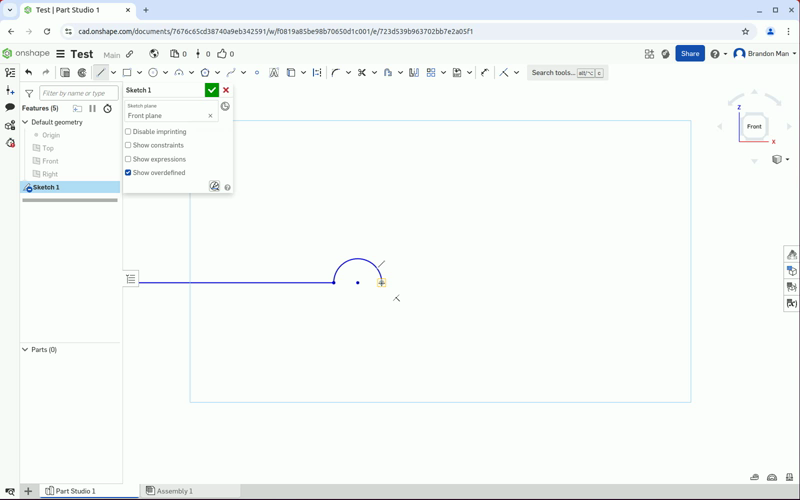
scroll(-6)
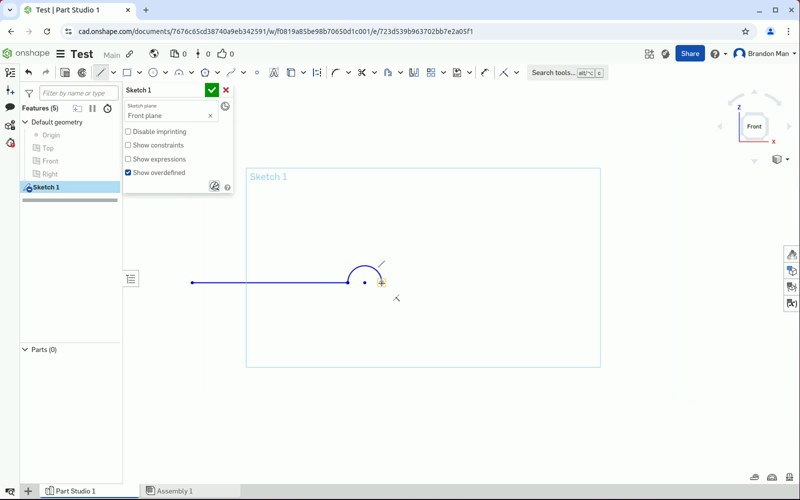
scroll(-6)
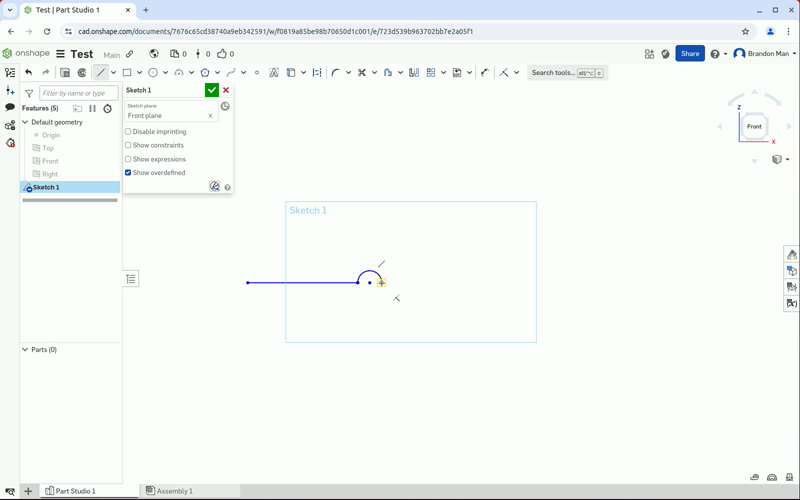
scroll(-6)
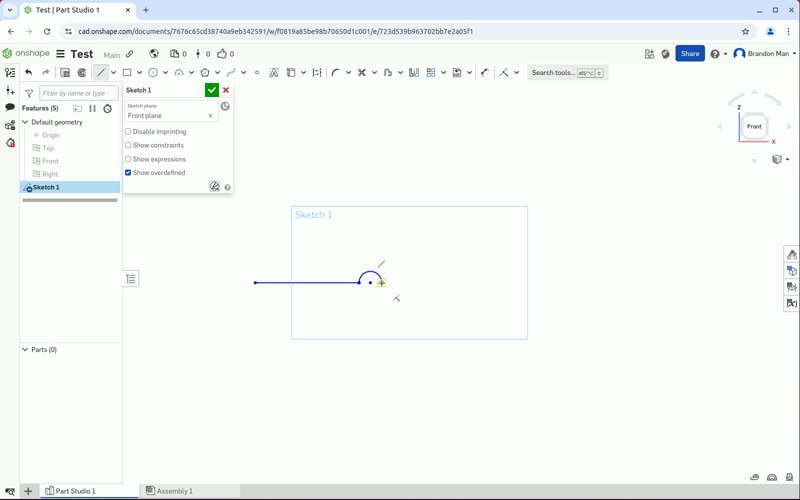
scroll(-6)
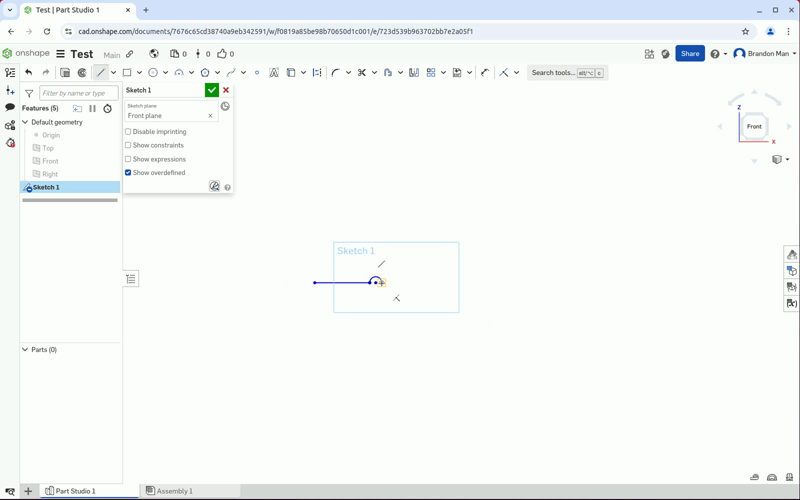
scroll(-6)
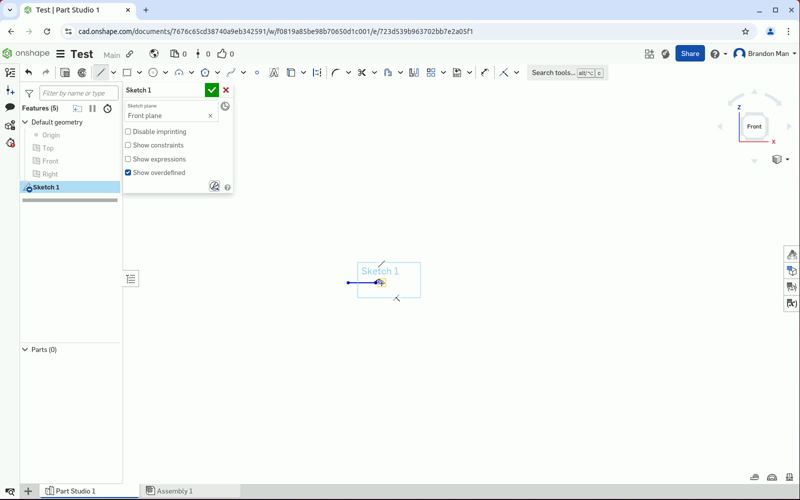
key_down(shift)
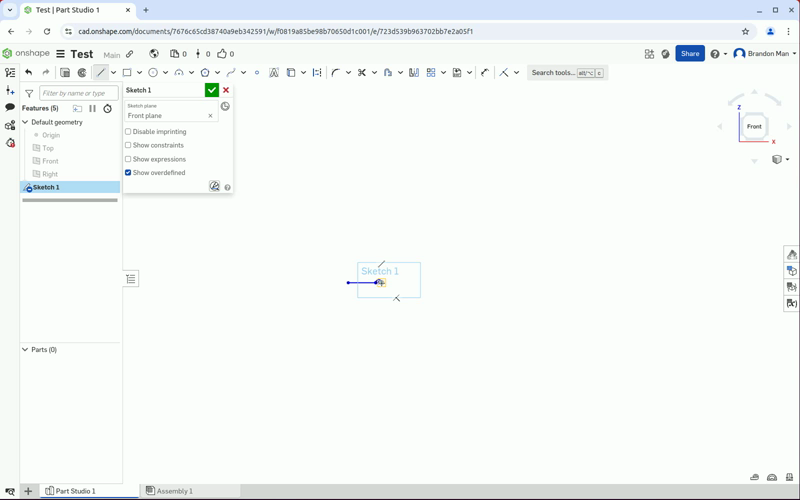
mouse_move(460, 282)
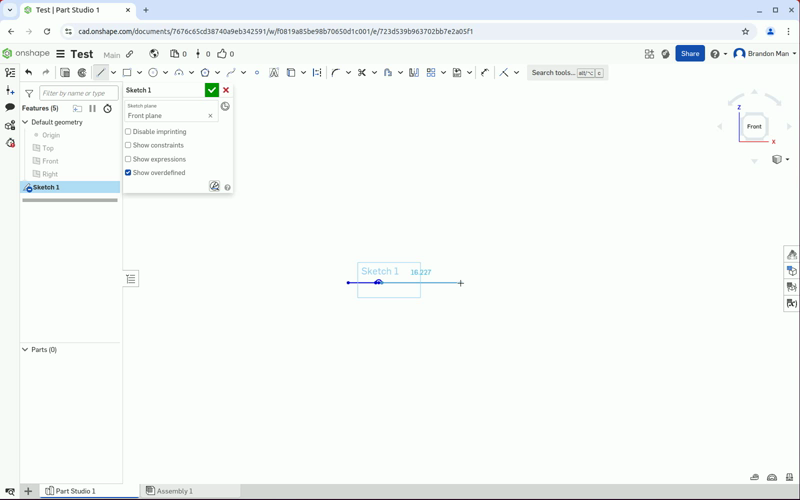
click(460, 282)
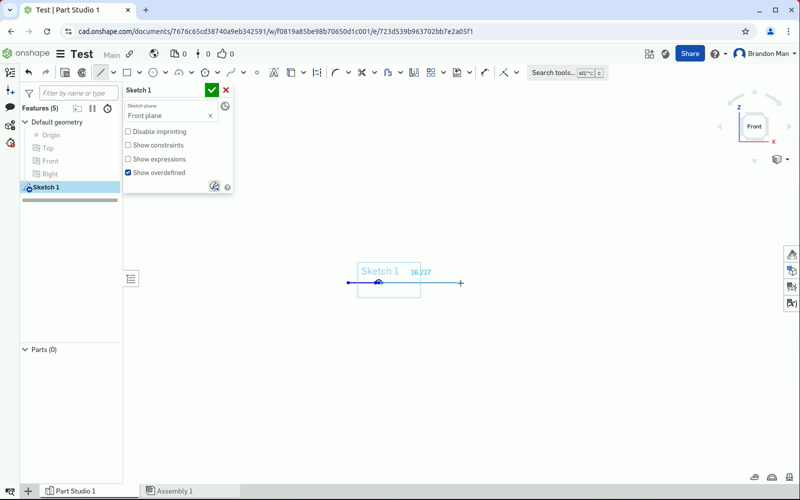
key_up(shift)
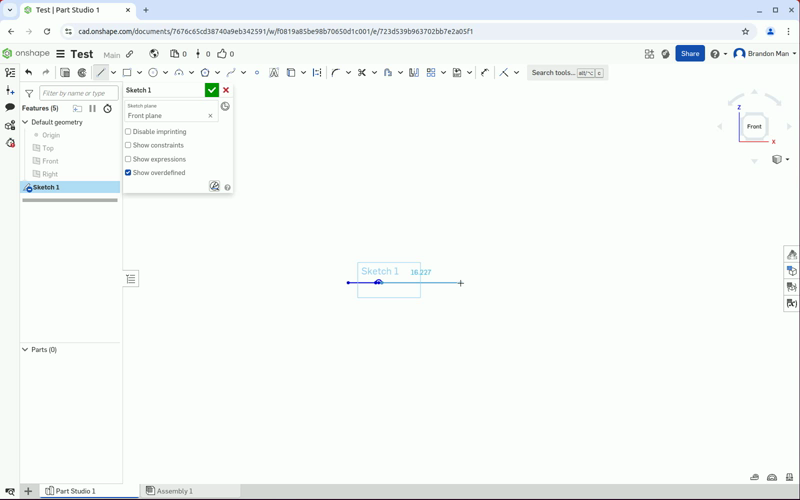
key_down(shift)
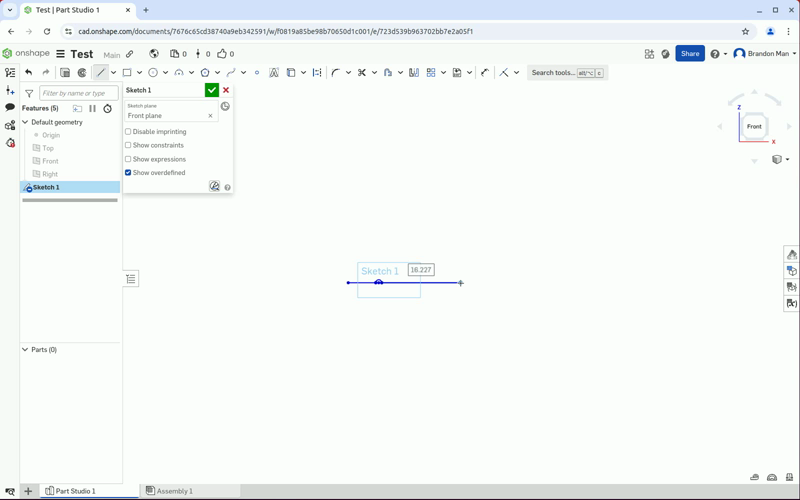
mouse_move(490, 282)
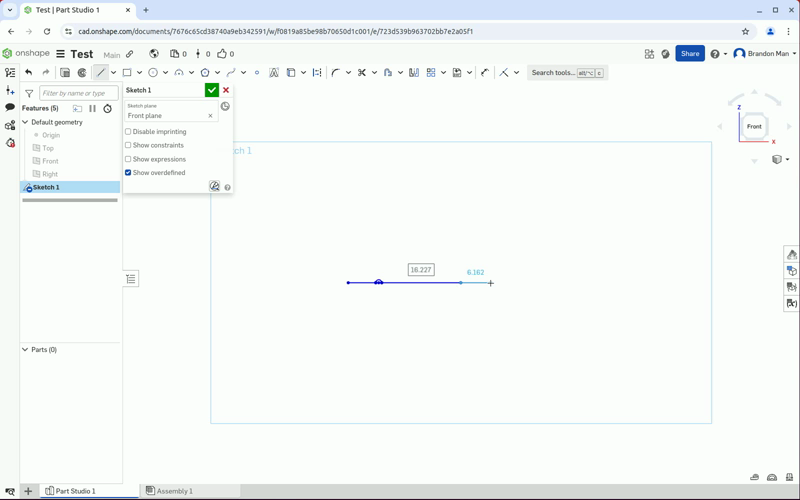
mouse_move(460, 226)
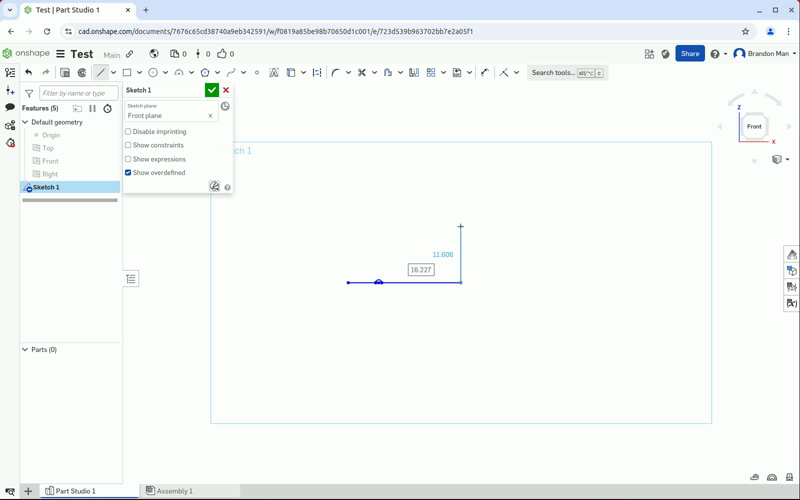
click(460, 226)
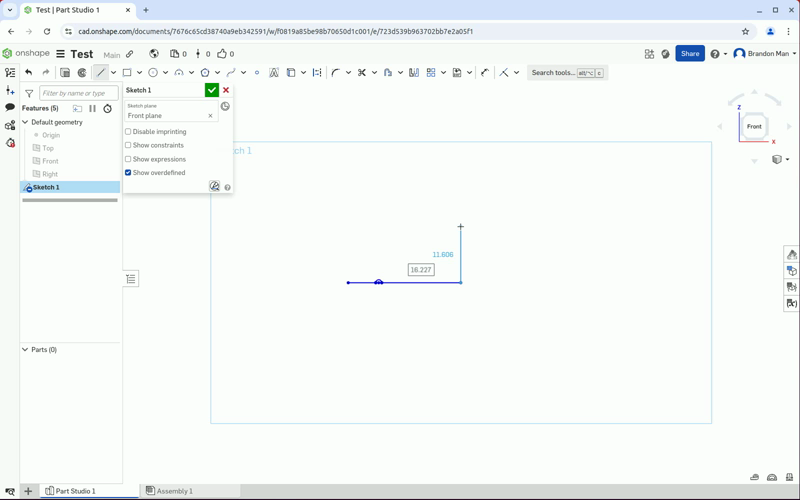
key_up(shift)
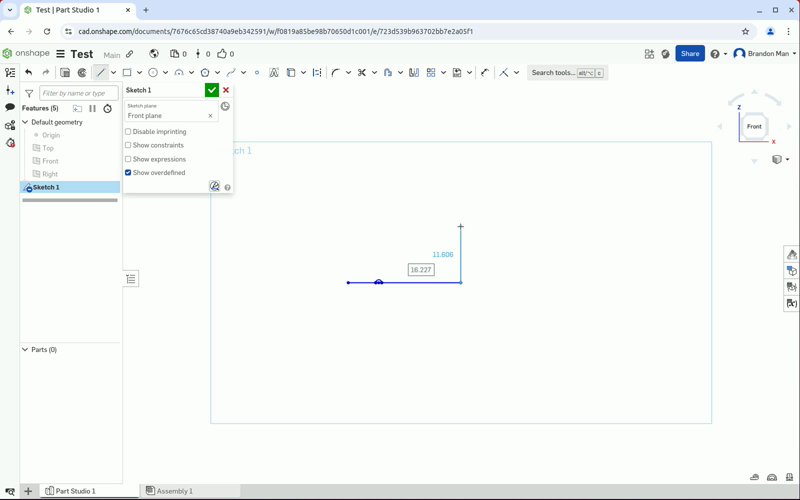
key_down(shift)
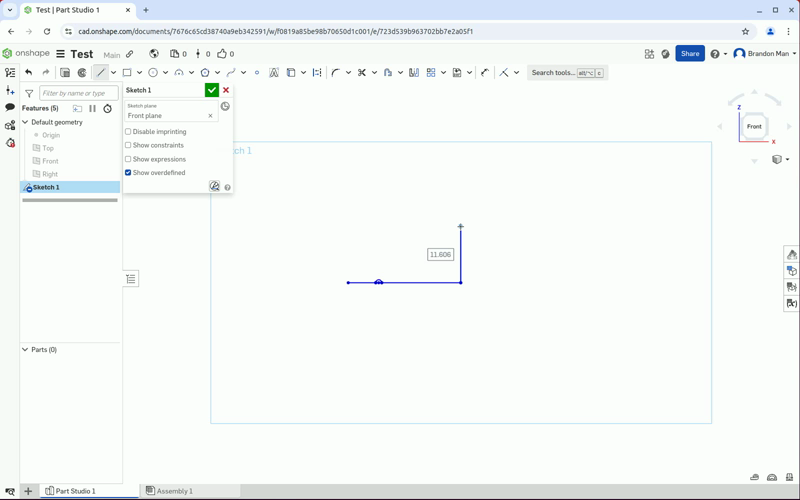
mouse_move(348, 226)
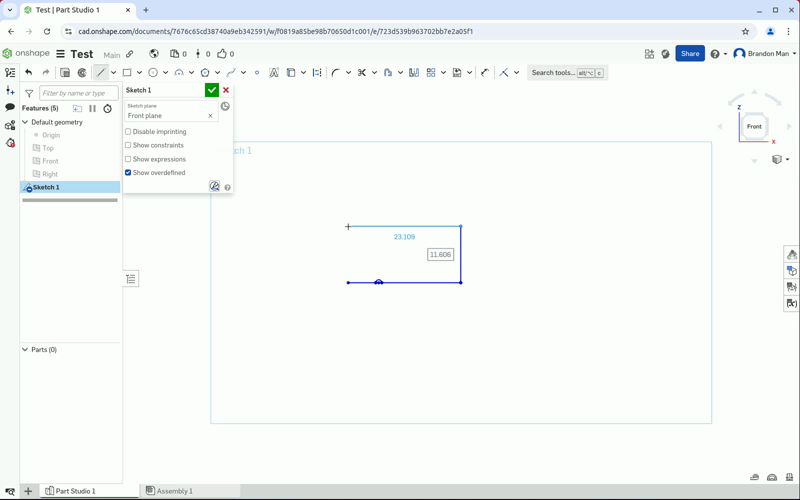
click(348, 226)
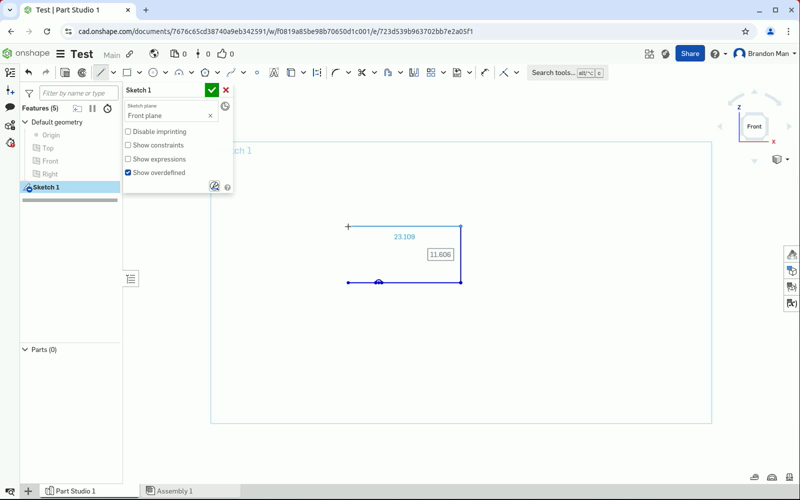
key_up(shift)
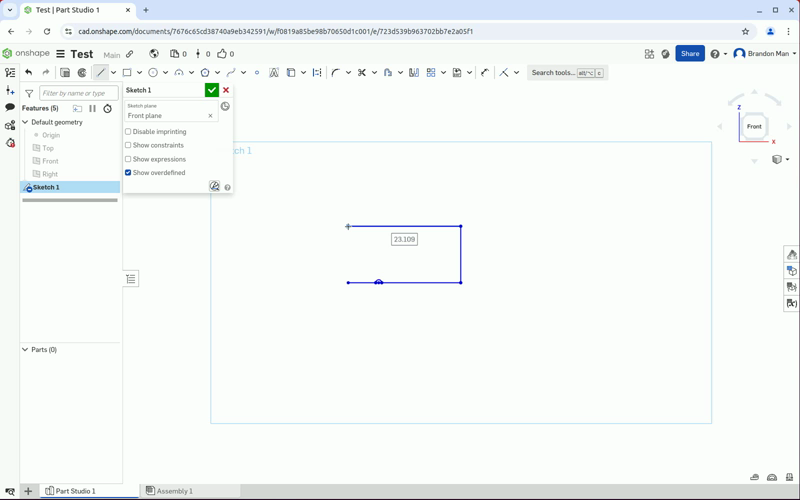
mouse_move(378, 226)
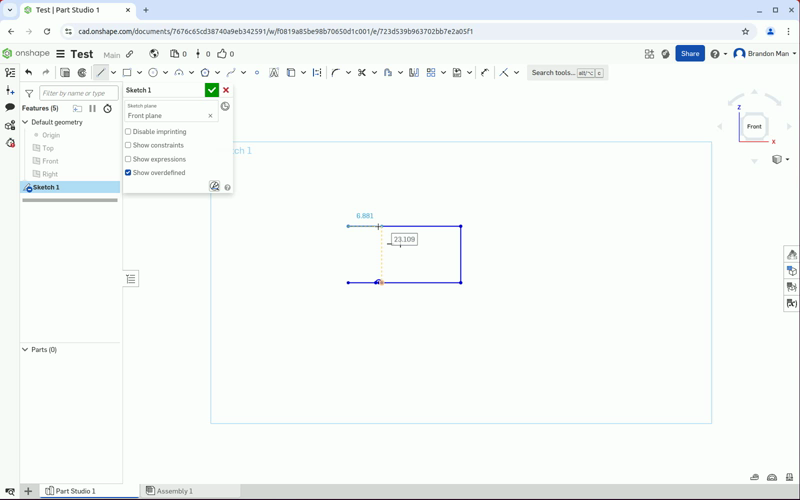
key_down(shift)
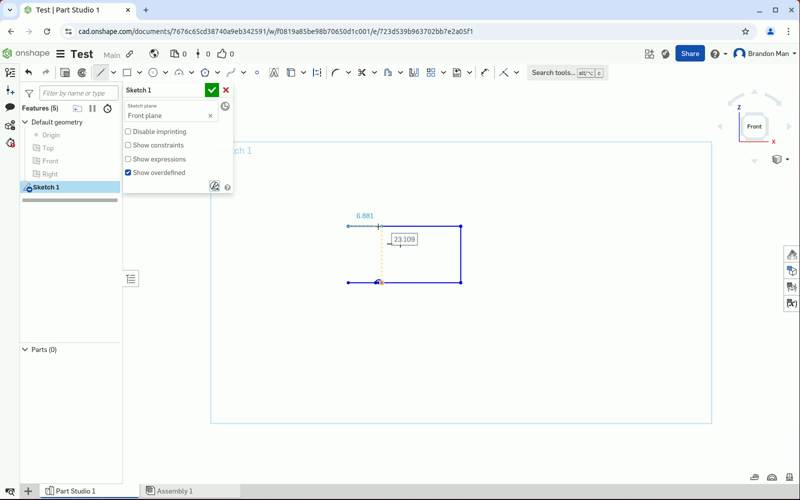
mouse_move(348, 282)
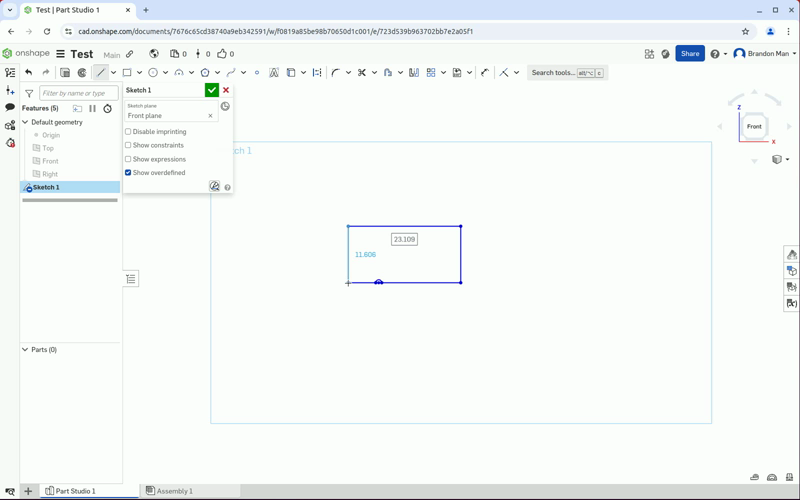
key_up(shift)
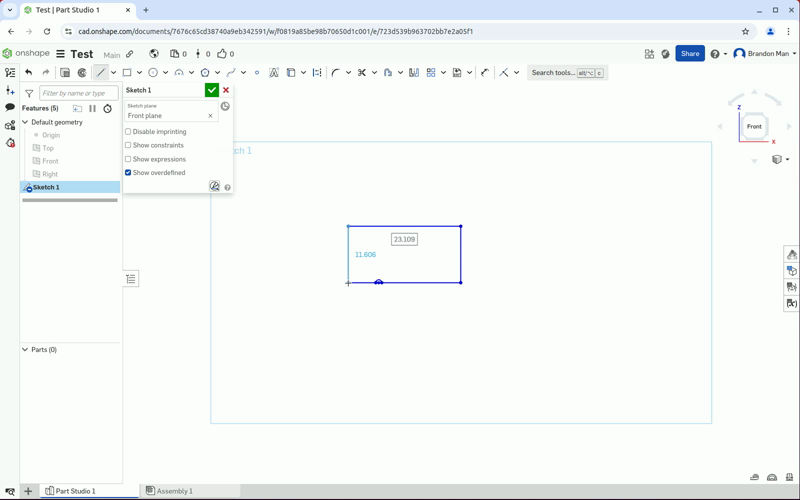
click(348, 282)
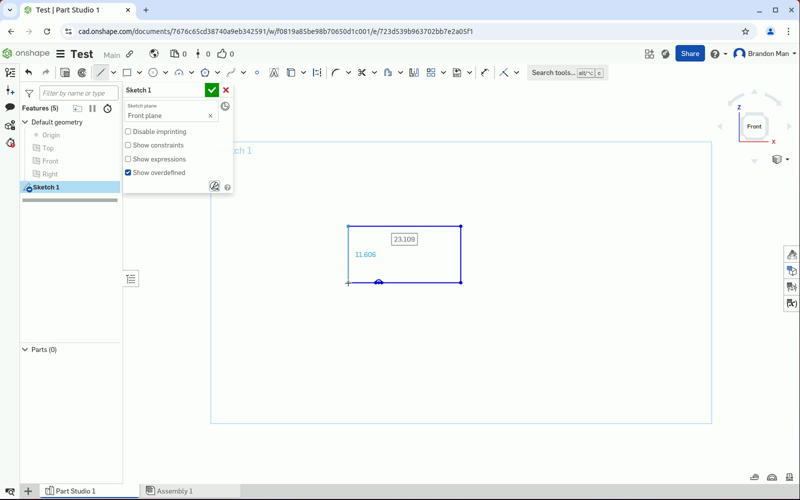
key(esc)
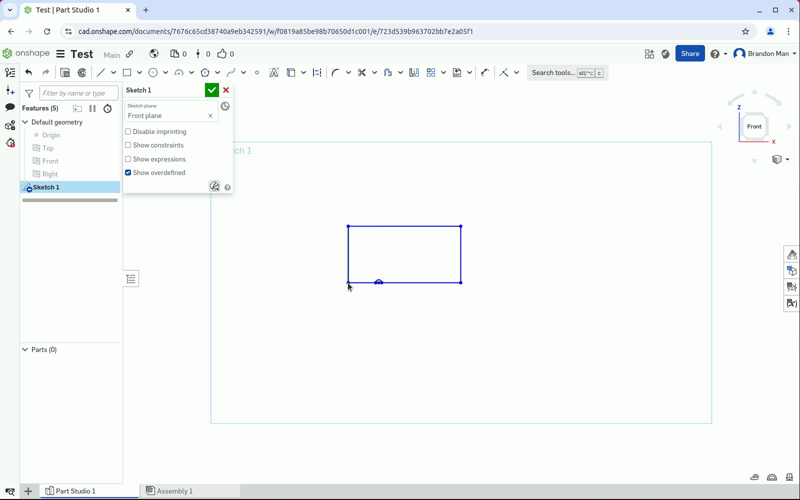
key(c)
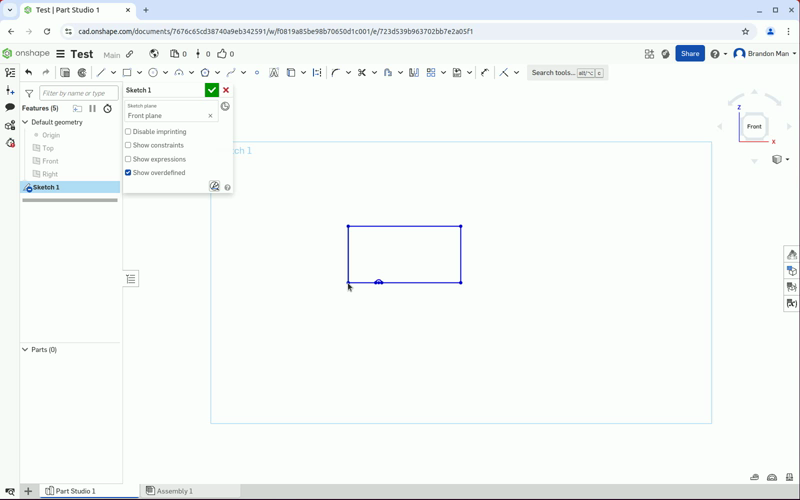
key_down(shift)
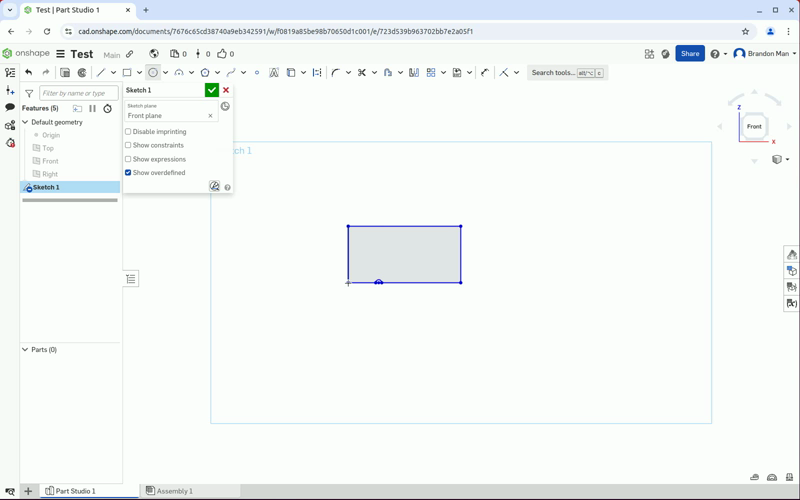
mouse_move(438, 260)
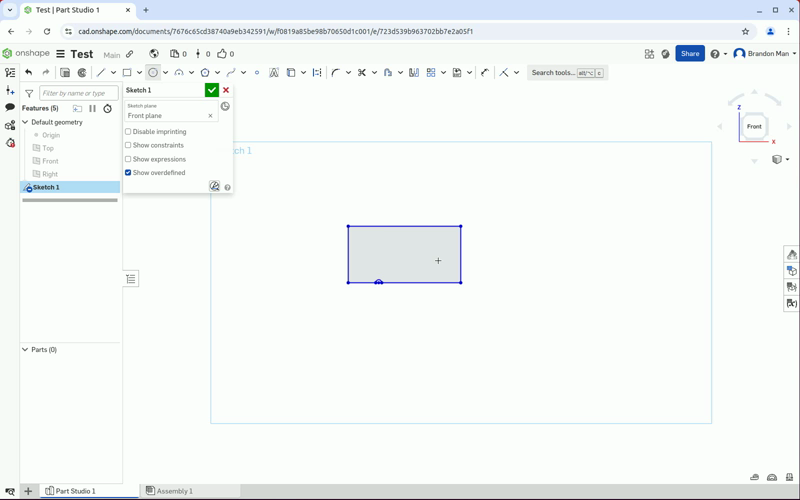
click(438, 260)
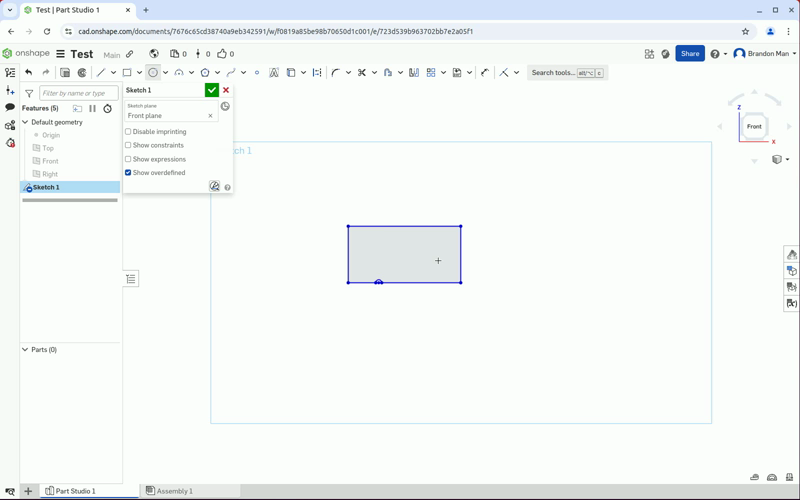
key_up(shift)
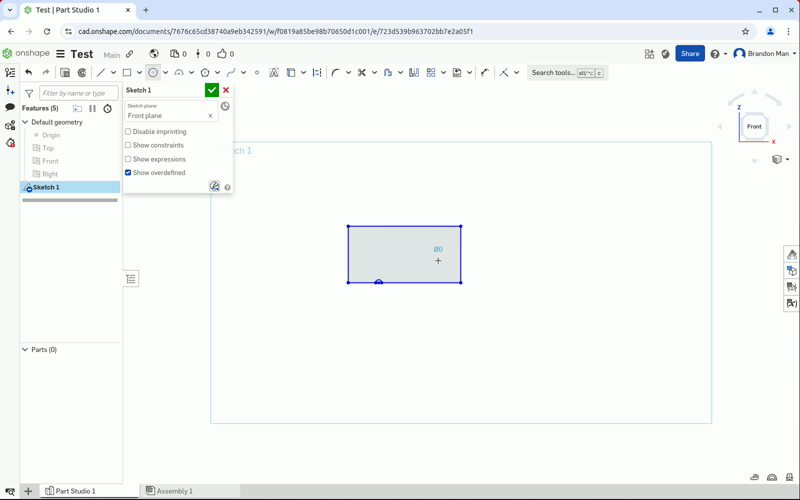
mouse_move(441, 260)
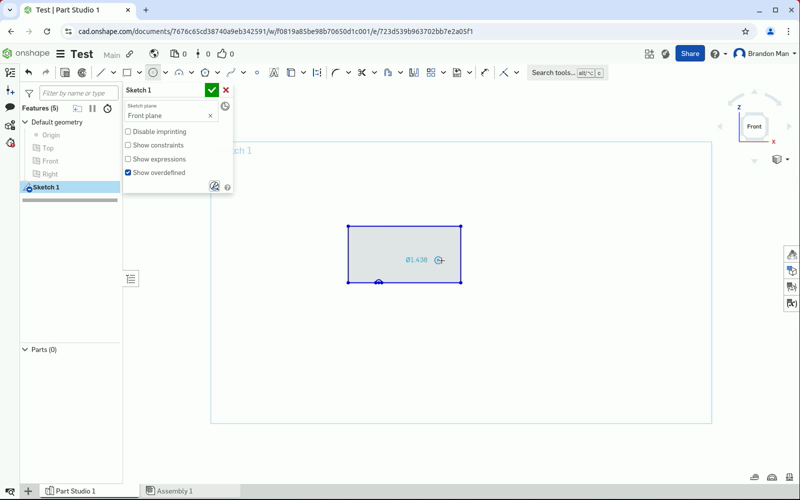
click(441, 260)
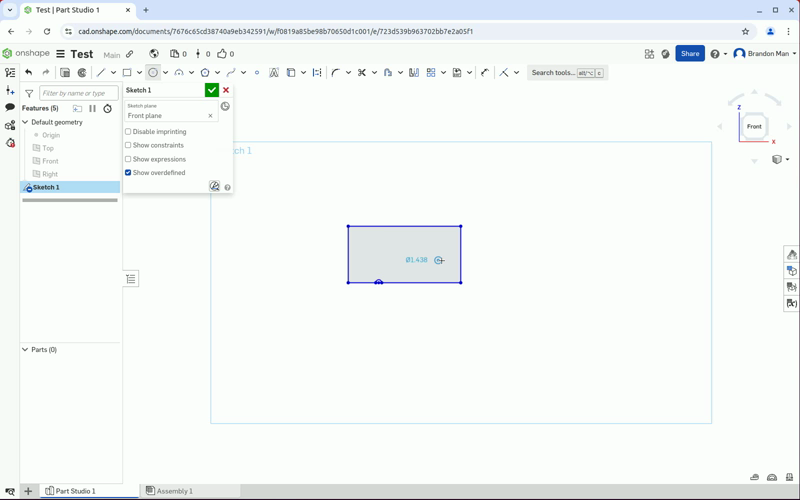
key(esc)
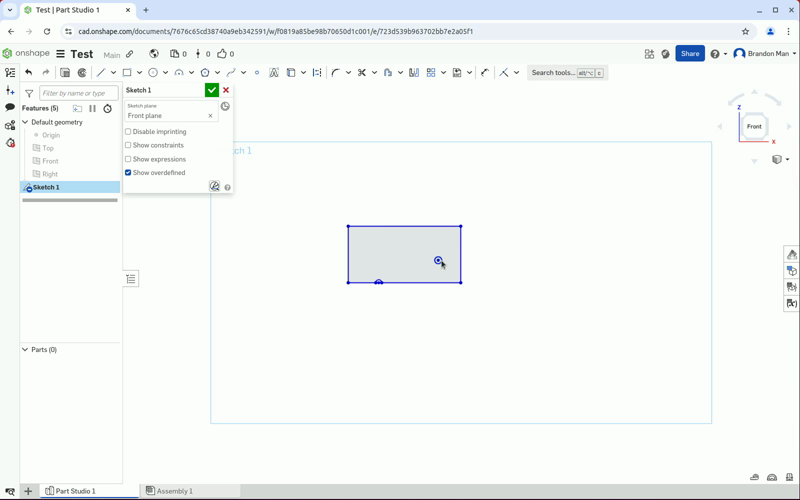
mouse_move(456, 234)
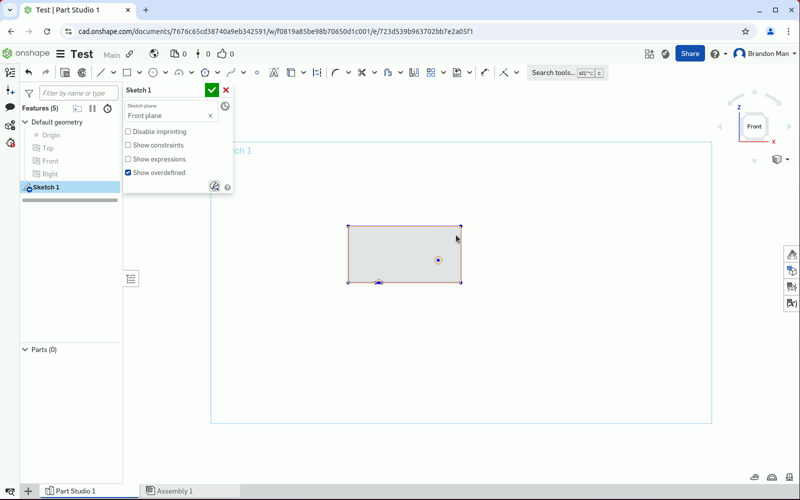
click(456, 234)
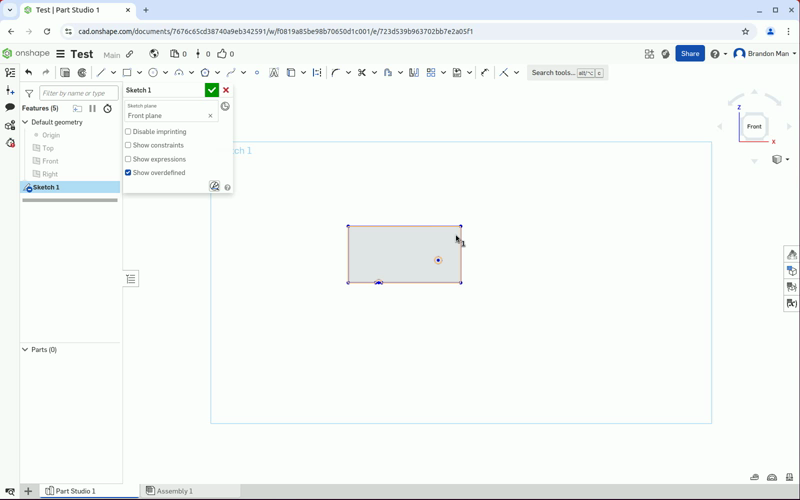
mouse_move(73, 352)
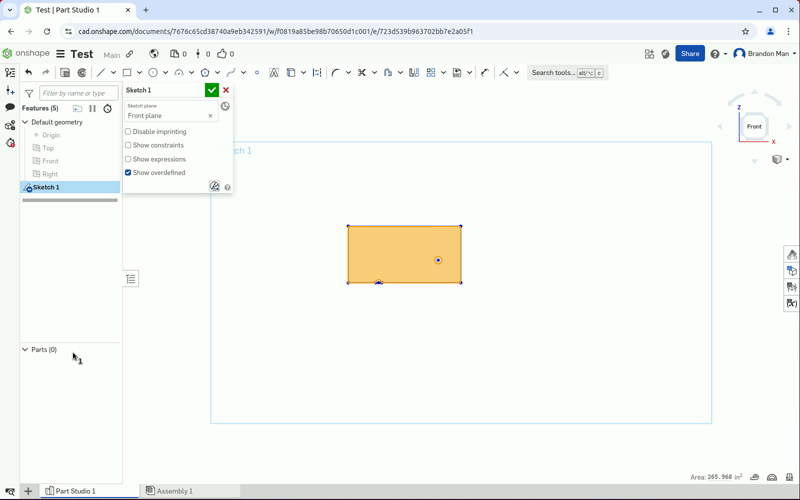
key(shift+y)
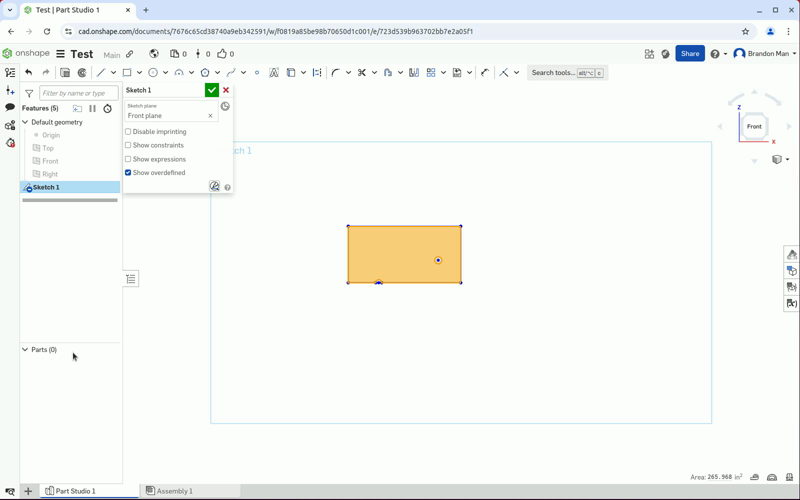
key(shift+e)
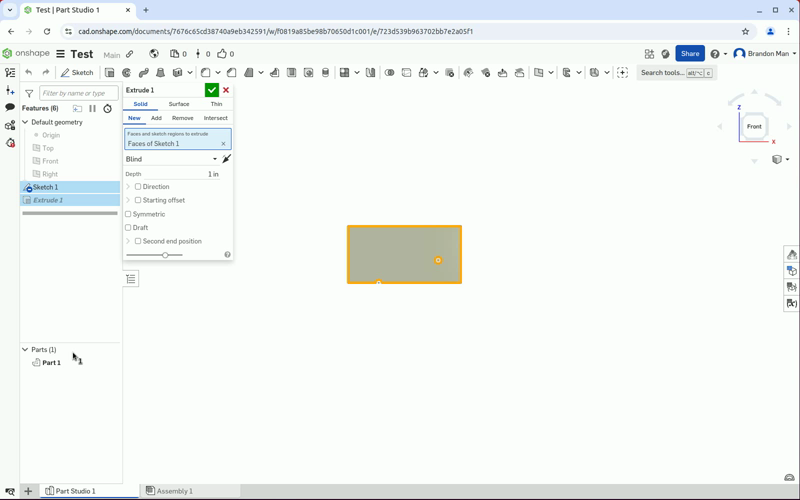
mouse_move(143, 106)
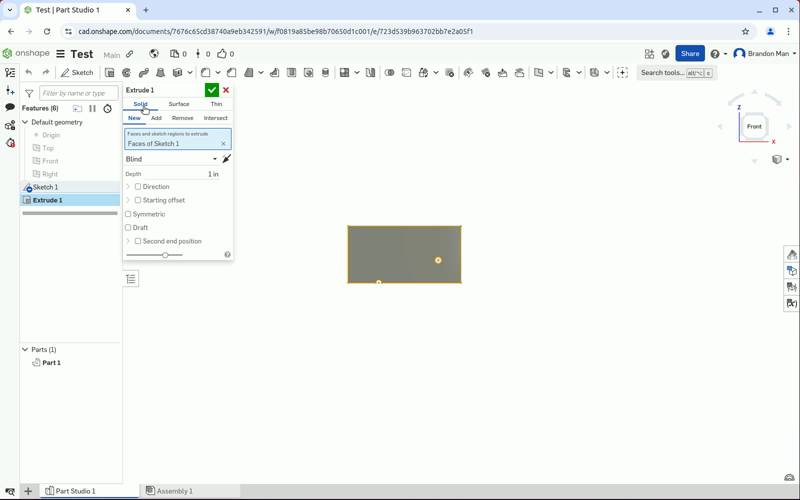
click(143, 106)
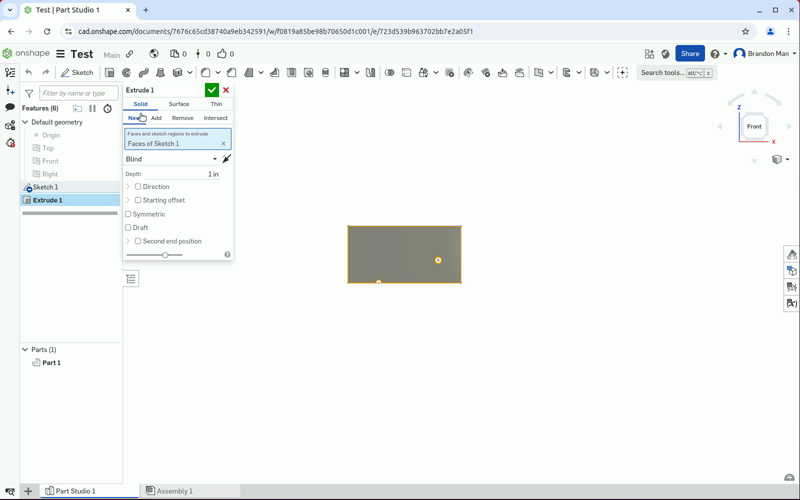
mouse_move(137, 120)
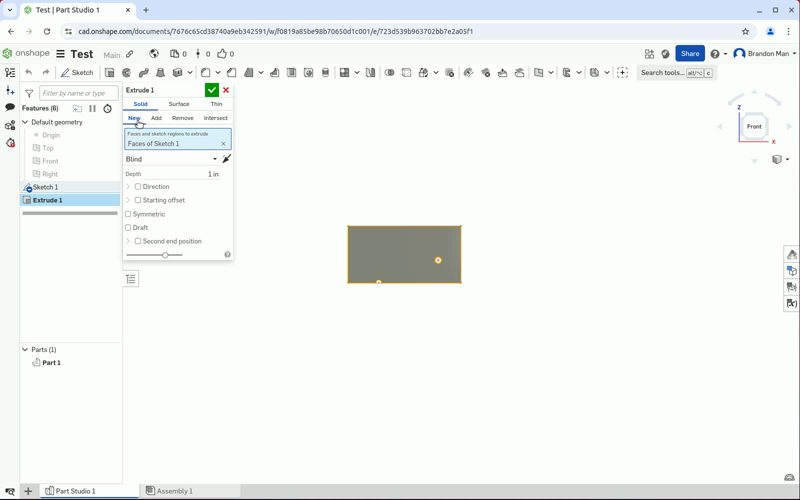
click(137, 120)
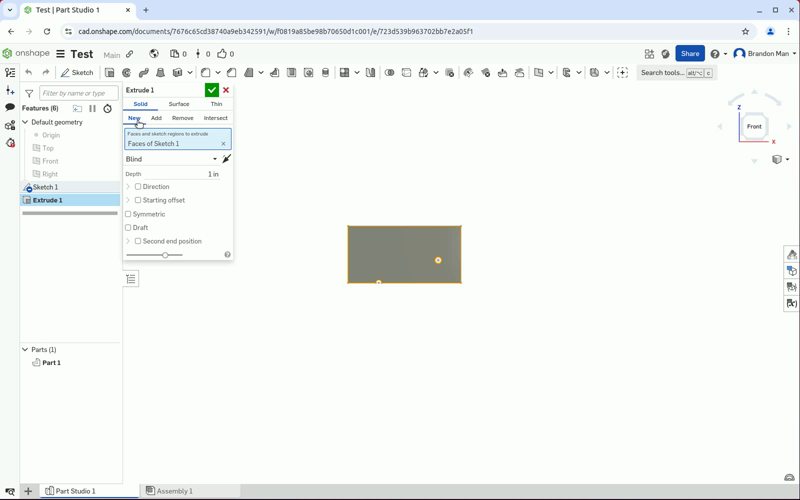
key(tab, 4)
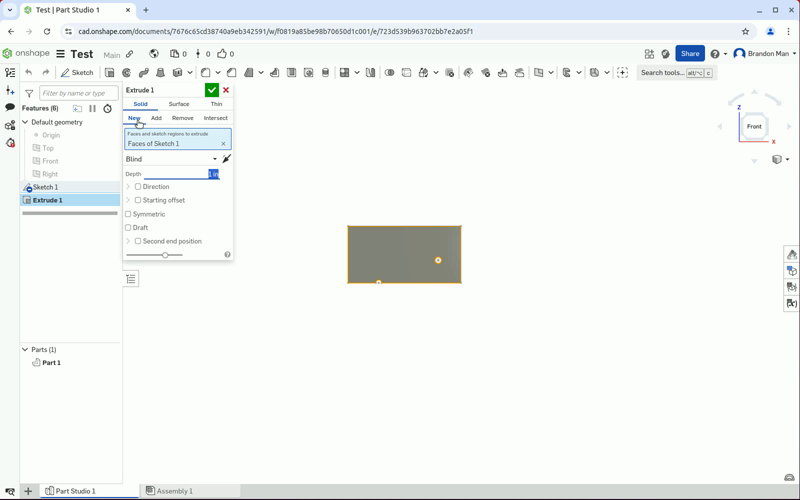
text(2.889)
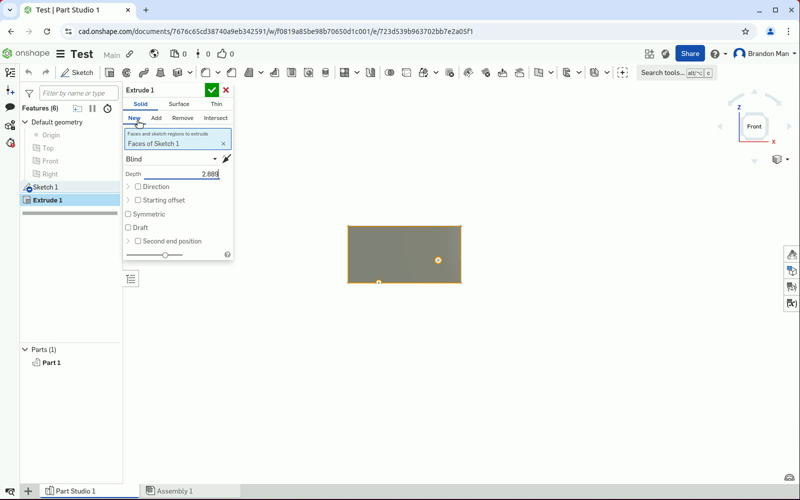
key(enter)
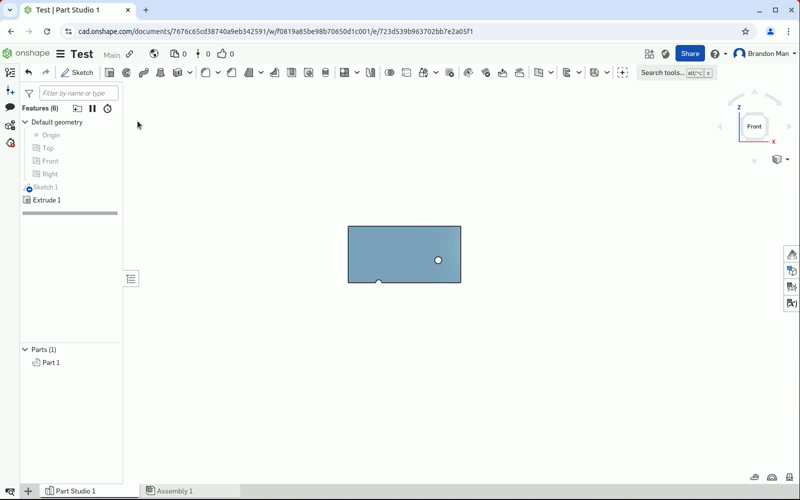
key(shift+h)
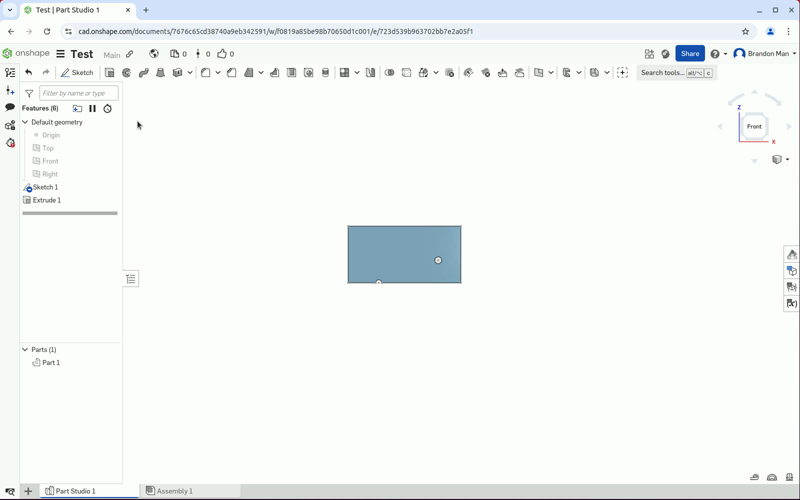
key(shift+h)
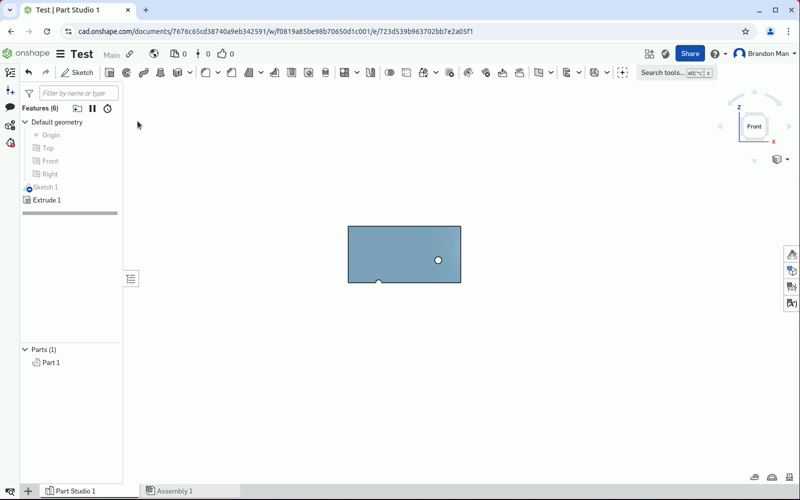
mouse_move(73, 189)
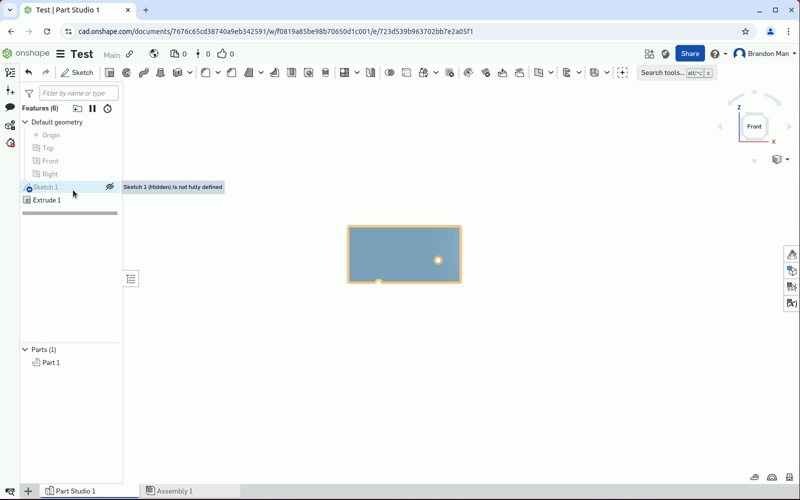
click(73, 189)
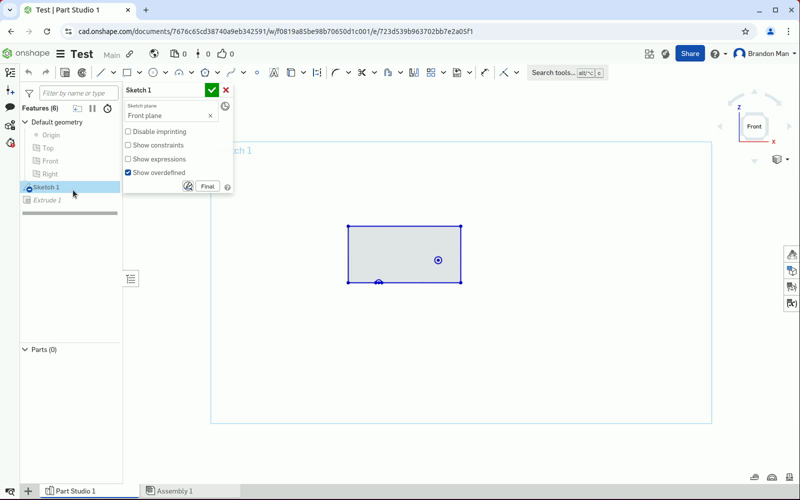
mouse_move(229, 92)
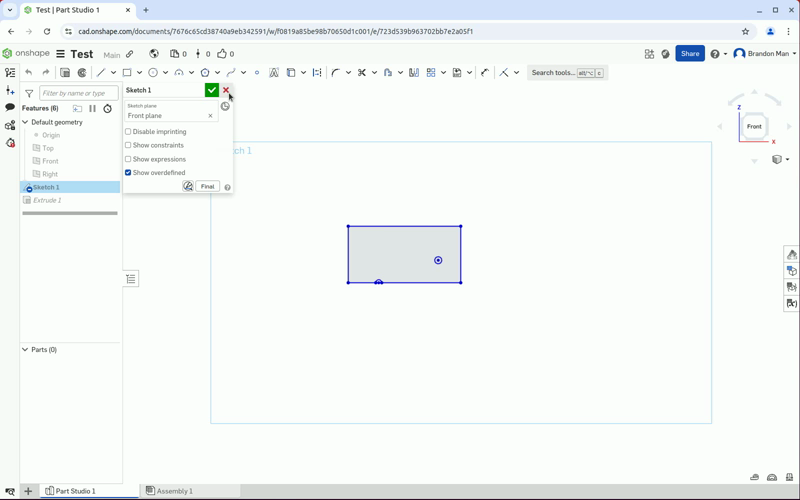
click(229, 92)
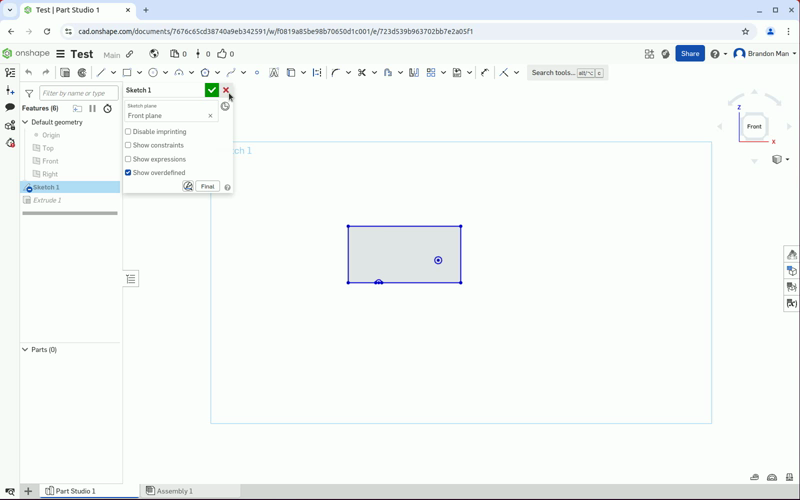
key(shift+s)
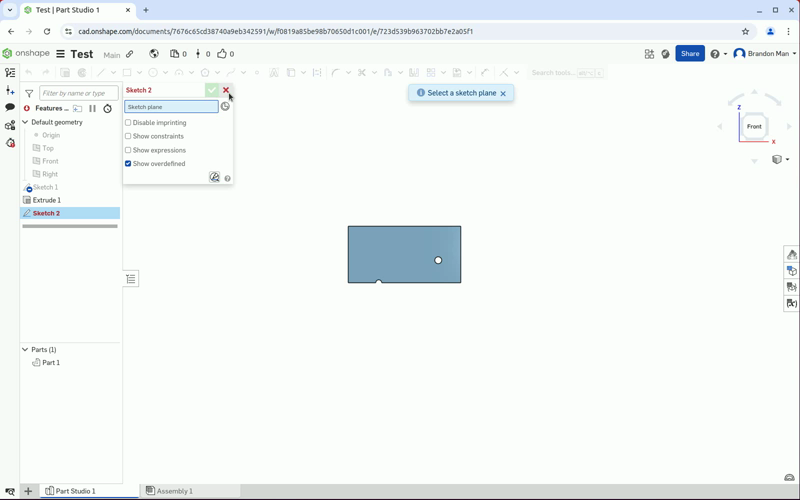
mouse_move(73, 163)
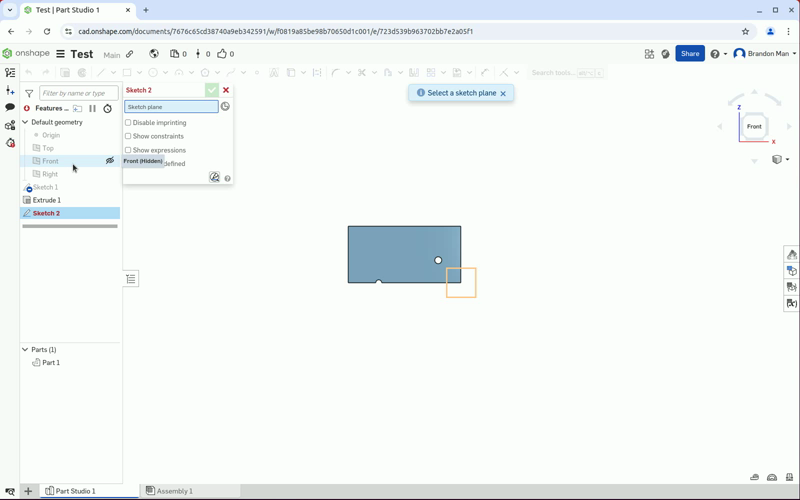
click(73, 163)
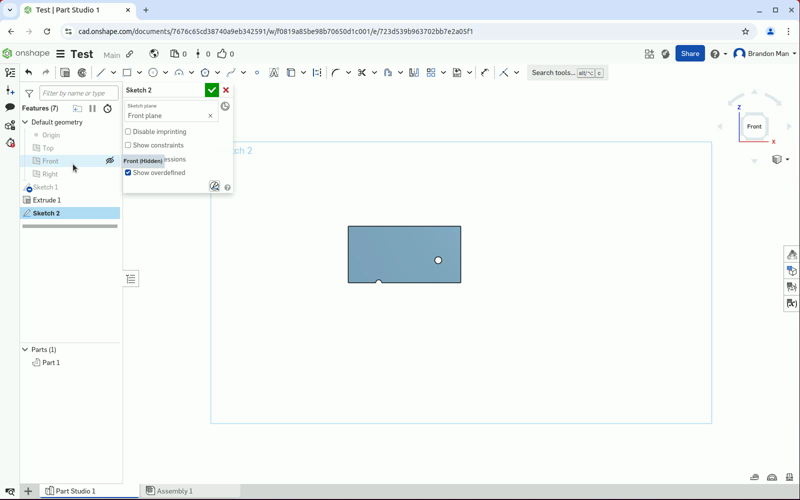
mouse_move(73, 352)
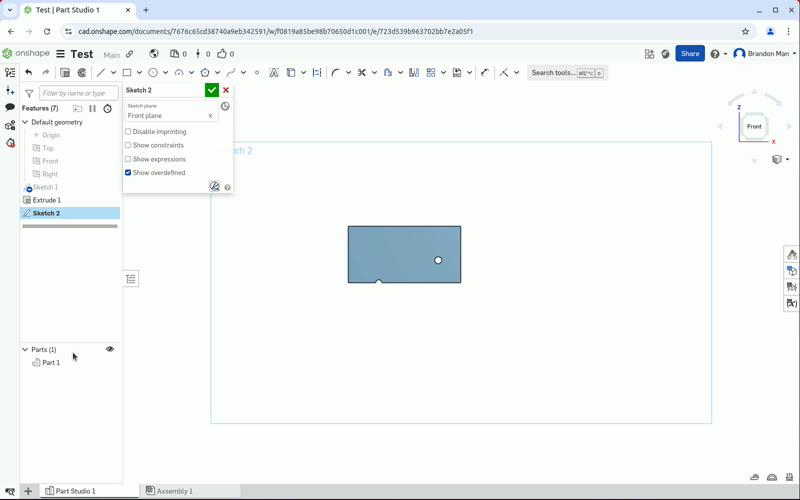
key(y)
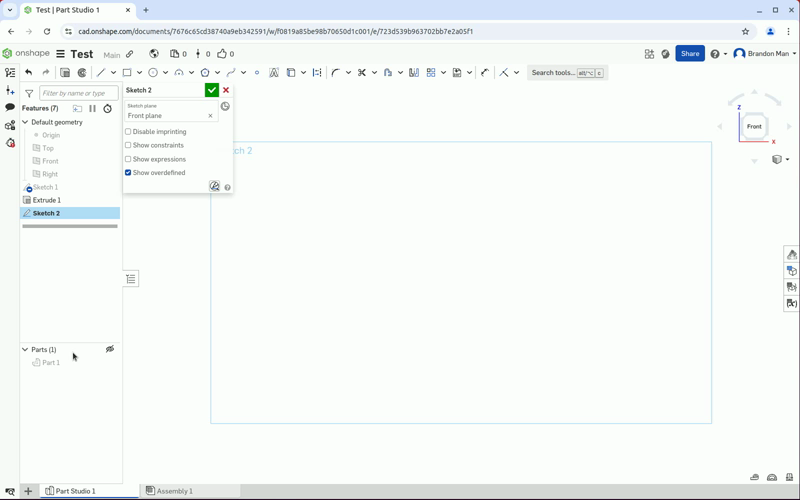
key(l)
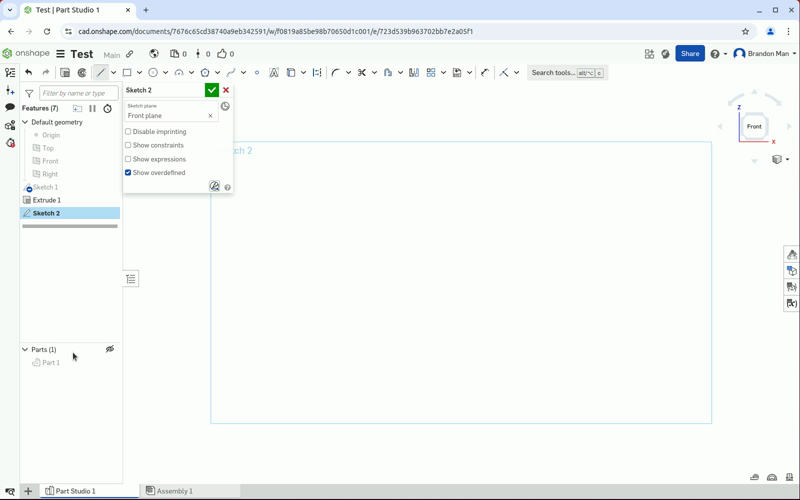
key_down(shift)
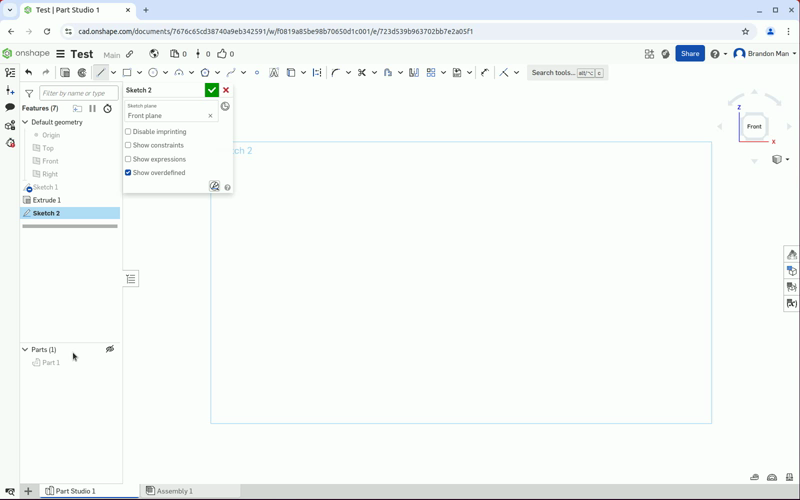
mouse_move(460, 282)
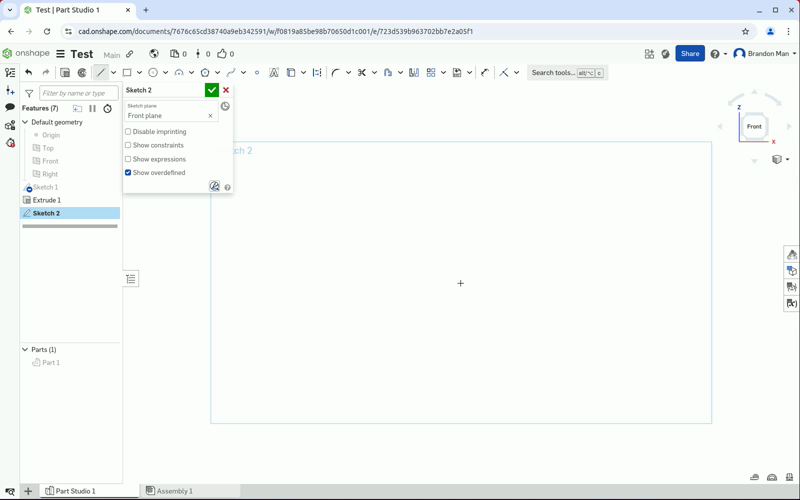
click(460, 282)
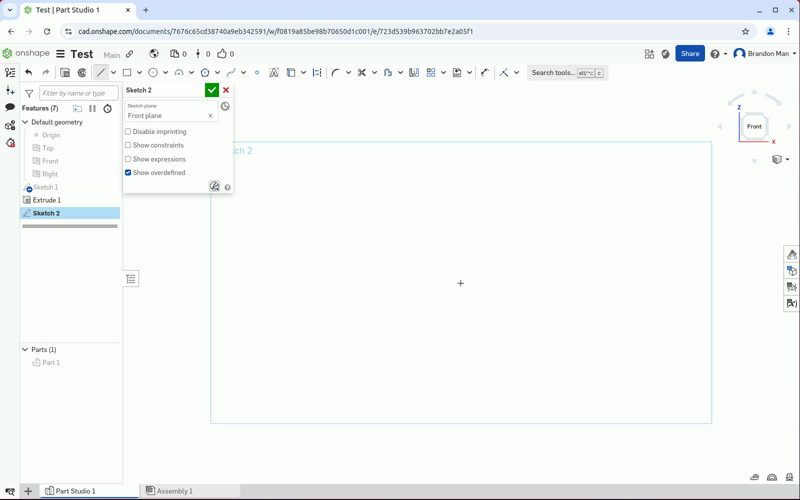
key_up(shift)
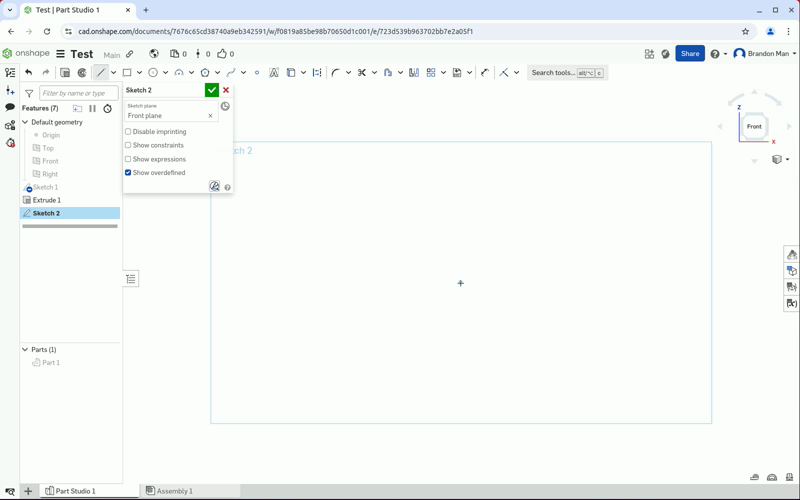
key_down(shift)
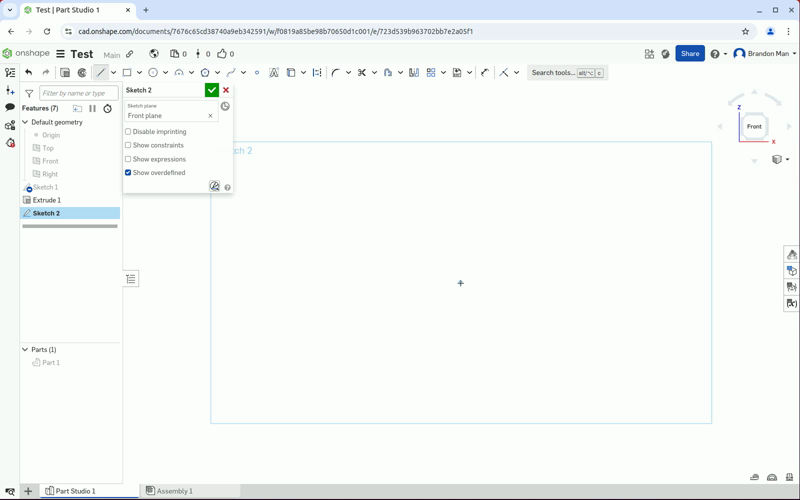
mouse_move(538, 282)
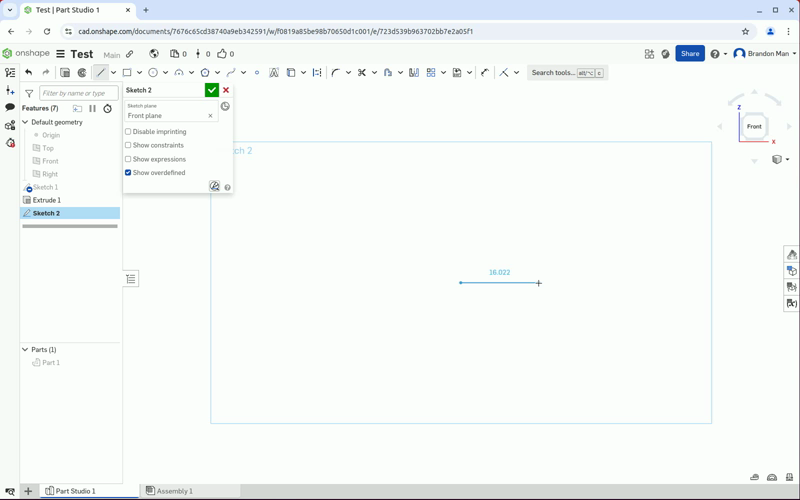
click(538, 282)
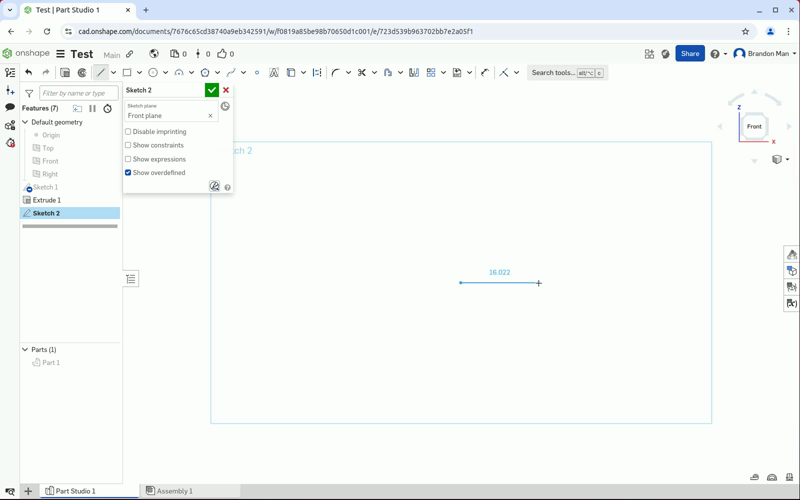
key_up(shift)
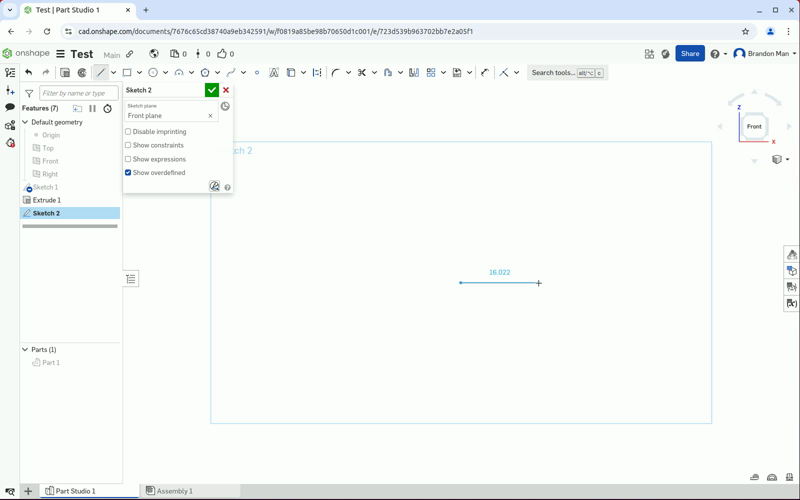
key(esc)
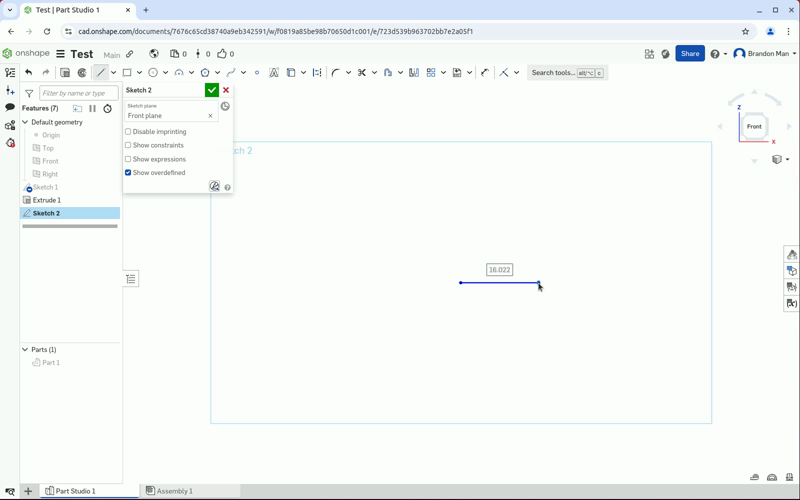
key(a)
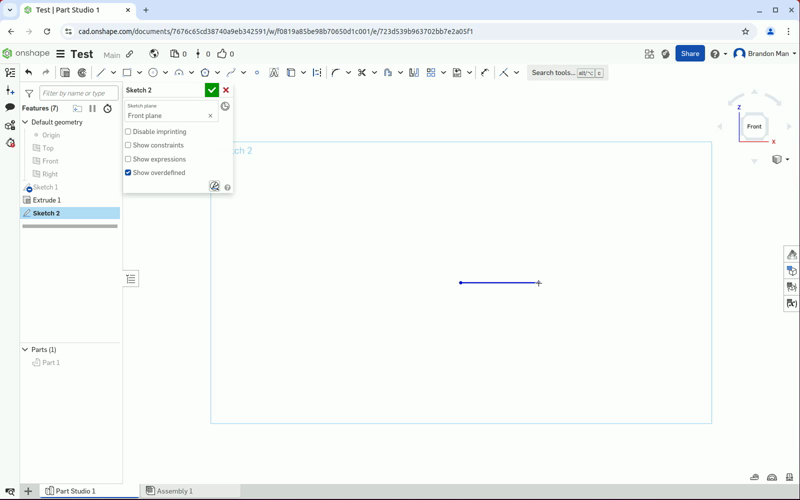
mouse_move(538, 282)
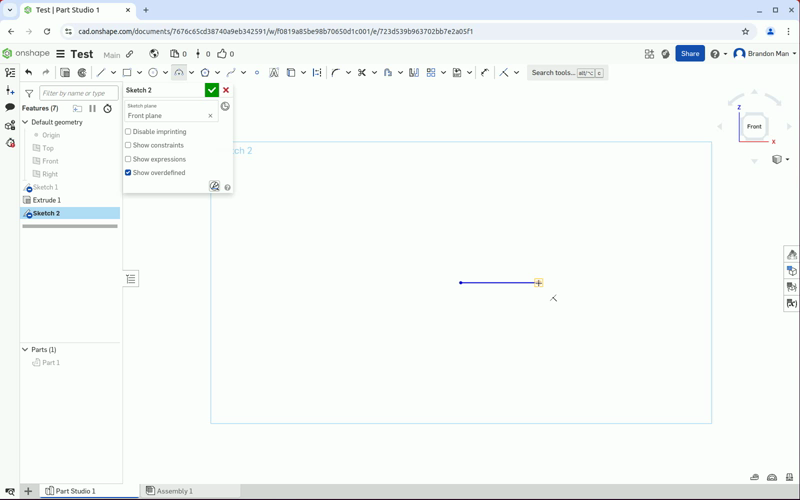
click(538, 282)
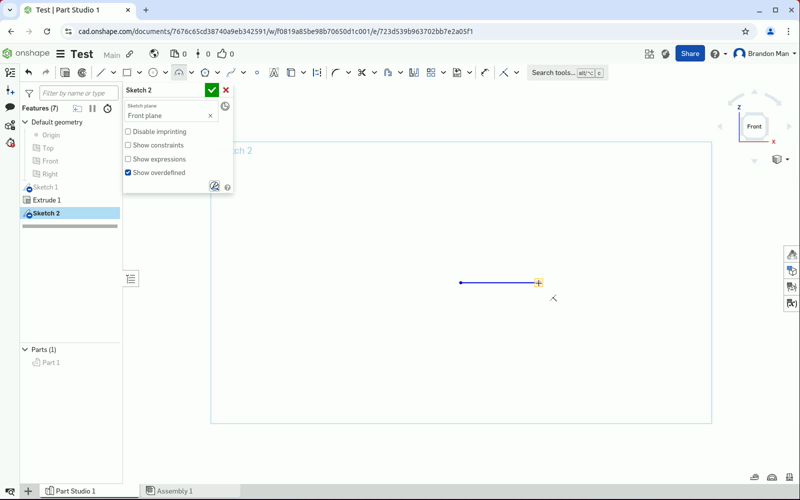
key_down(shift)
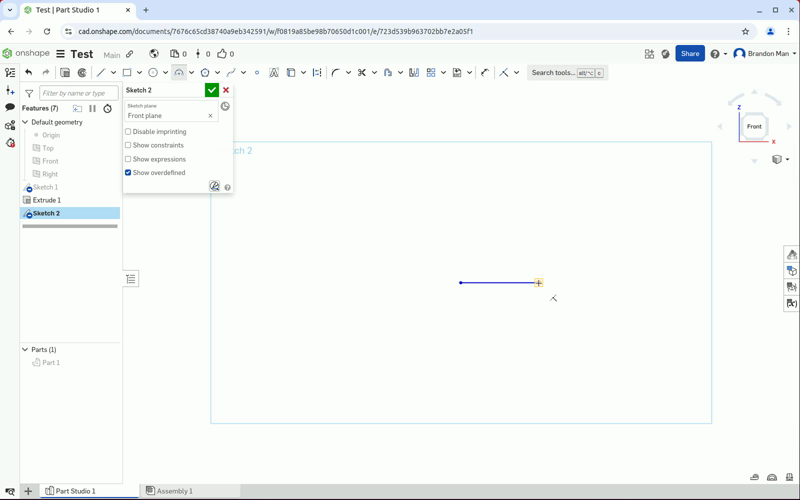
mouse_move(546, 282)
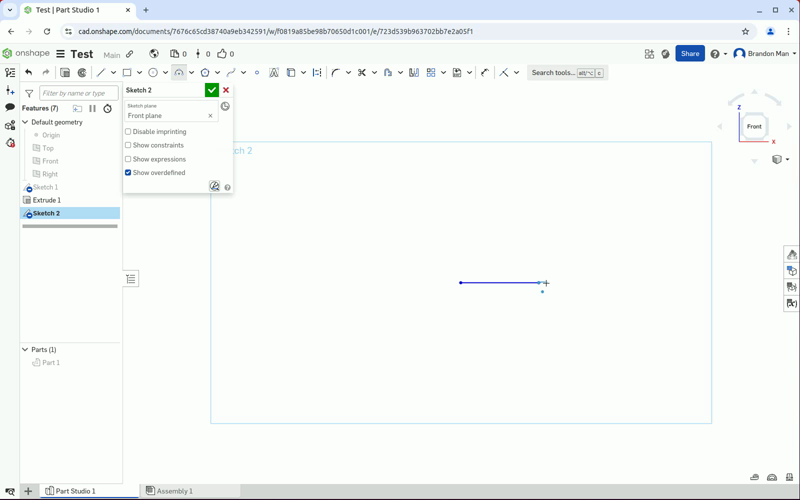
scroll(6)
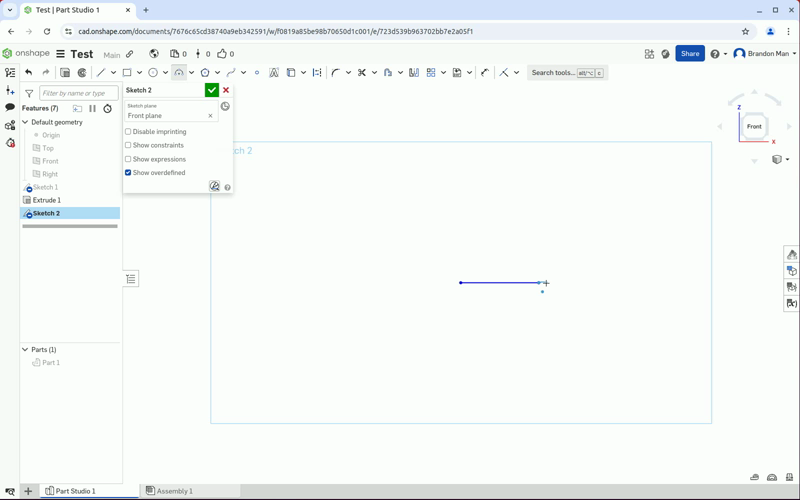
scroll(6)
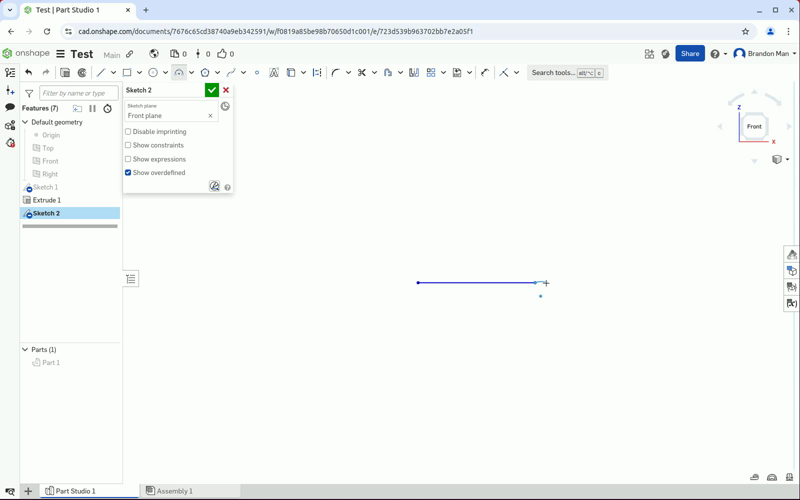
scroll(6)
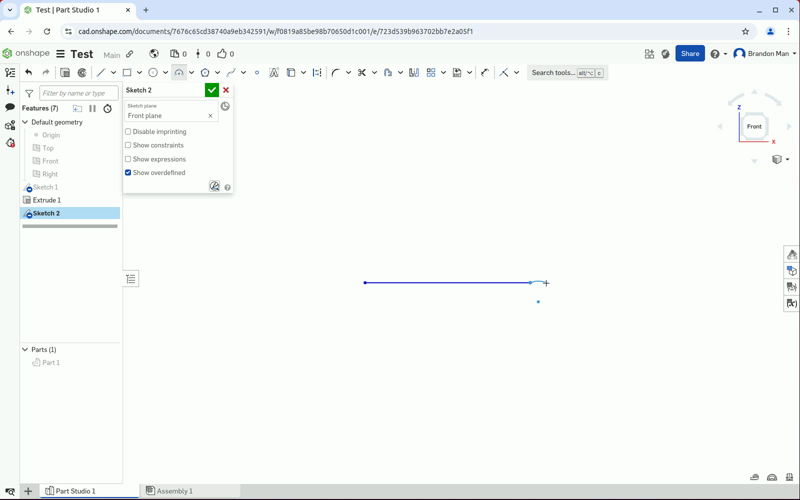
scroll(6)
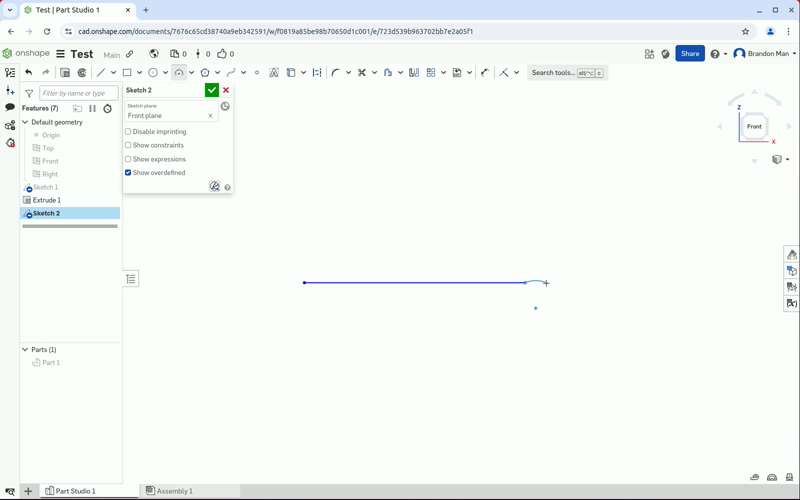
scroll(6)
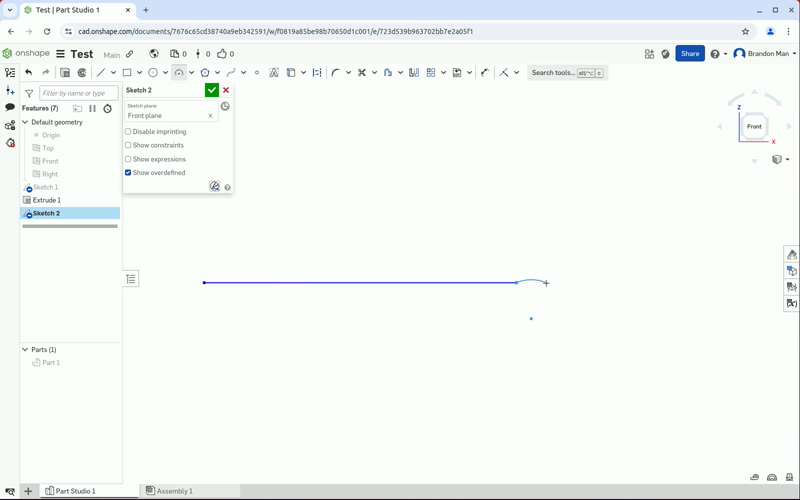
scroll(6)
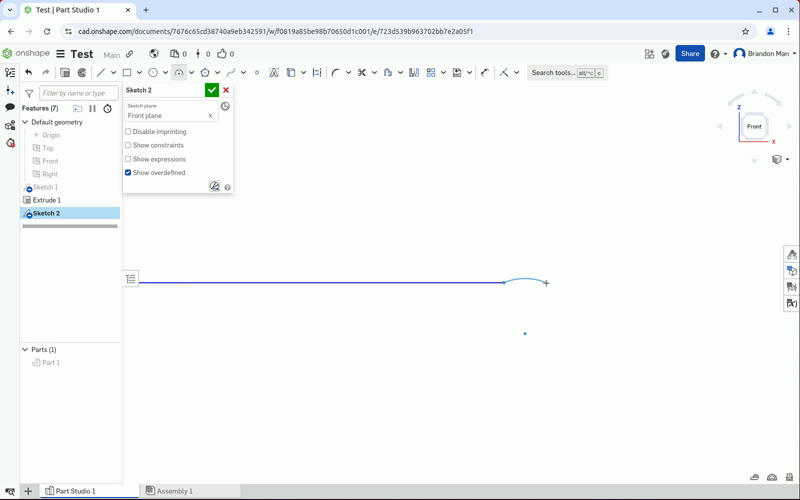
scroll(6)
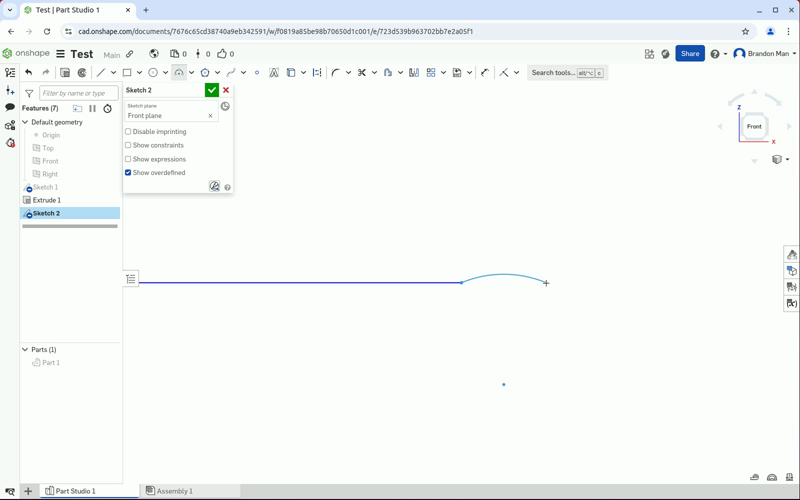
click(546, 282)
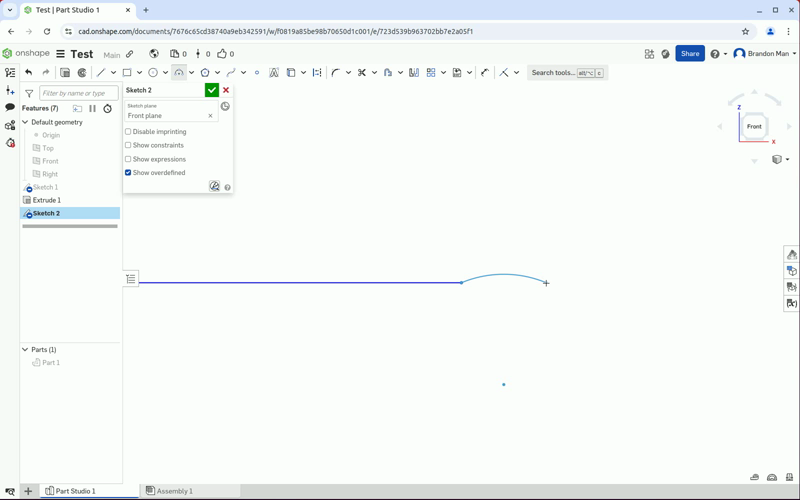
scroll(-6)
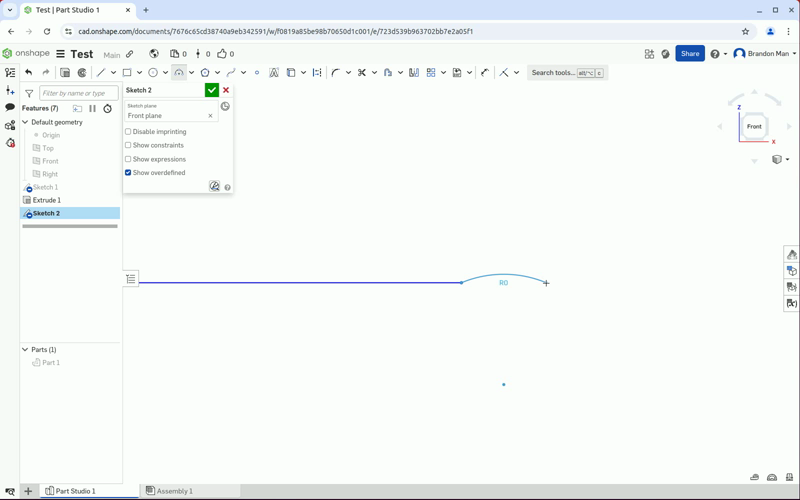
scroll(-6)
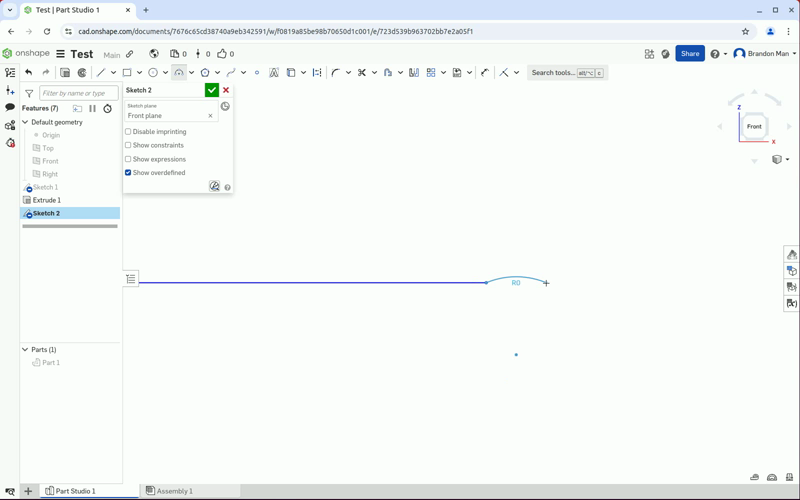
scroll(-6)
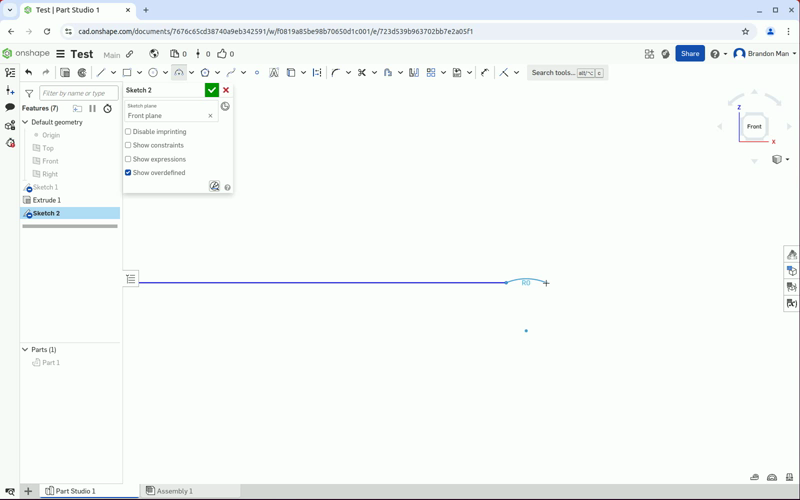
scroll(-6)
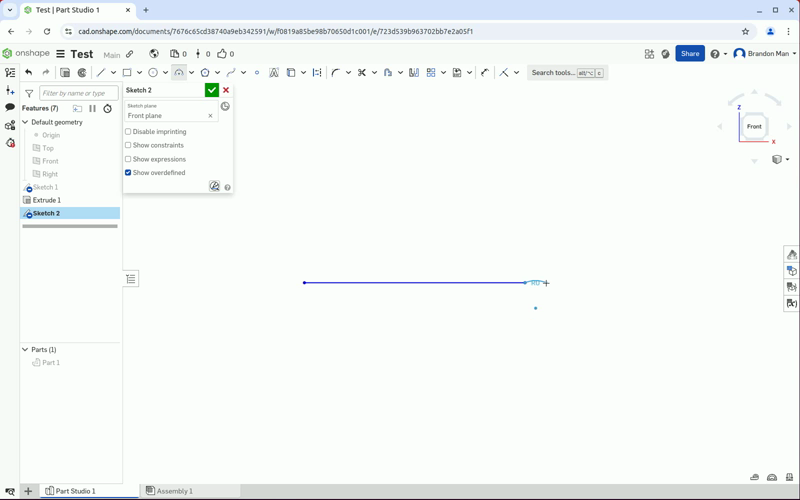
scroll(-6)
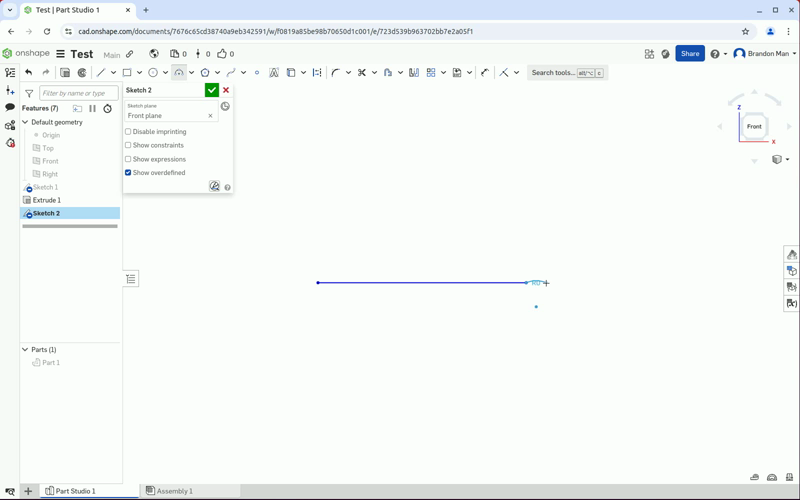
scroll(-6)
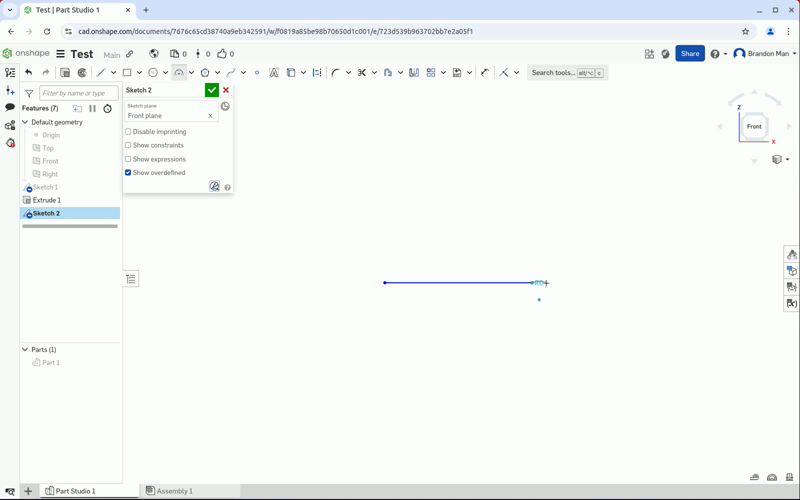
scroll(-6)
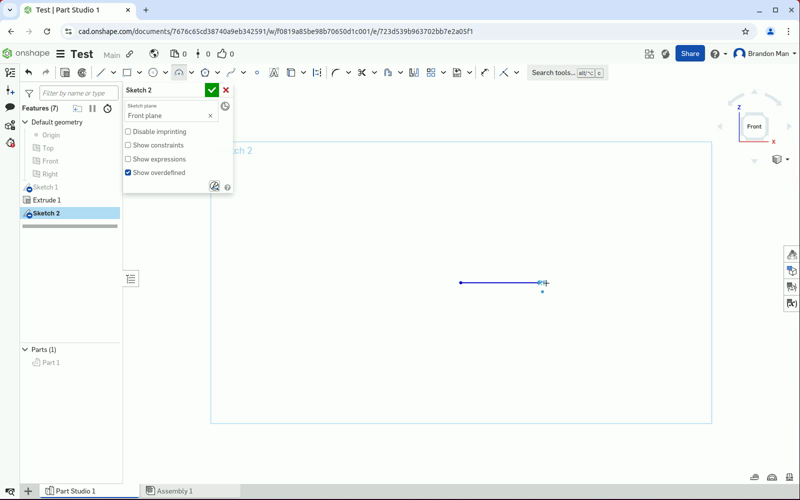
mouse_move(542, 279)
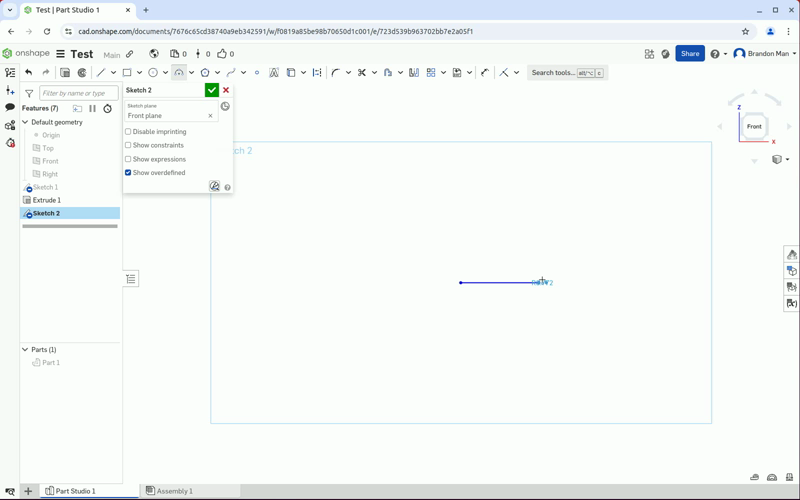
scroll(6)
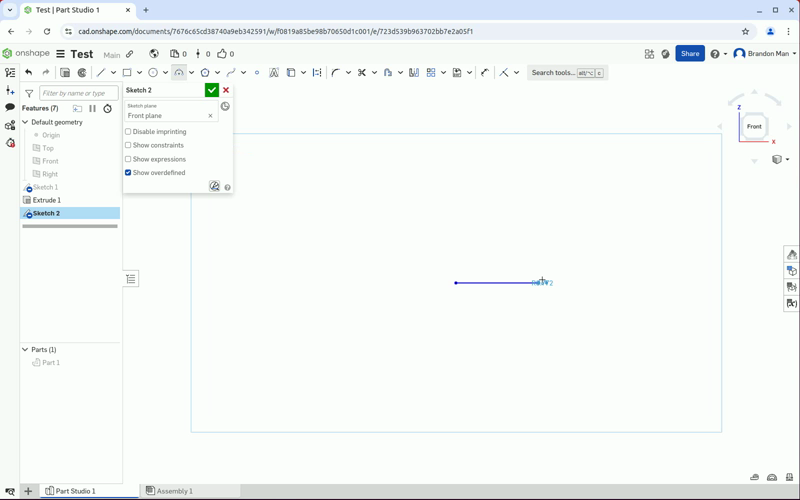
scroll(6)
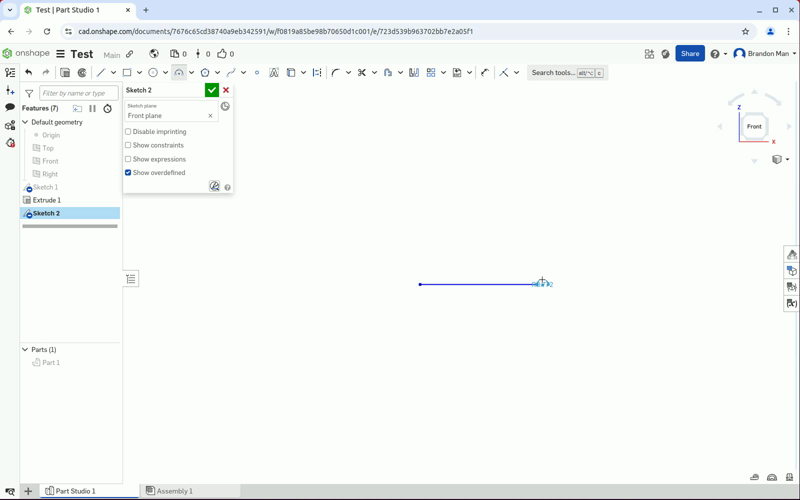
scroll(6)
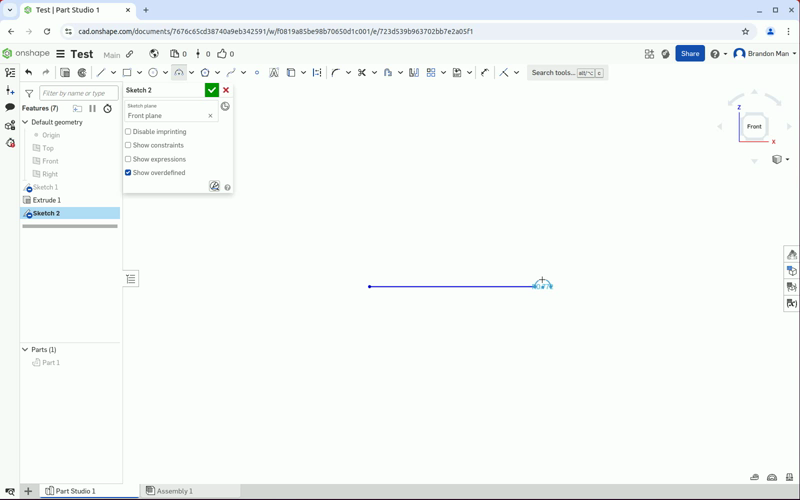
scroll(6)
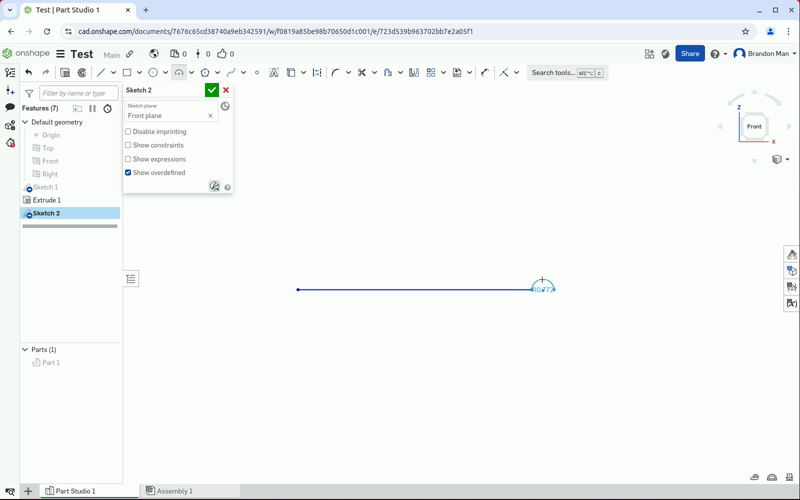
scroll(6)
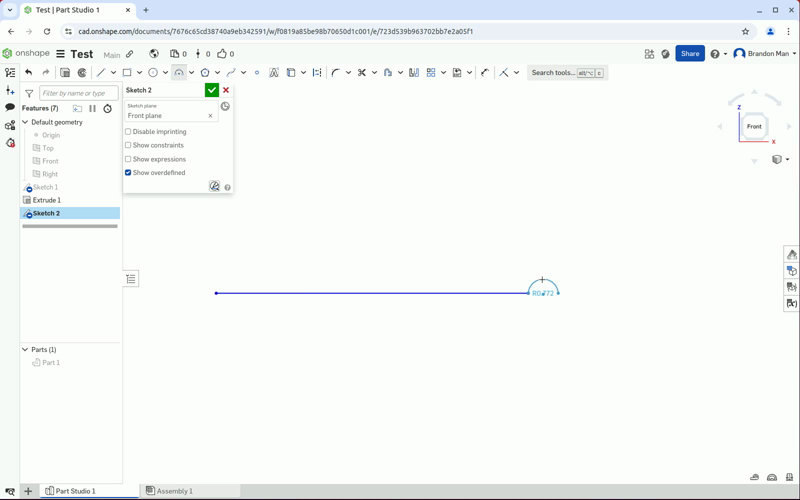
scroll(6)
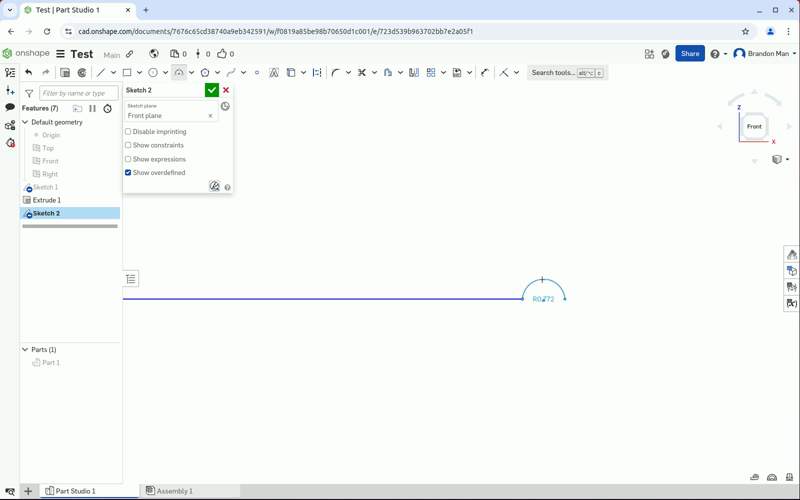
scroll(6)
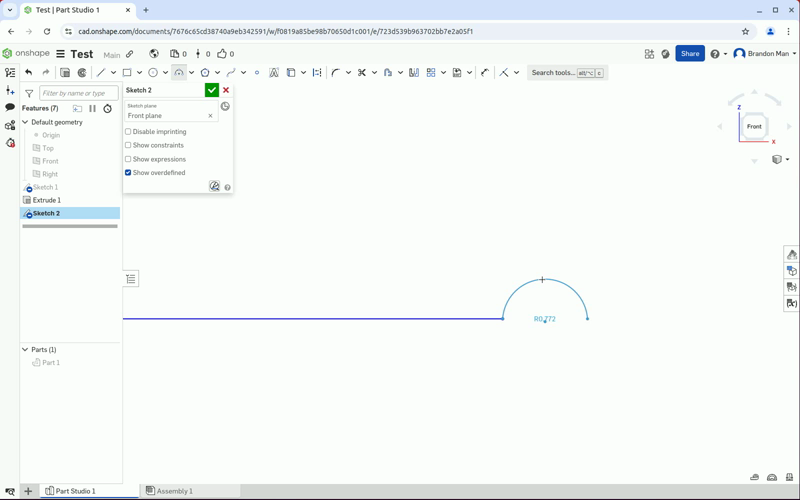
click(542, 279)
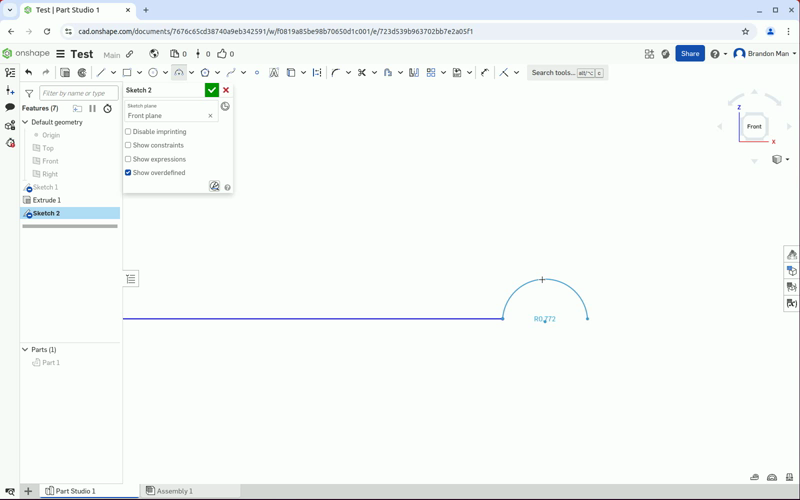
scroll(-6)
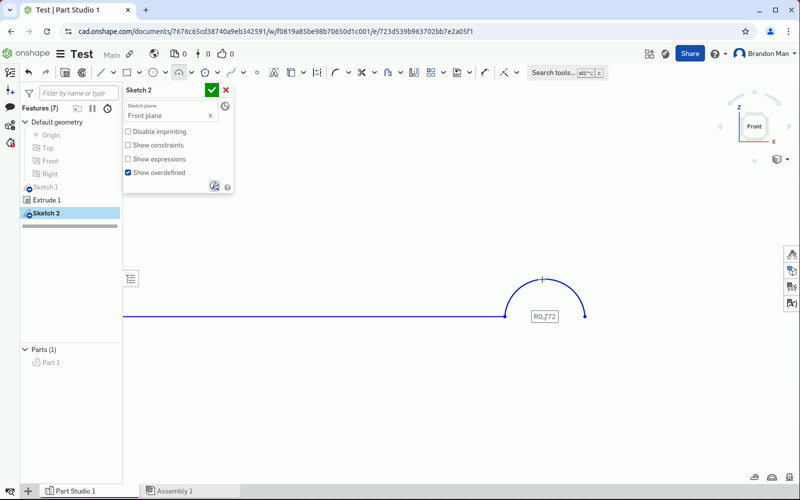
scroll(-6)
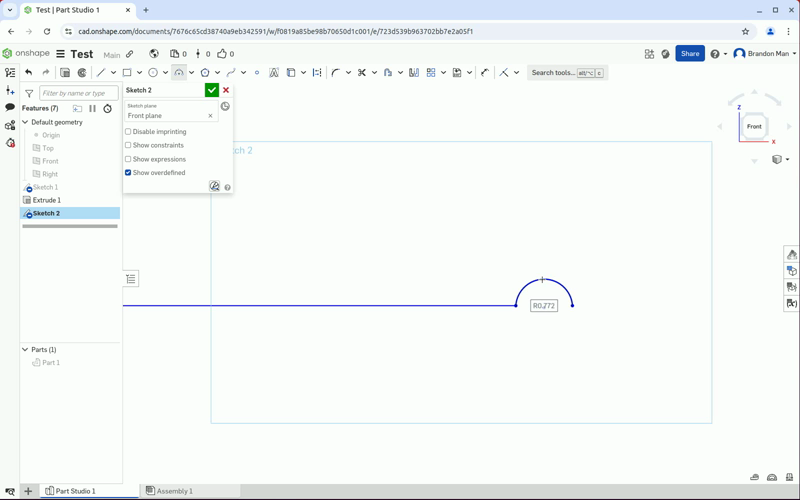
scroll(-6)
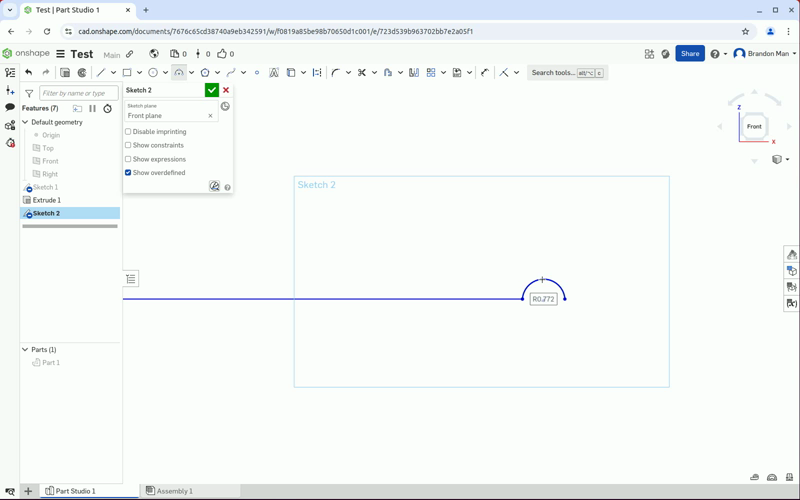
scroll(-6)
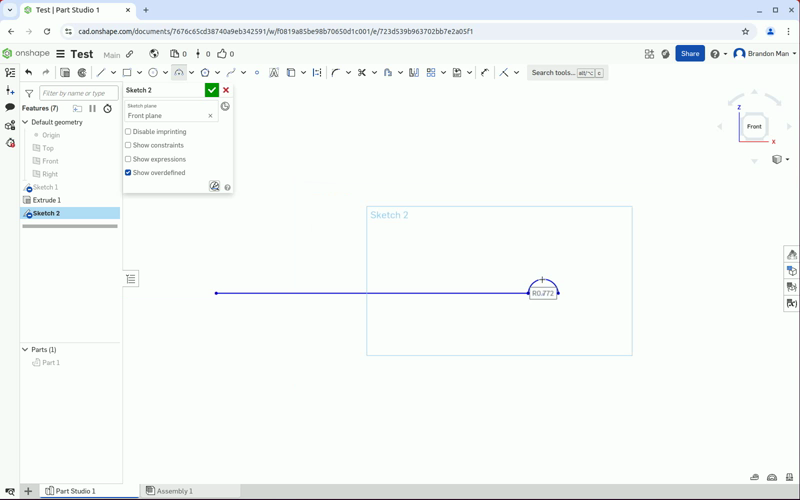
scroll(-6)
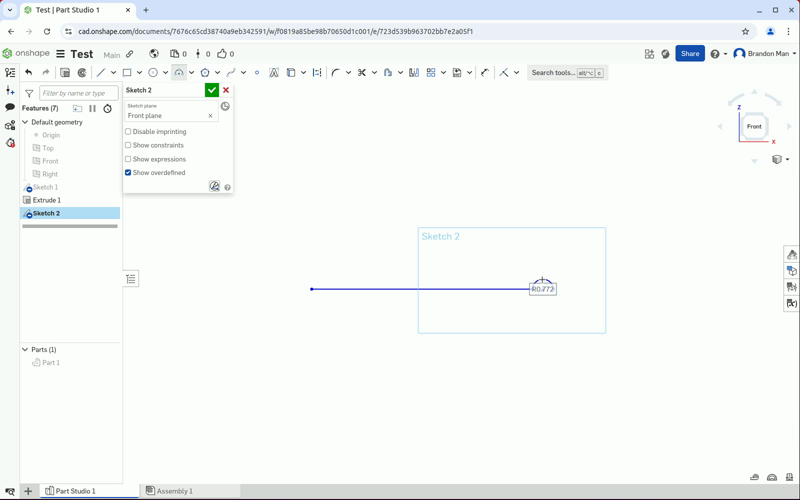
scroll(-6)
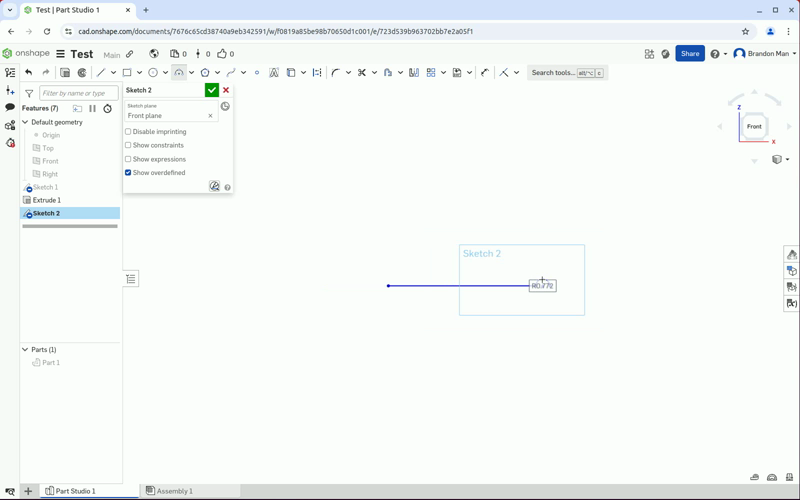
scroll(-6)
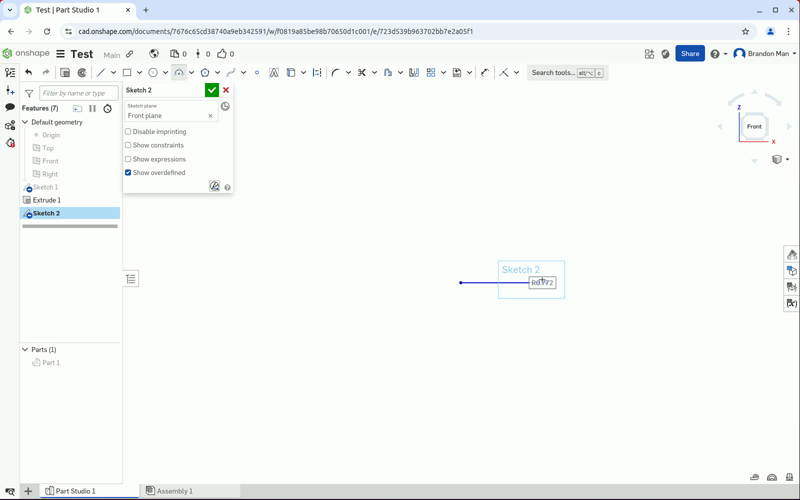
key_up(shift)
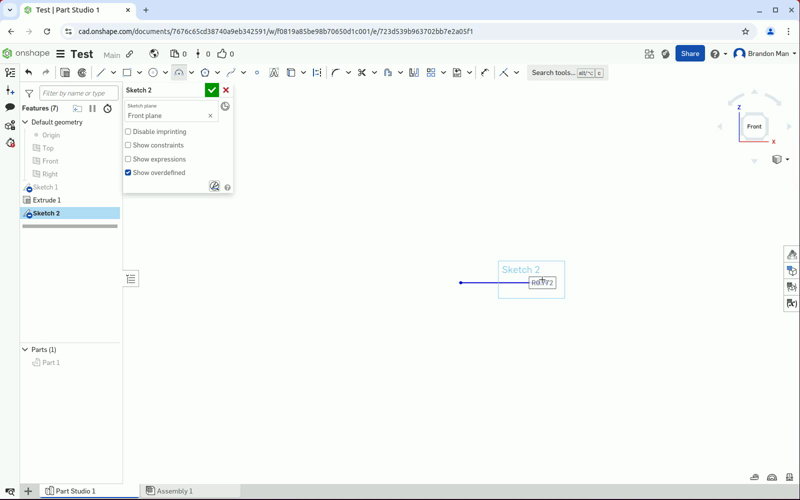
key(esc)
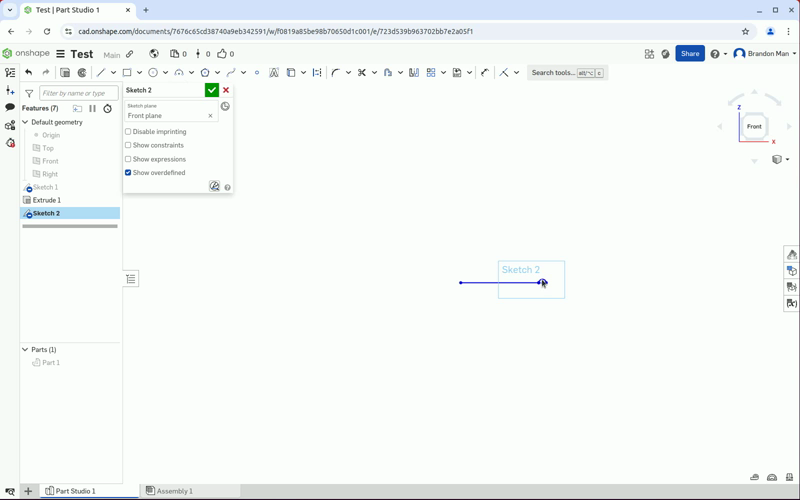
key(l)
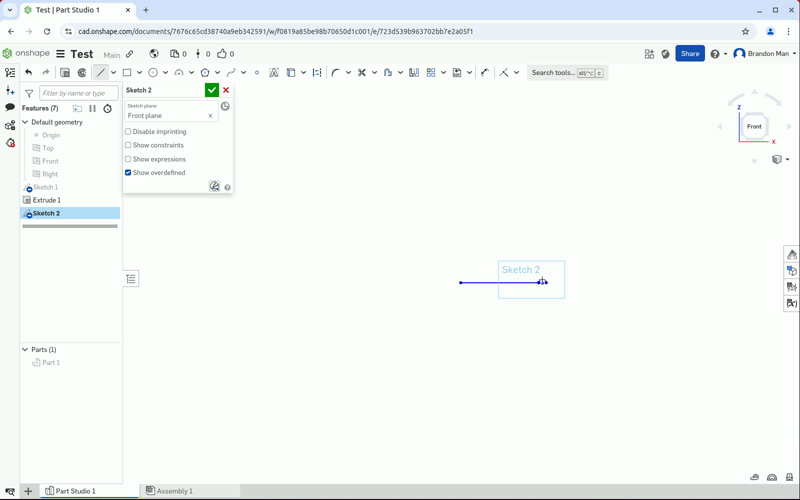
mouse_move(546, 282)
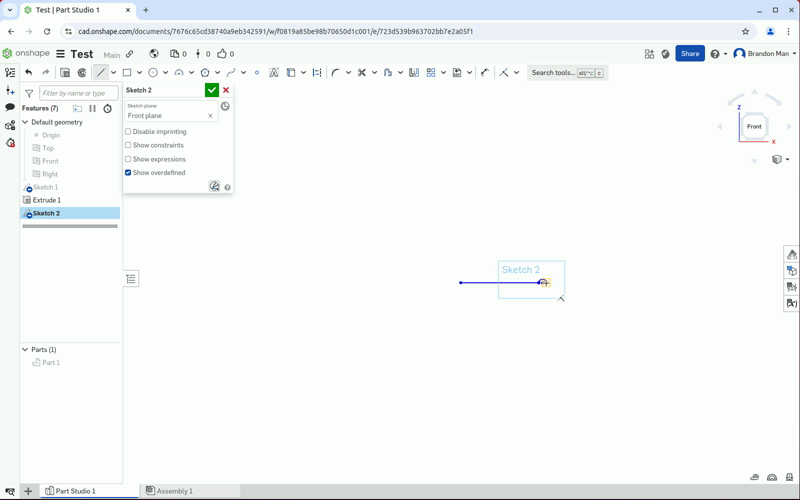
scroll(6)
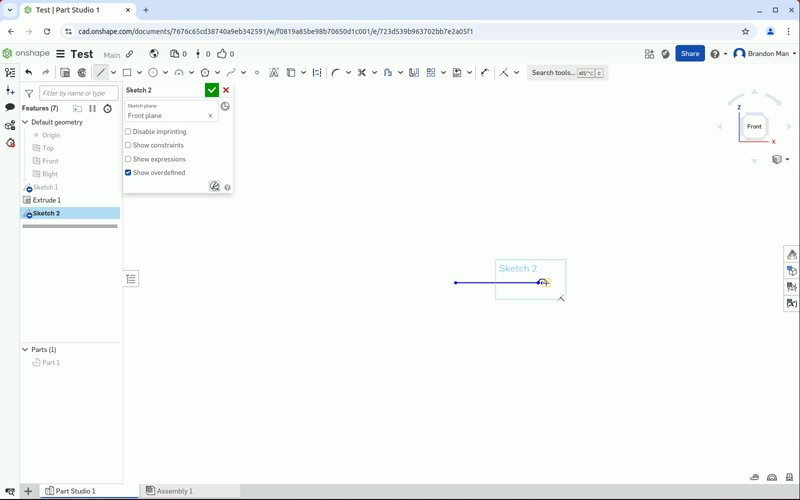
scroll(6)
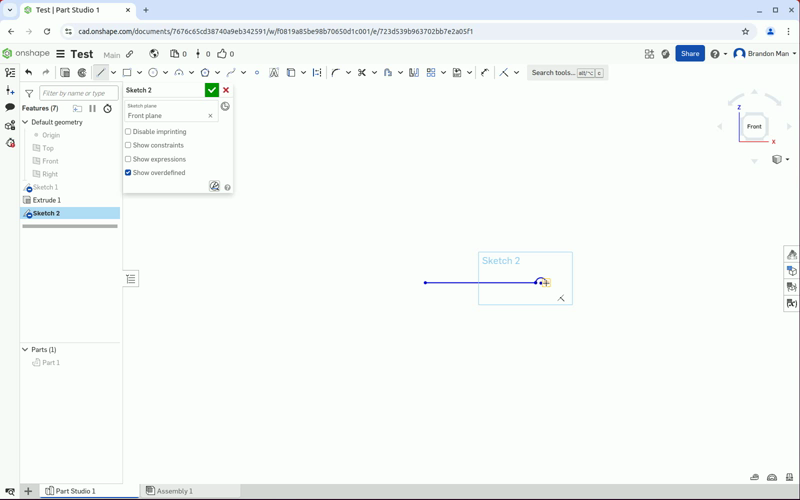
scroll(6)
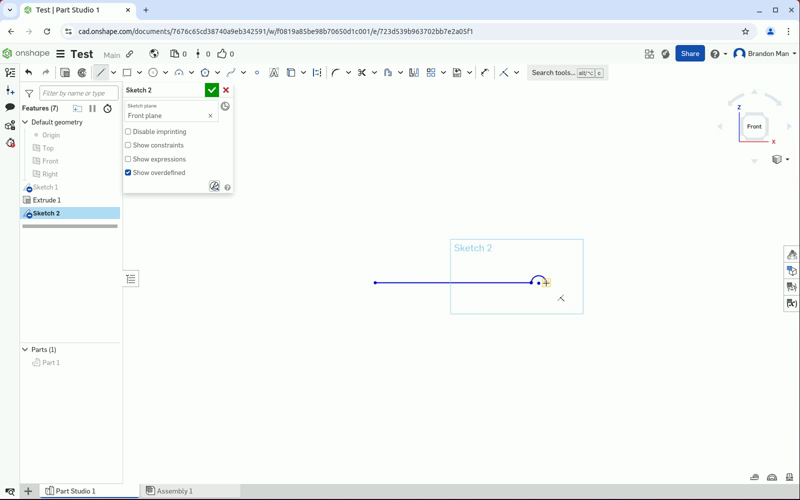
scroll(6)
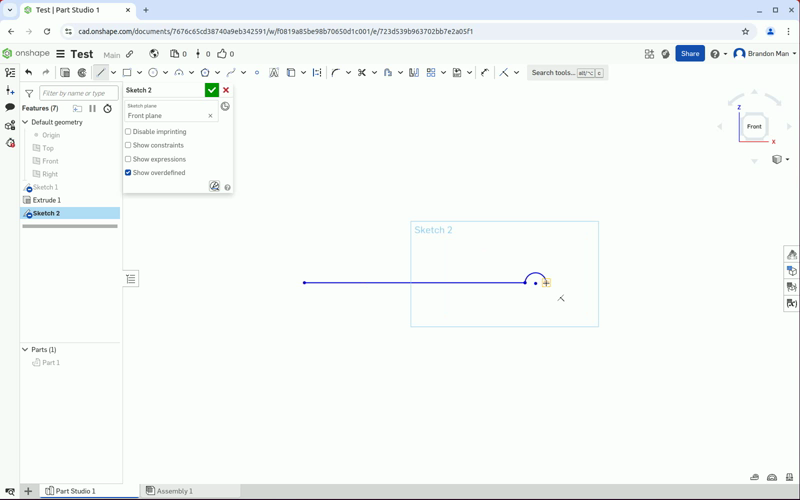
scroll(6)
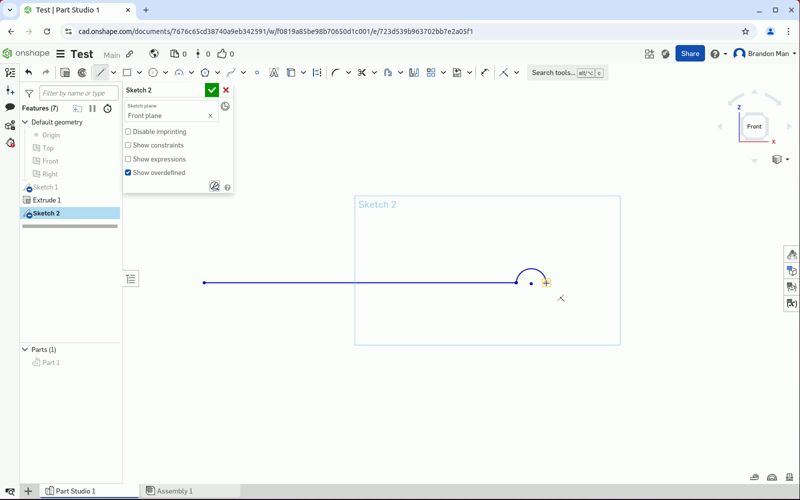
scroll(6)
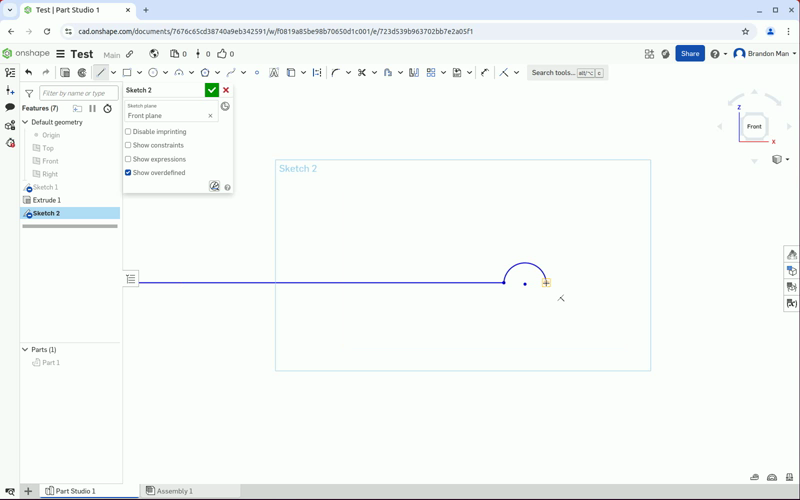
scroll(6)
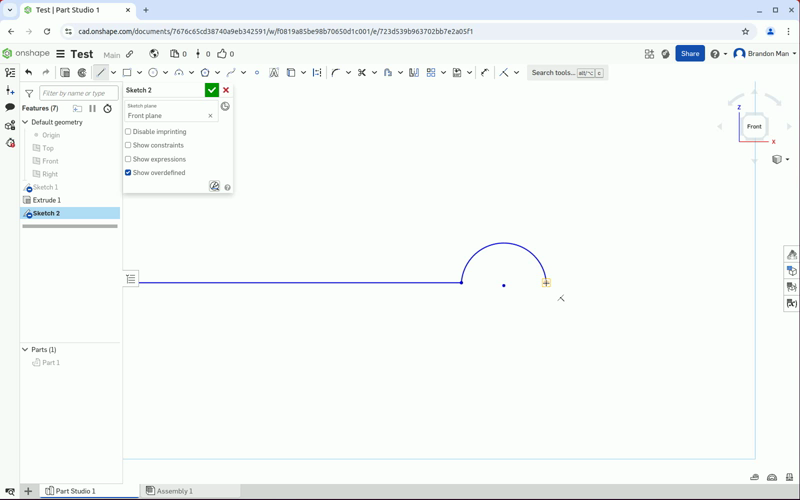
click(546, 282)
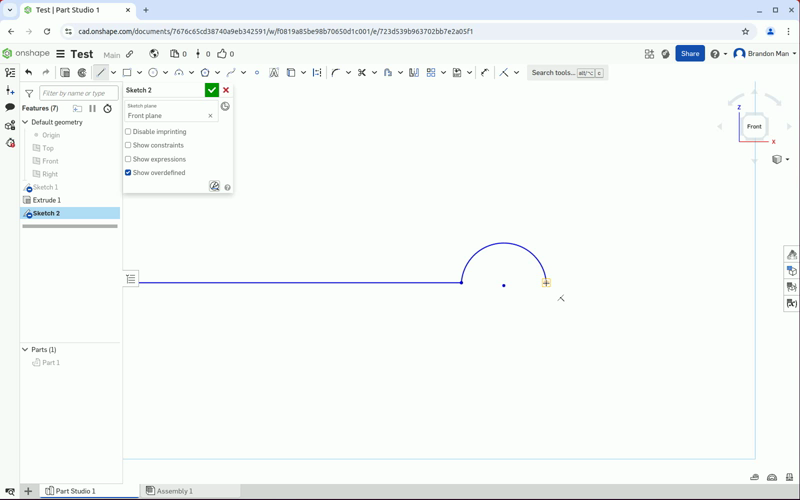
scroll(-6)
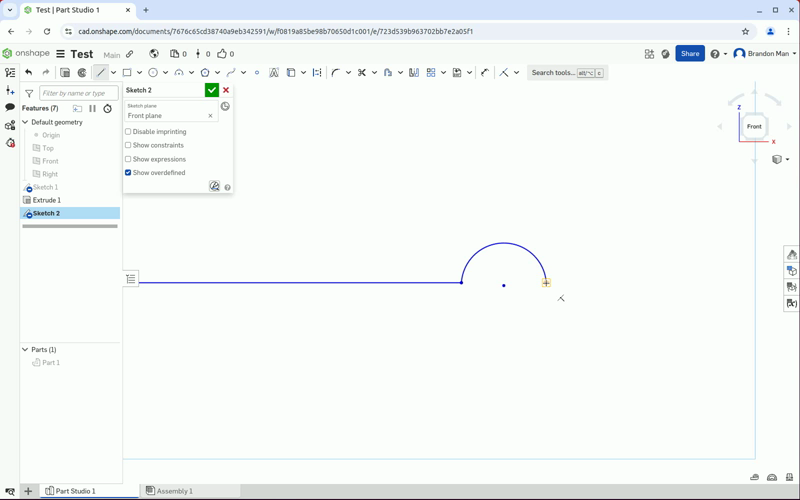
scroll(-6)
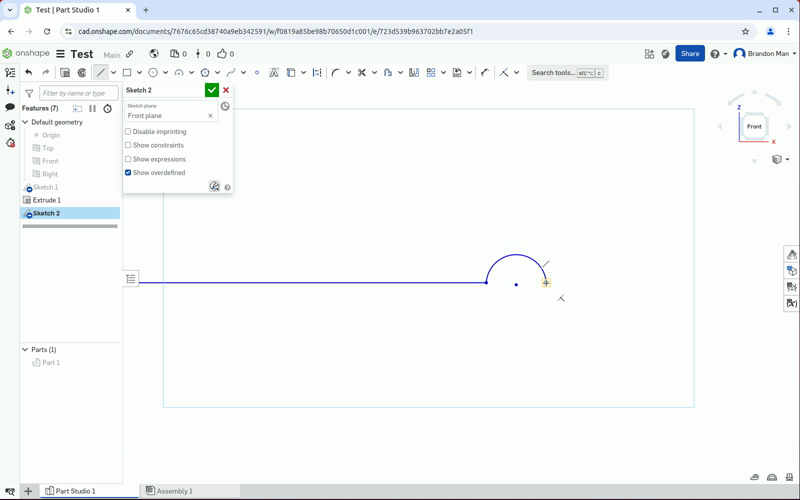
scroll(-6)
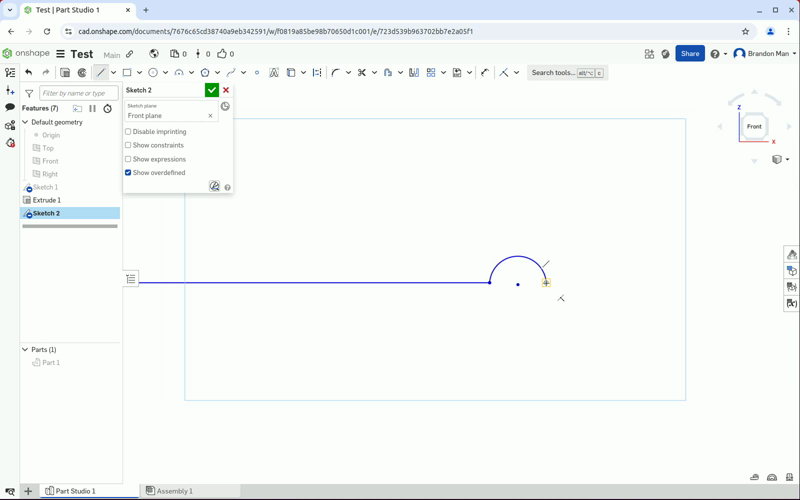
scroll(-6)
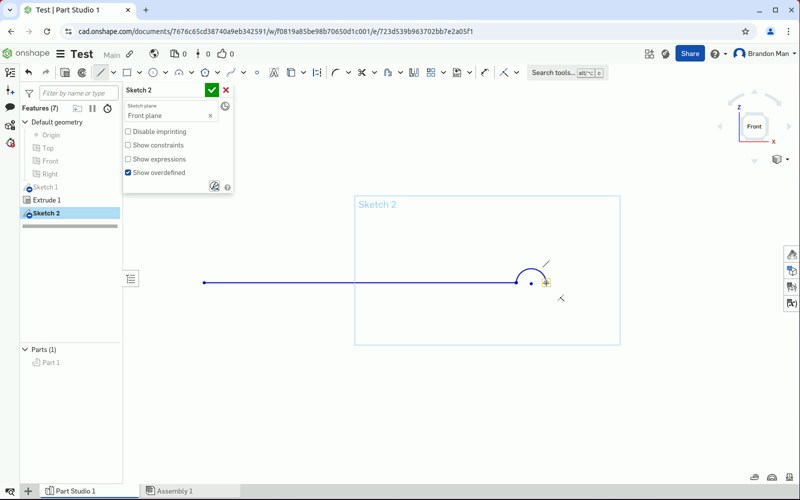
scroll(-6)
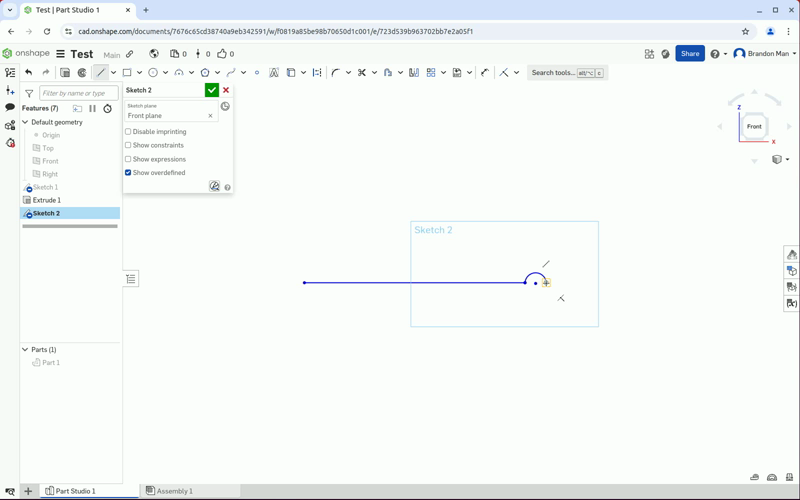
scroll(-6)
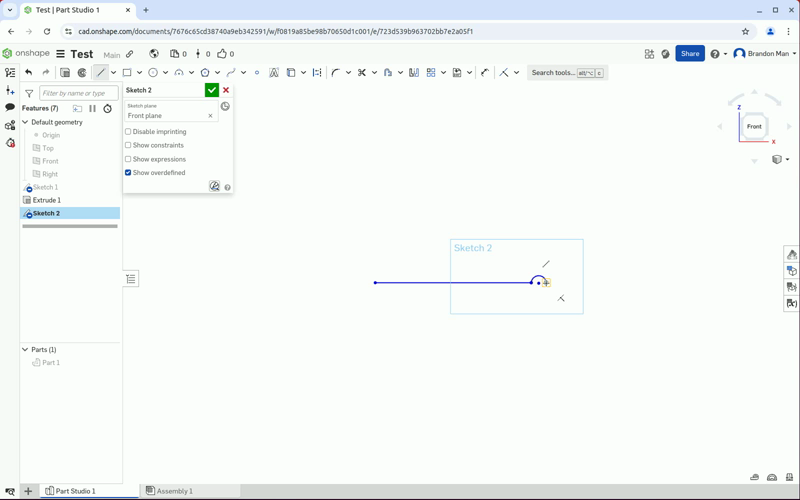
scroll(-6)
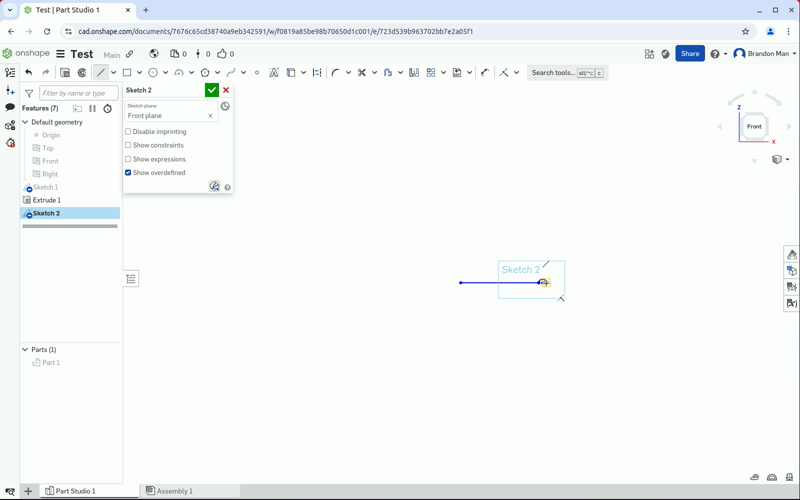
key_down(shift)
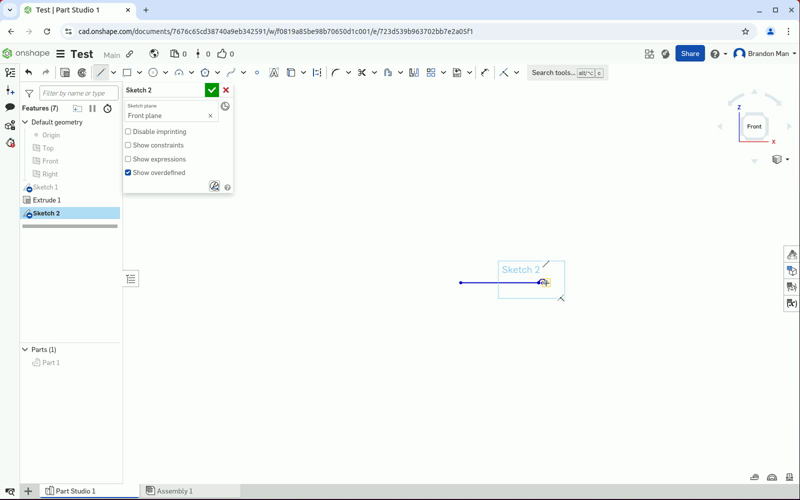
mouse_move(576, 282)
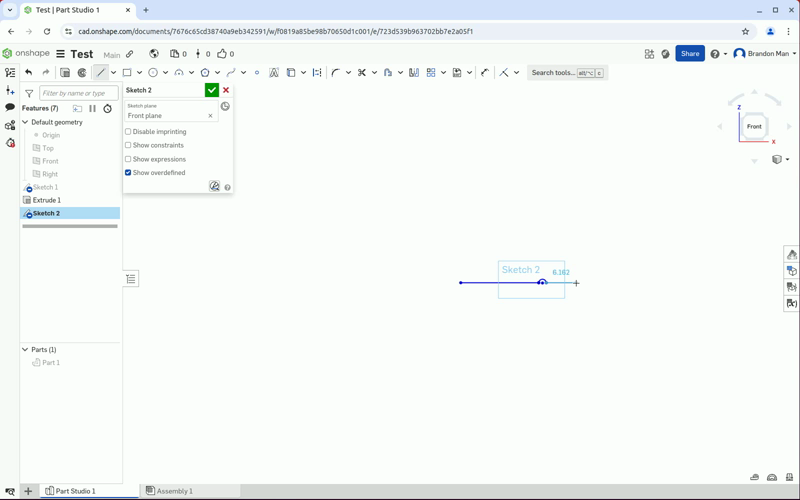
mouse_move(573, 282)
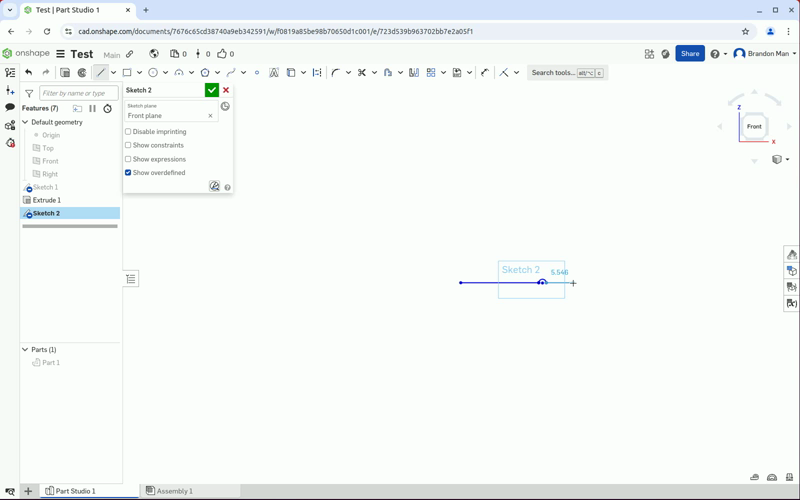
click(573, 282)
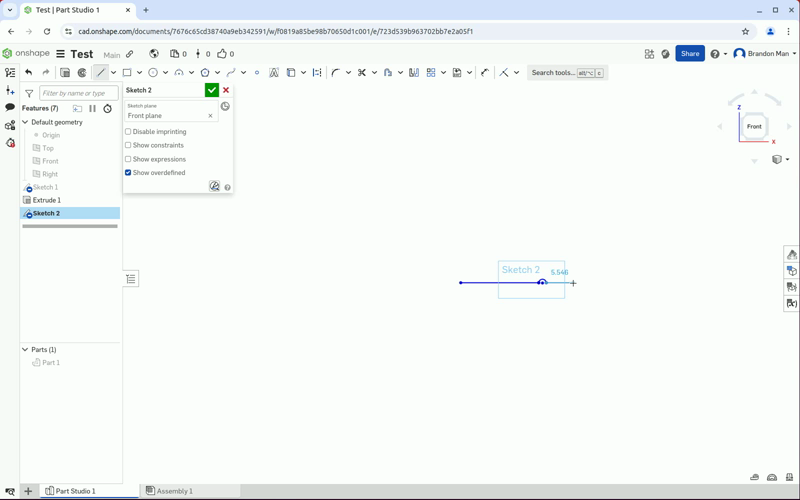
key_up(shift)
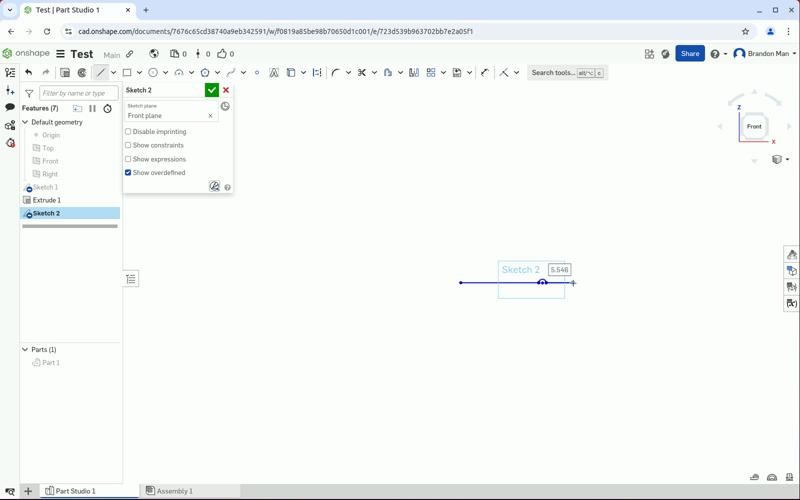
key_down(shift)
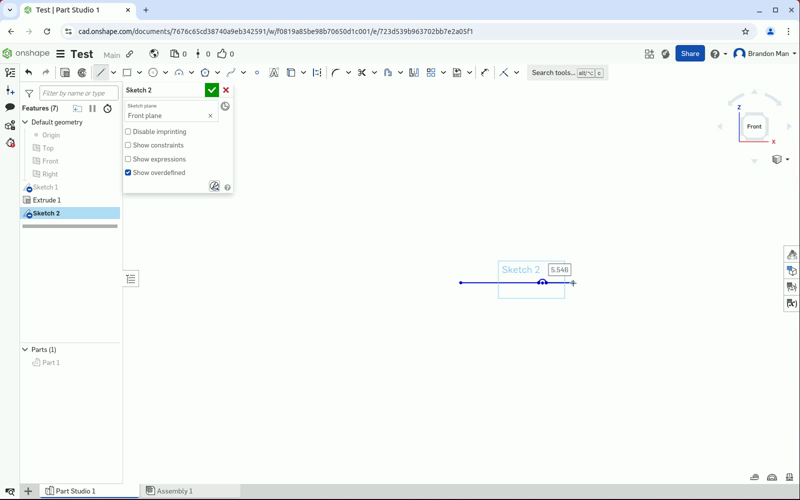
mouse_move(589, 282)
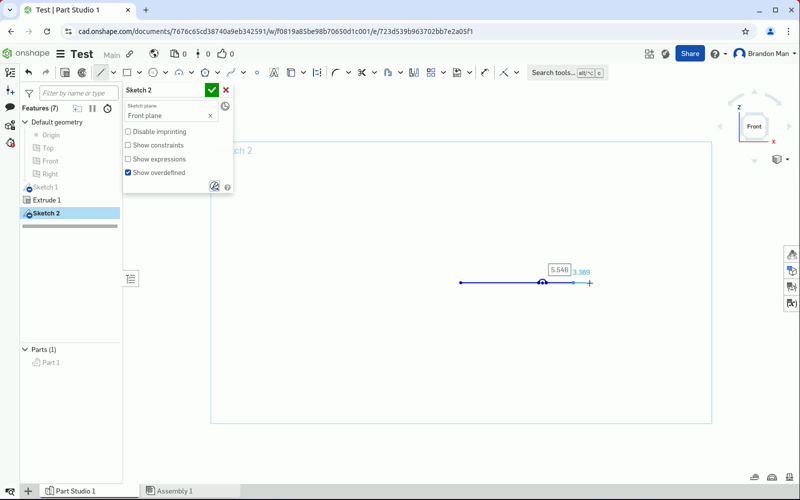
mouse_move(573, 226)
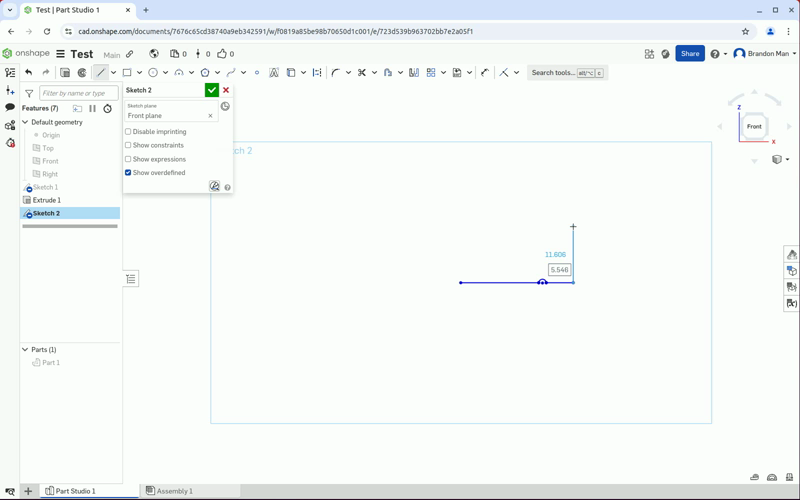
click(573, 226)
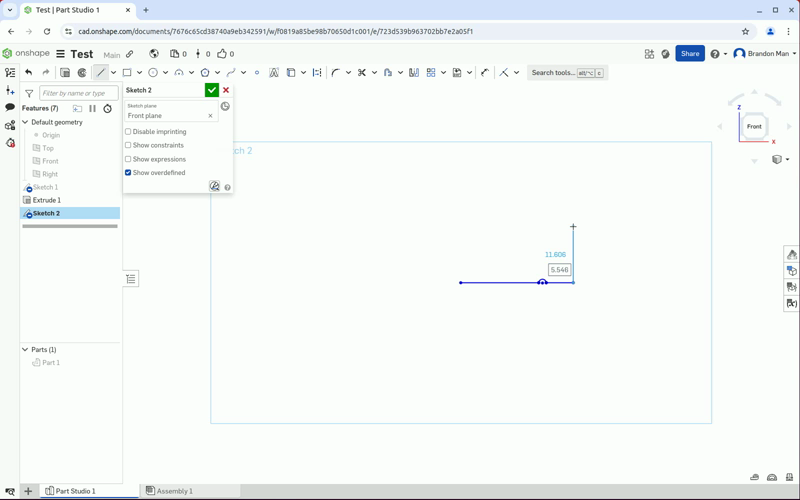
key_up(shift)
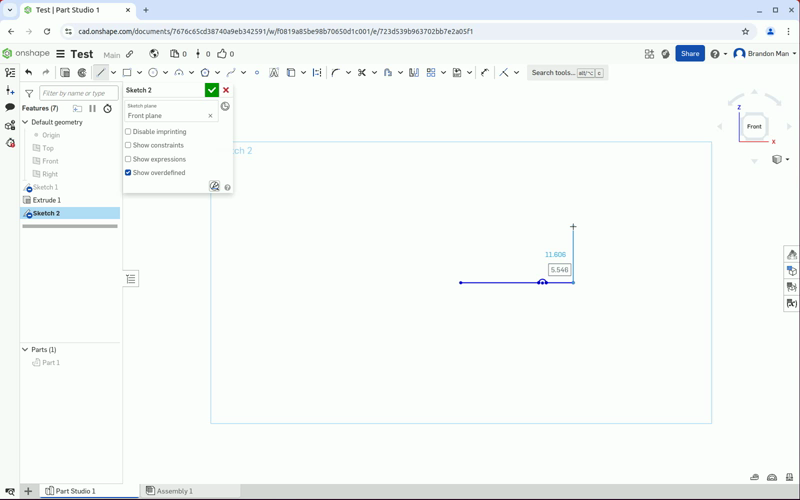
key_down(shift)
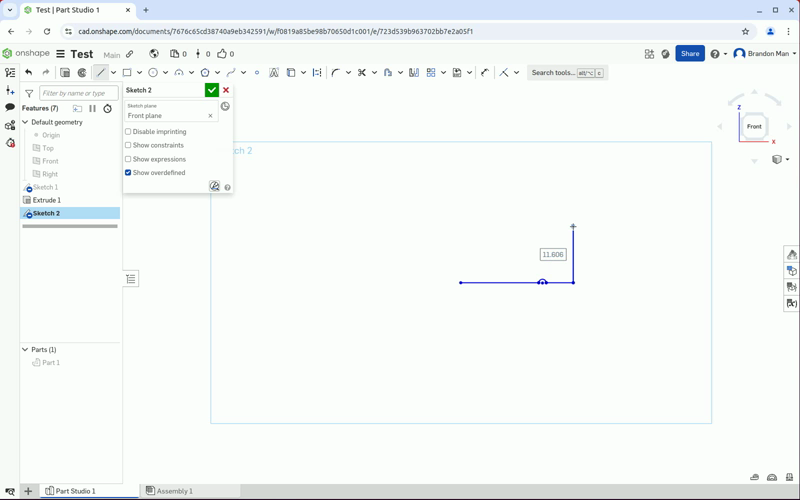
mouse_move(460, 226)
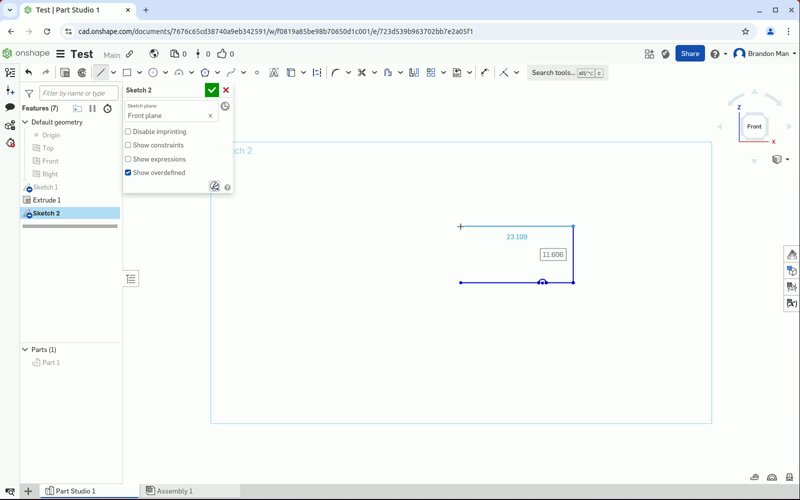
click(460, 226)
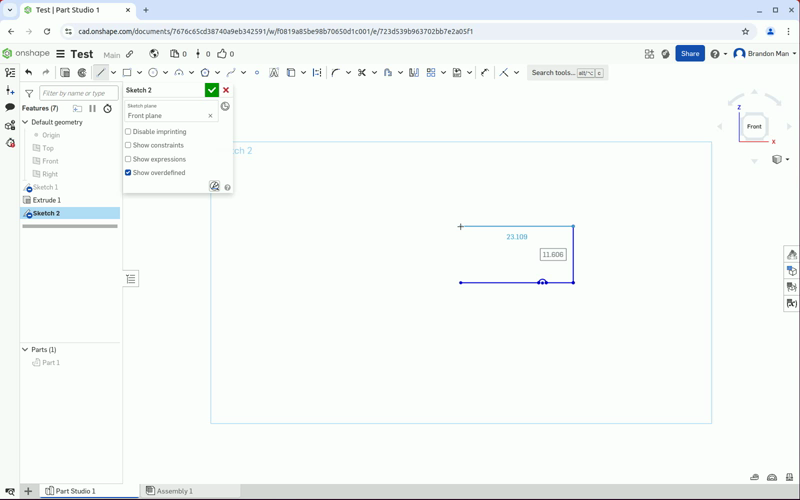
key_up(shift)
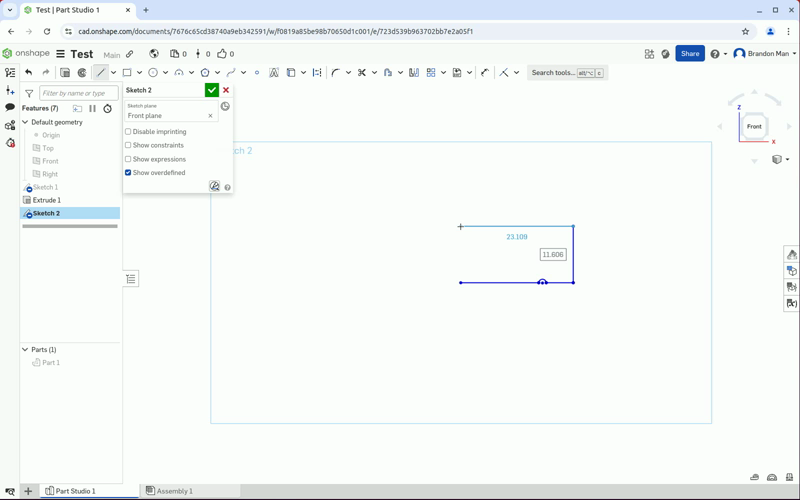
mouse_move(490, 226)
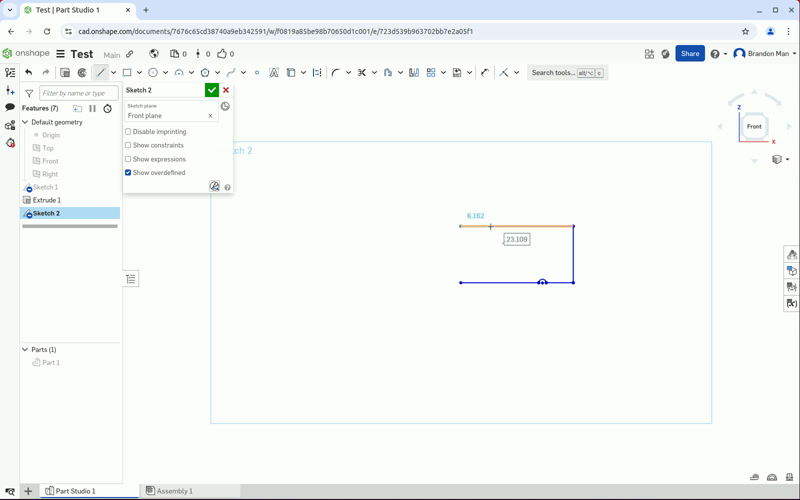
key_down(shift)
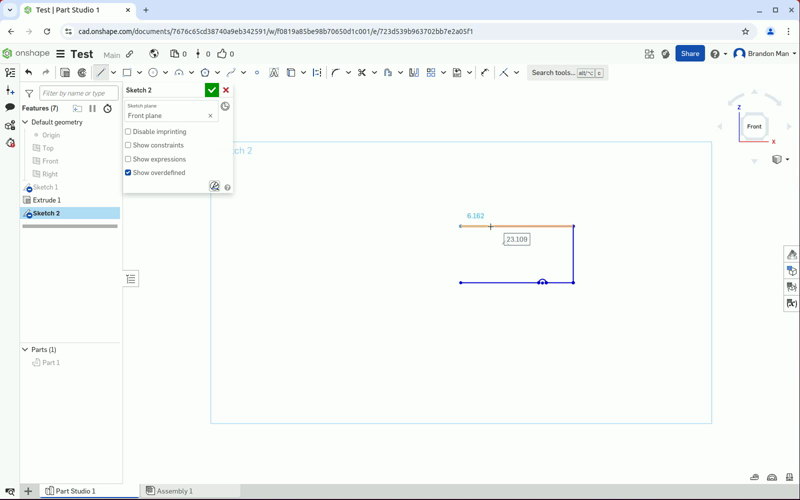
mouse_move(460, 282)
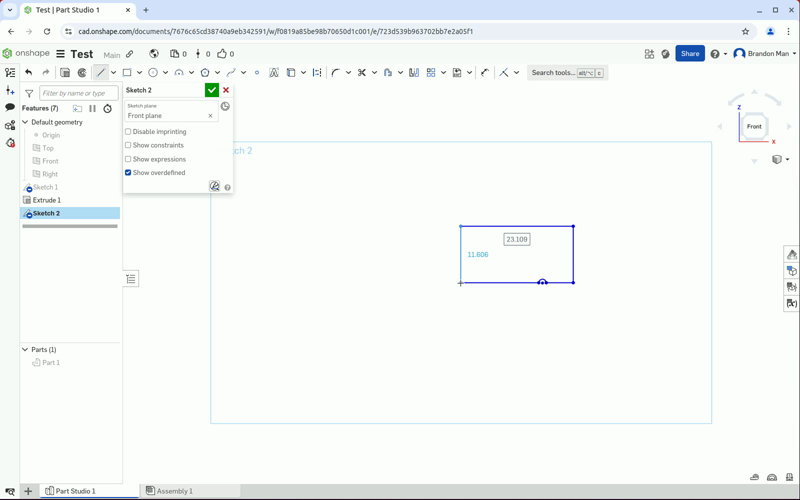
key_up(shift)
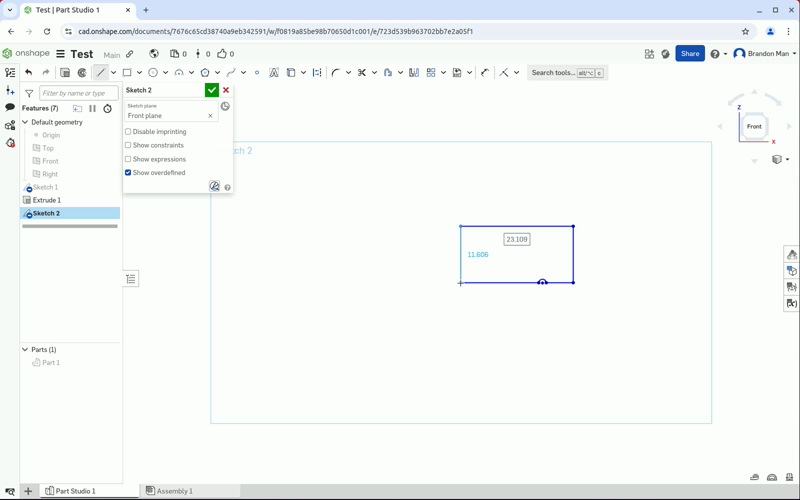
click(460, 282)
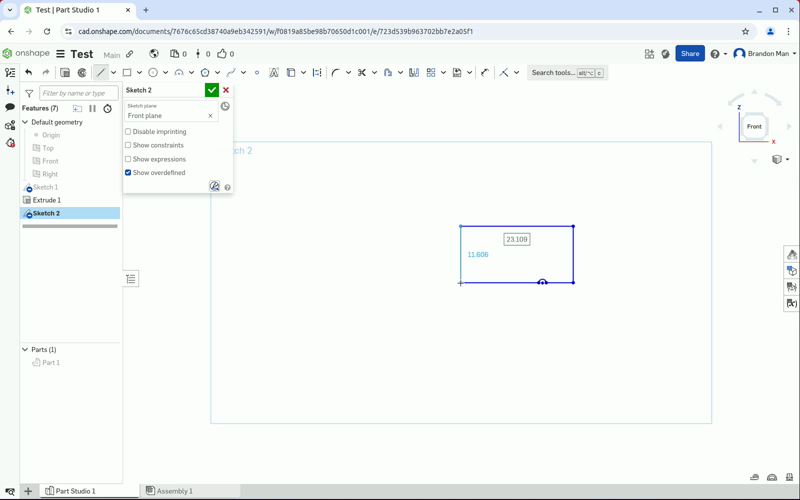
key(esc)
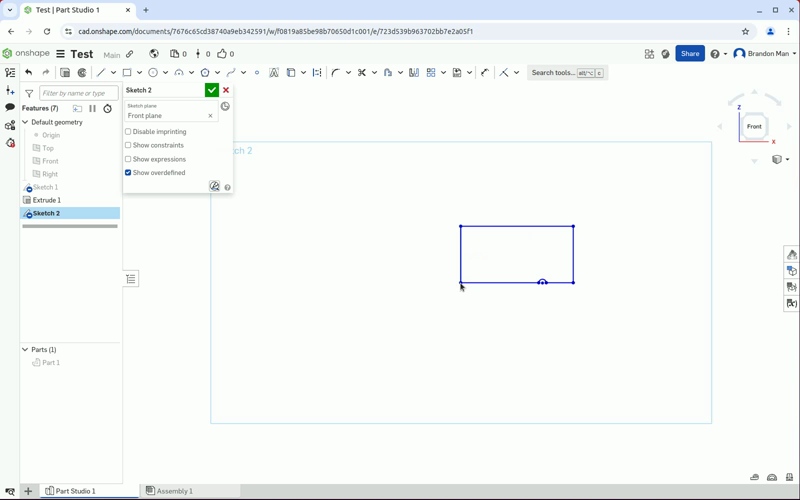
key(c)
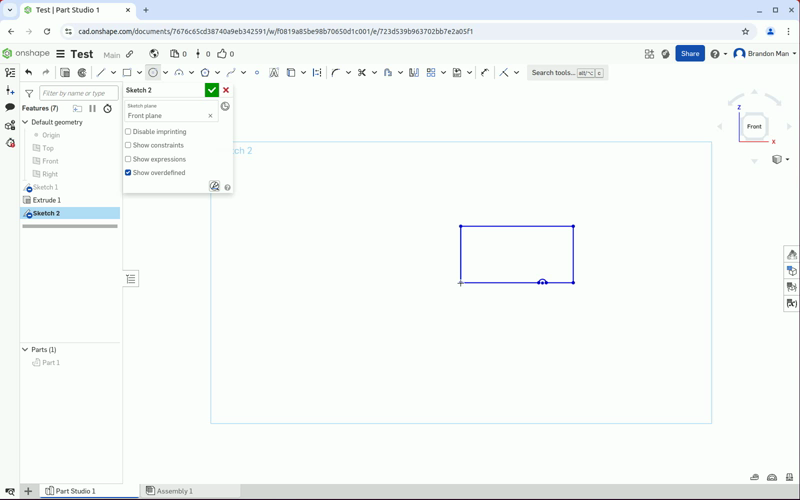
key_down(shift)
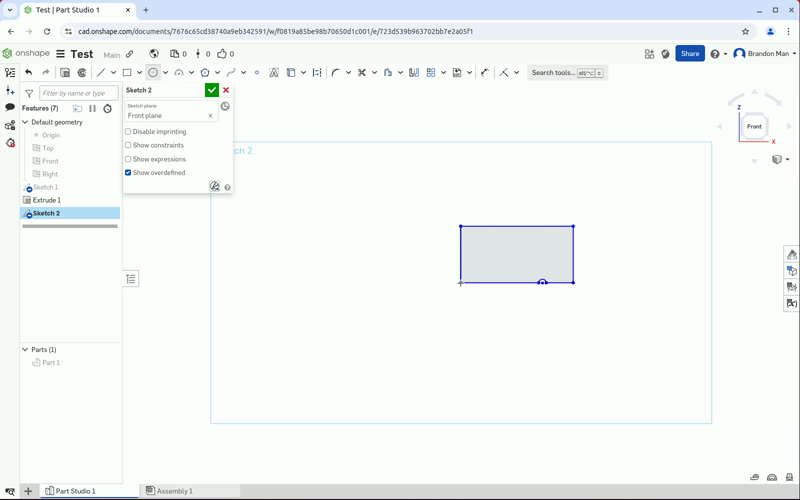
mouse_move(483, 260)
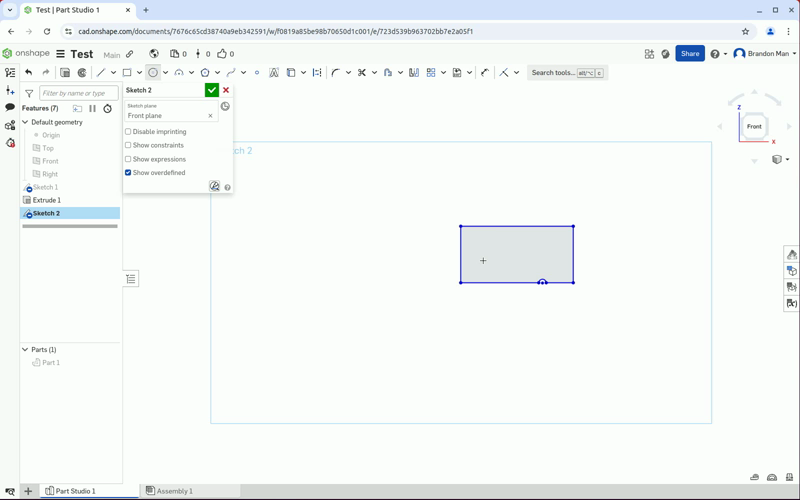
click(483, 260)
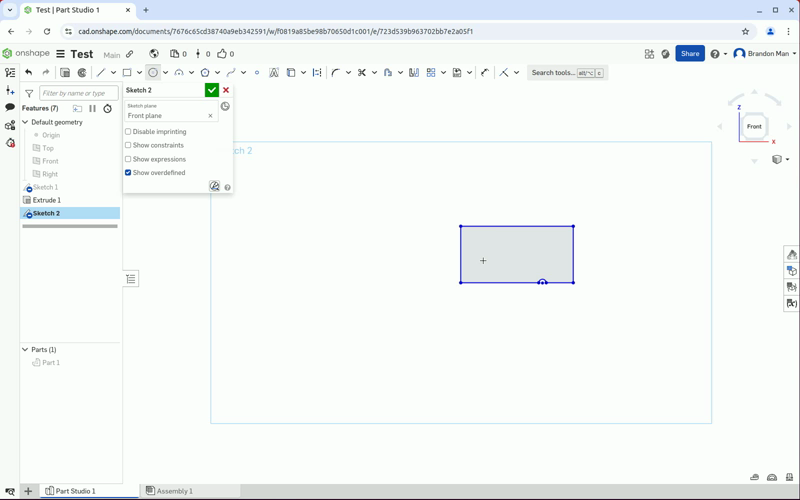
key_up(shift)
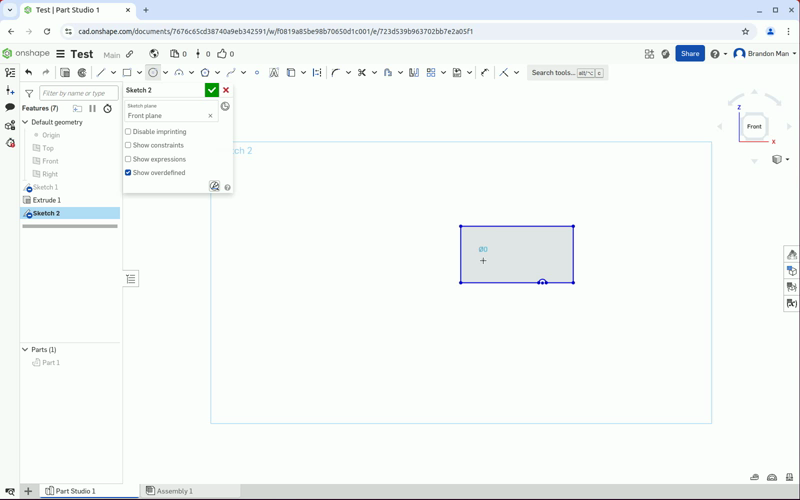
mouse_move(486, 260)
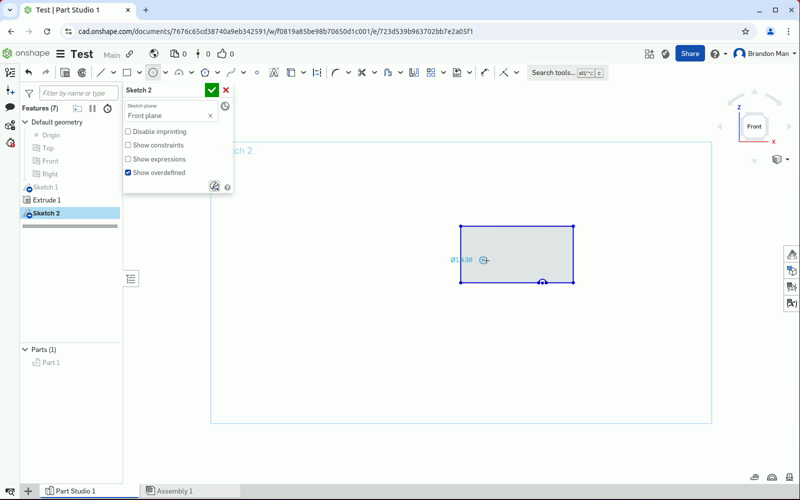
click(486, 260)
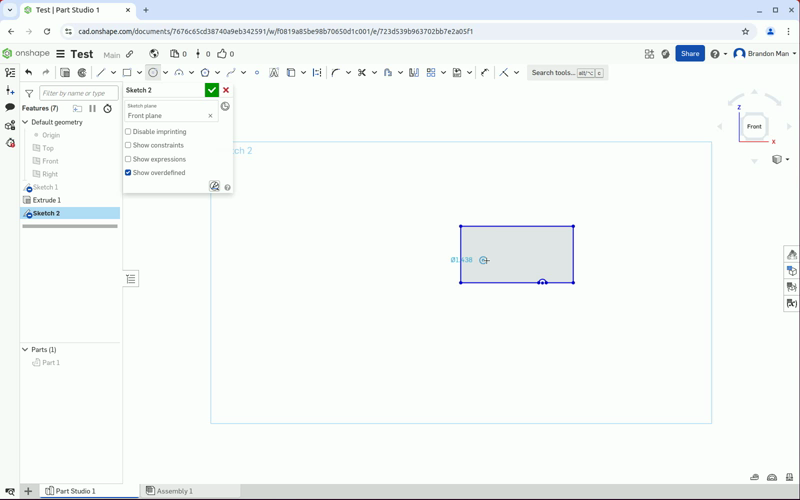
key(esc)
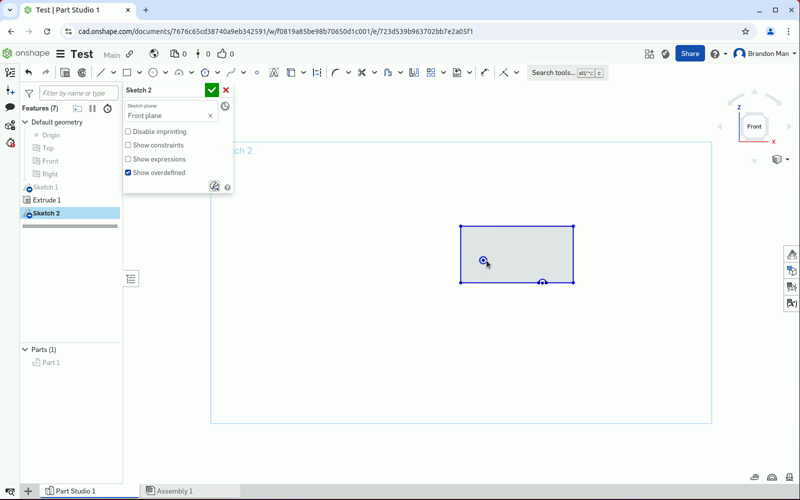
mouse_move(476, 270)
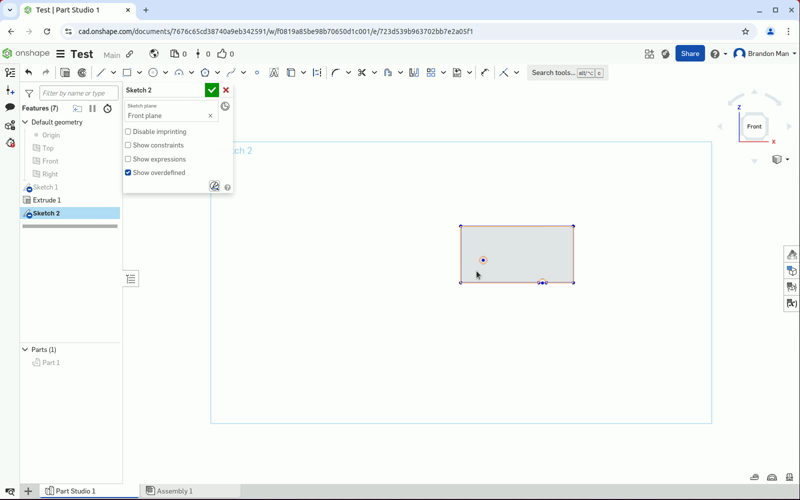
click(476, 270)
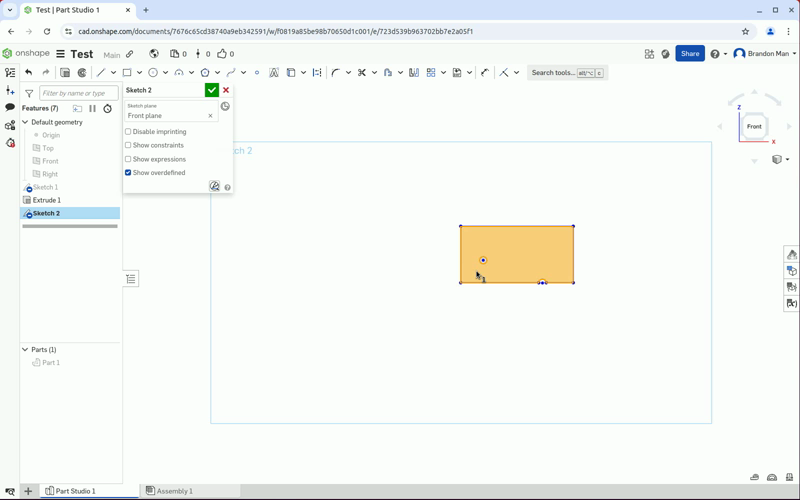
mouse_move(73, 352)
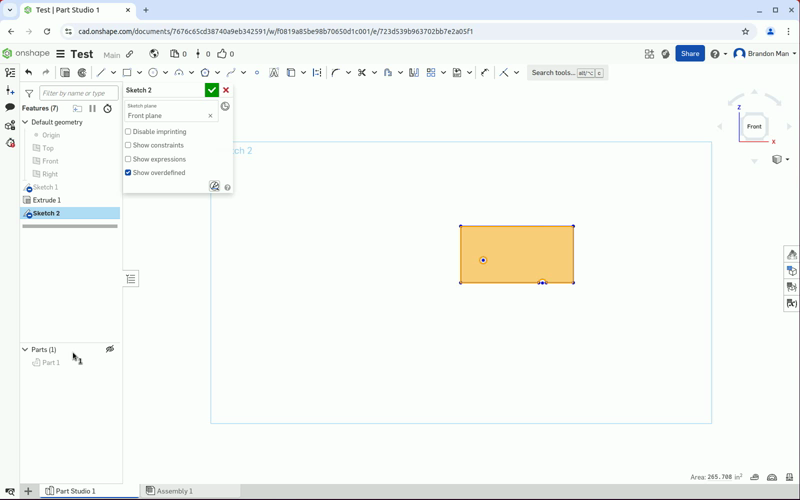
key(shift+y)
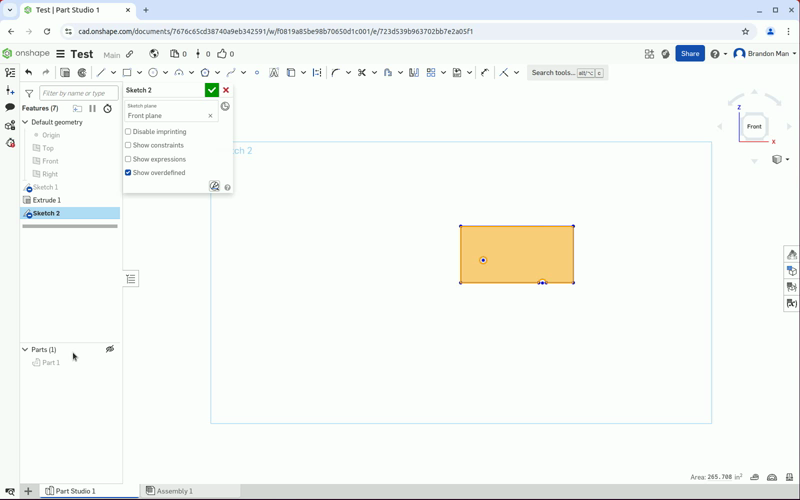
key(shift+e)
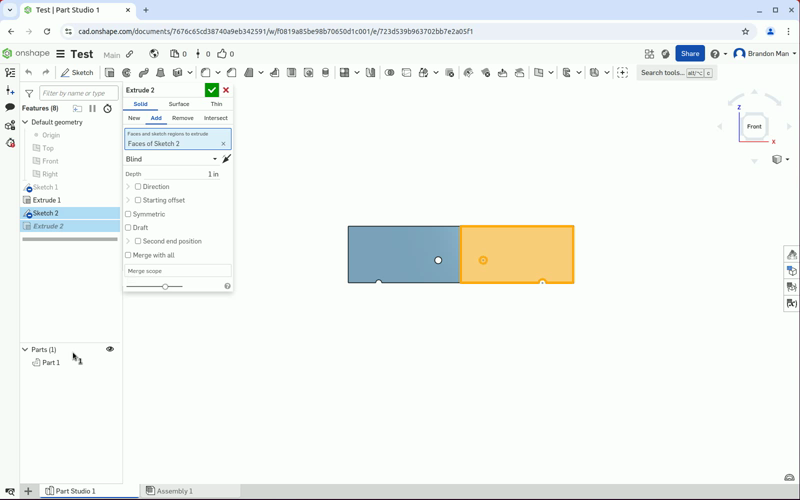
mouse_move(143, 106)
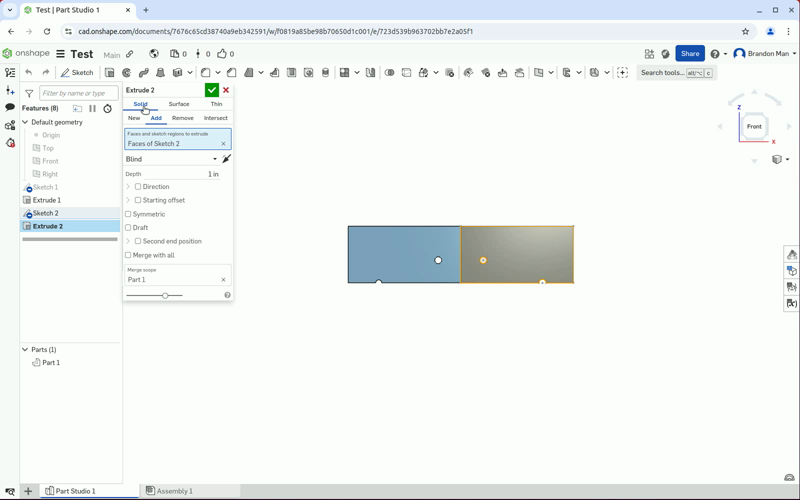
click(143, 106)
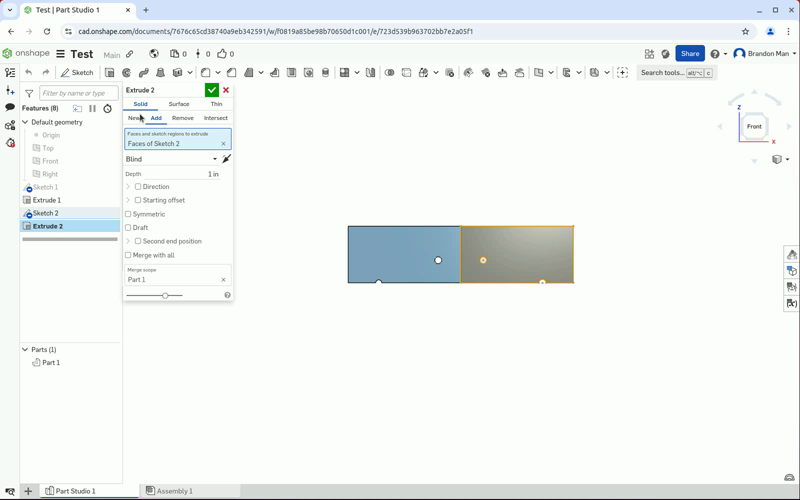
mouse_move(137, 120)
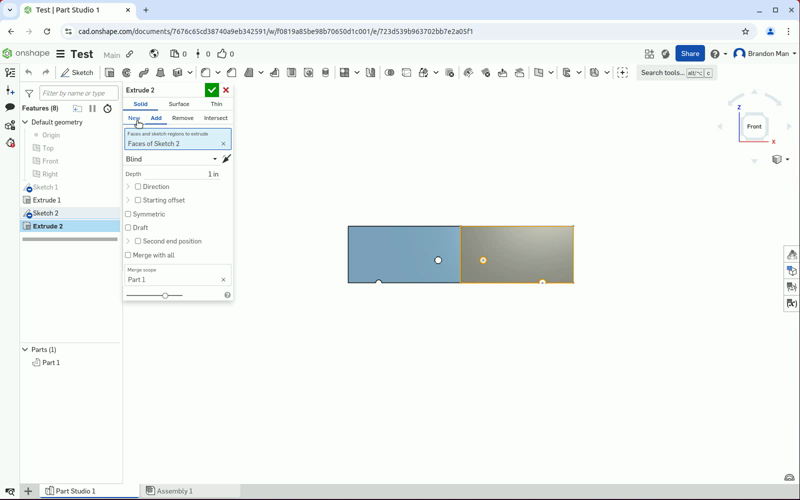
click(137, 120)
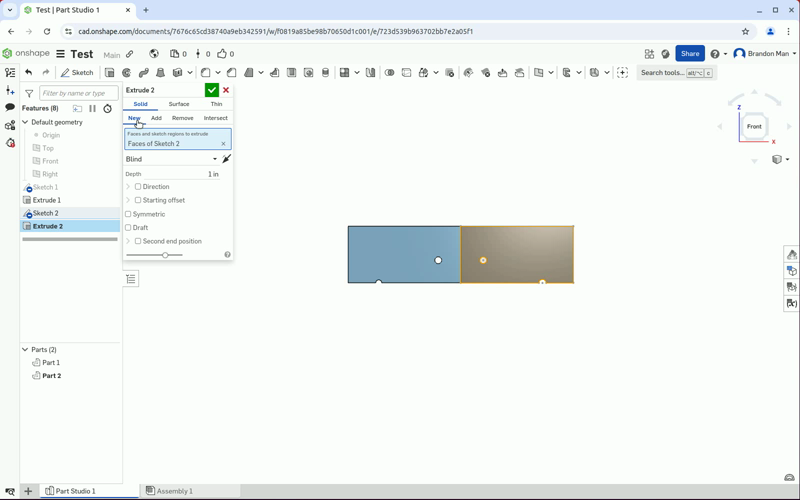
key(tab, 4)
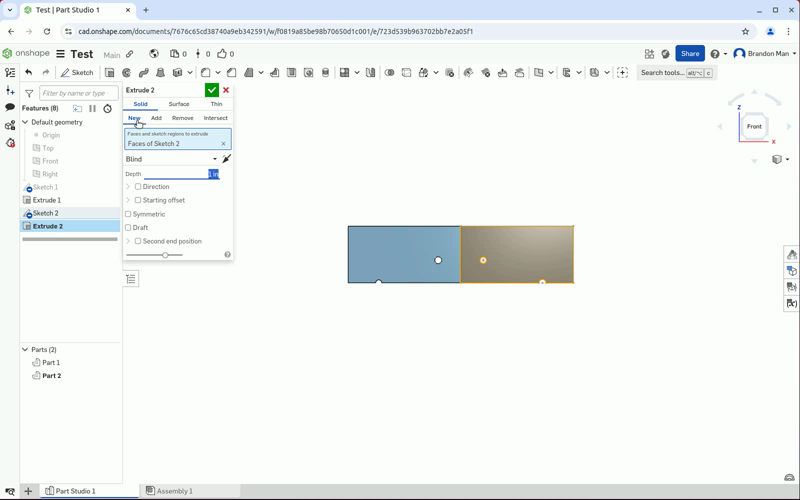
text(2.889)
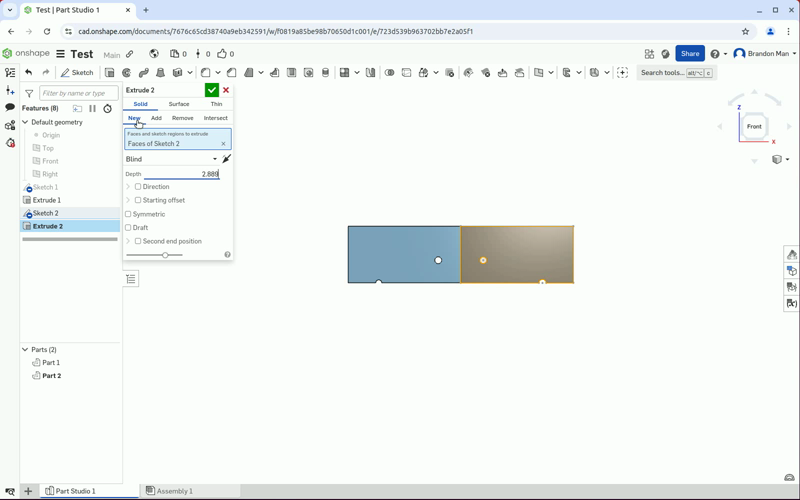
key(enter)
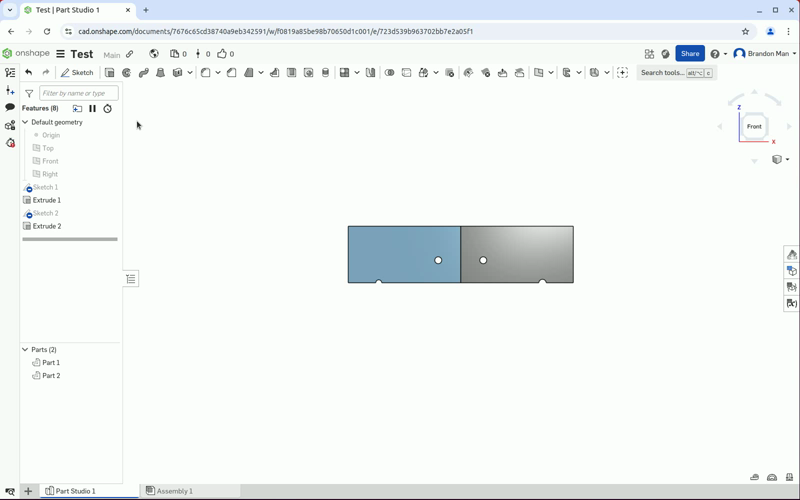
key(shift+h)
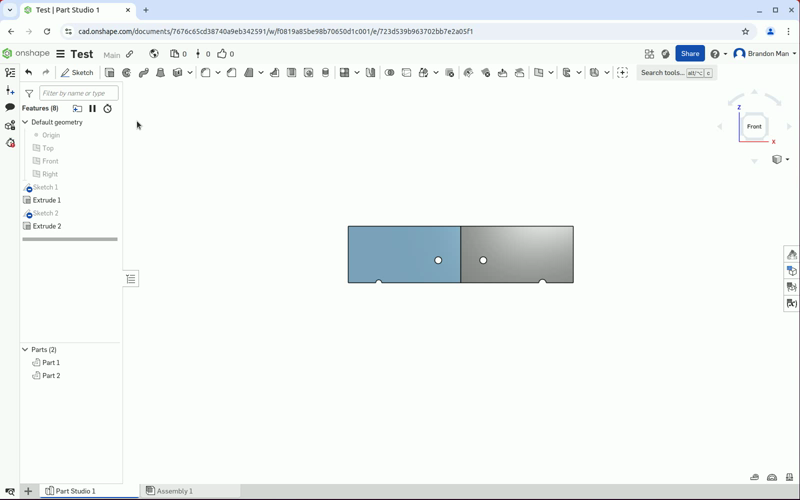
key(shift+h)
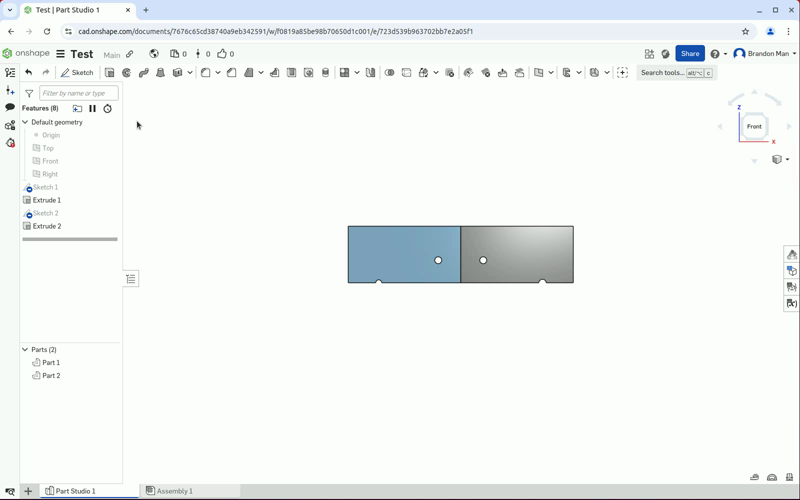
mouse_move(73, 189)
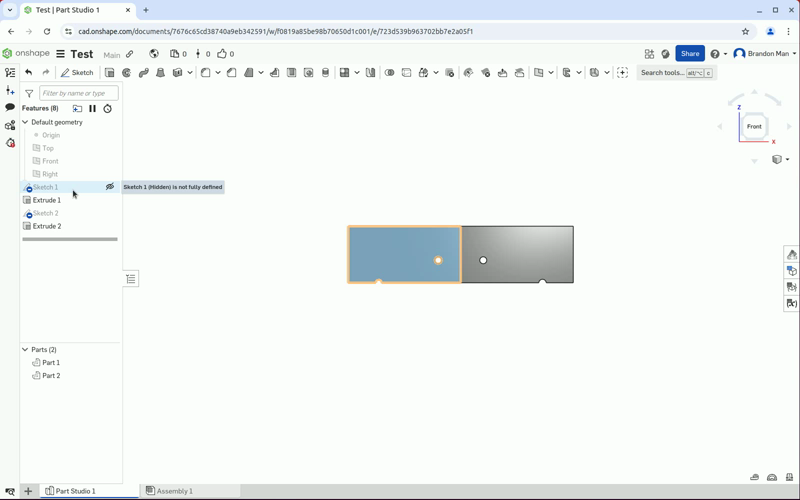
click(73, 189)
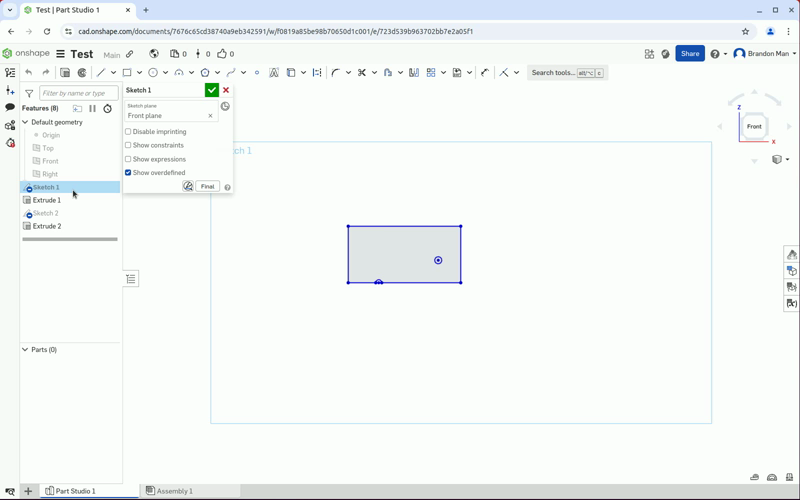
mouse_move(229, 92)
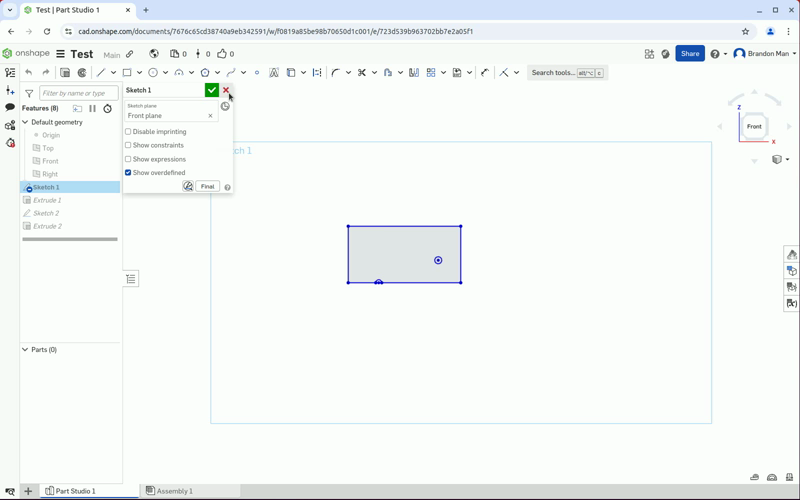
click(229, 92)
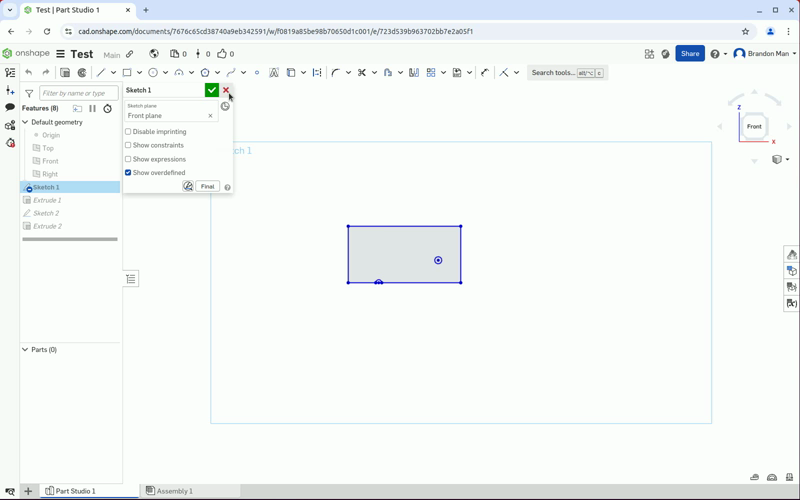
key(shift+s)
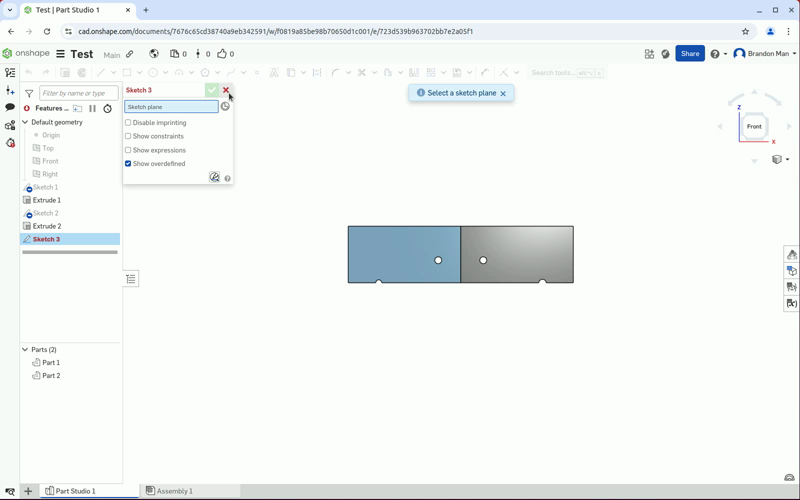
mouse_move(73, 163)
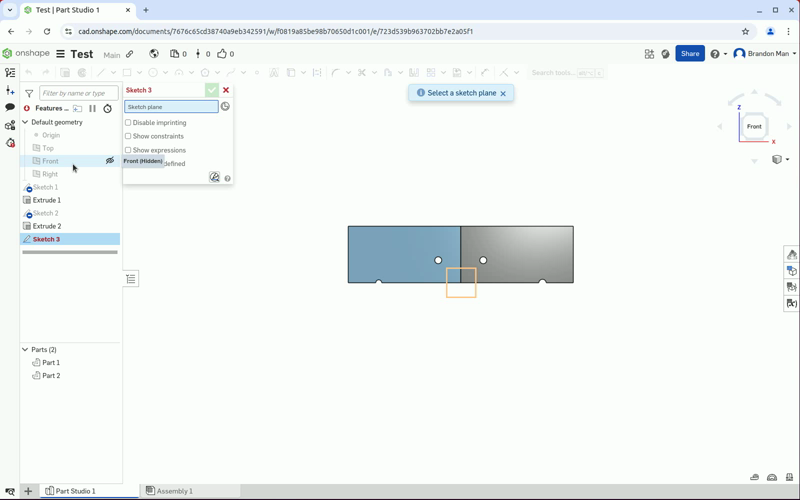
click(73, 163)
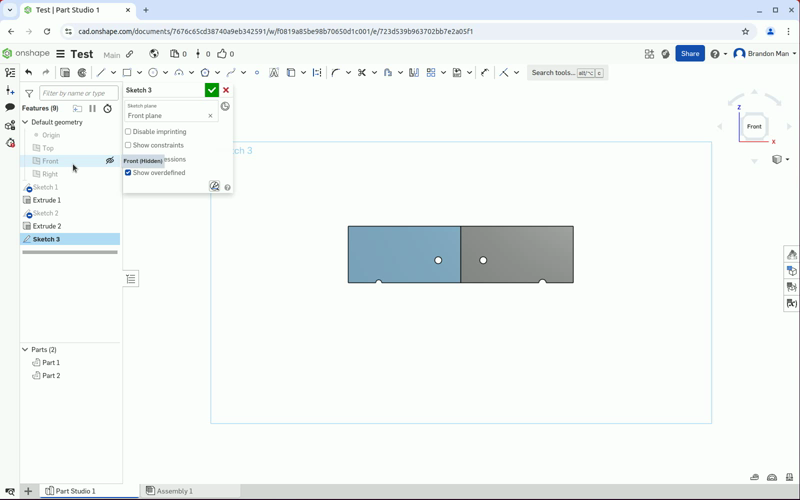
mouse_move(73, 352)
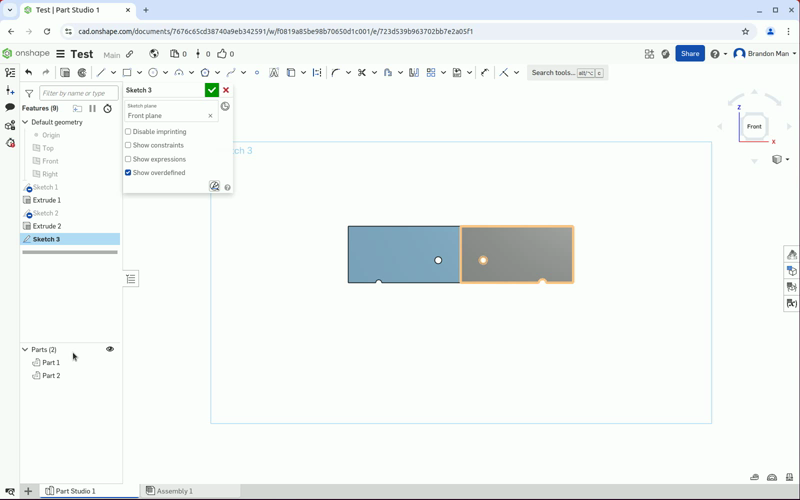
key(y)
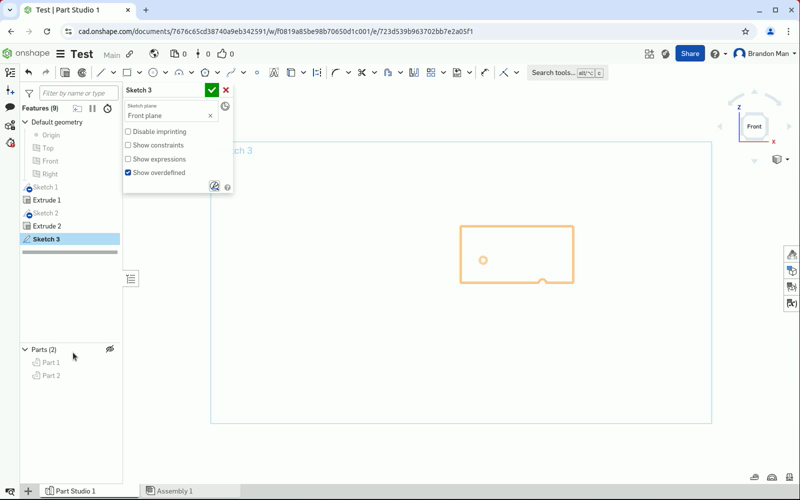
key(l)
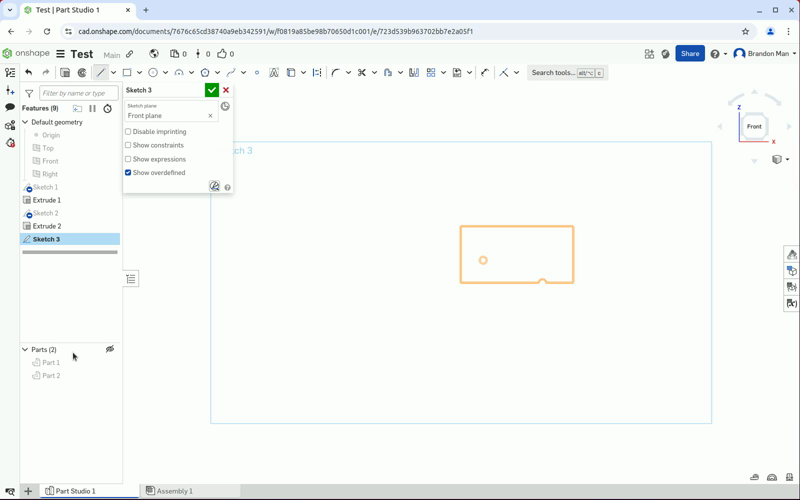
key_down(shift)
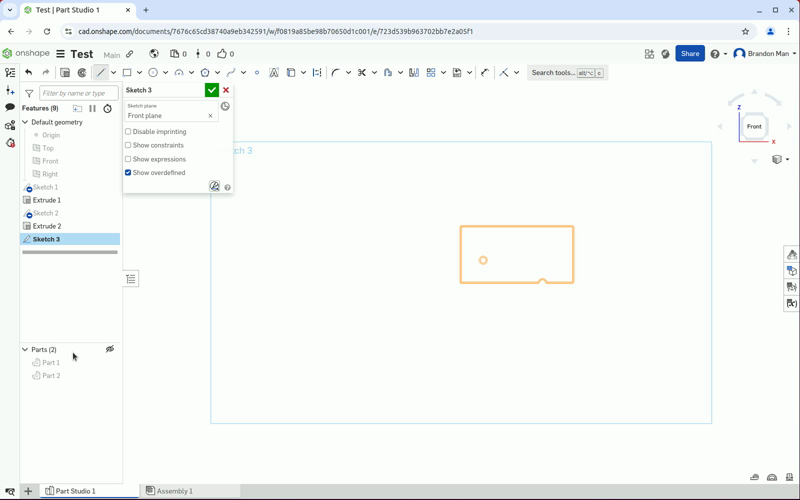
mouse_move(348, 339)
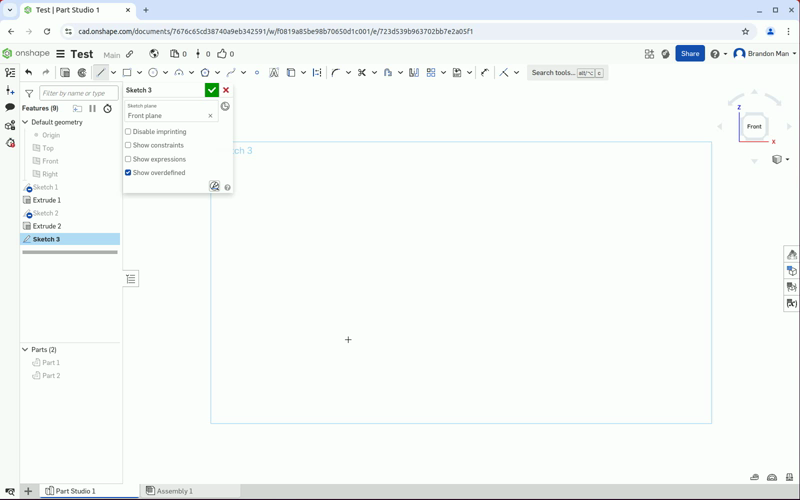
click(348, 339)
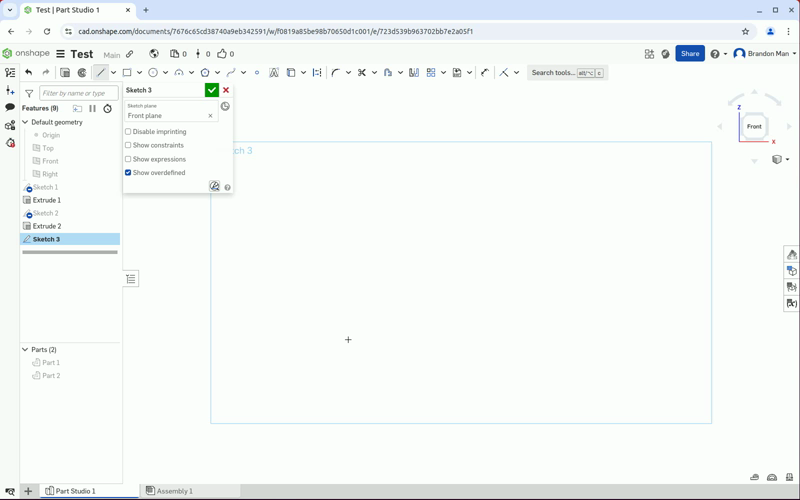
key_up(shift)
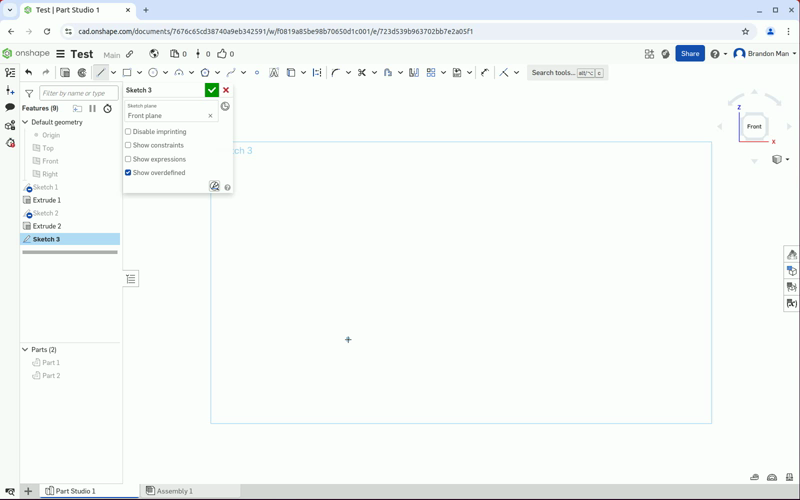
key_down(shift)
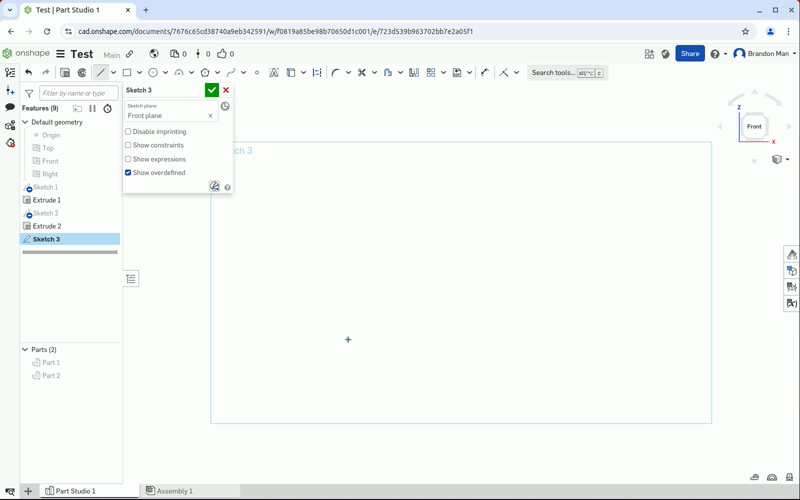
mouse_move(460, 339)
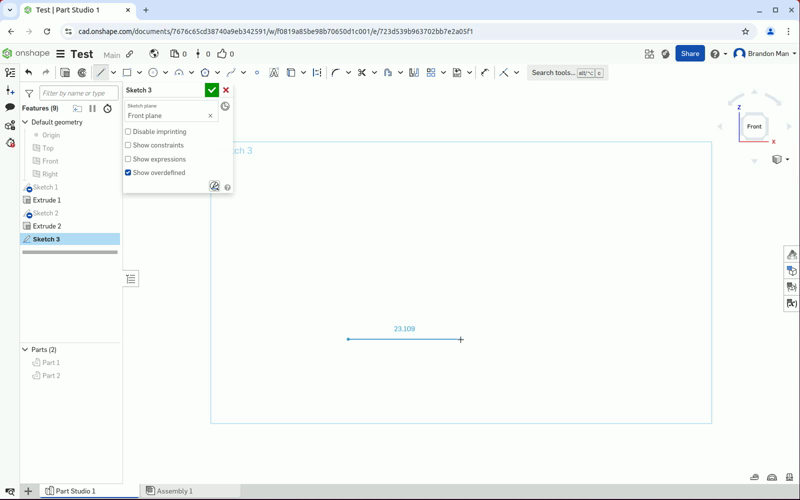
click(460, 339)
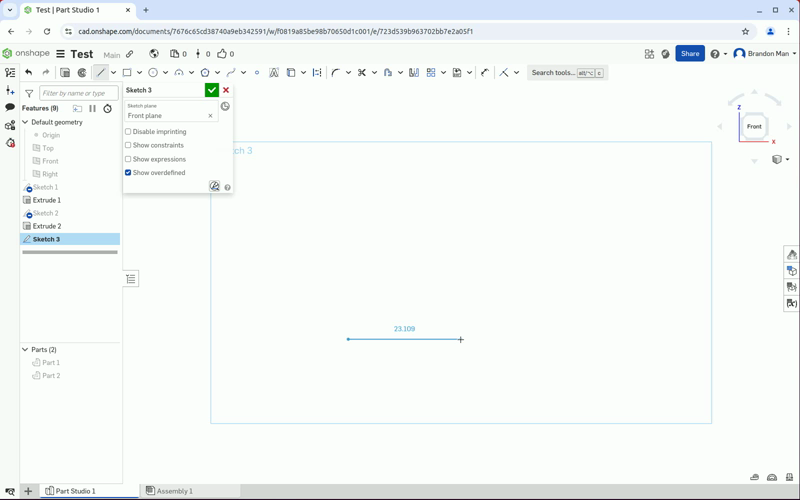
key_up(shift)
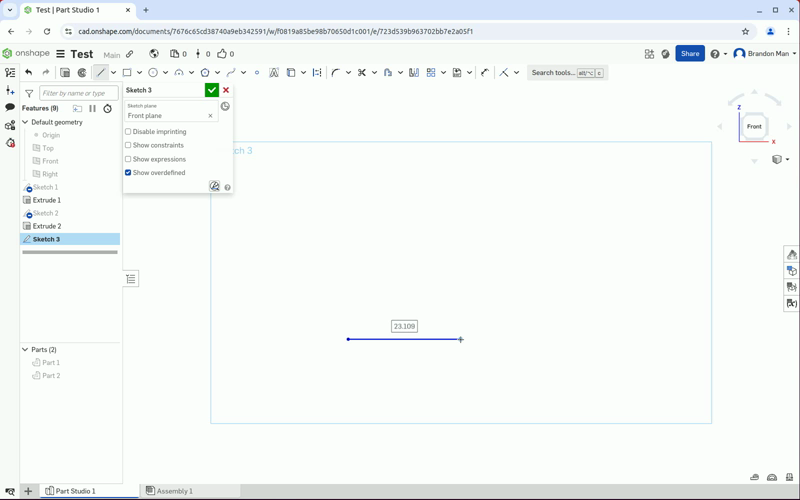
key_down(shift)
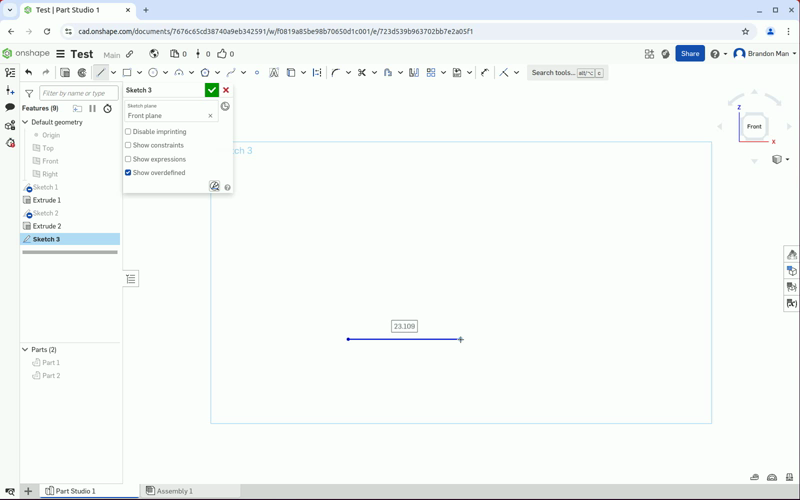
mouse_move(490, 339)
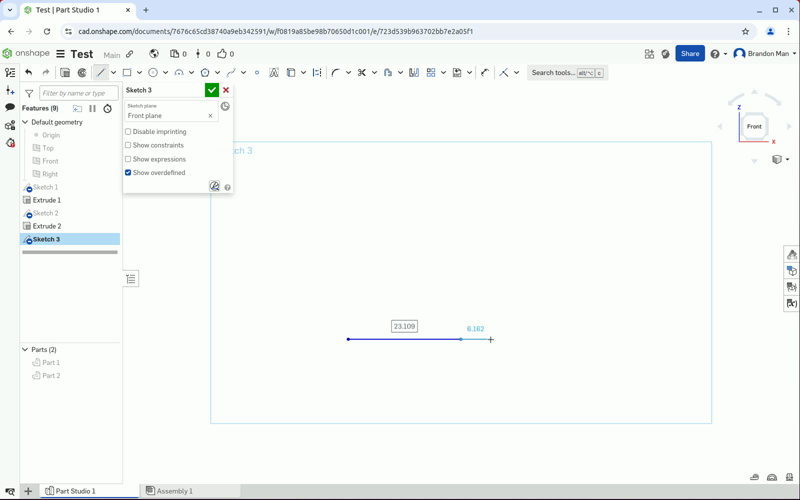
mouse_move(460, 282)
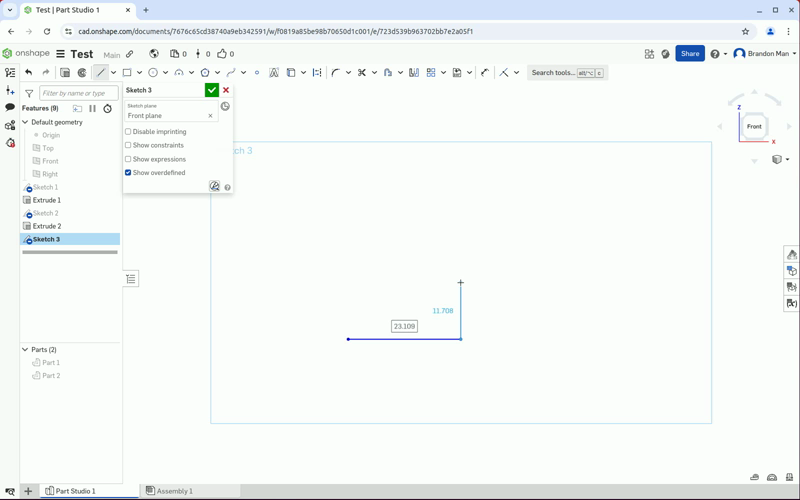
click(460, 282)
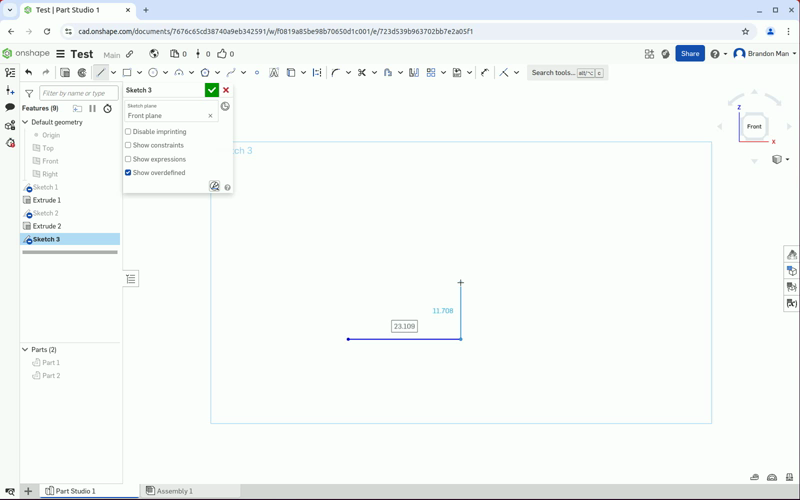
key_up(shift)
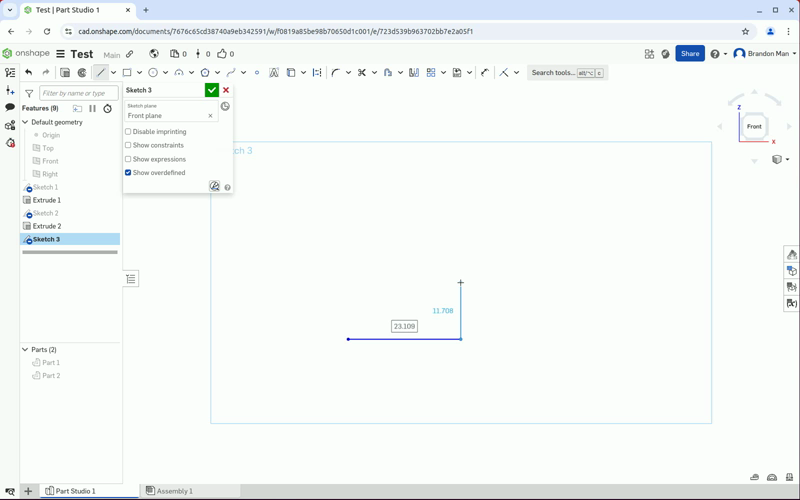
key_down(shift)
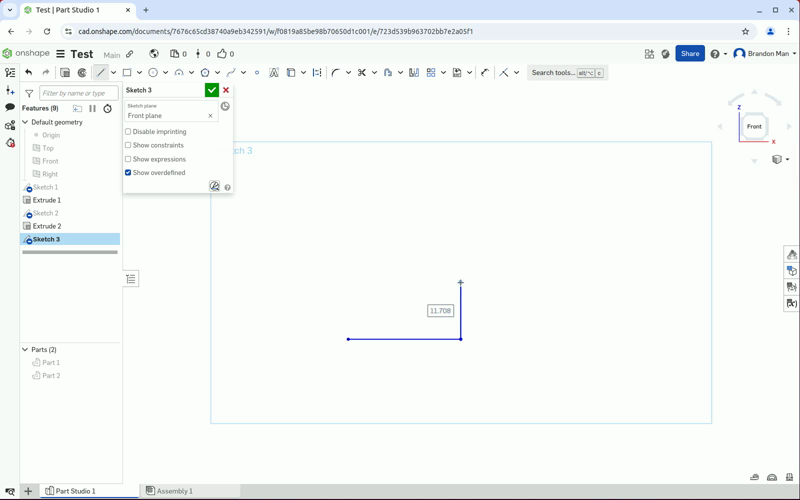
mouse_move(381, 282)
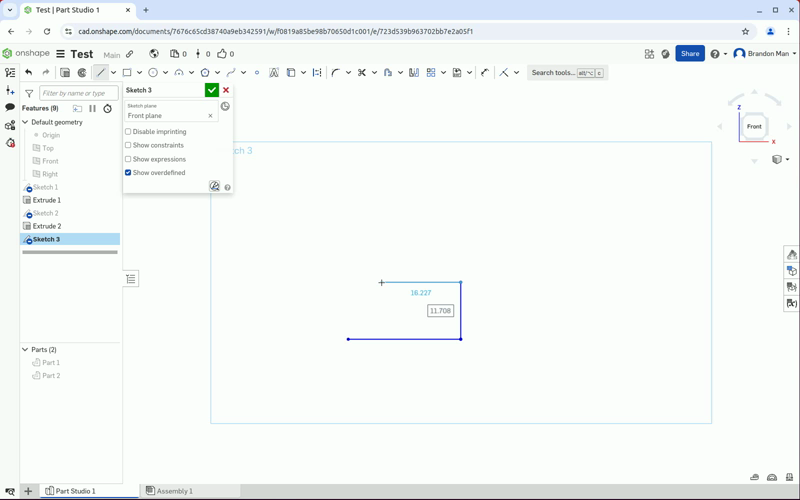
click(381, 282)
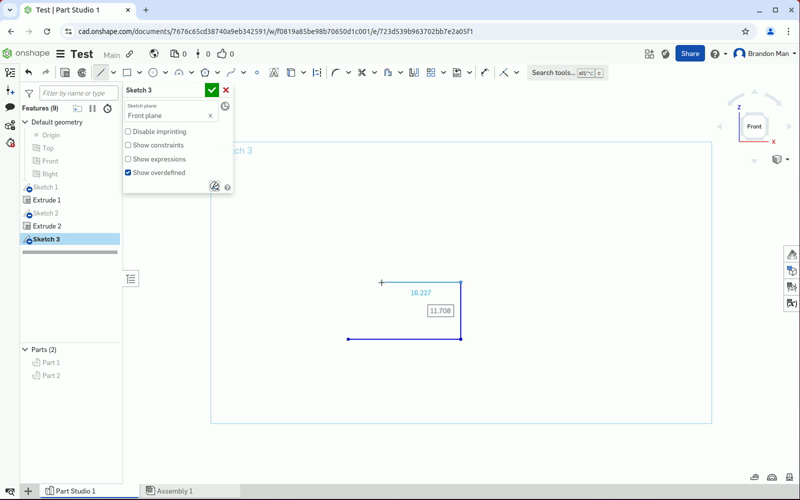
key_up(shift)
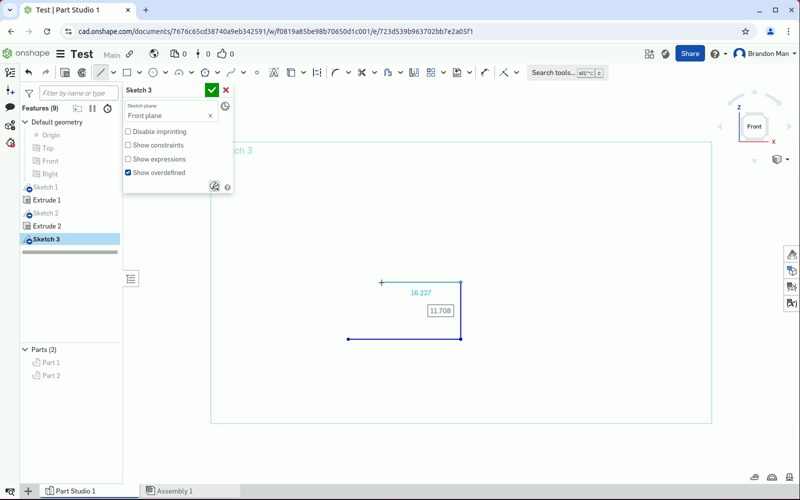
key(esc)
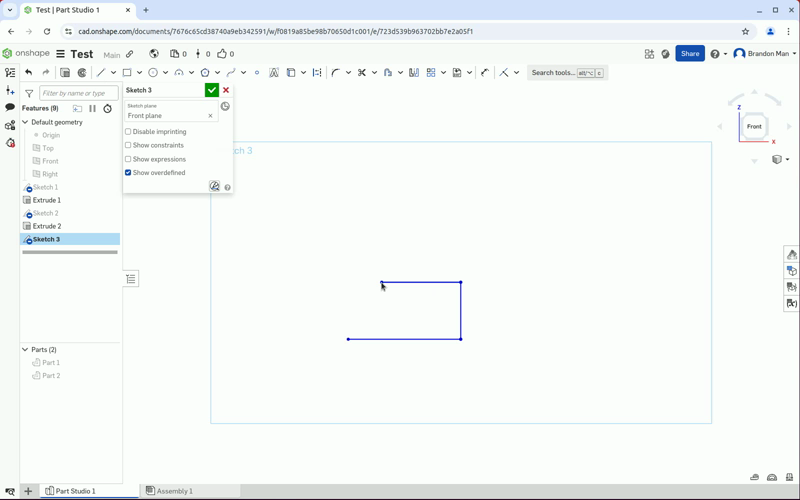
key(a)
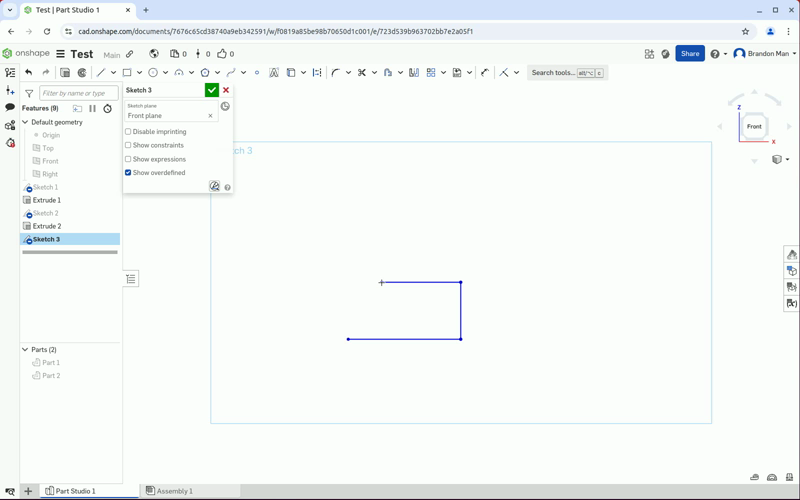
mouse_move(381, 282)
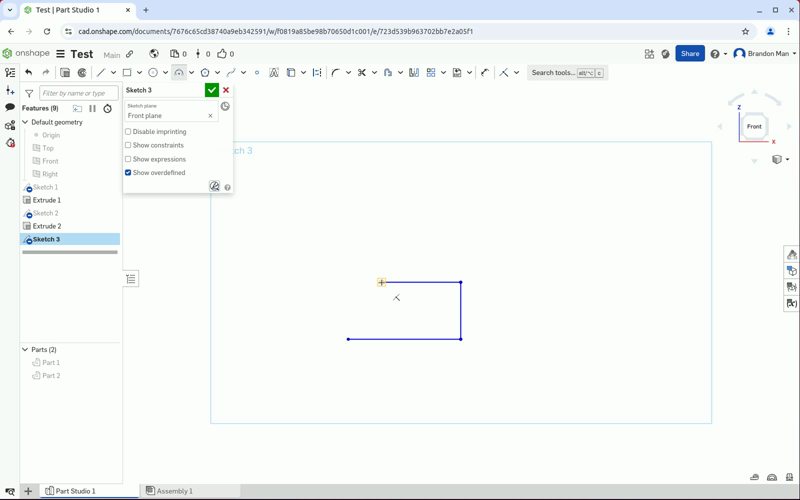
click(381, 282)
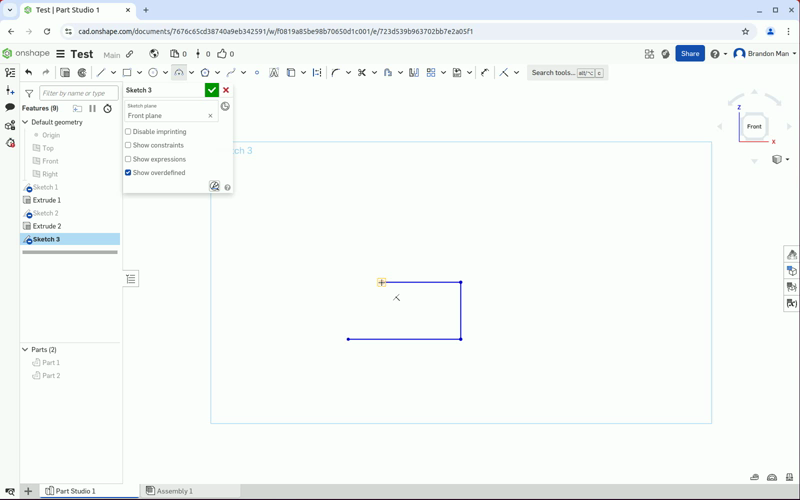
key_down(shift)
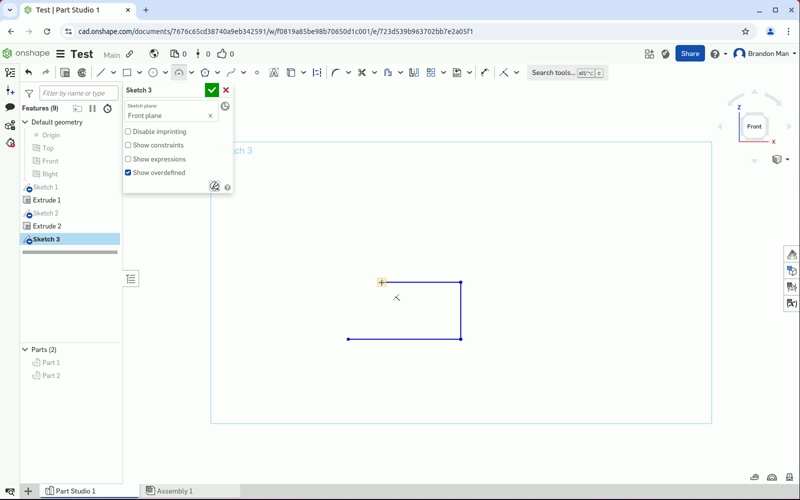
mouse_move(375, 282)
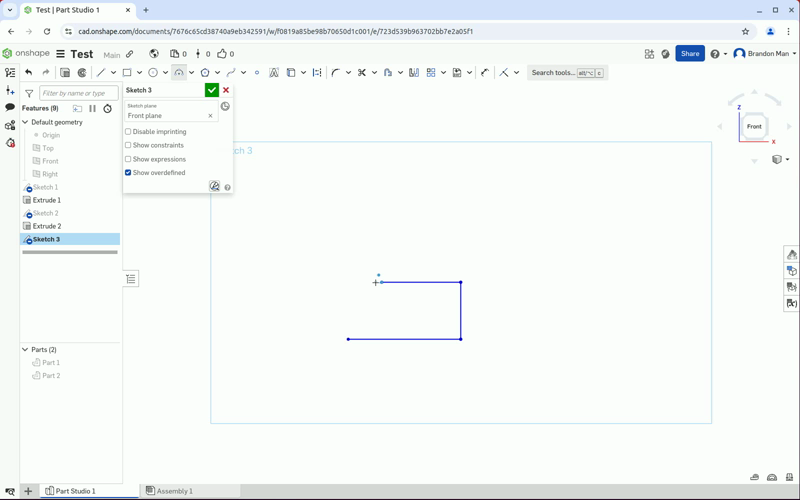
scroll(6)
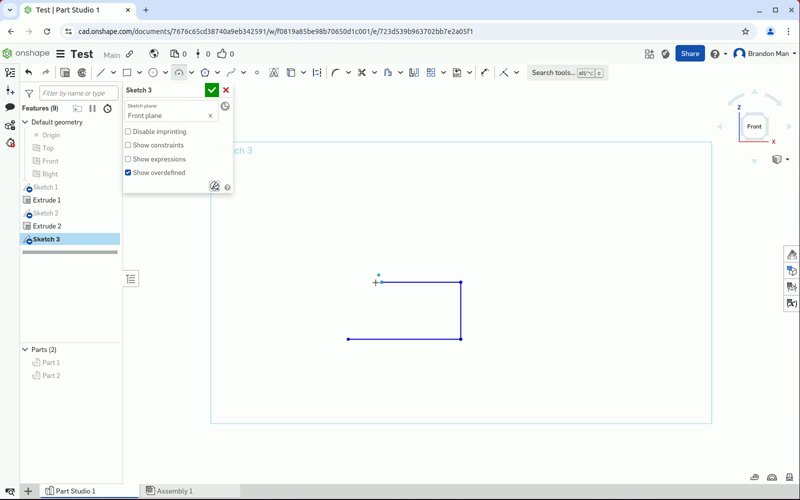
scroll(6)
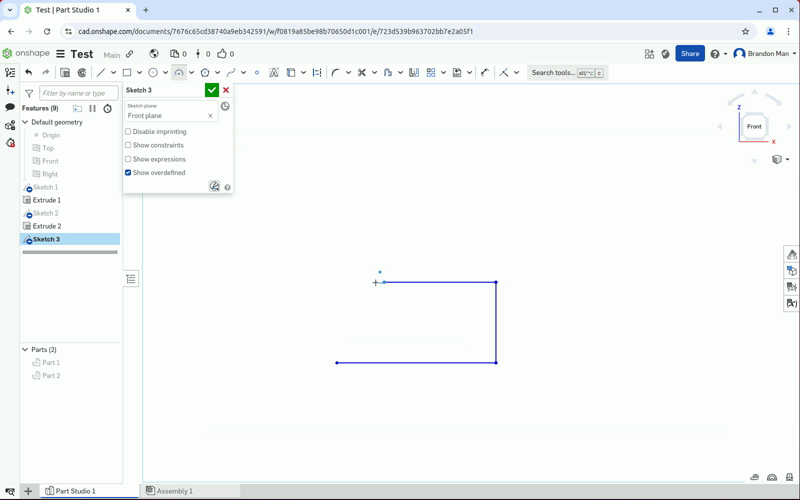
scroll(6)
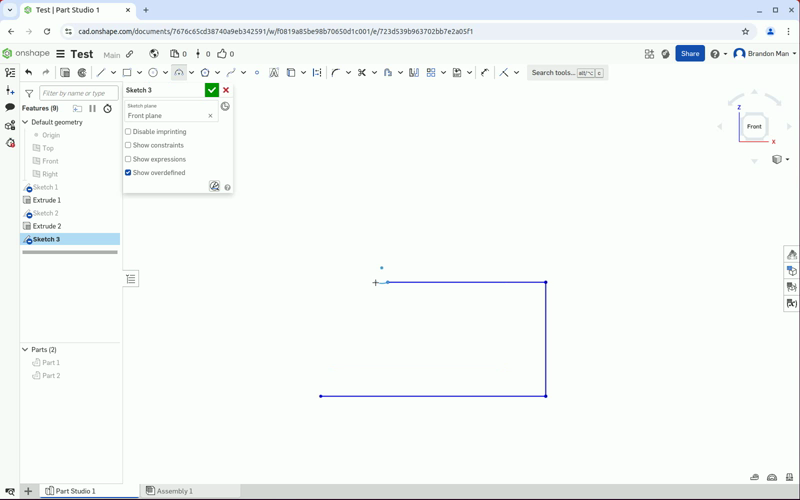
scroll(6)
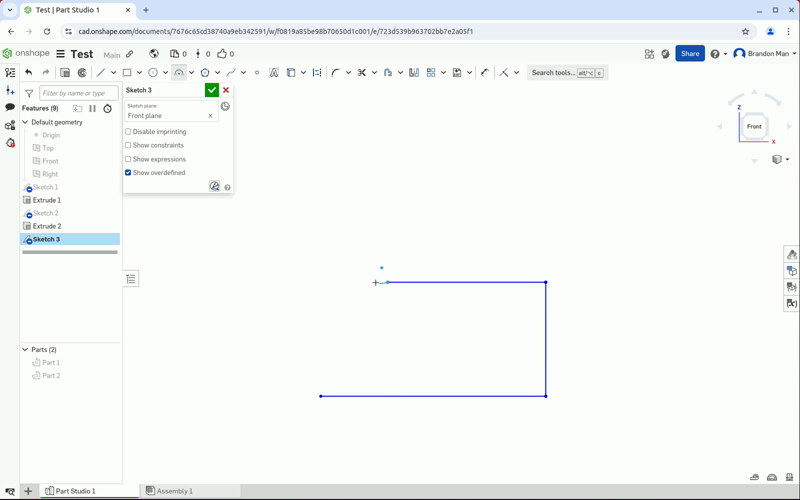
scroll(6)
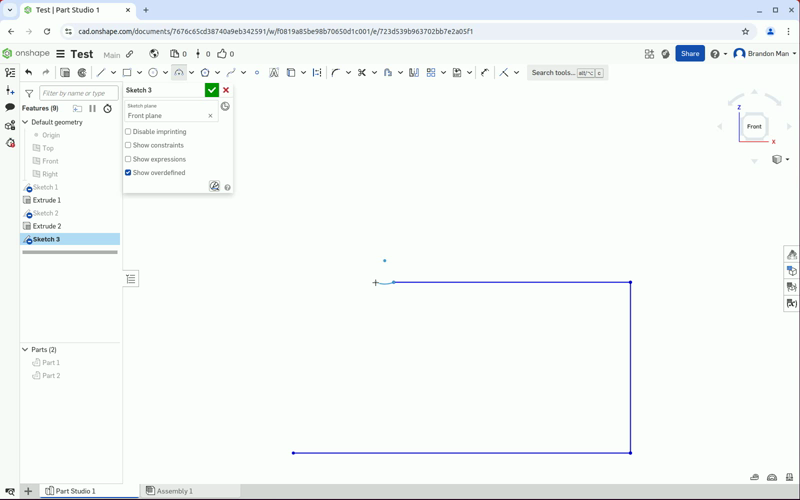
scroll(6)
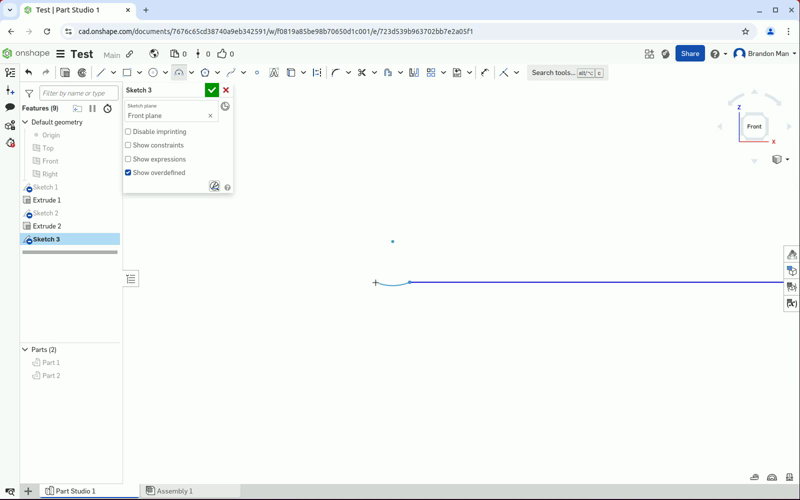
scroll(6)
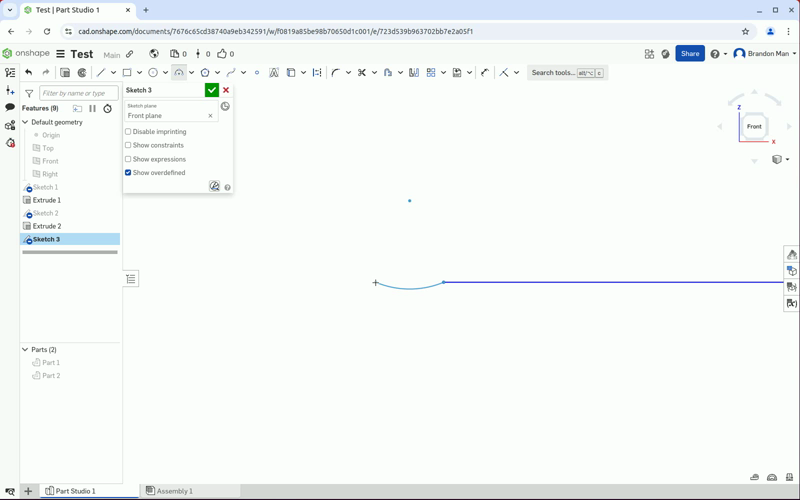
click(375, 282)
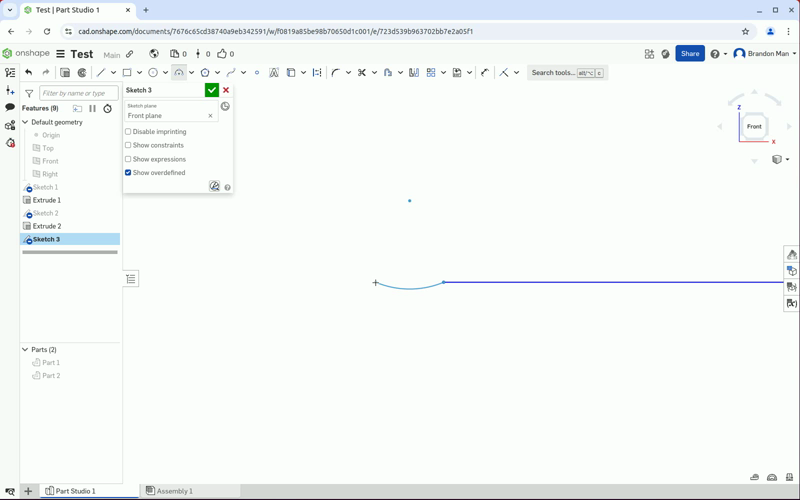
scroll(-6)
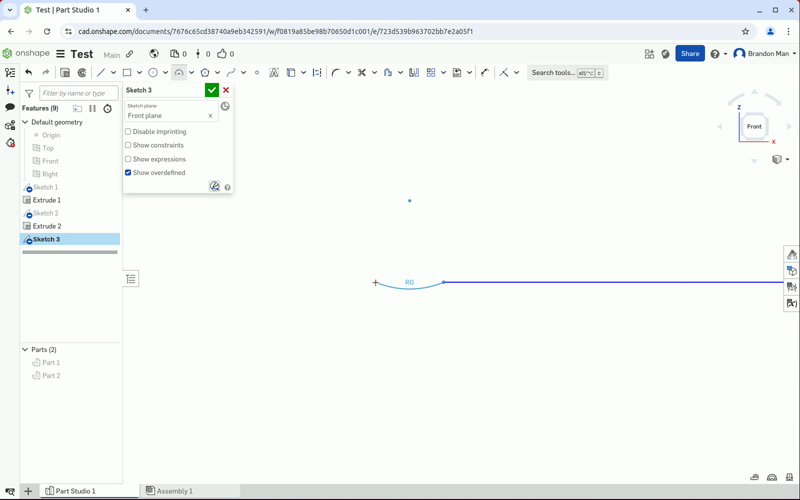
scroll(-6)
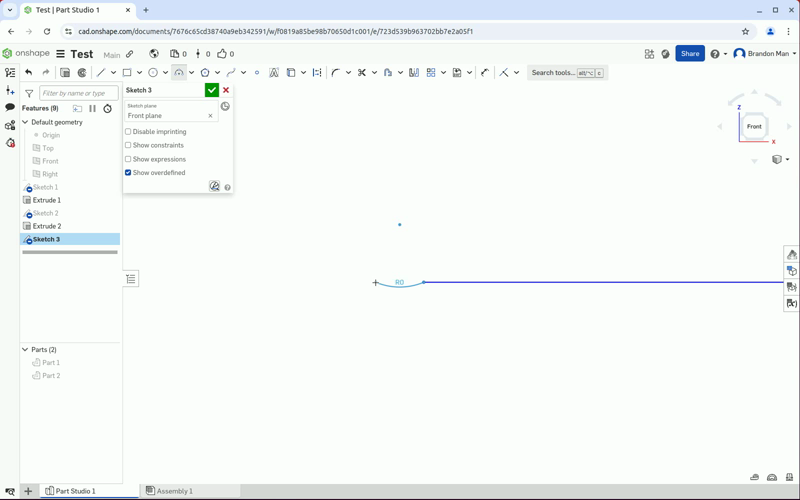
scroll(-6)
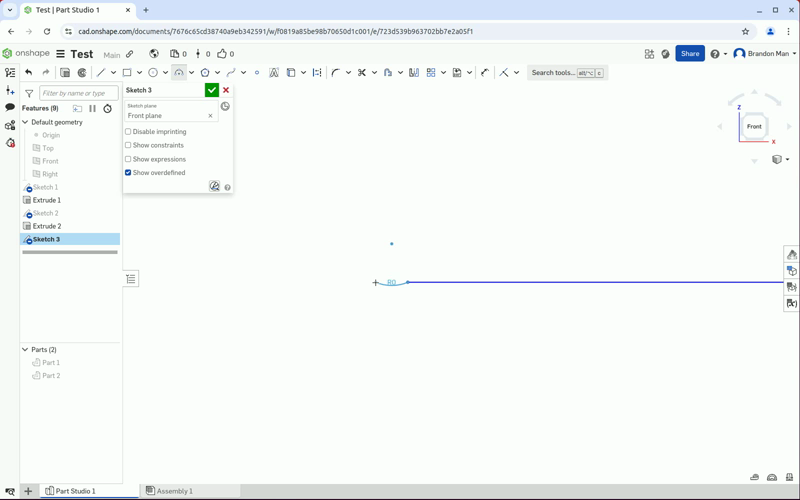
scroll(-6)
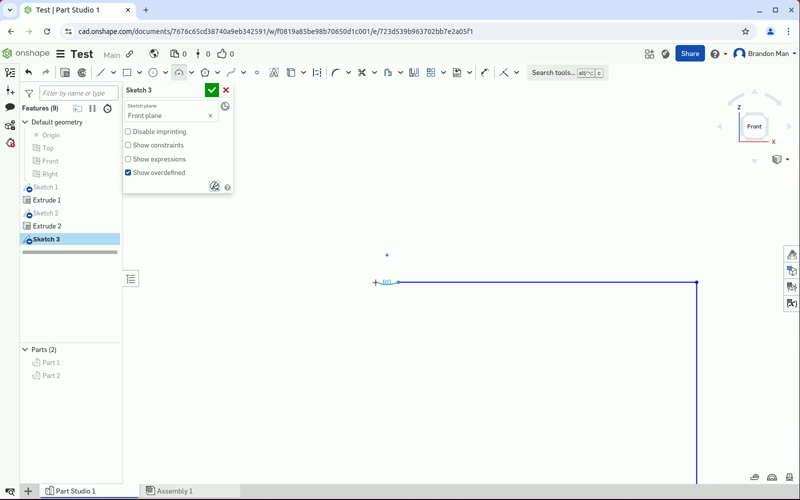
scroll(-6)
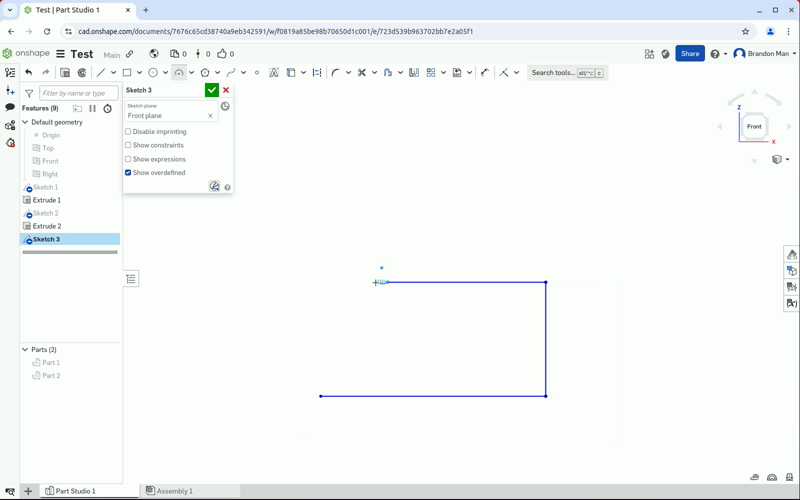
scroll(-6)
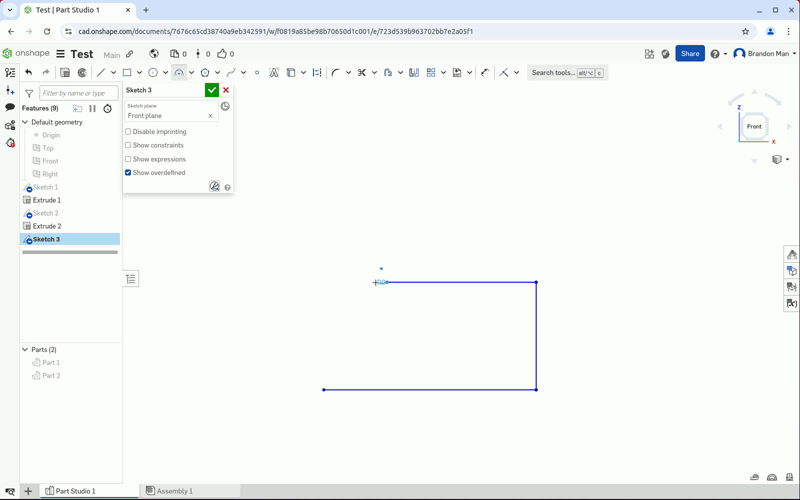
scroll(-6)
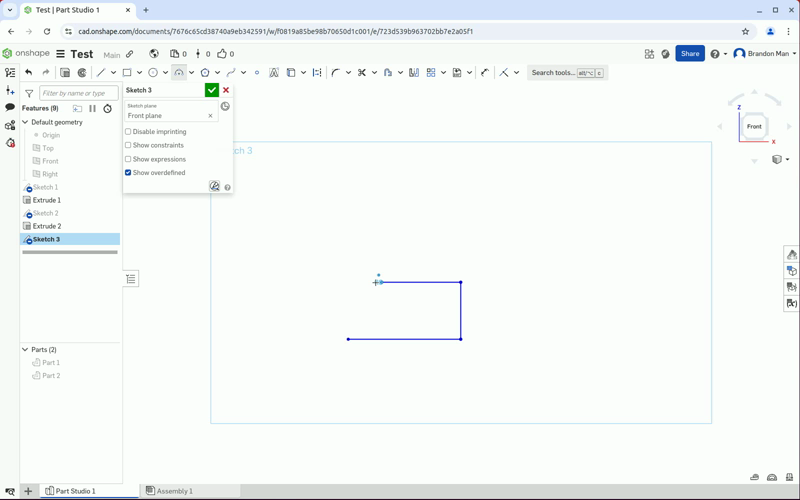
mouse_move(378, 285)
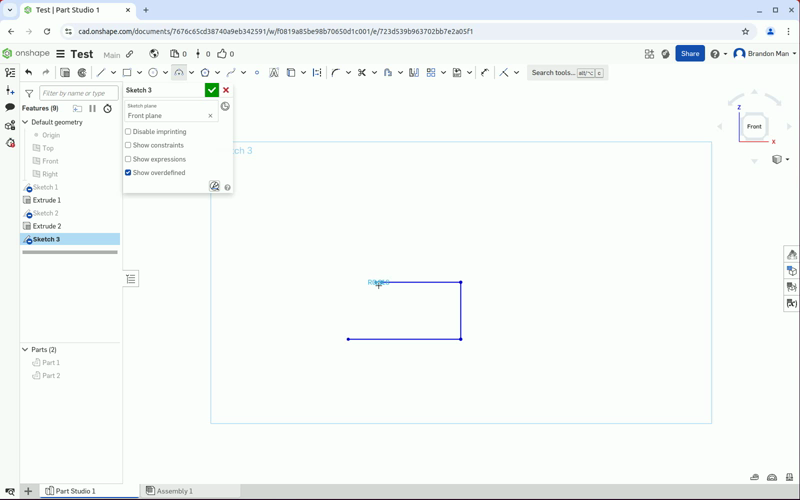
scroll(6)
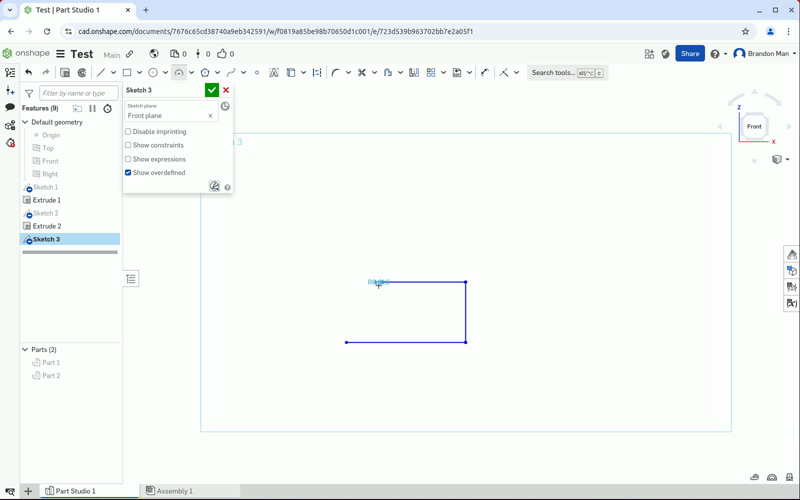
scroll(6)
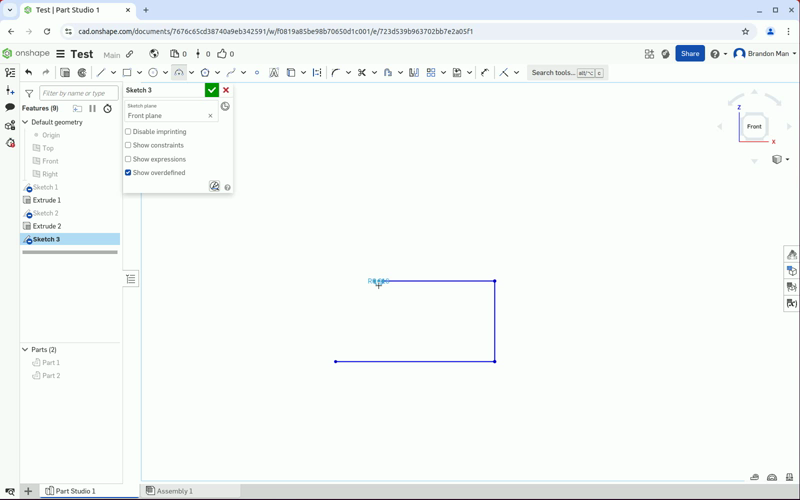
scroll(6)
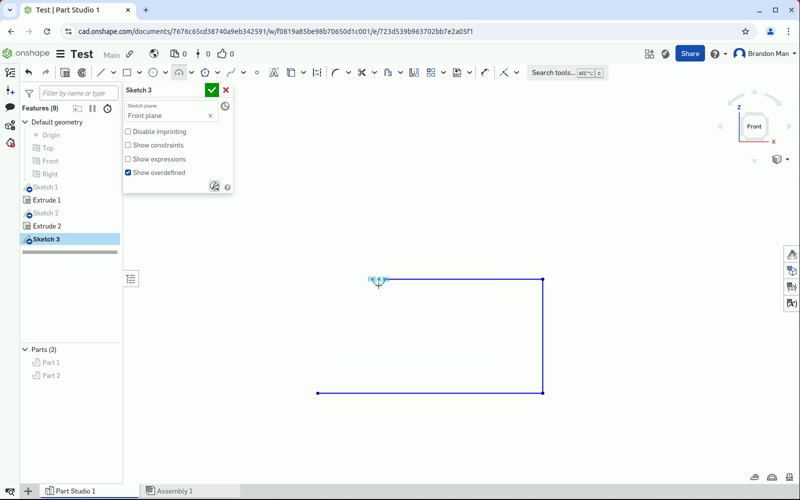
scroll(6)
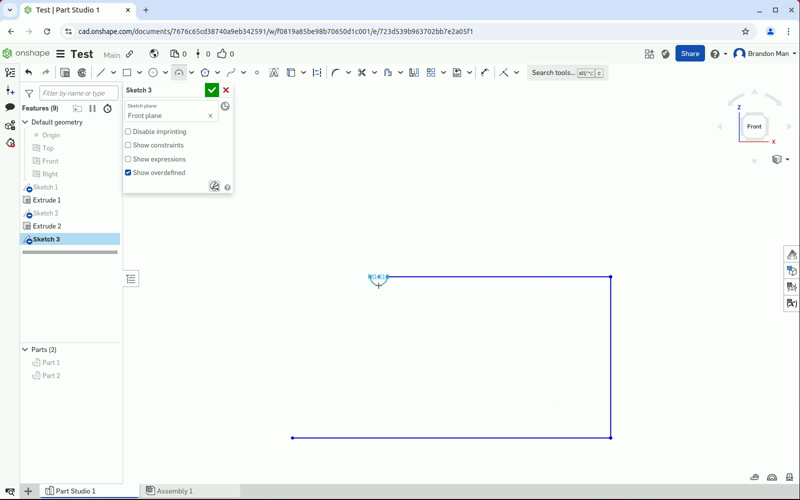
scroll(6)
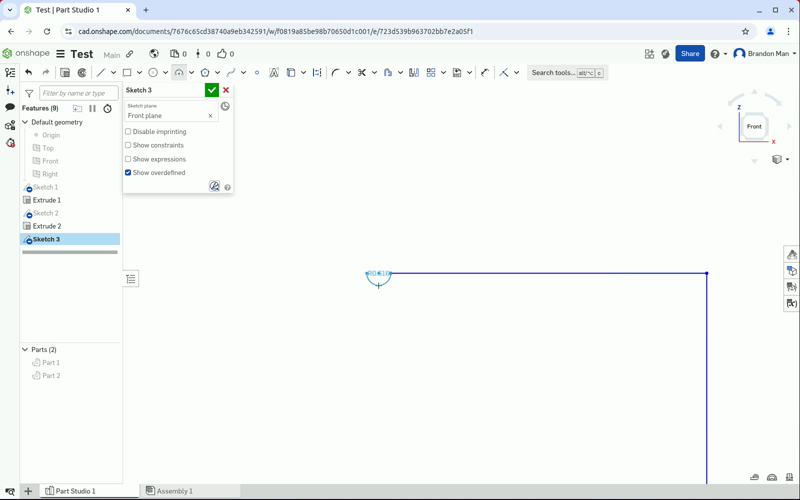
scroll(6)
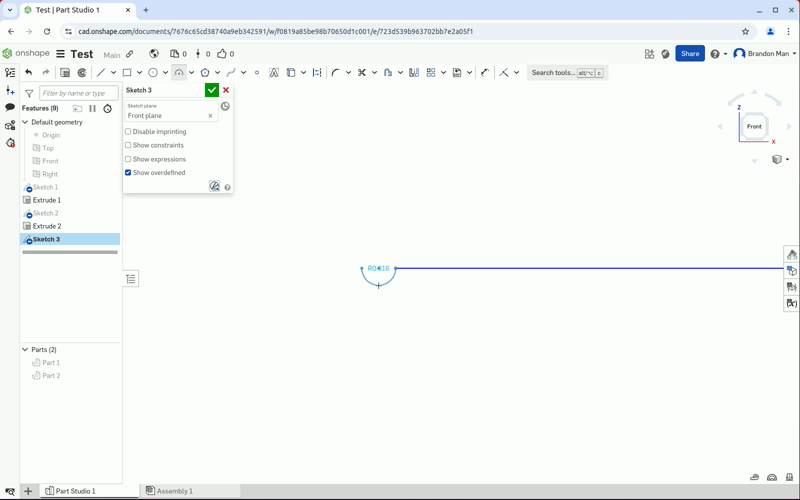
scroll(6)
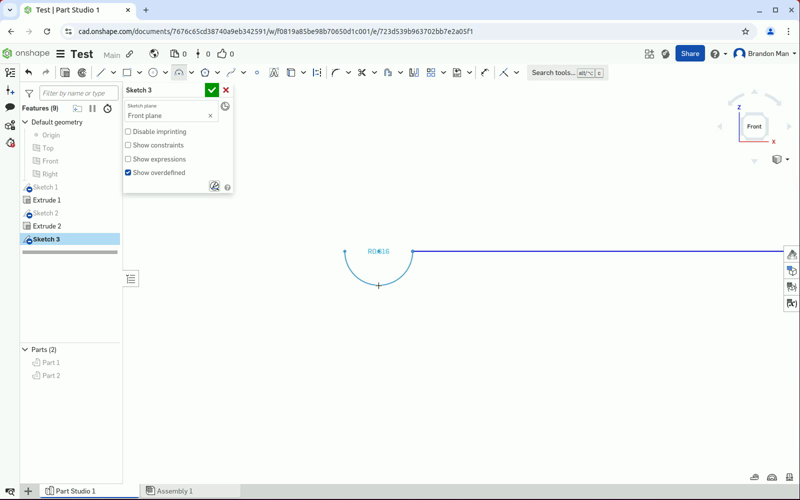
click(378, 285)
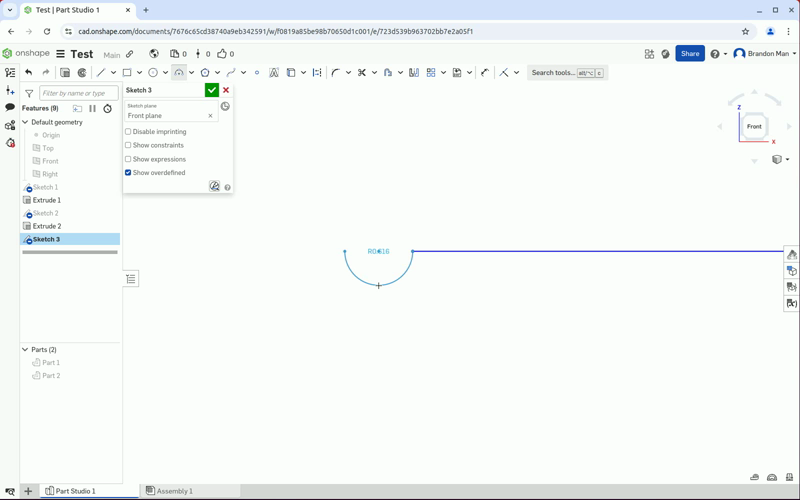
scroll(-6)
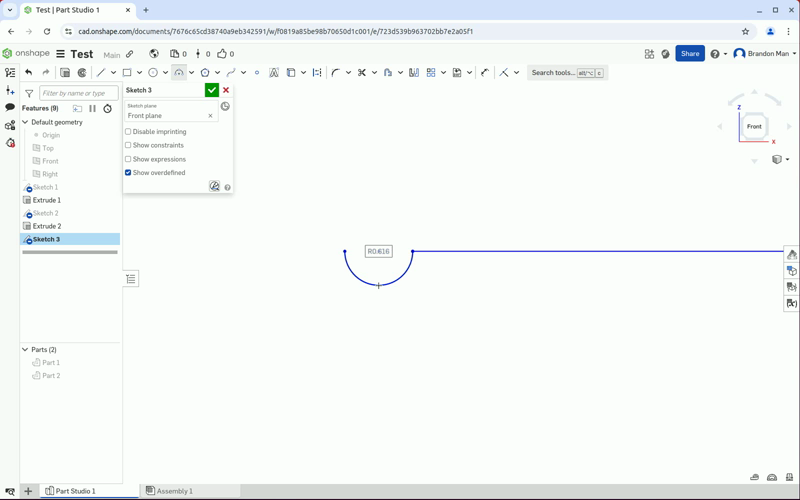
scroll(-6)
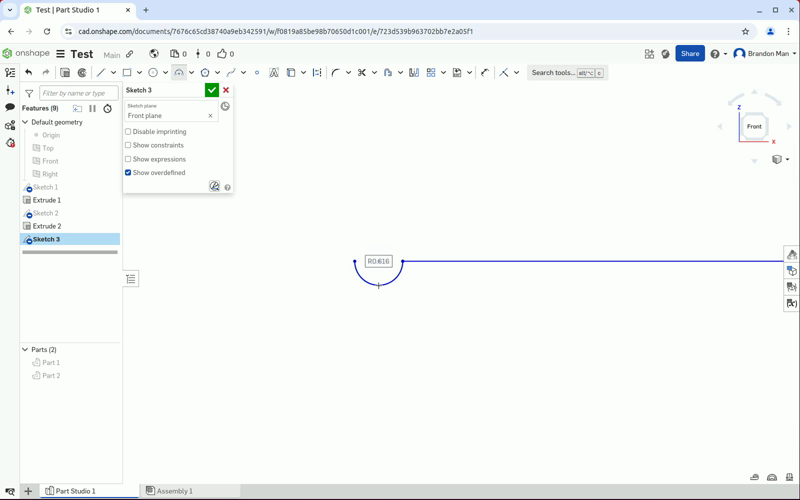
scroll(-6)
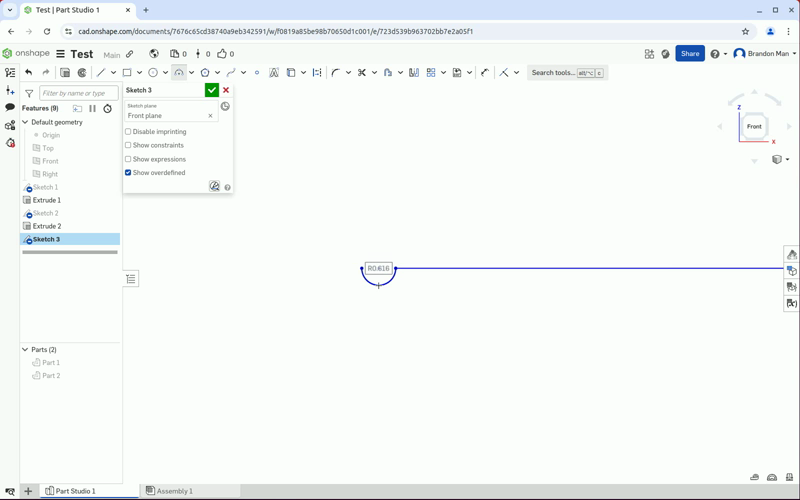
scroll(-6)
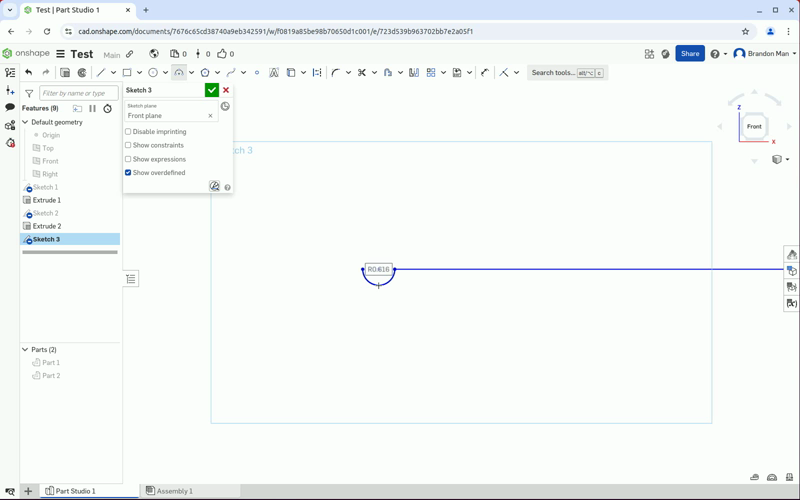
scroll(-6)
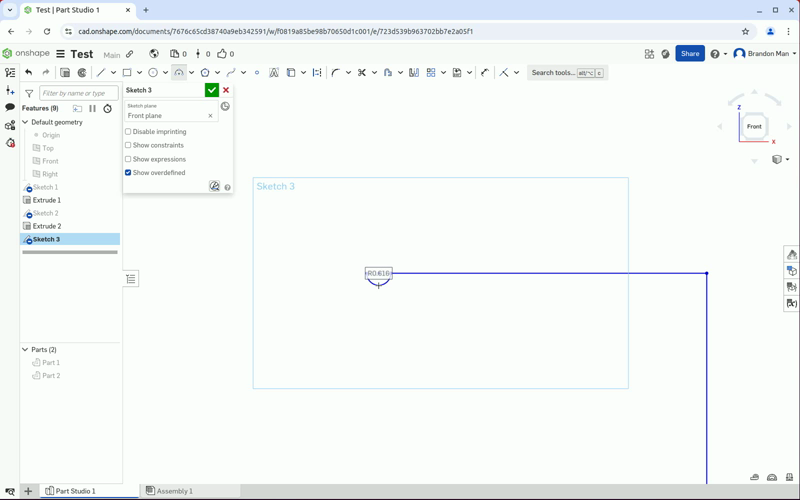
scroll(-6)
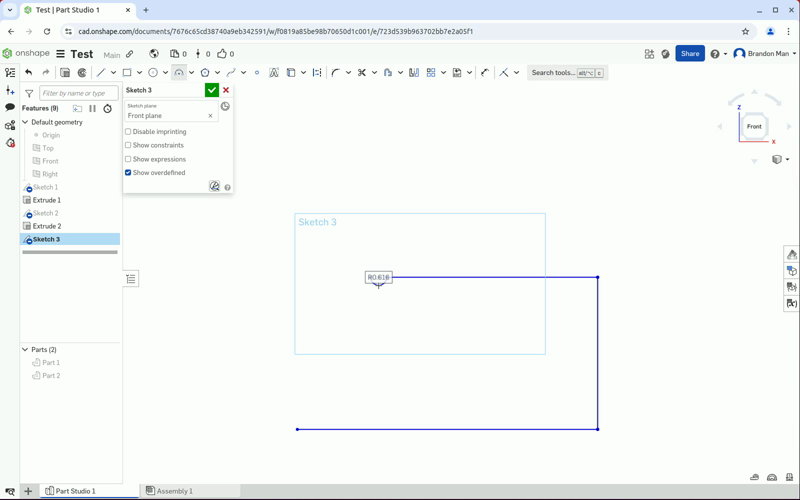
scroll(-6)
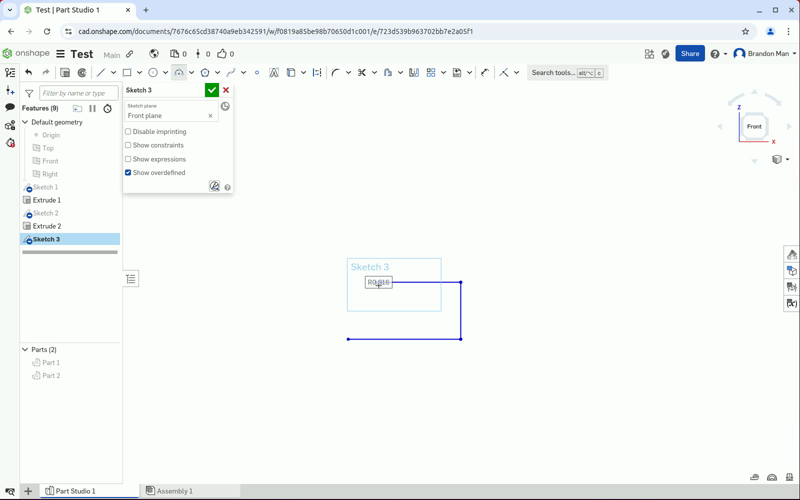
key_up(shift)
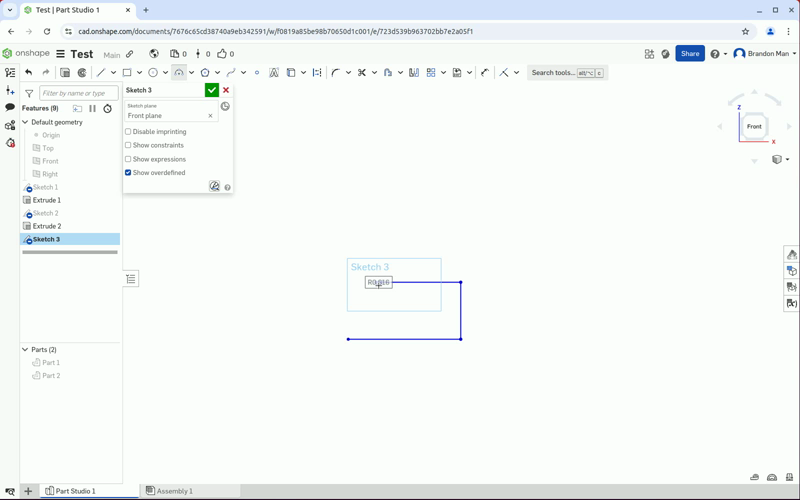
key(esc)
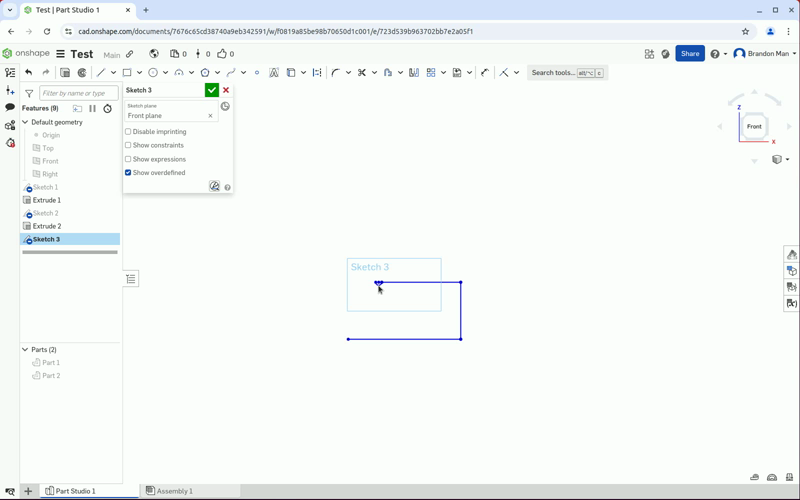
key(l)
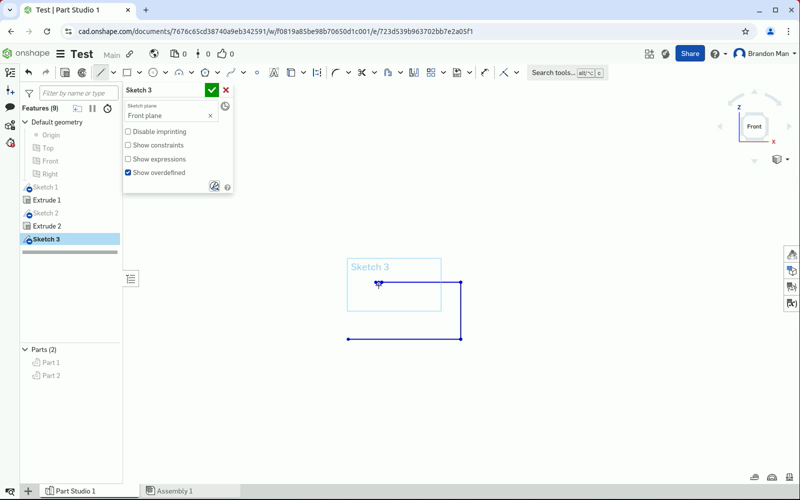
mouse_move(375, 282)
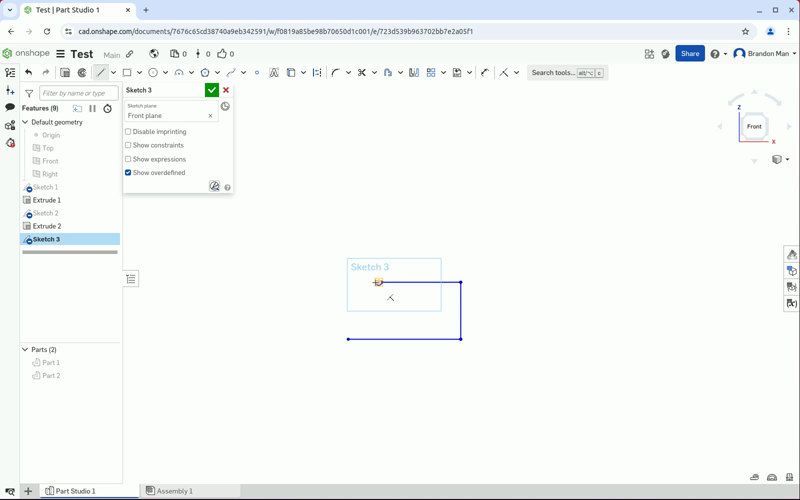
scroll(6)
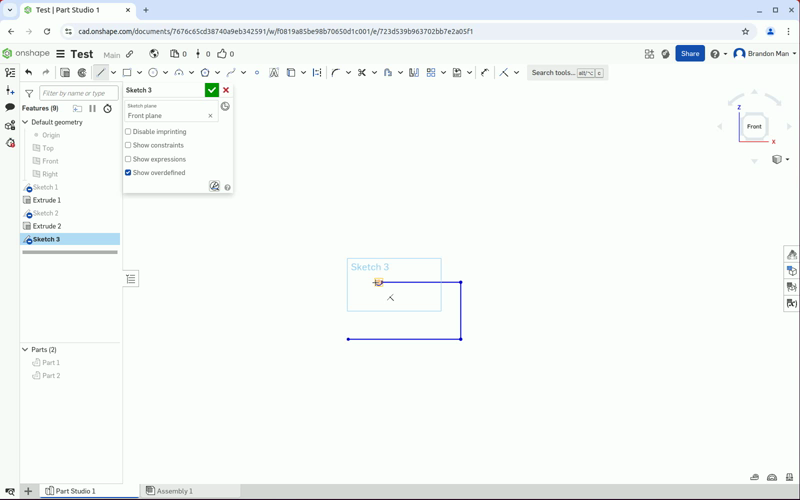
scroll(6)
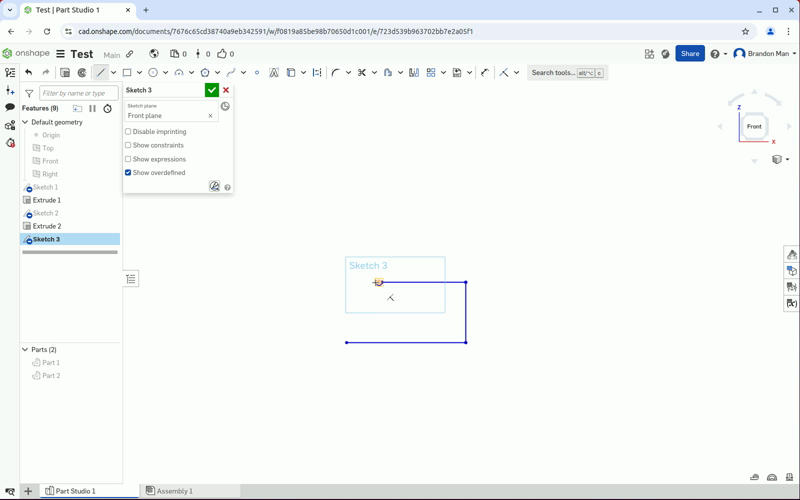
scroll(6)
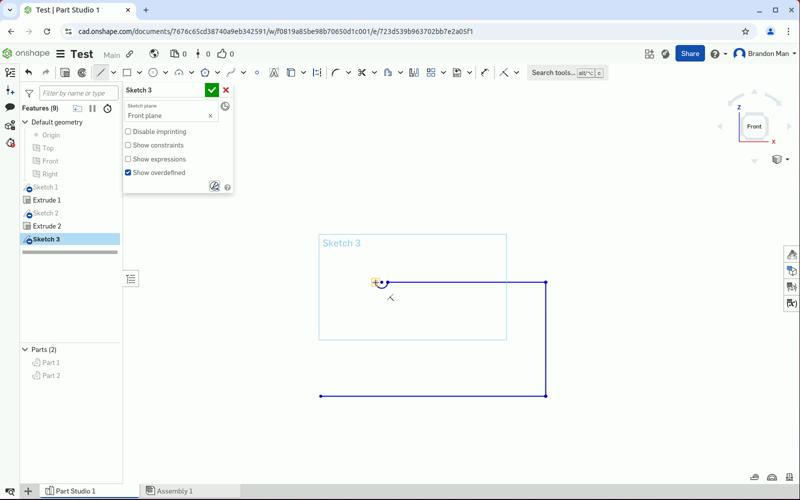
scroll(6)
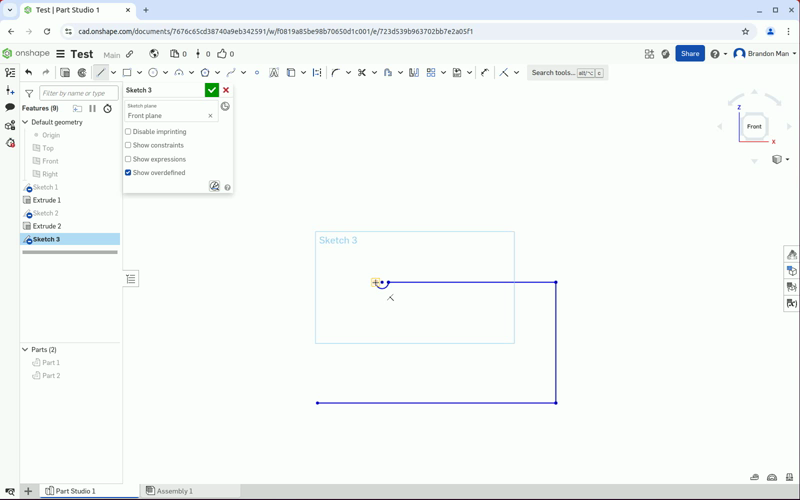
scroll(6)
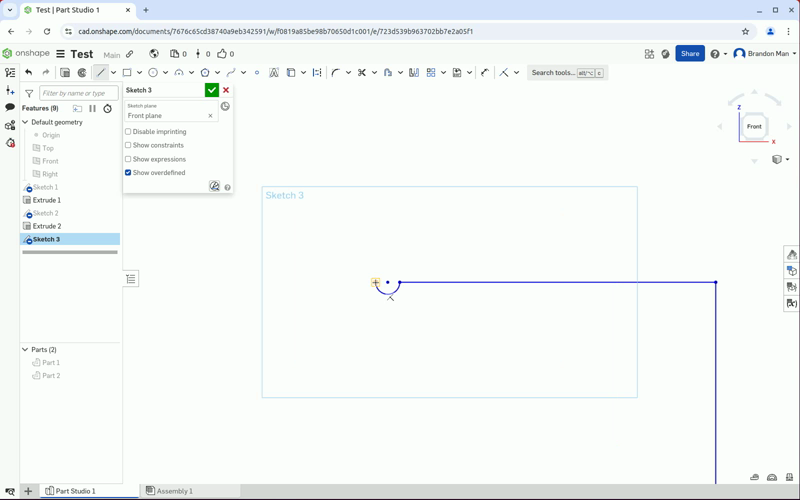
scroll(6)
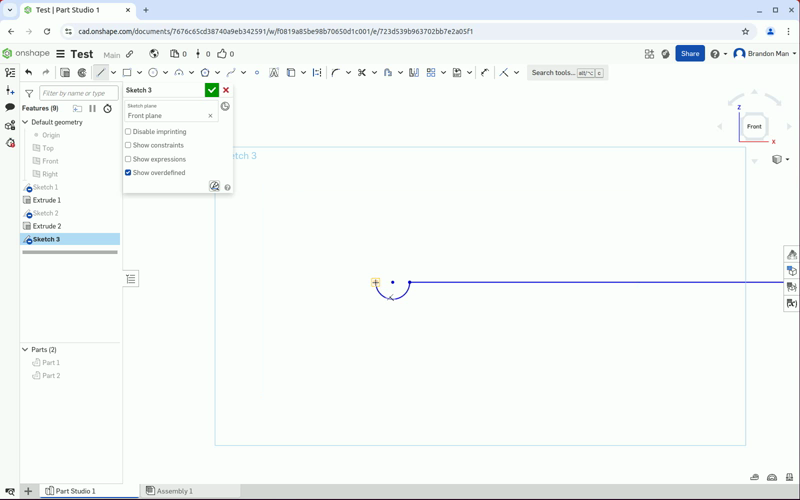
scroll(6)
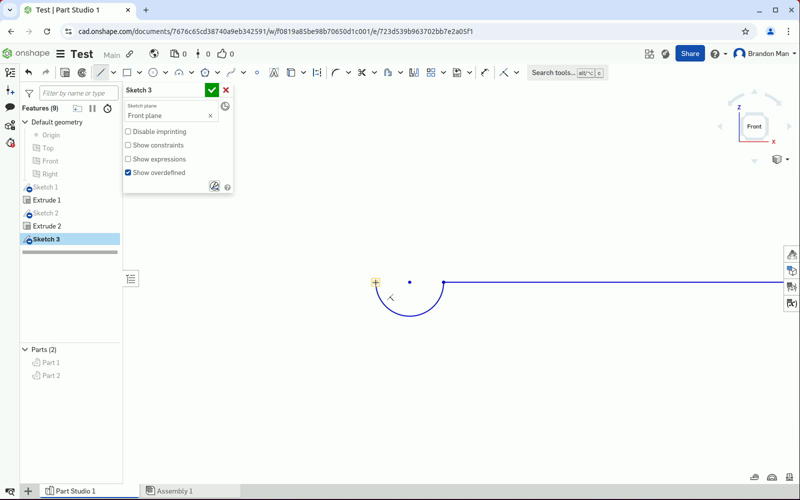
click(375, 282)
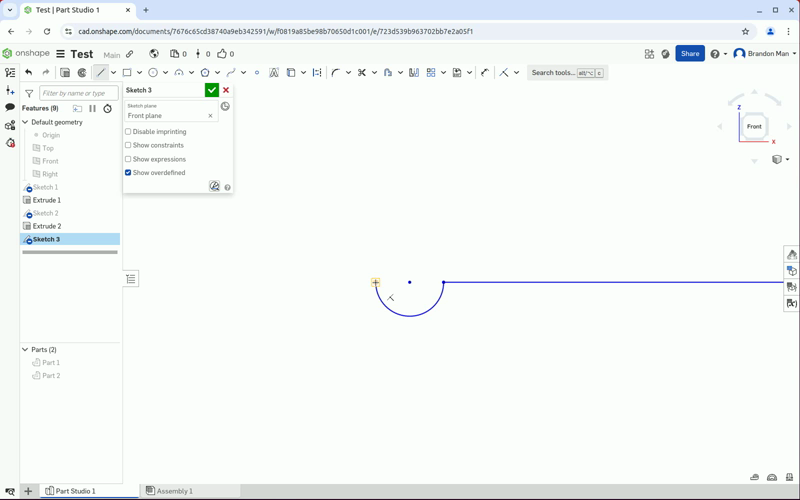
scroll(-6)
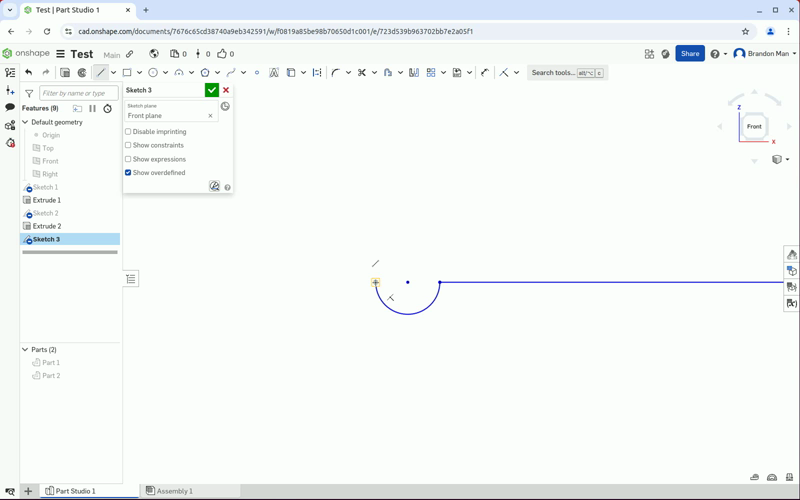
scroll(-6)
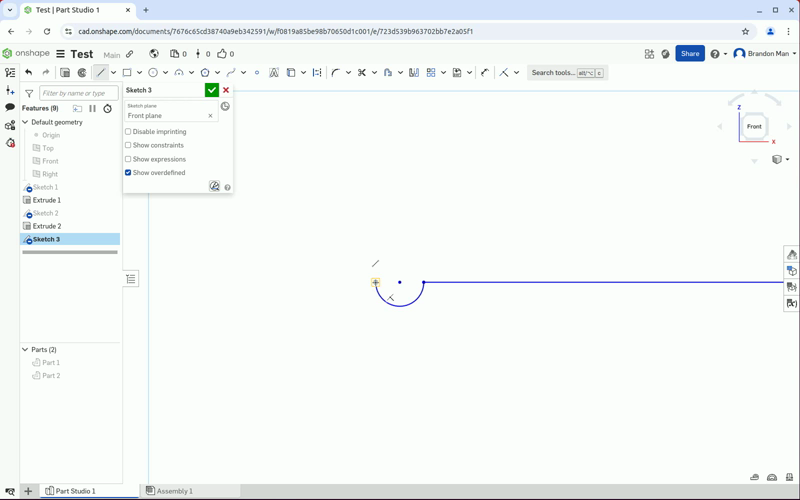
scroll(-6)
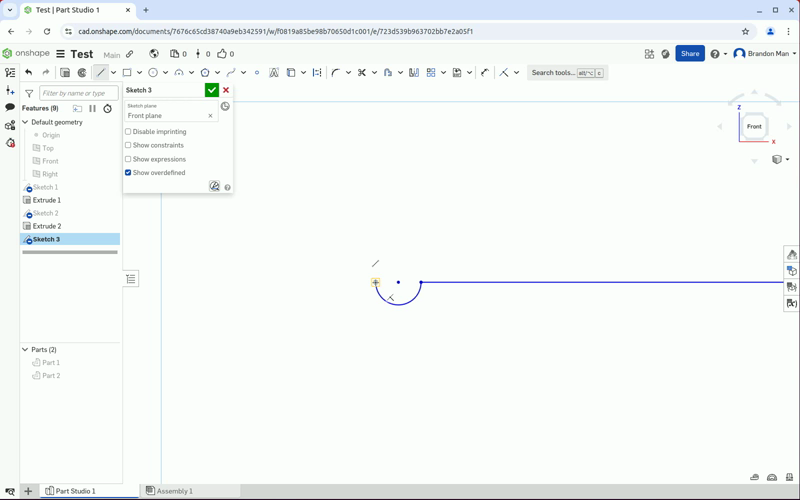
scroll(-6)
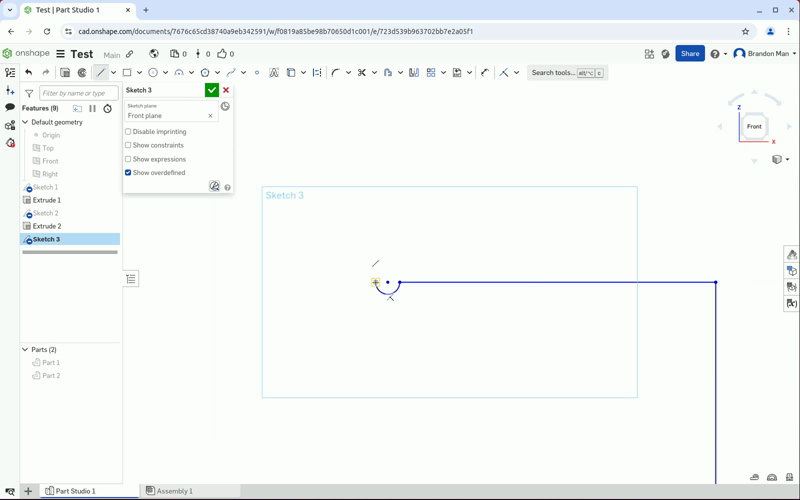
scroll(-6)
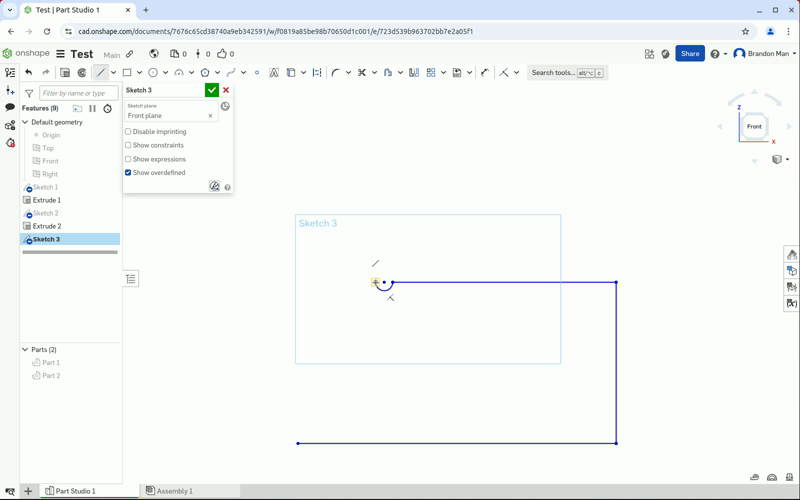
scroll(-6)
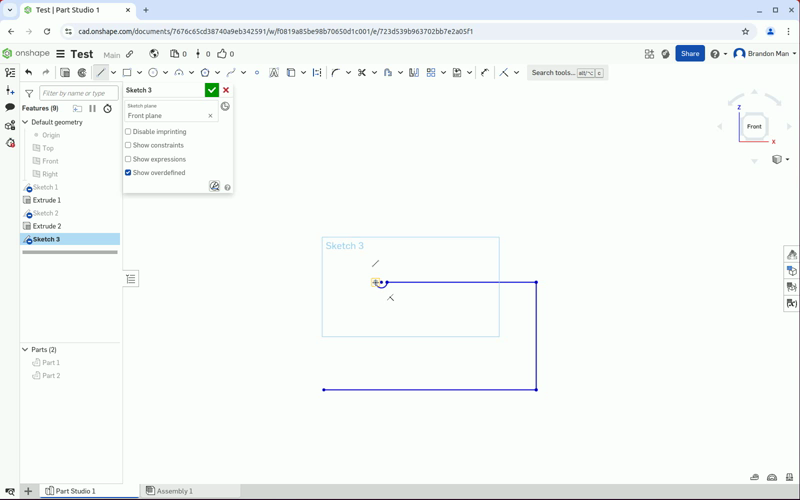
scroll(-6)
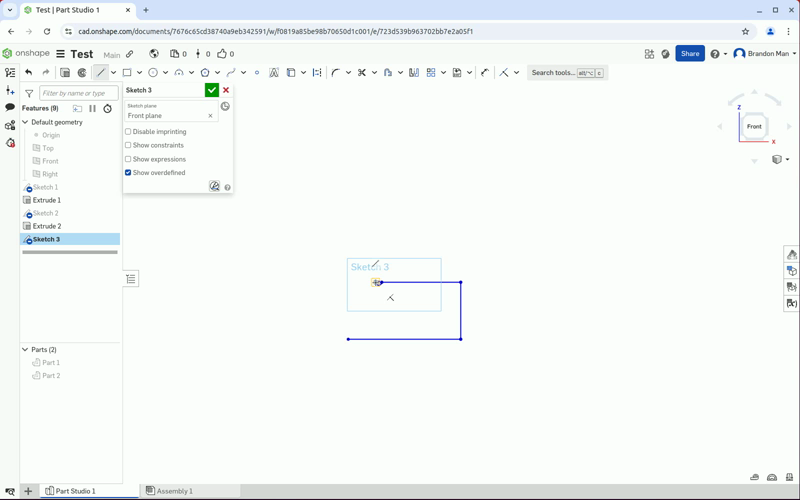
key_down(shift)
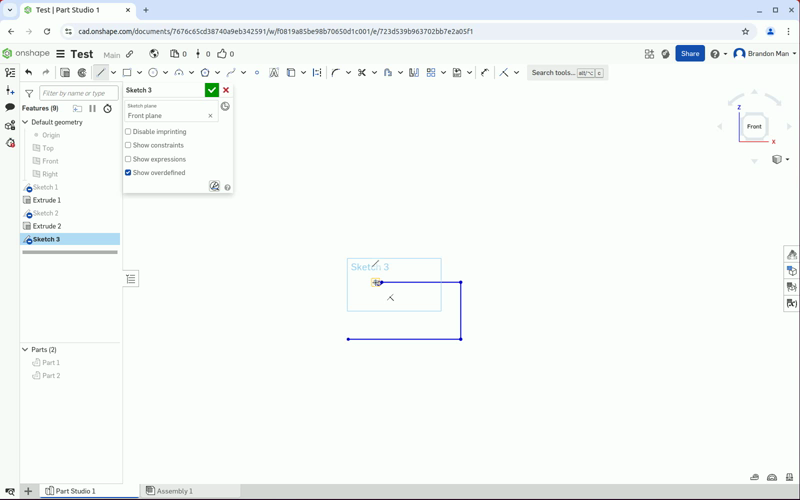
mouse_move(405, 282)
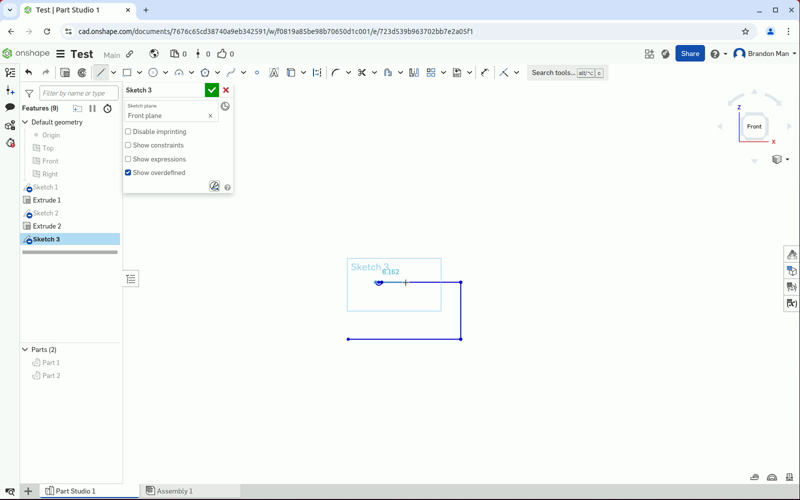
mouse_move(348, 282)
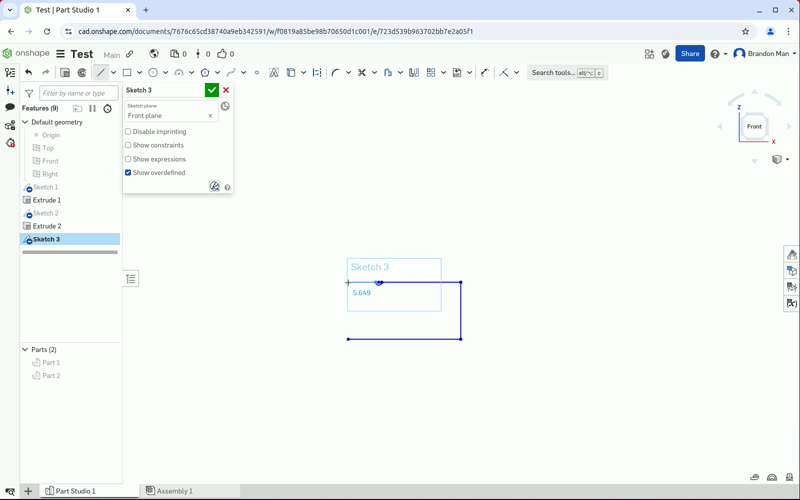
click(348, 282)
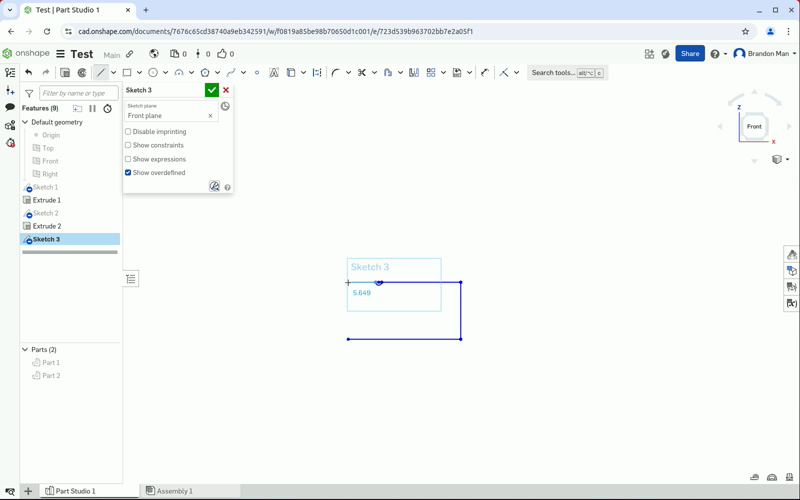
key_up(shift)
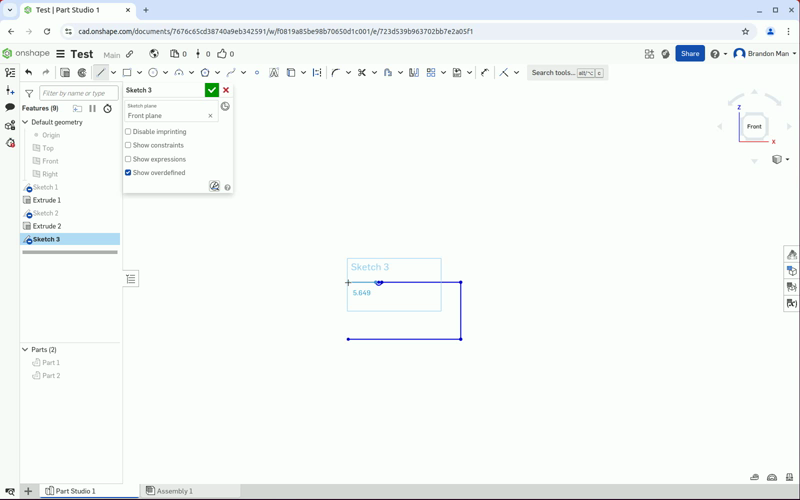
mouse_move(378, 282)
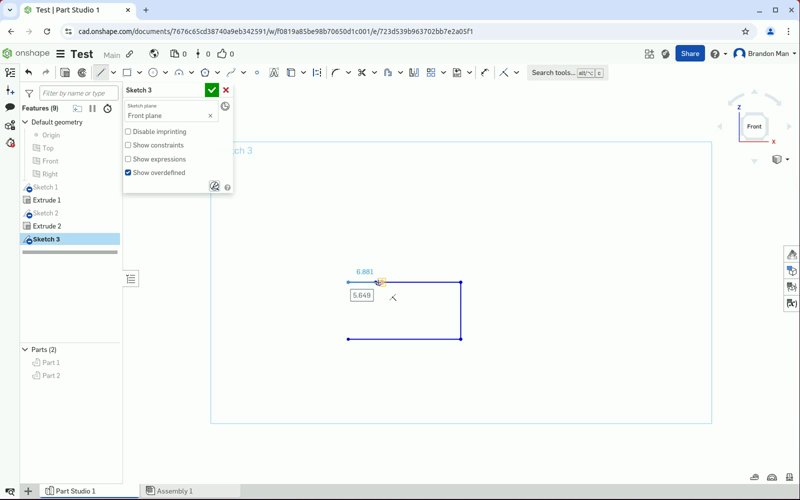
key_down(shift)
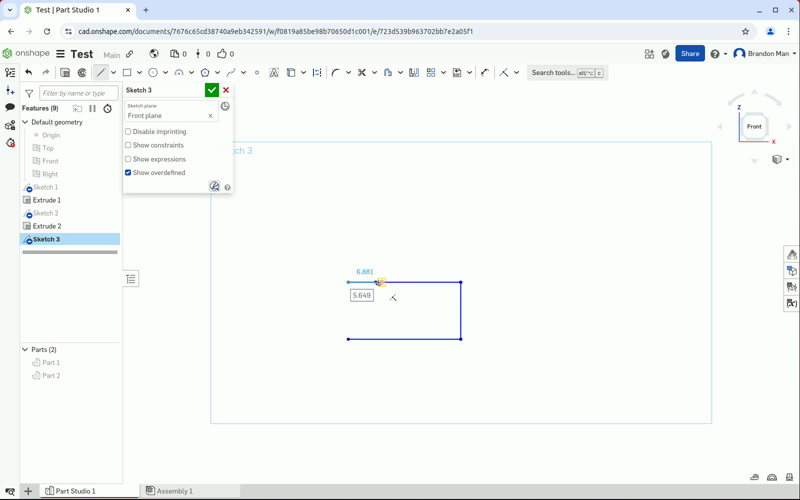
mouse_move(348, 339)
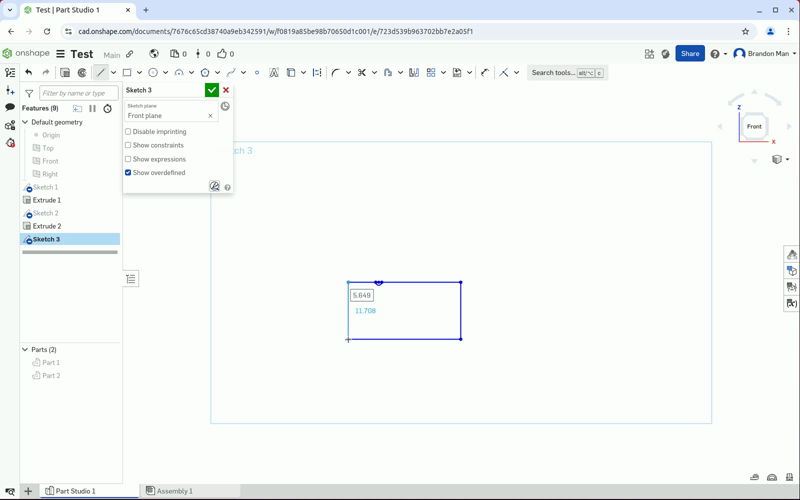
key_up(shift)
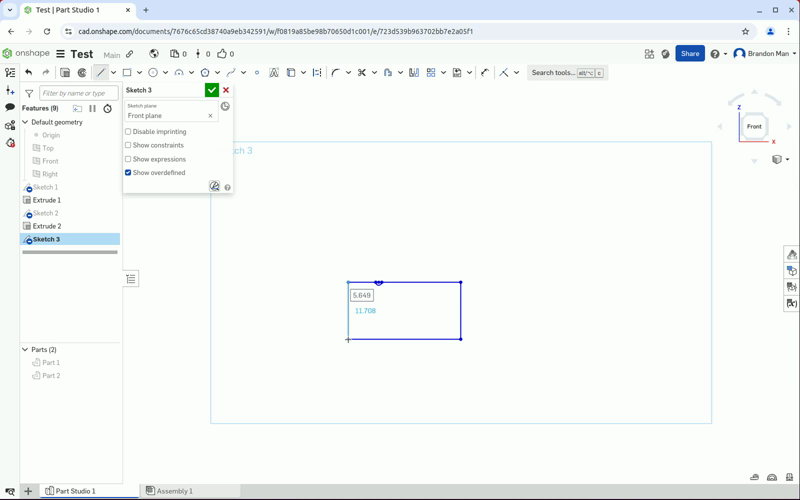
click(348, 339)
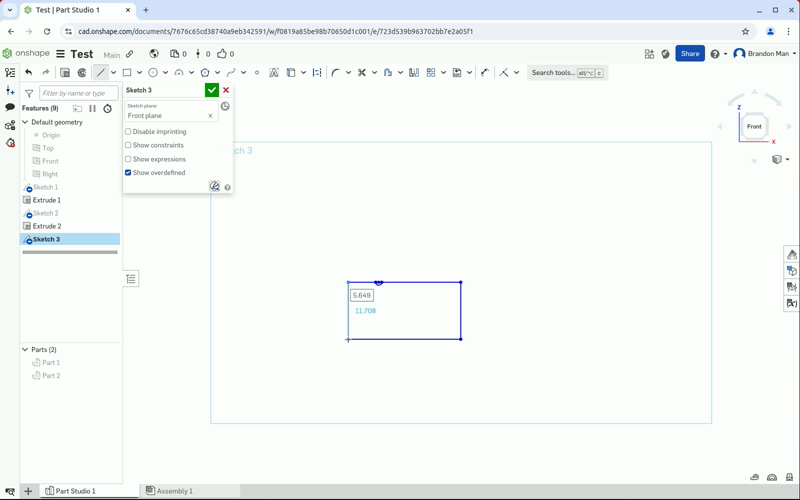
key(esc)
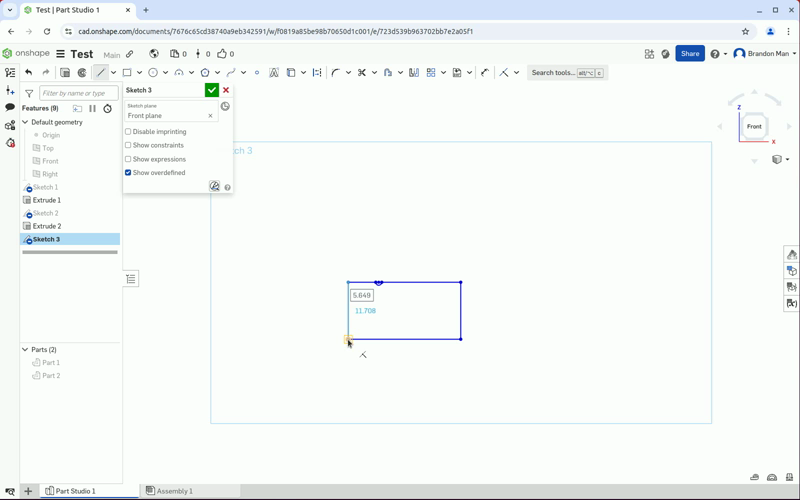
key(c)
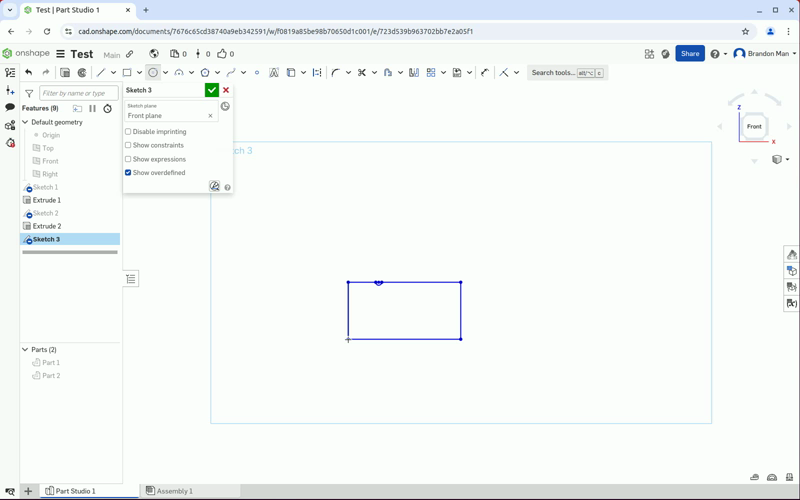
key_down(shift)
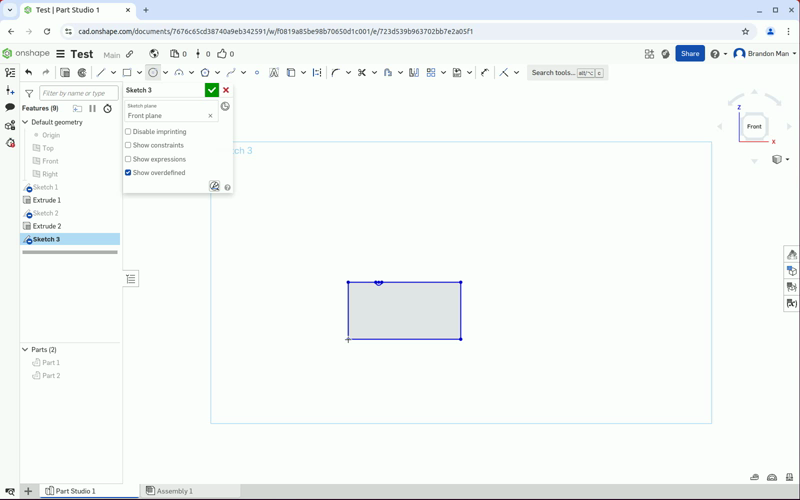
mouse_move(438, 304)
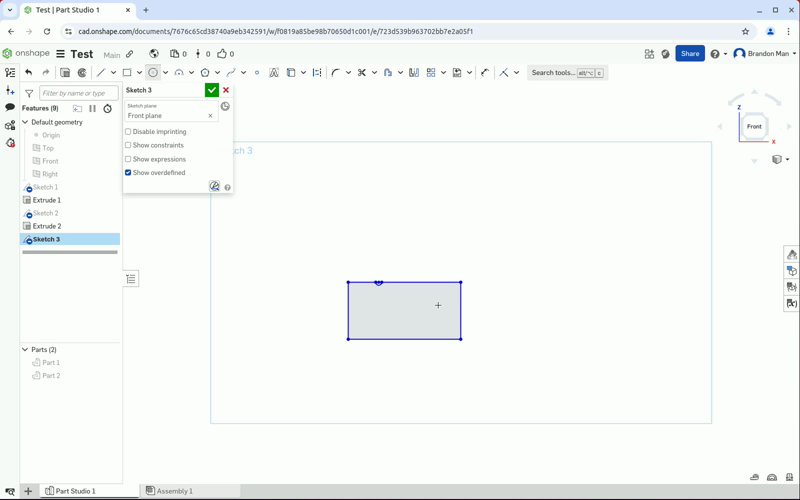
click(438, 304)
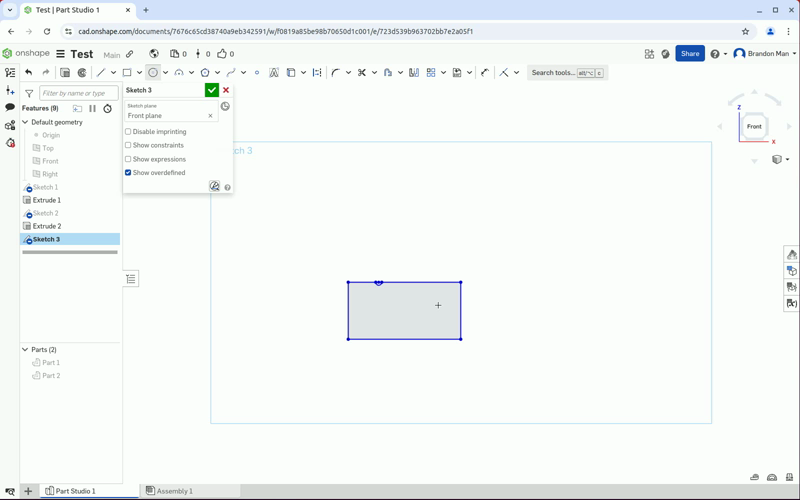
key_up(shift)
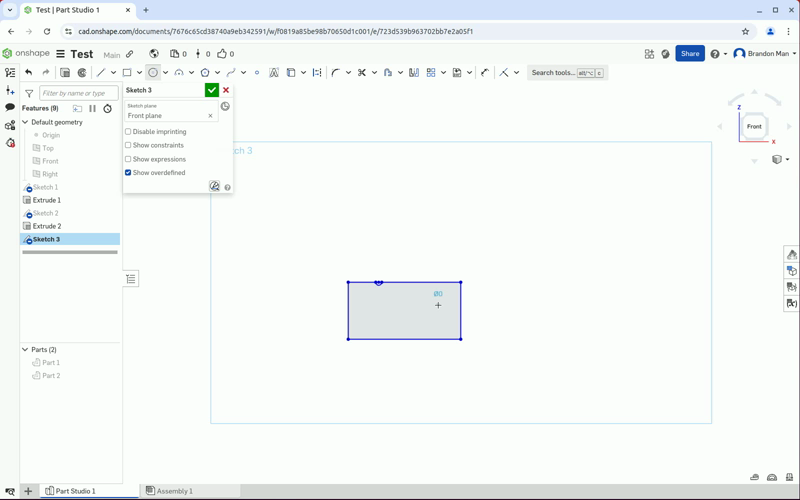
mouse_move(441, 304)
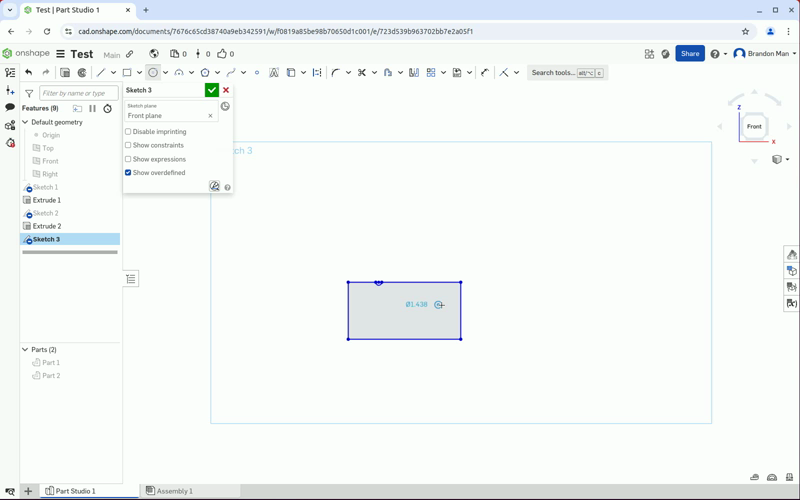
click(441, 304)
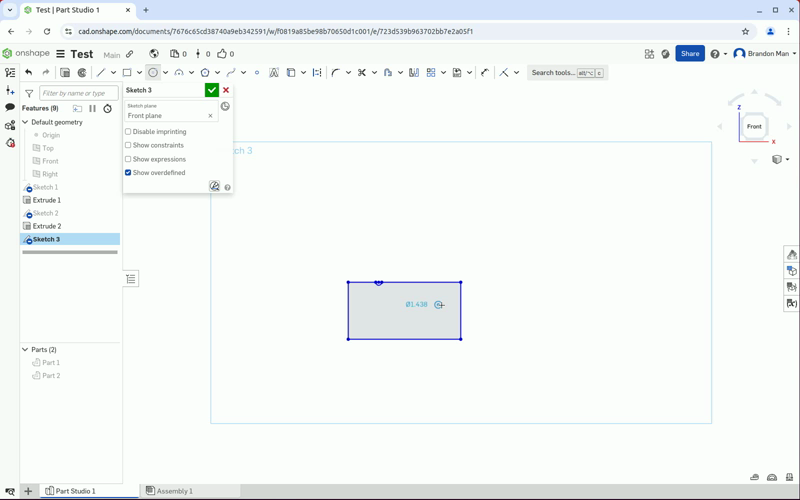
key(esc)
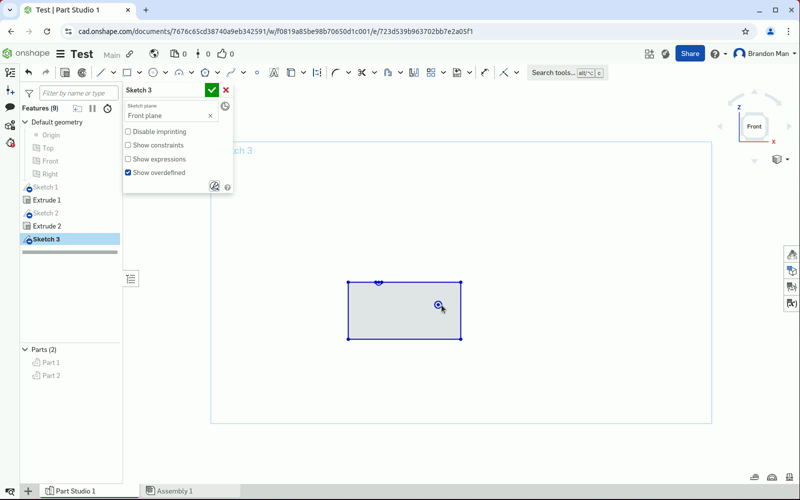
mouse_move(380, 327)
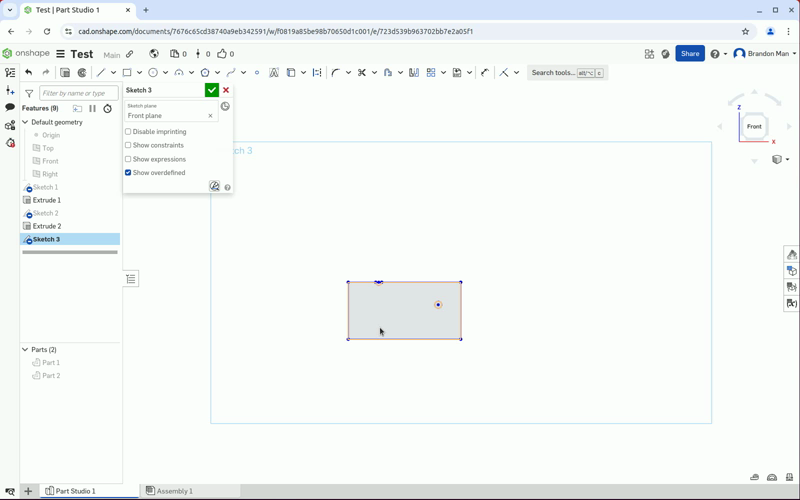
click(380, 327)
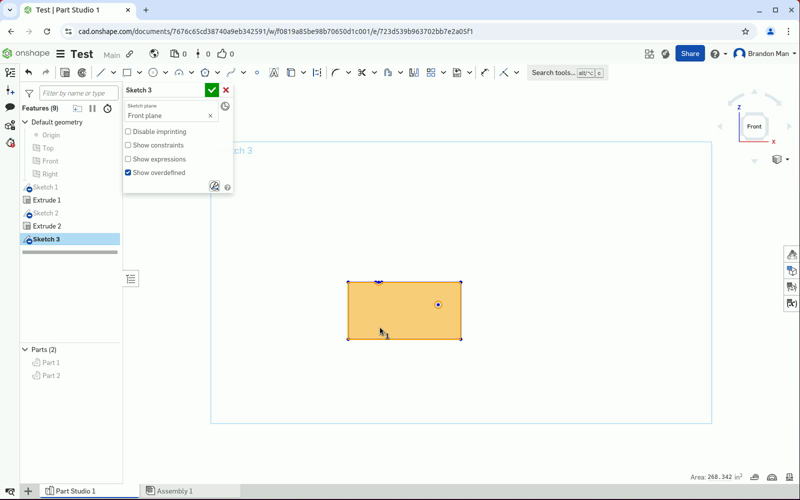
mouse_move(73, 352)
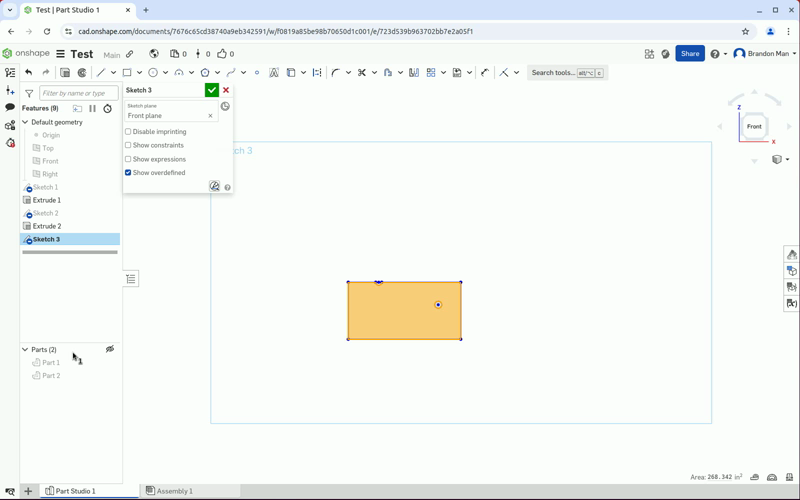
key(shift+y)
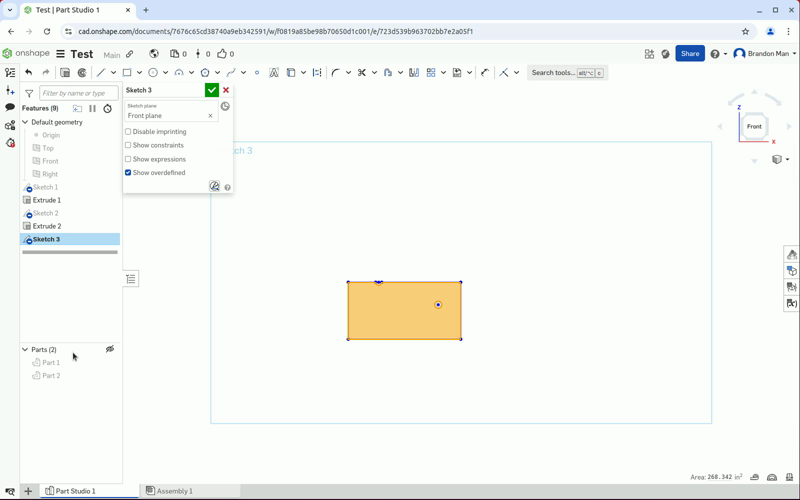
key(shift+e)
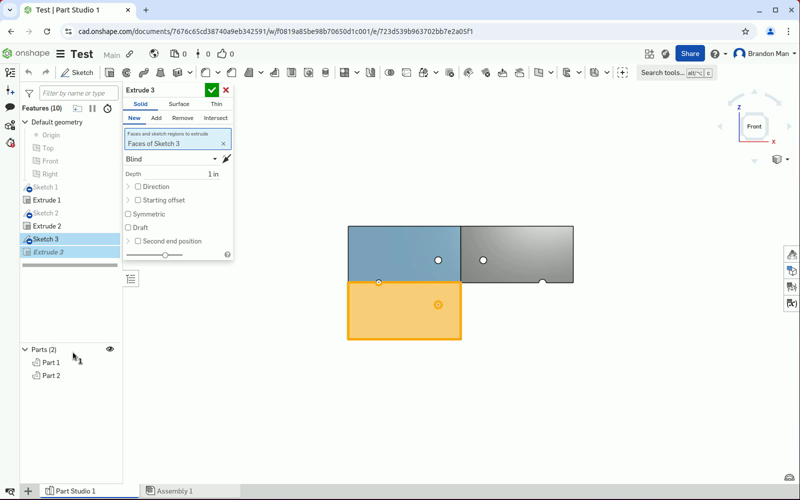
mouse_move(143, 106)
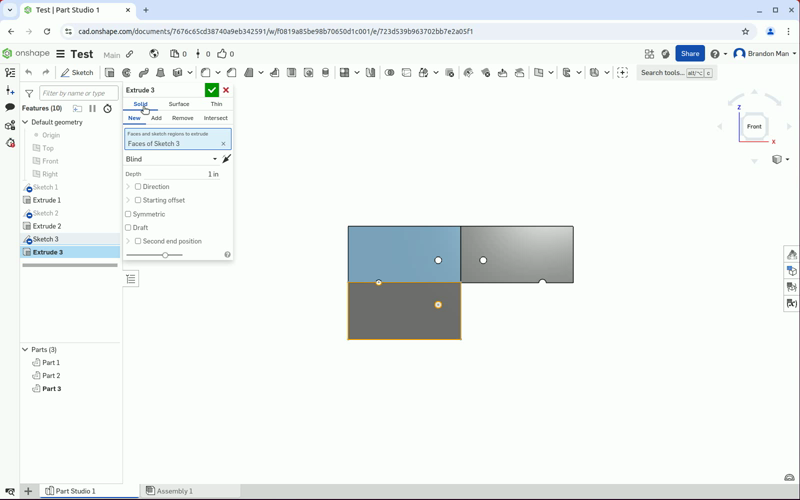
click(143, 106)
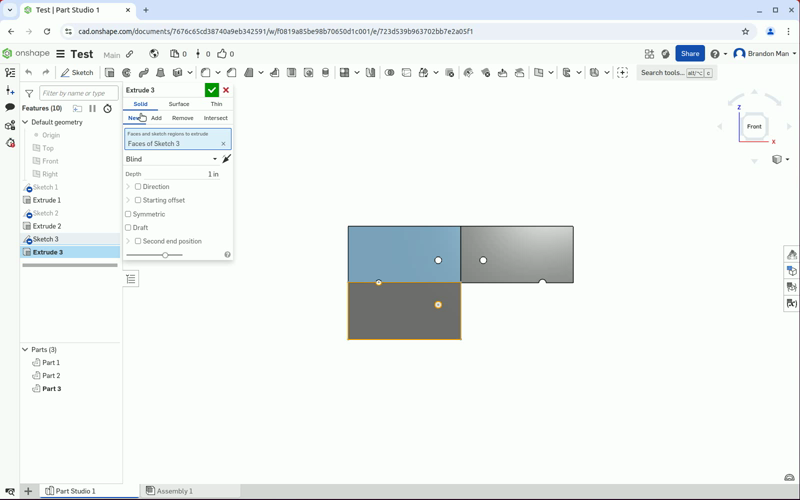
mouse_move(137, 120)
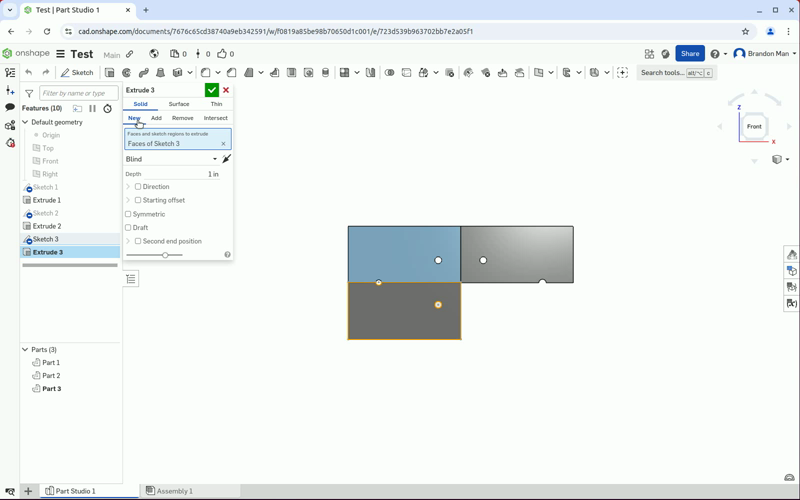
click(137, 120)
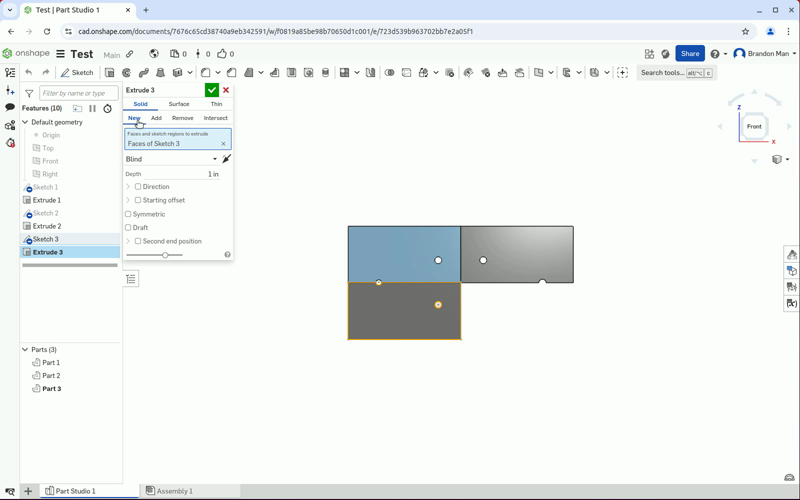
key(tab, 4)
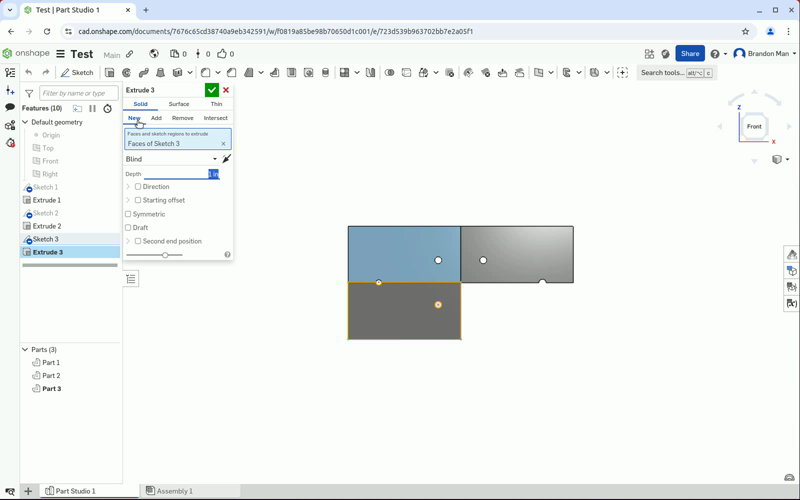
text(2.889)
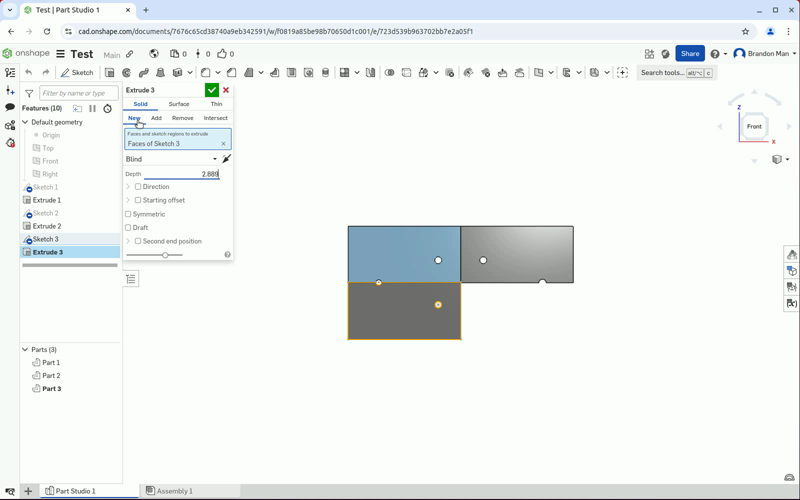
key(enter)
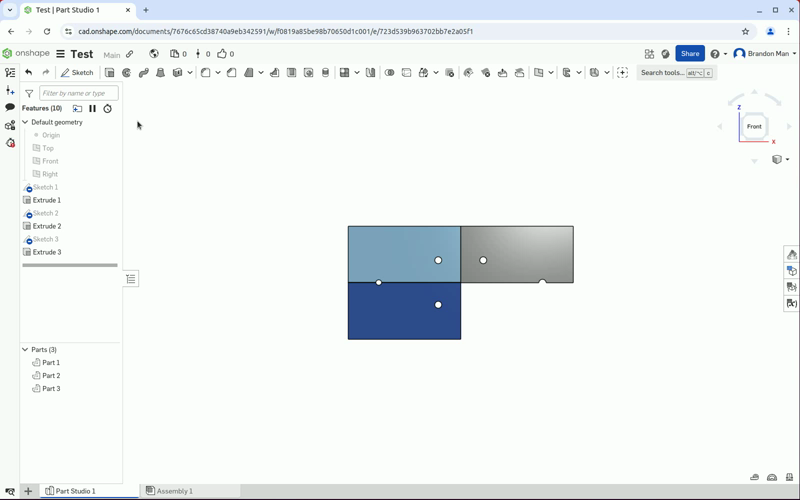
key(shift+h)
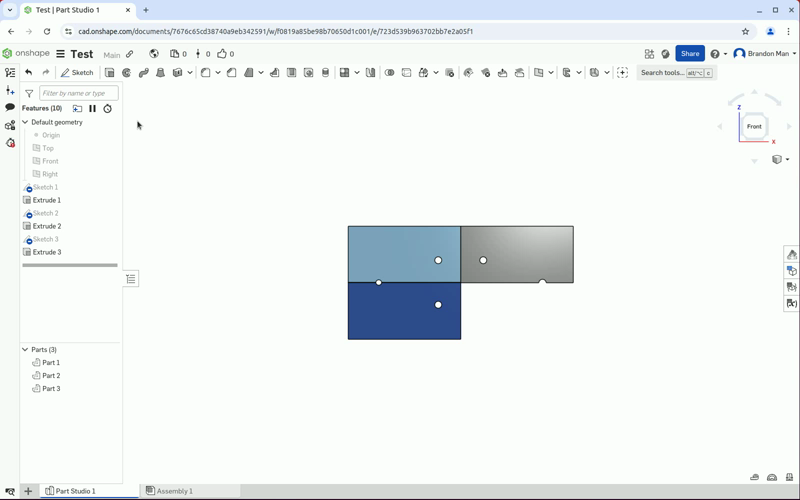
key(shift+h)
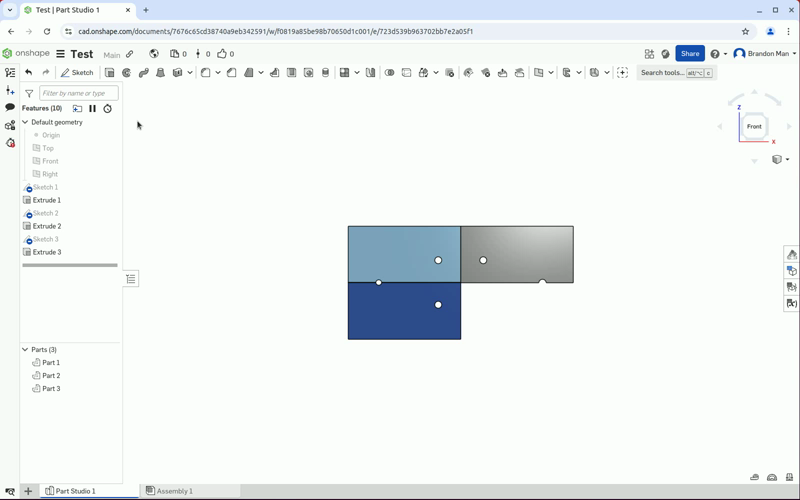
mouse_move(73, 189)
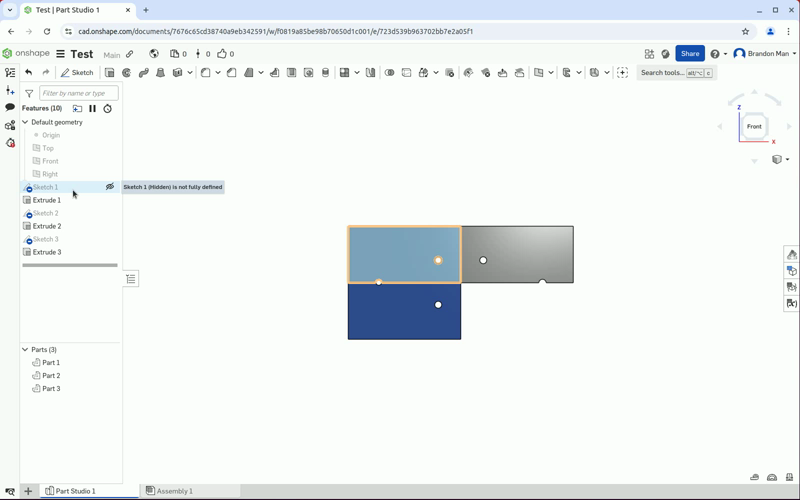
click(73, 189)
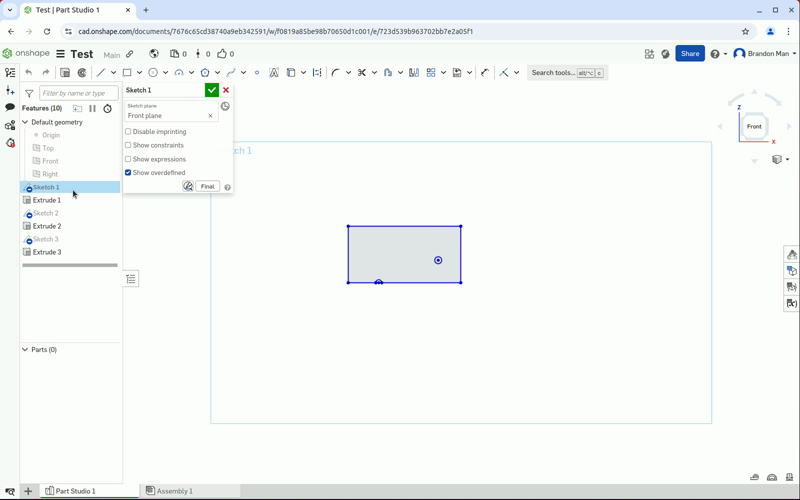
mouse_move(229, 92)
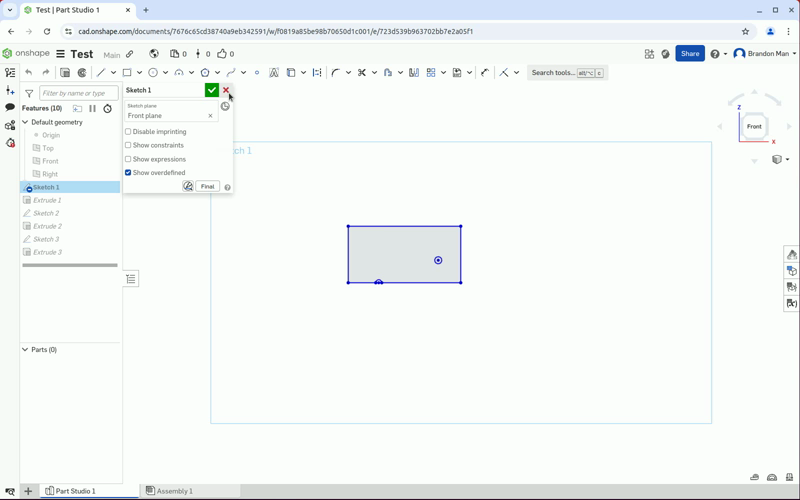
click(229, 92)
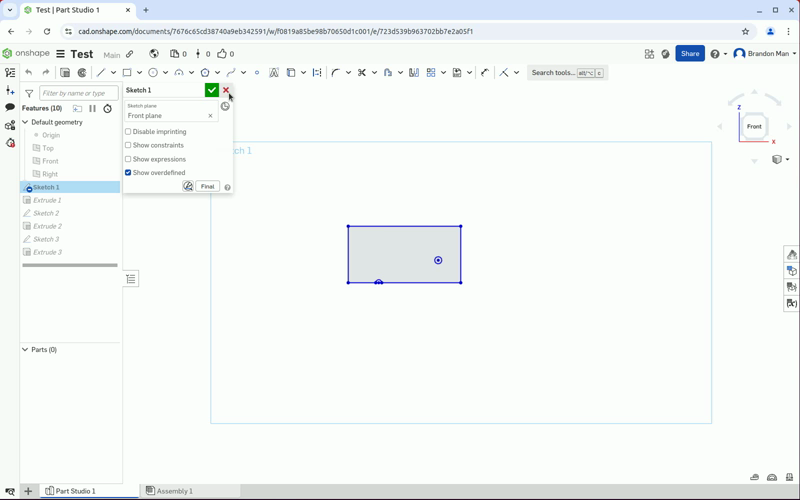
key(shift+s)
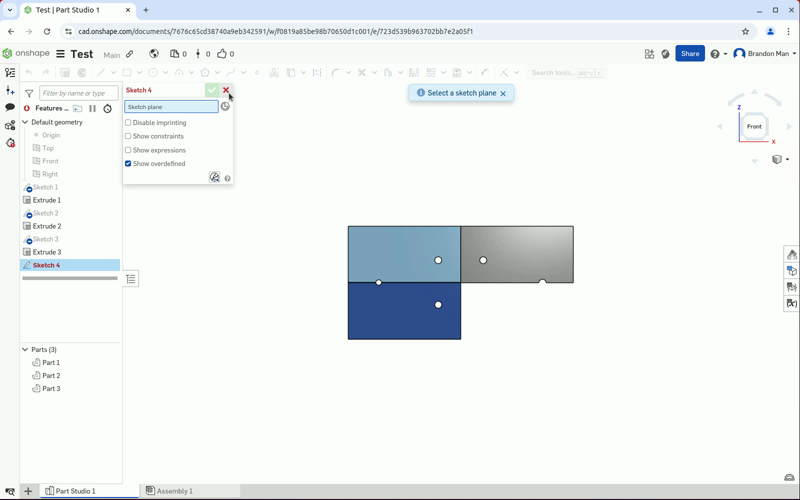
mouse_move(73, 163)
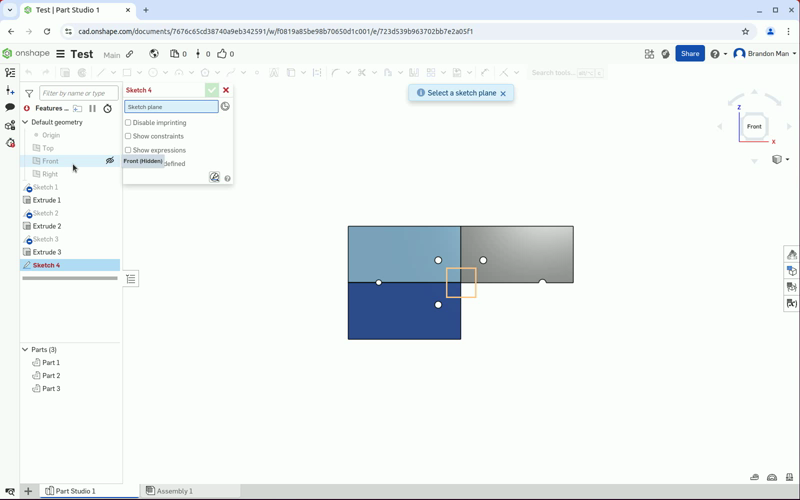
click(73, 163)
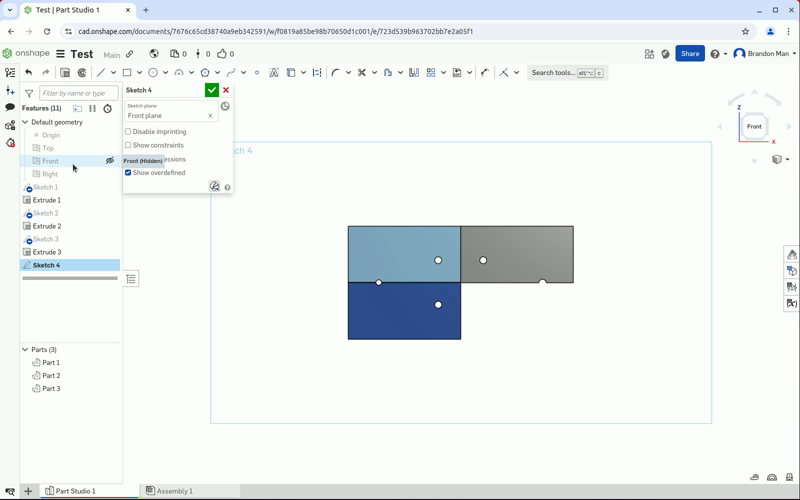
mouse_move(73, 352)
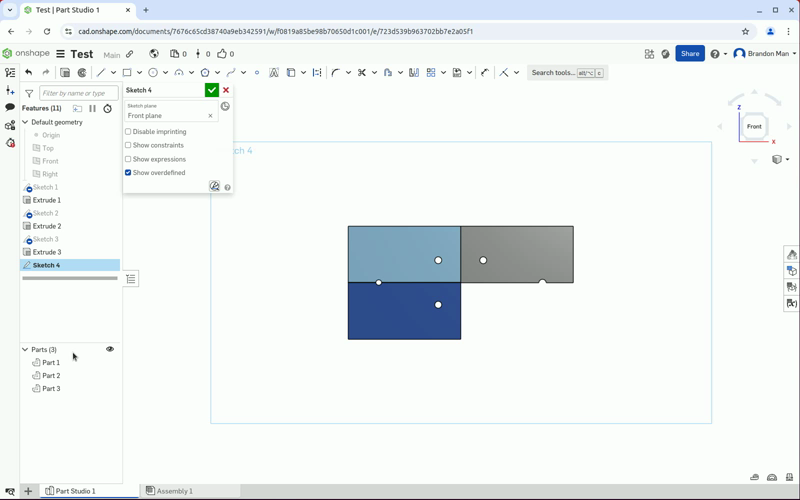
key(y)
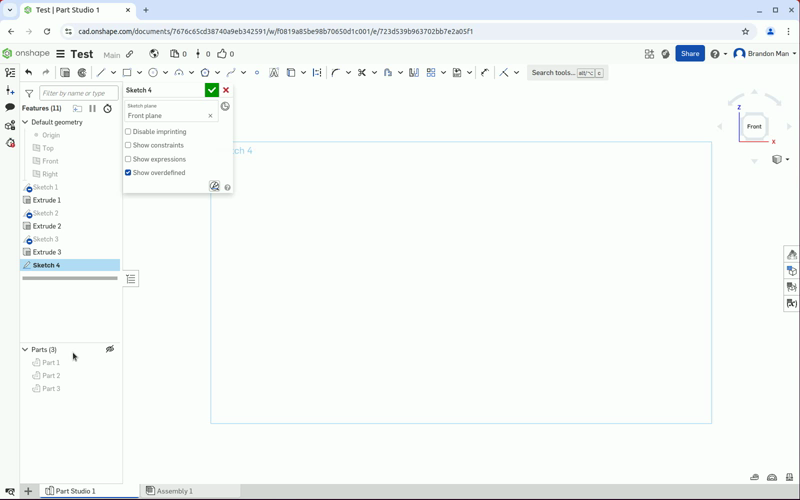
key(l)
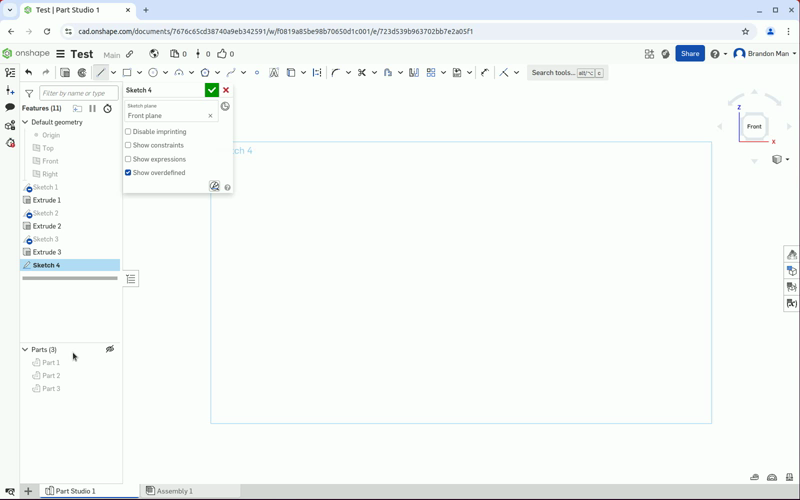
key_down(shift)
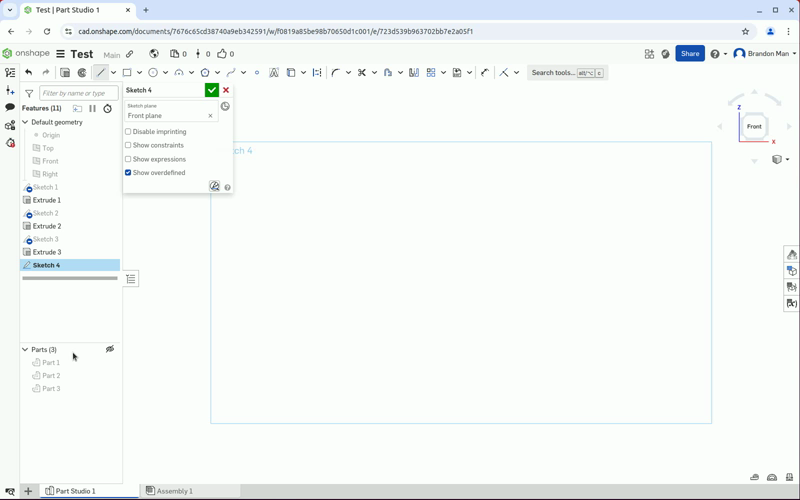
mouse_move(460, 339)
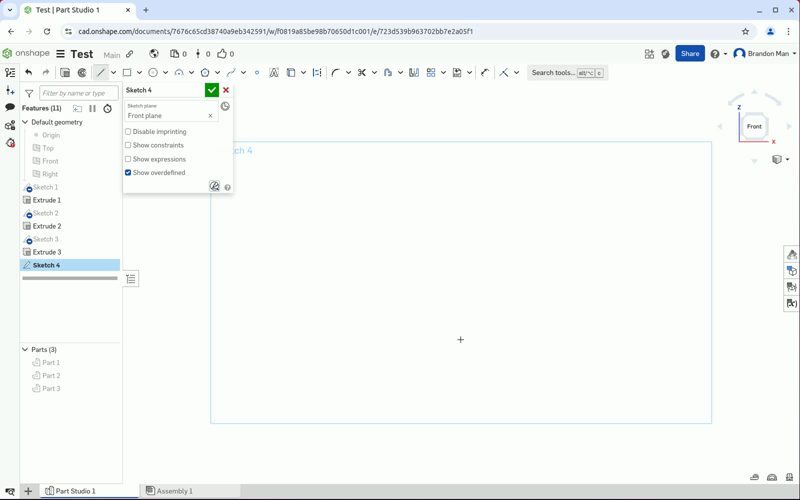
click(460, 339)
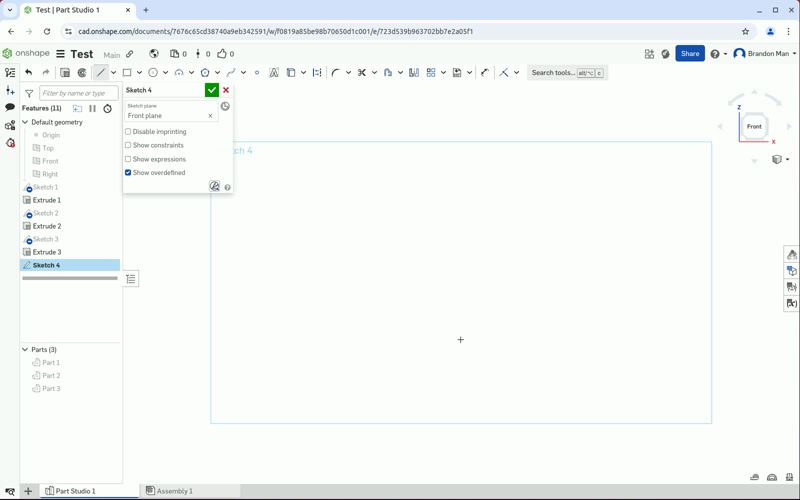
key_up(shift)
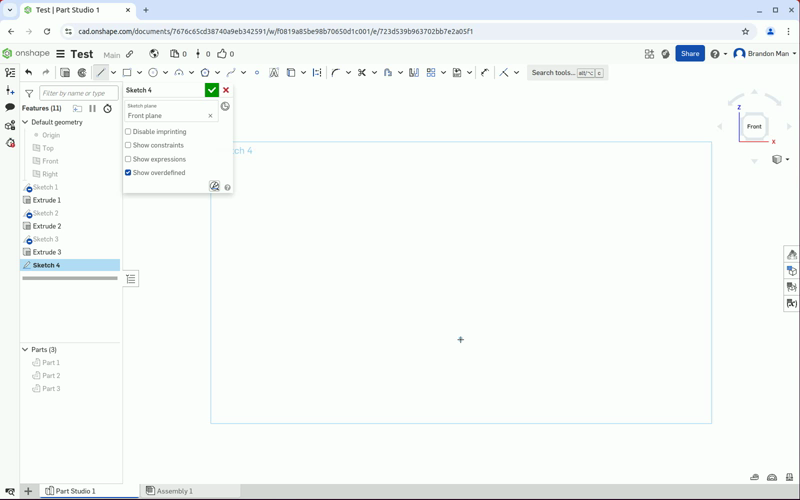
key_down(shift)
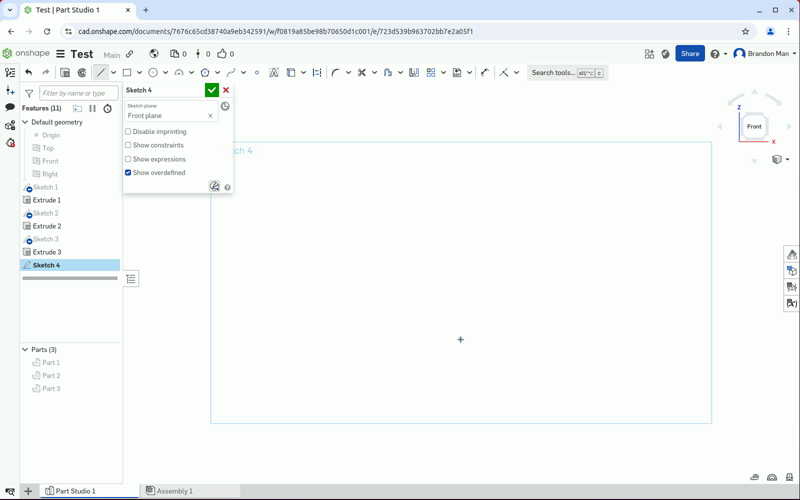
mouse_move(573, 339)
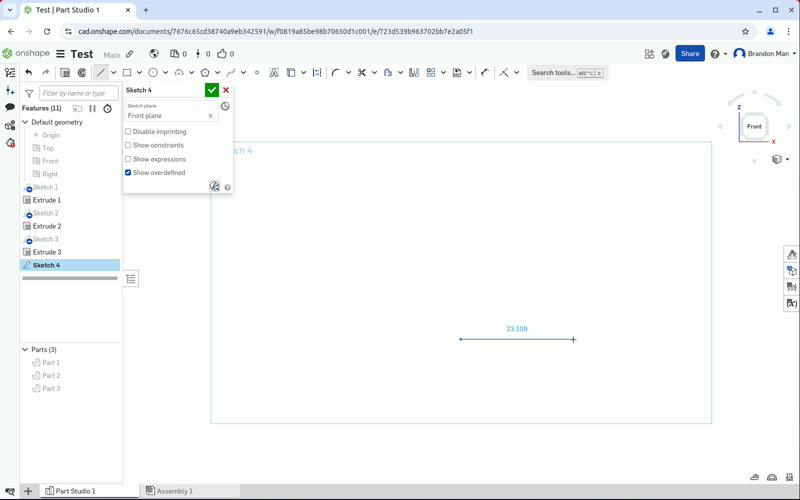
click(573, 339)
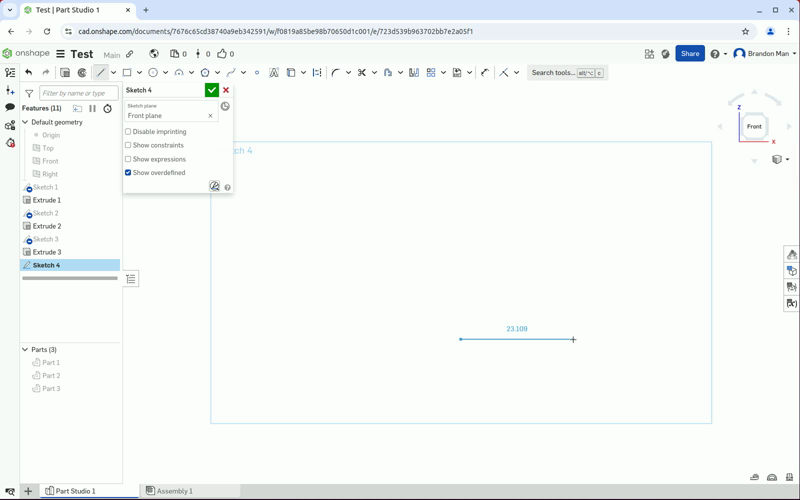
key_up(shift)
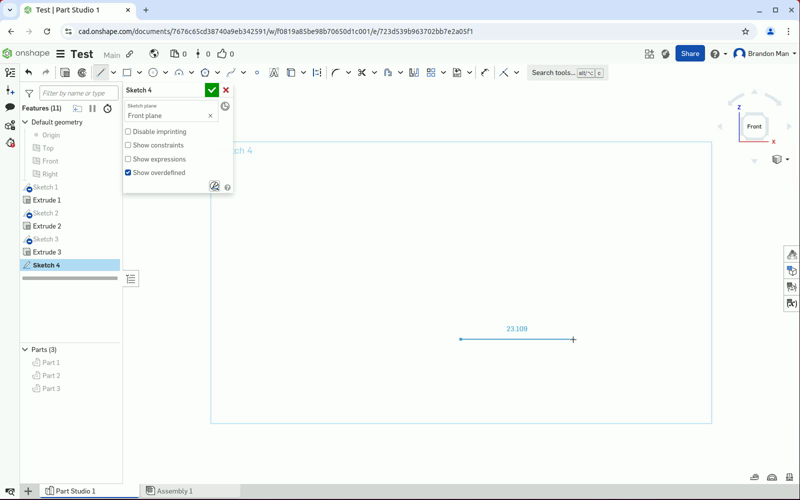
key_down(shift)
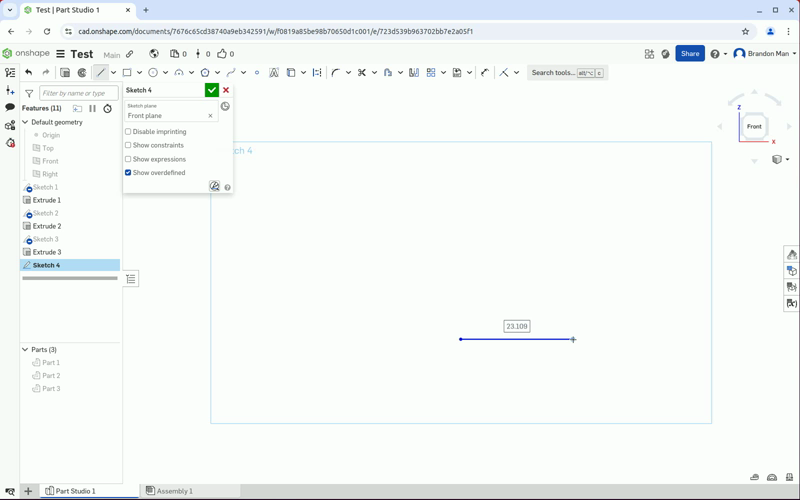
mouse_move(589, 339)
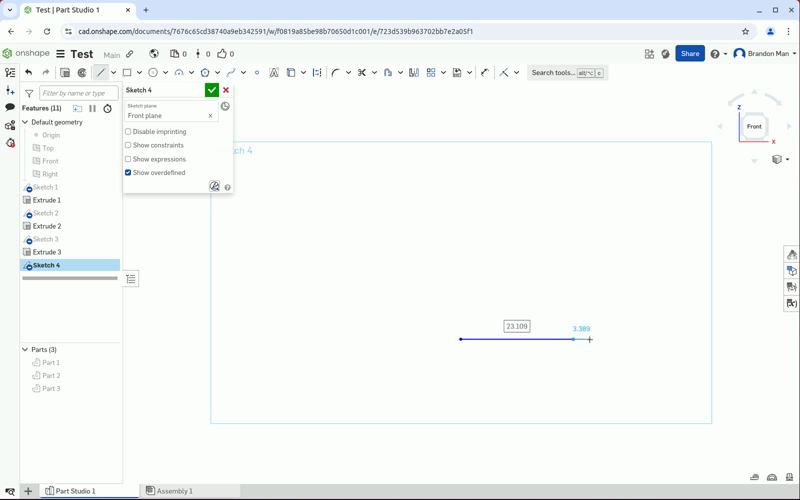
mouse_move(573, 282)
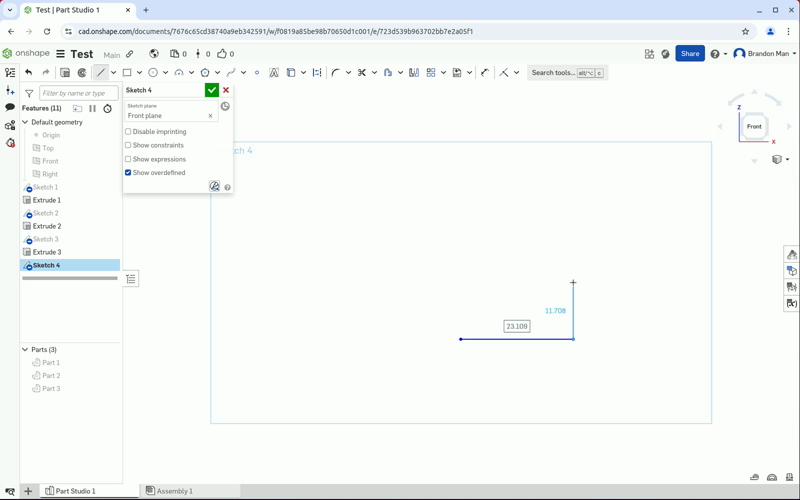
click(573, 282)
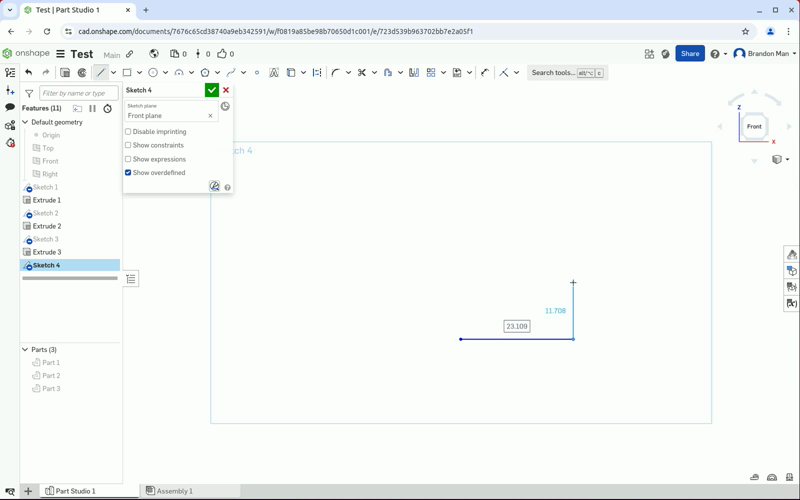
key_up(shift)
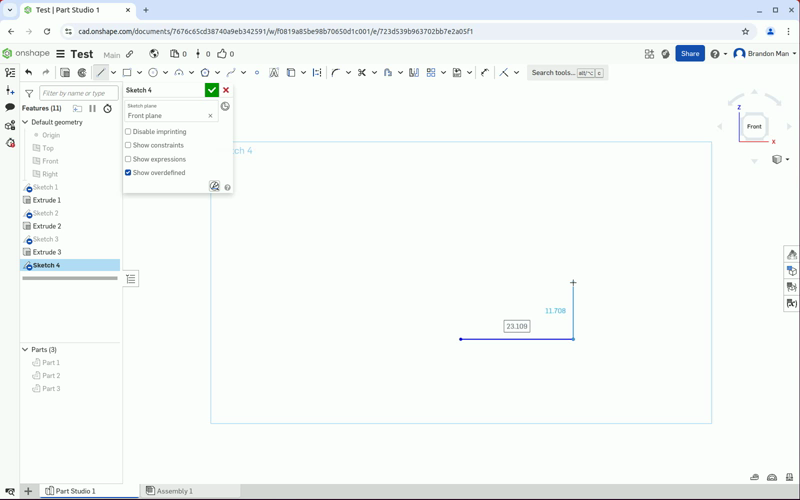
key_down(shift)
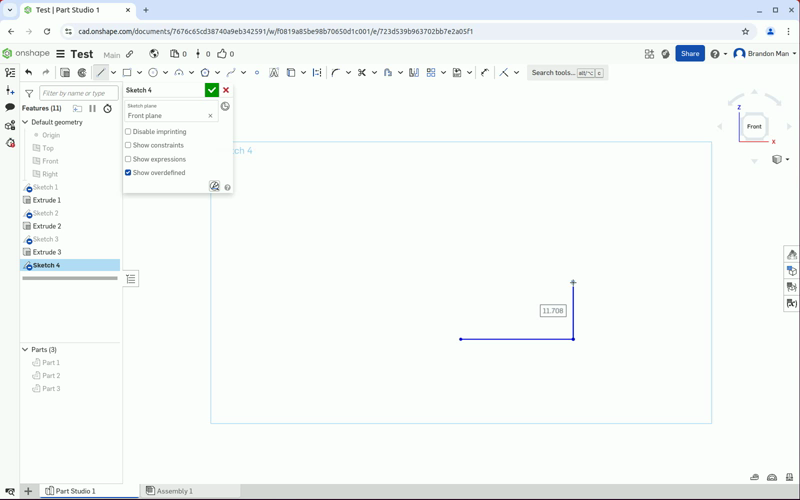
mouse_move(589, 282)
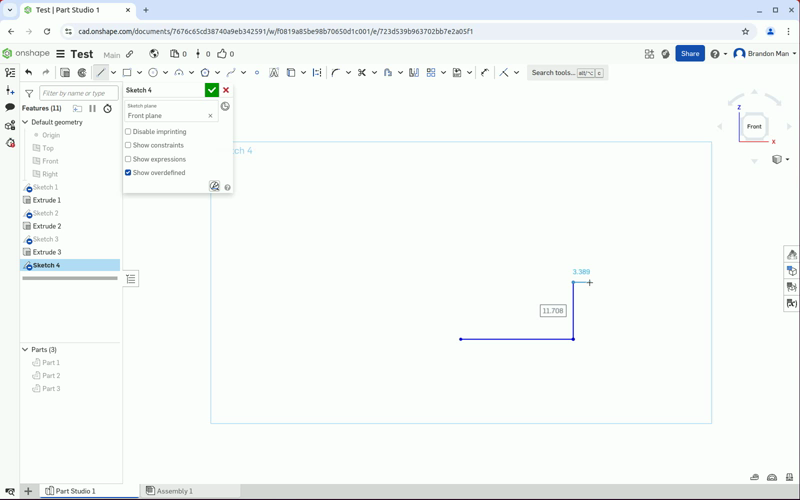
mouse_move(546, 282)
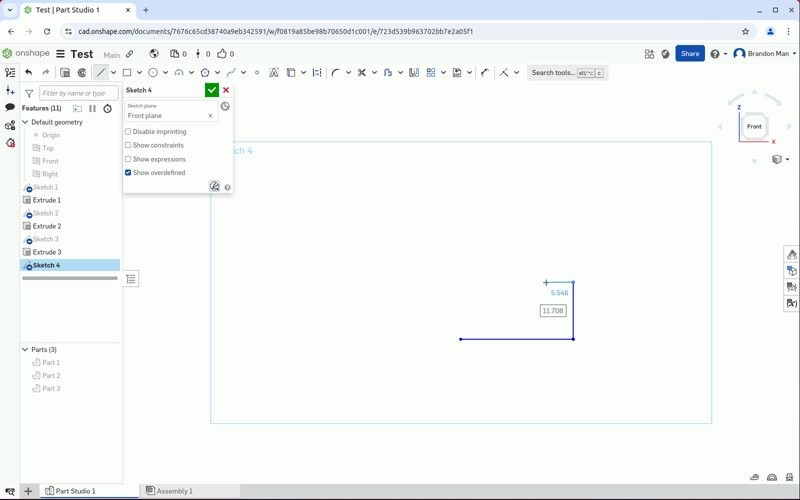
click(546, 282)
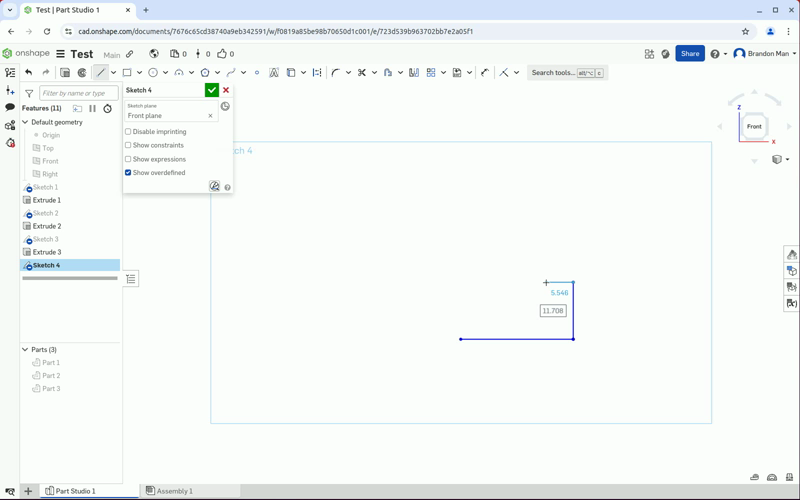
key_up(shift)
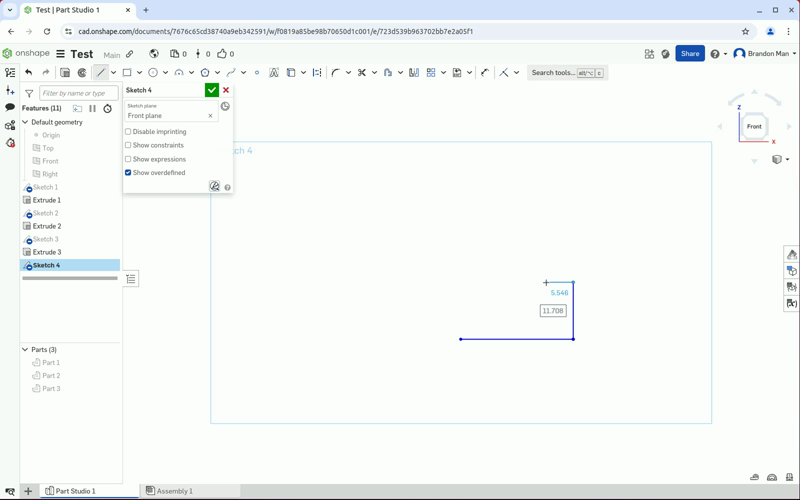
key(esc)
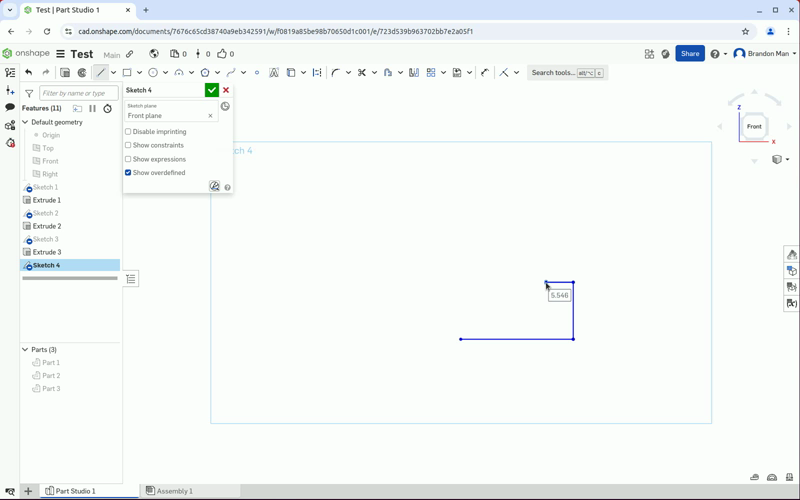
key(a)
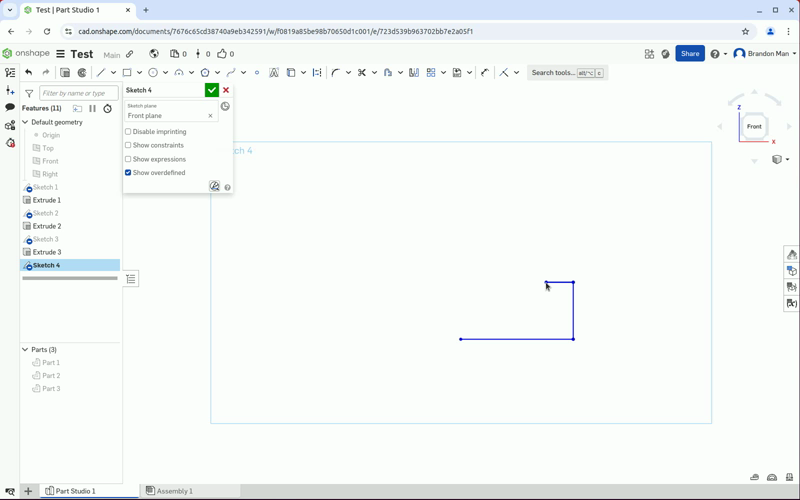
mouse_move(546, 282)
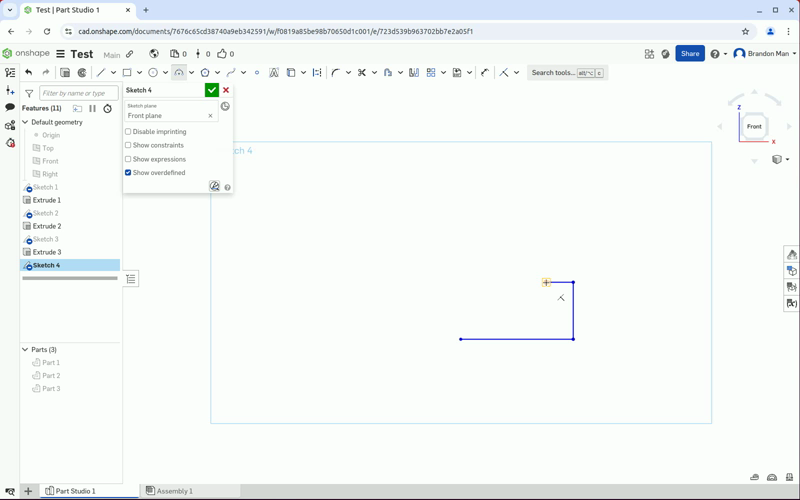
click(546, 282)
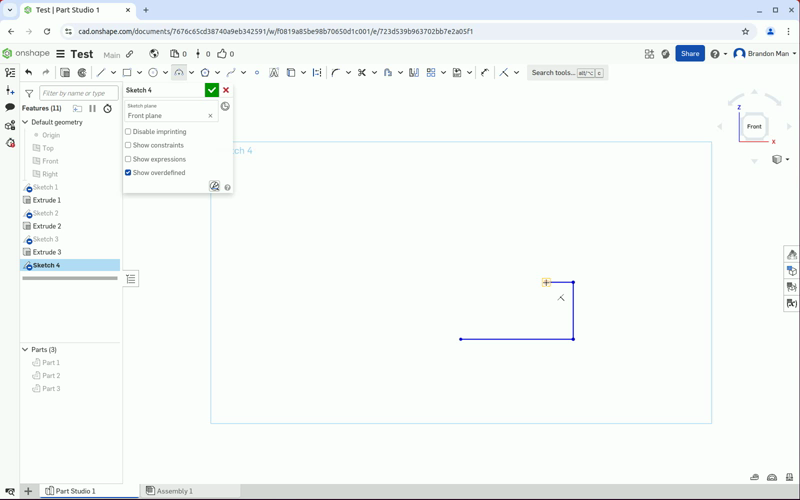
key_down(shift)
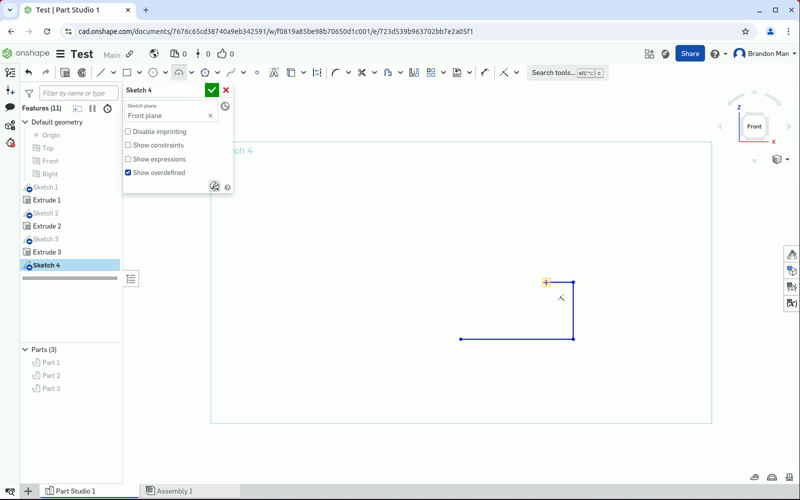
mouse_move(538, 282)
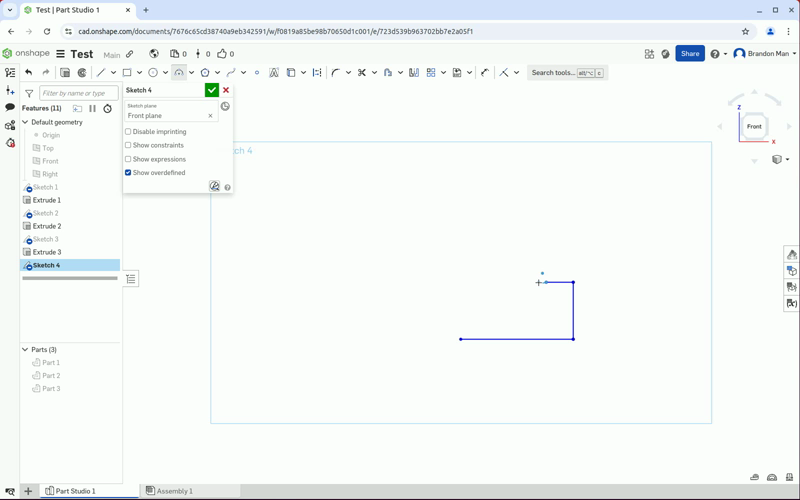
scroll(6)
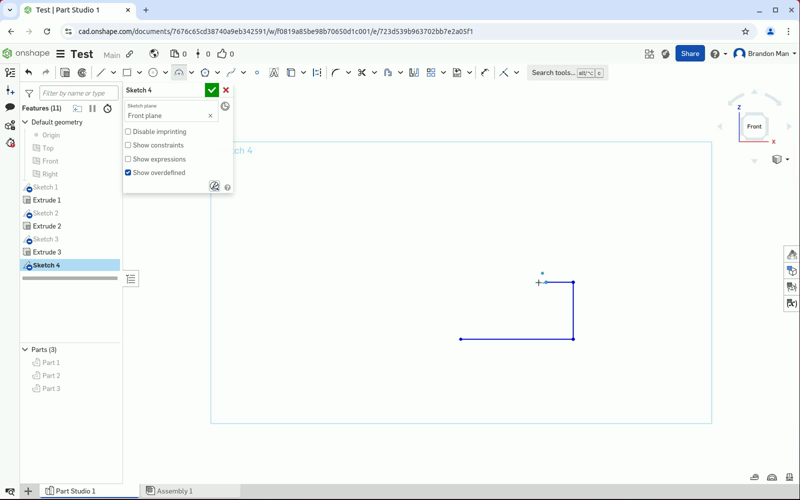
scroll(6)
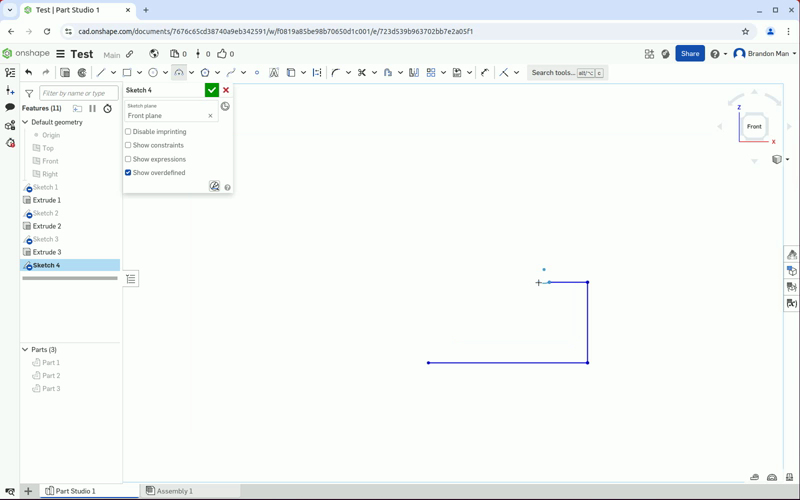
scroll(6)
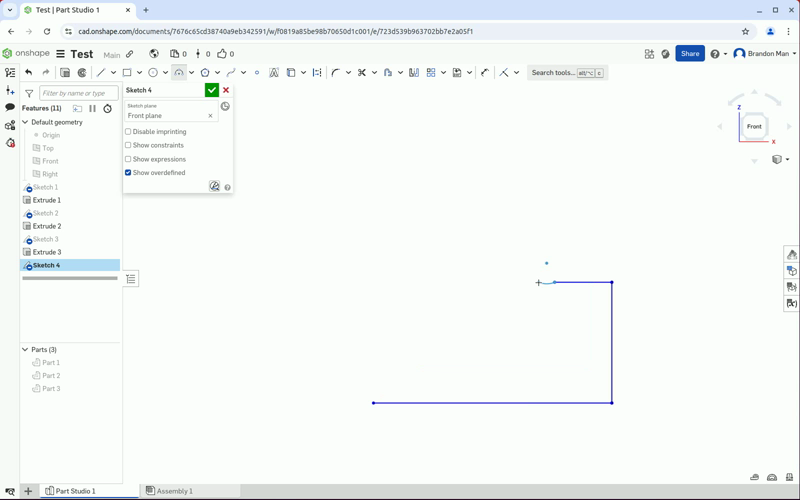
scroll(6)
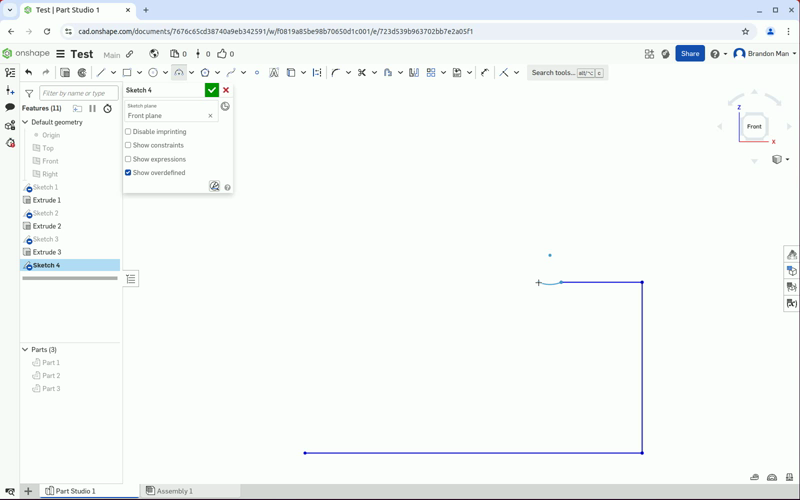
scroll(6)
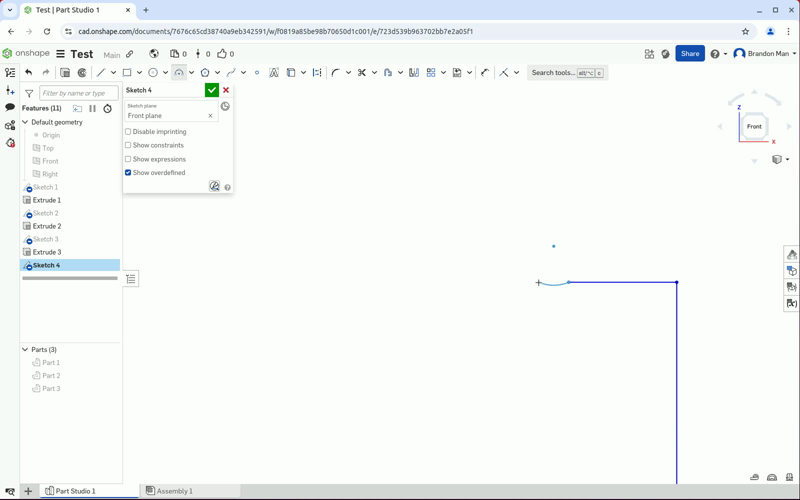
scroll(6)
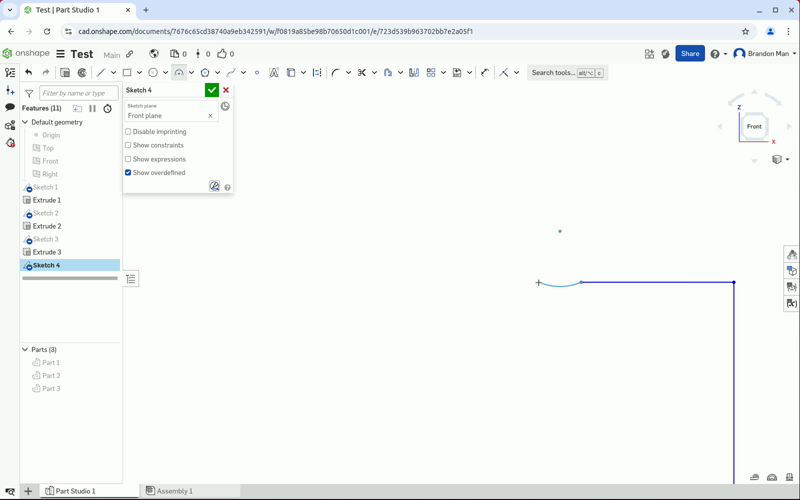
scroll(6)
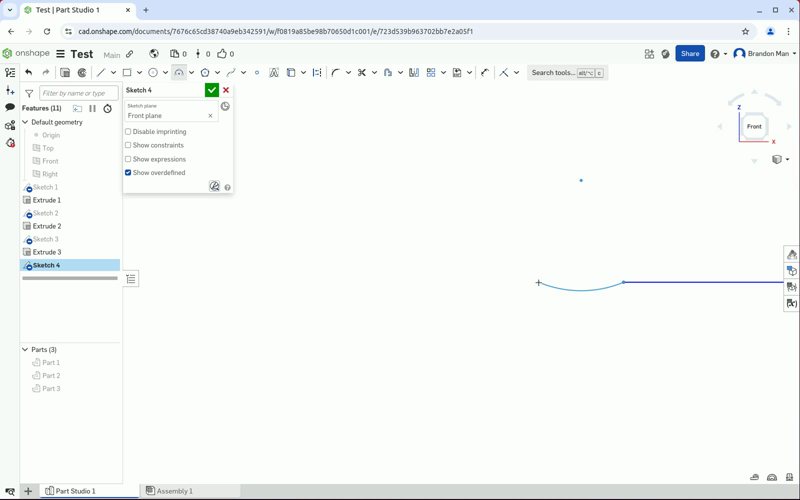
click(538, 282)
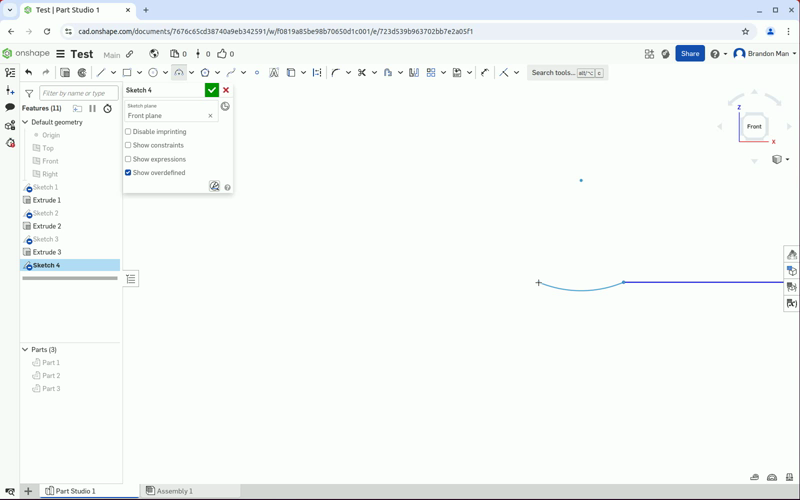
scroll(-6)
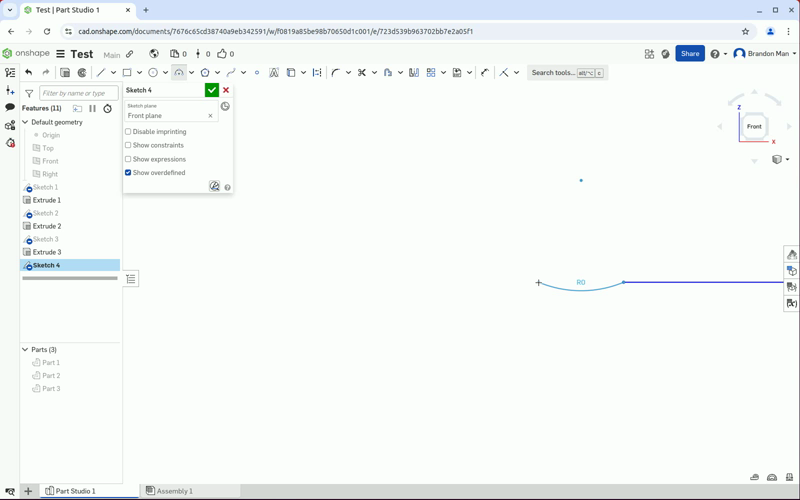
scroll(-6)
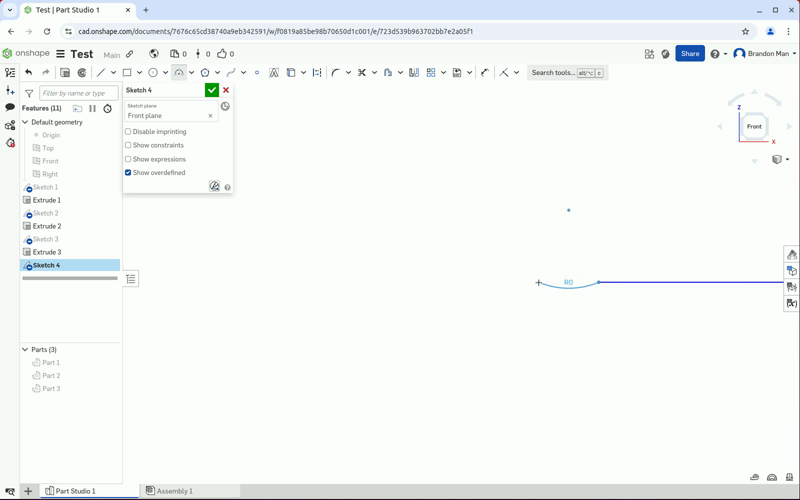
scroll(-6)
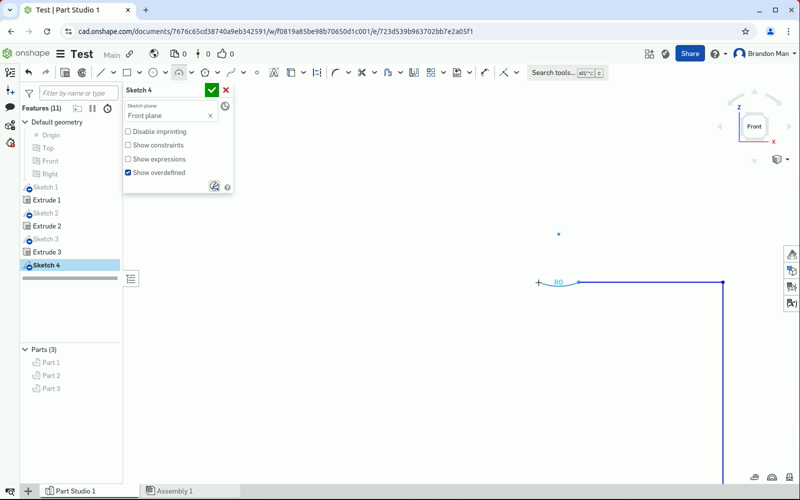
scroll(-6)
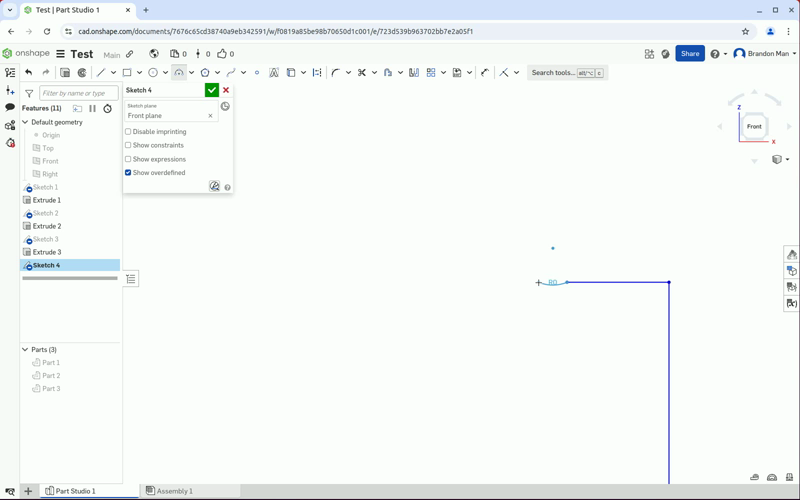
scroll(-6)
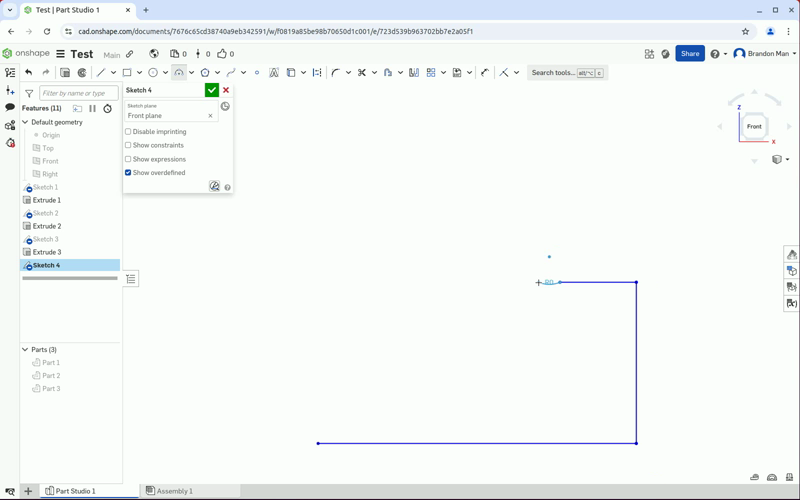
scroll(-6)
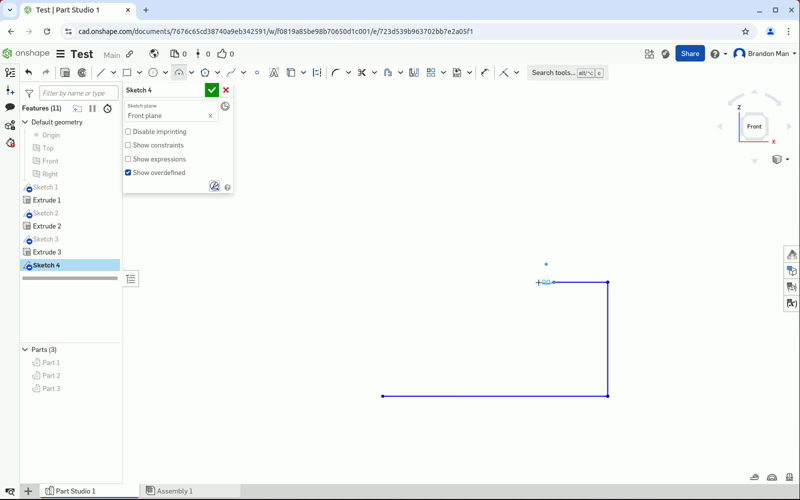
scroll(-6)
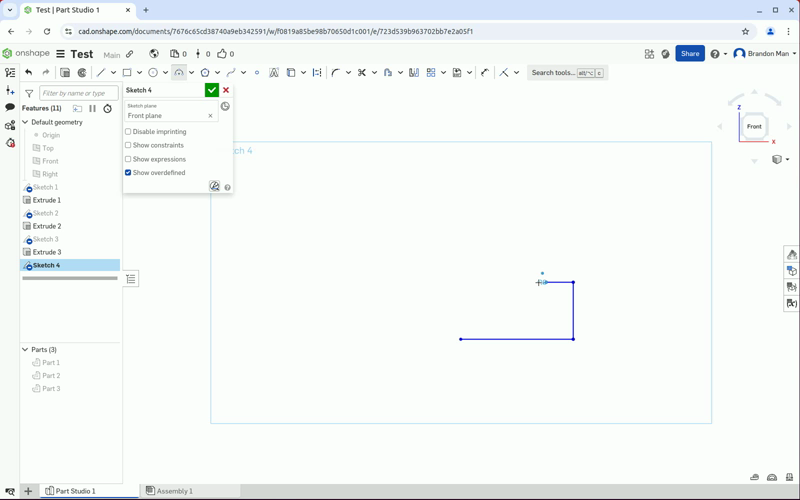
mouse_move(542, 285)
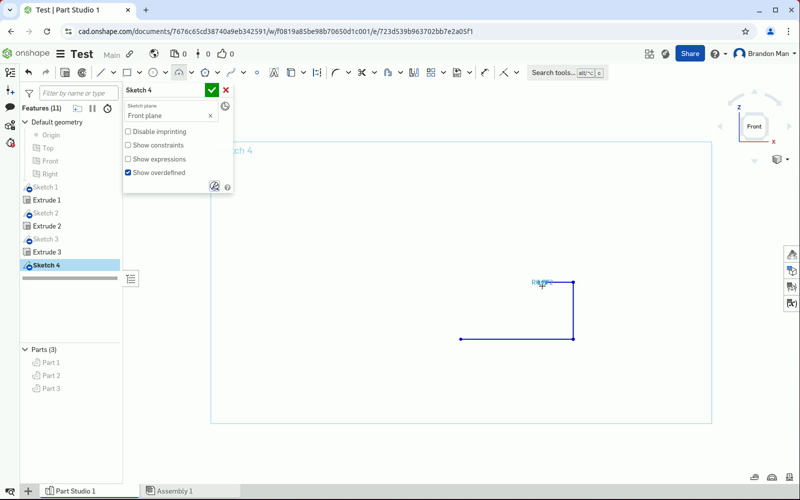
scroll(6)
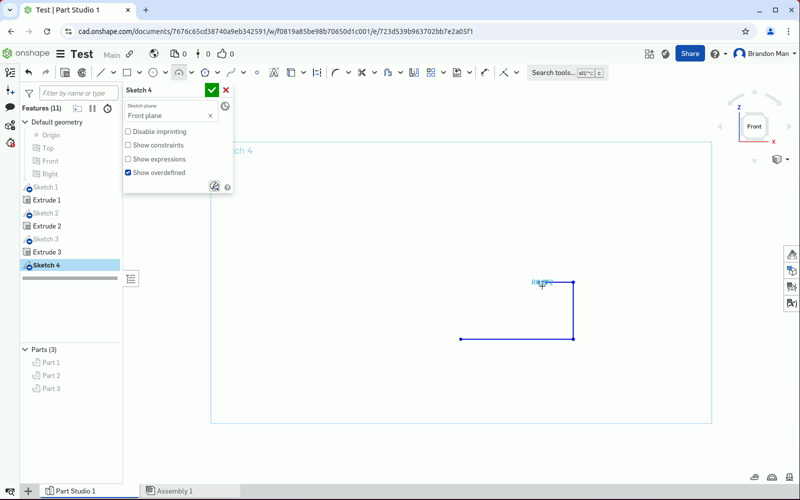
scroll(6)
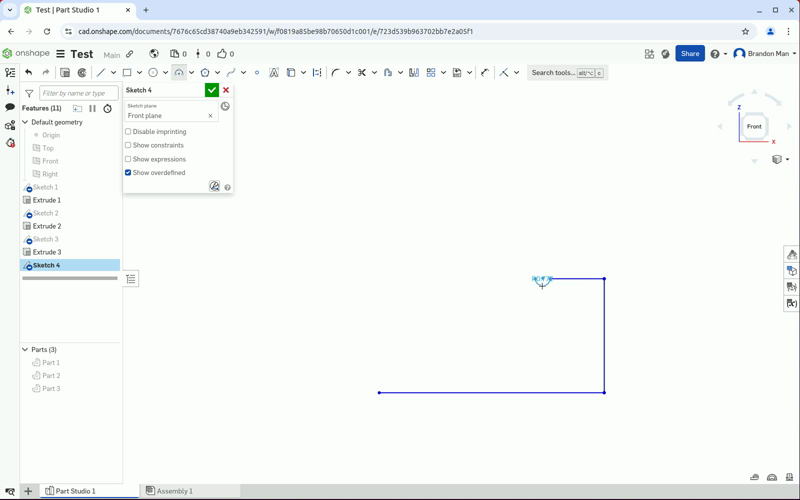
scroll(6)
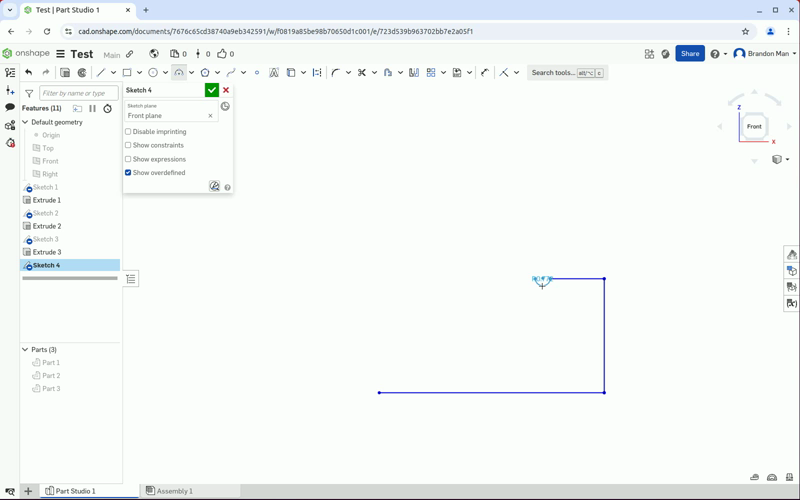
scroll(6)
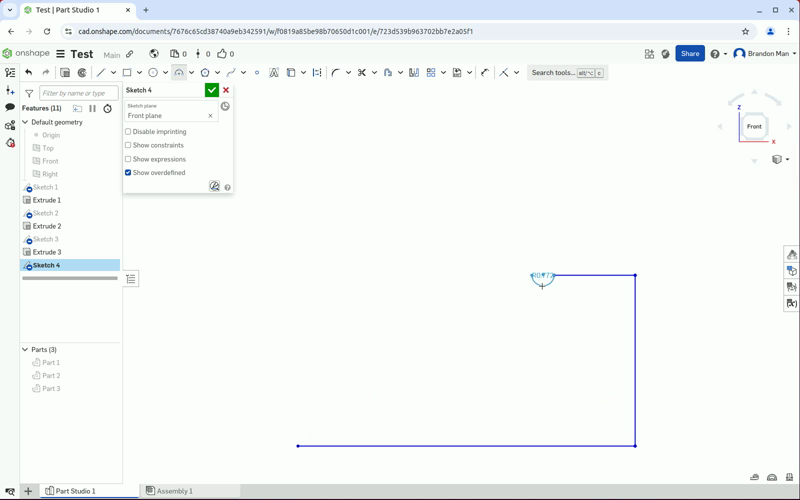
scroll(6)
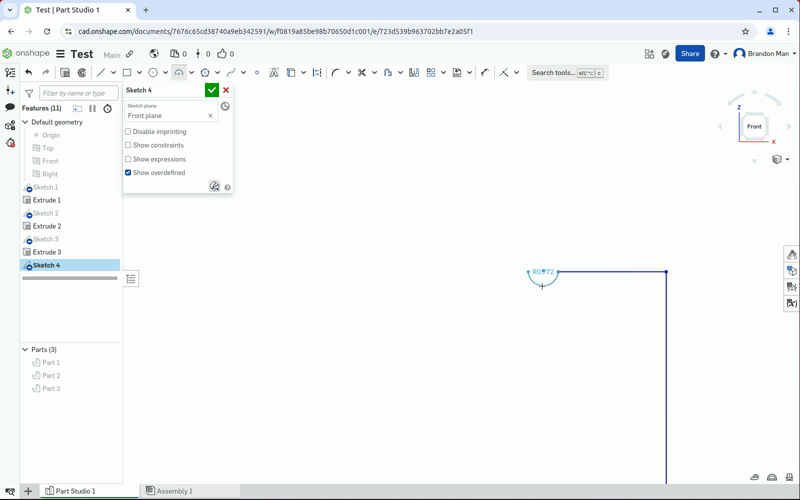
scroll(6)
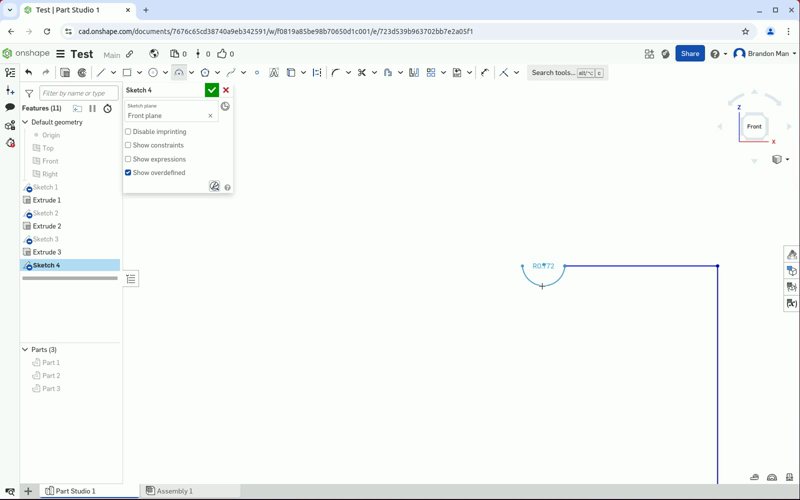
scroll(6)
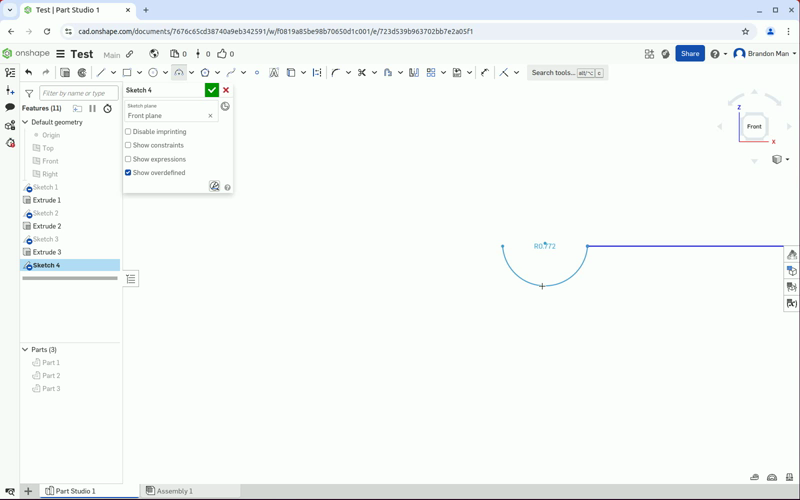
click(542, 285)
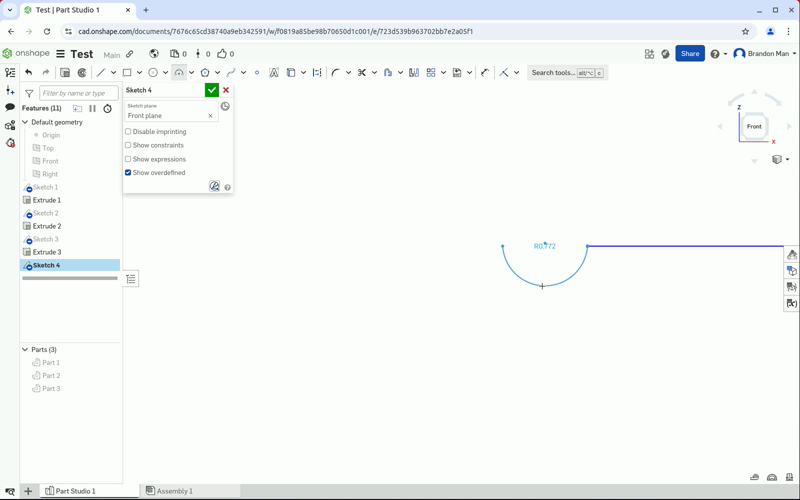
scroll(-6)
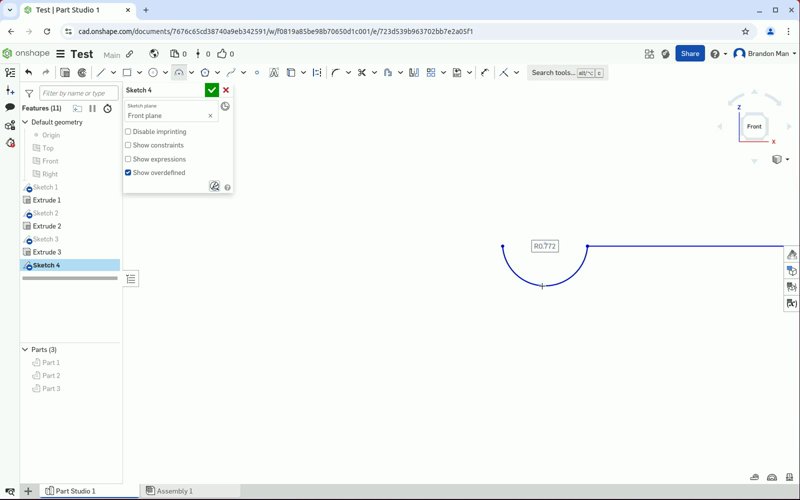
scroll(-6)
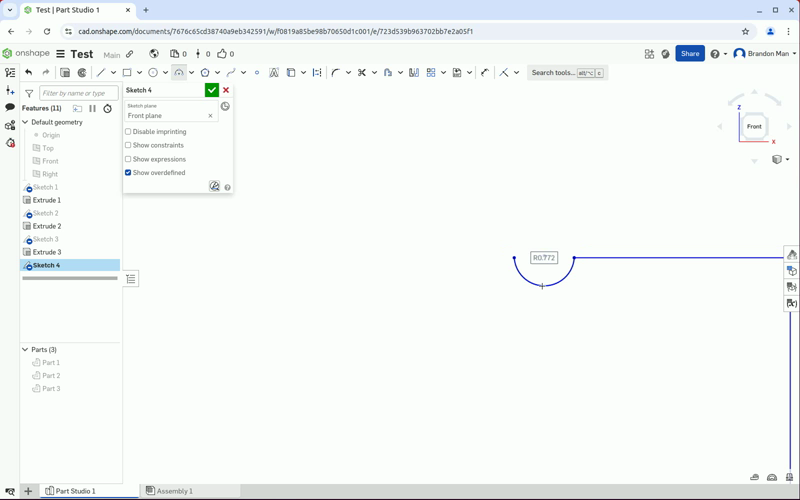
scroll(-6)
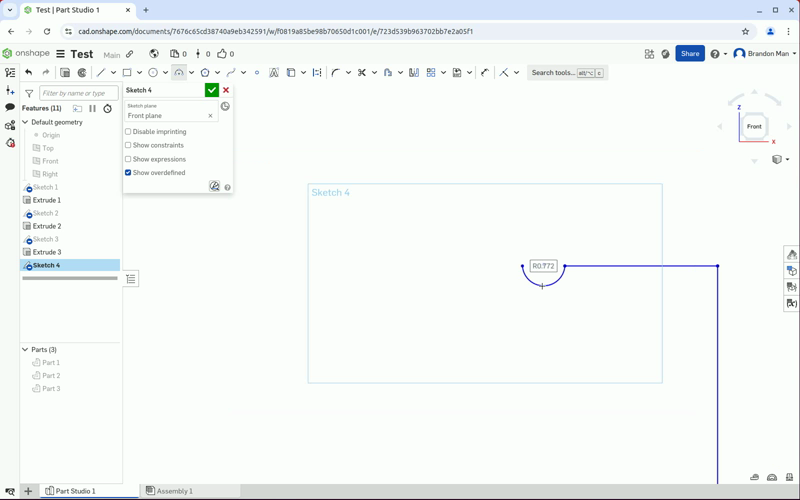
scroll(-6)
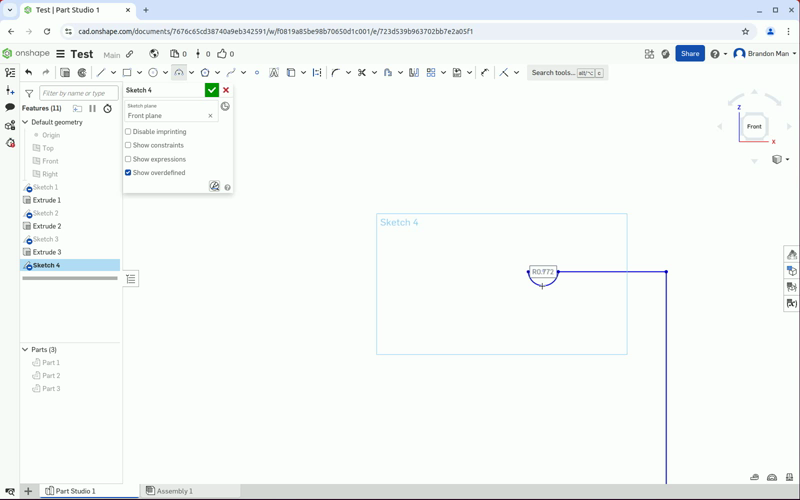
scroll(-6)
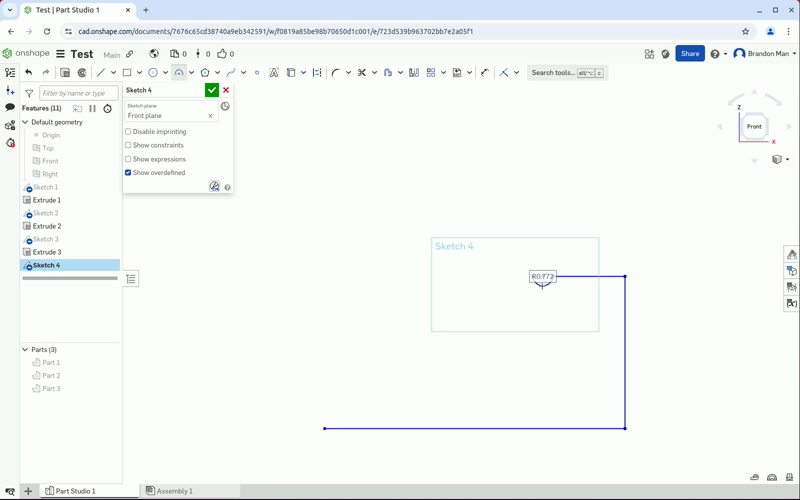
scroll(-6)
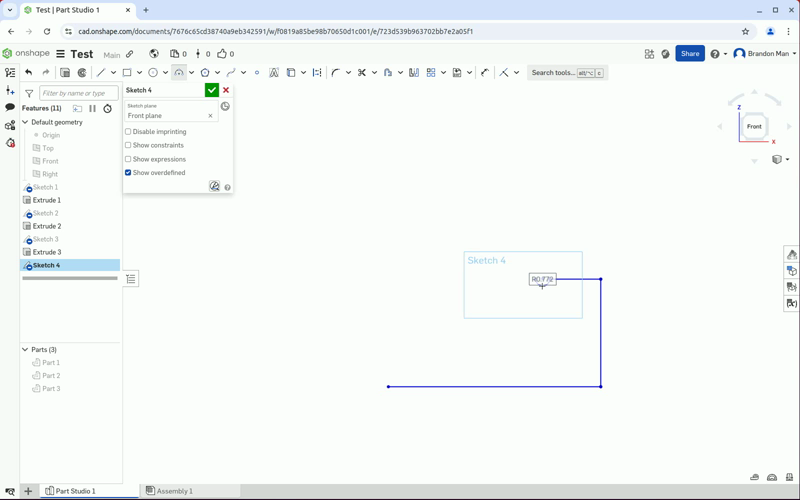
scroll(-6)
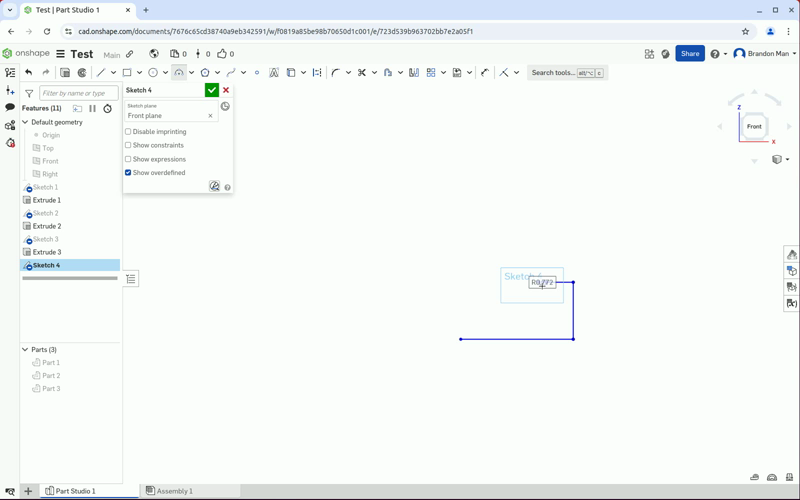
key_up(shift)
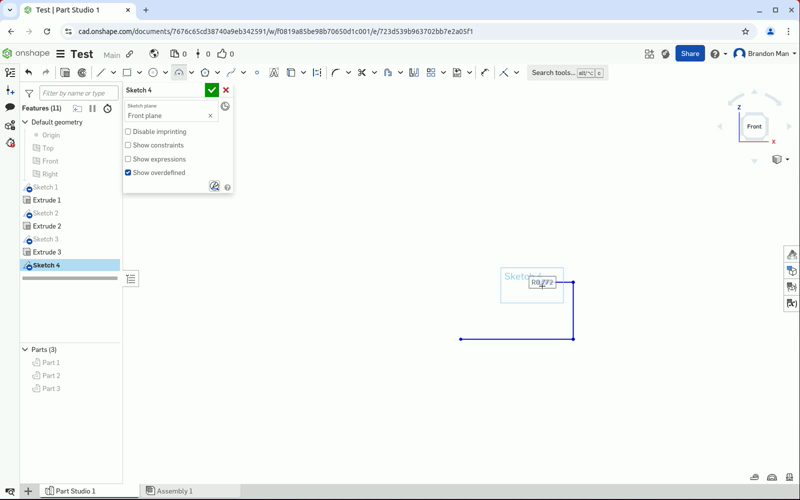
key(esc)
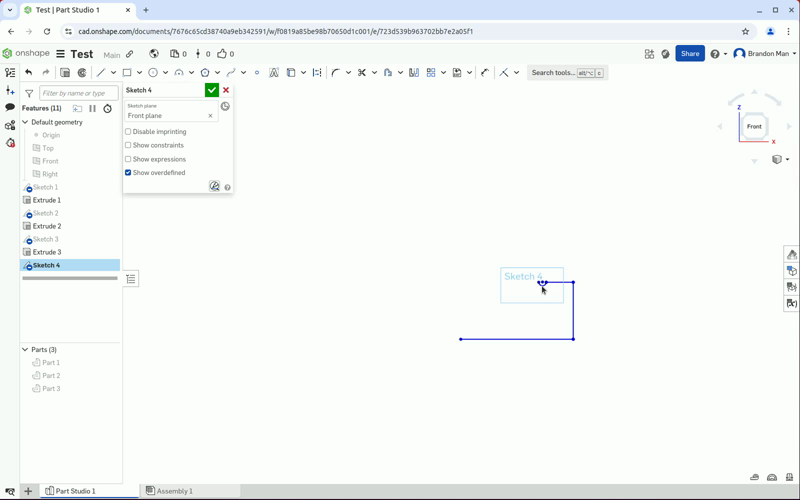
key(l)
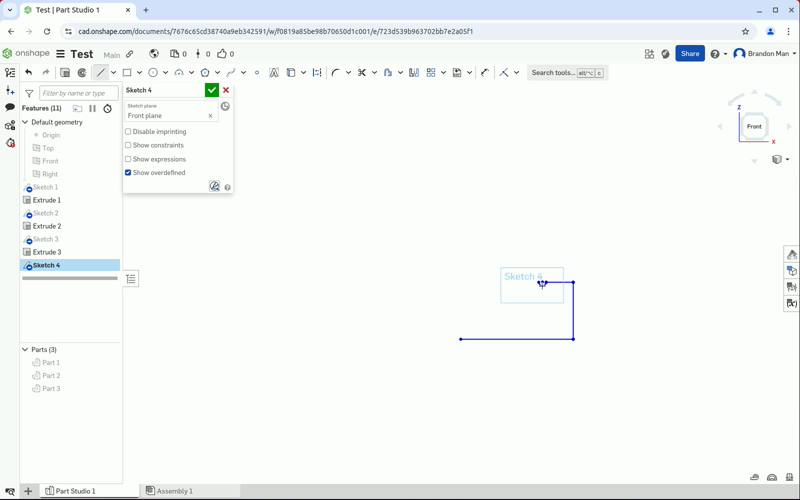
mouse_move(538, 282)
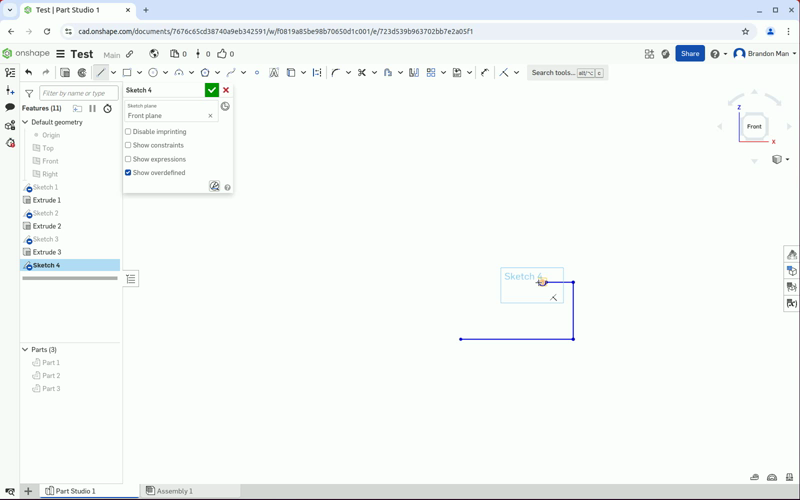
scroll(6)
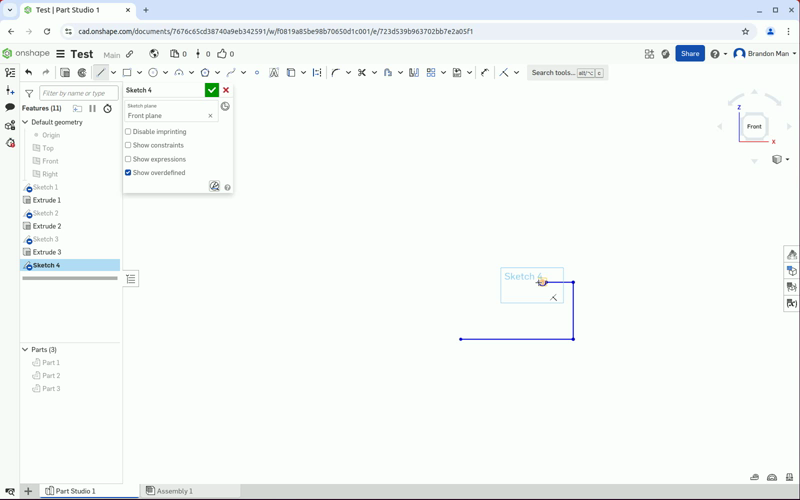
scroll(6)
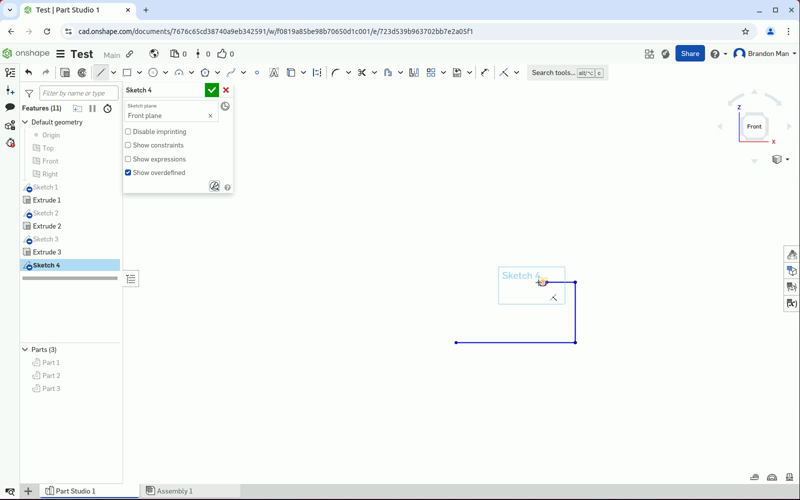
scroll(6)
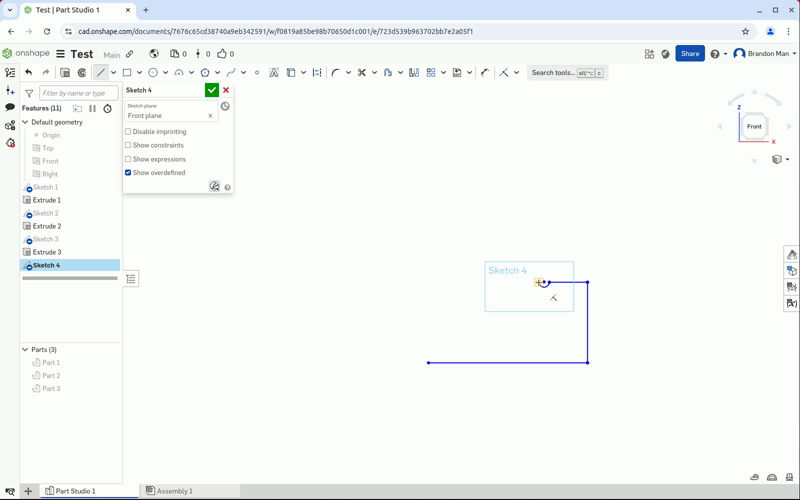
scroll(6)
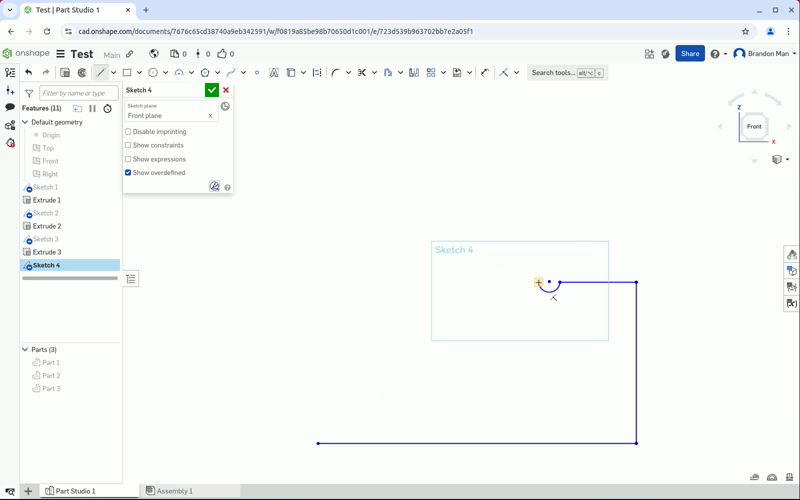
scroll(6)
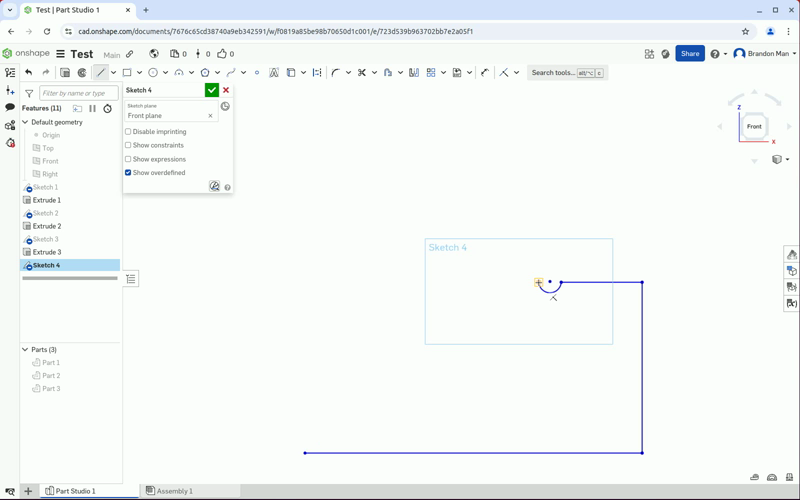
scroll(6)
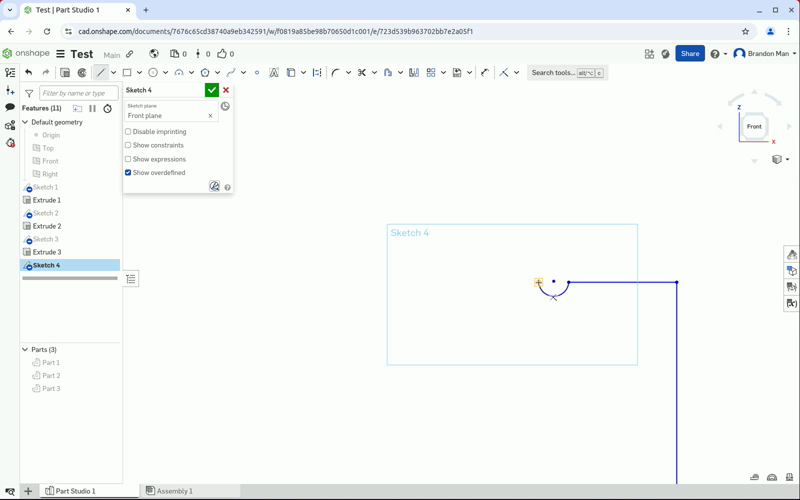
scroll(6)
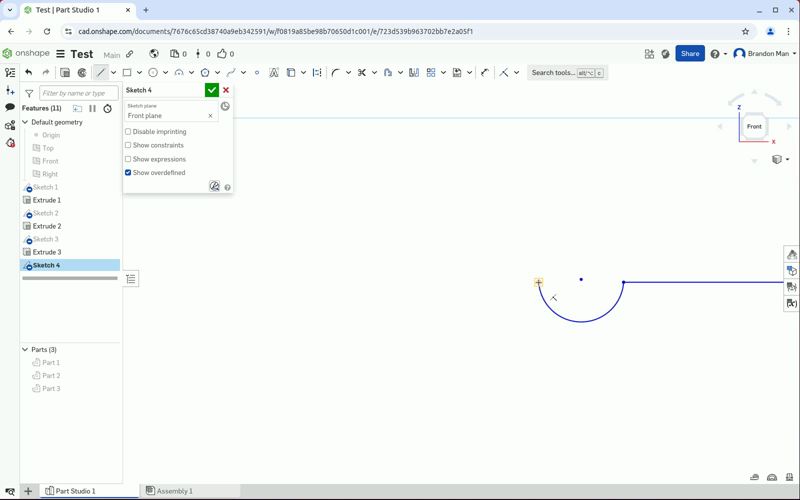
click(538, 282)
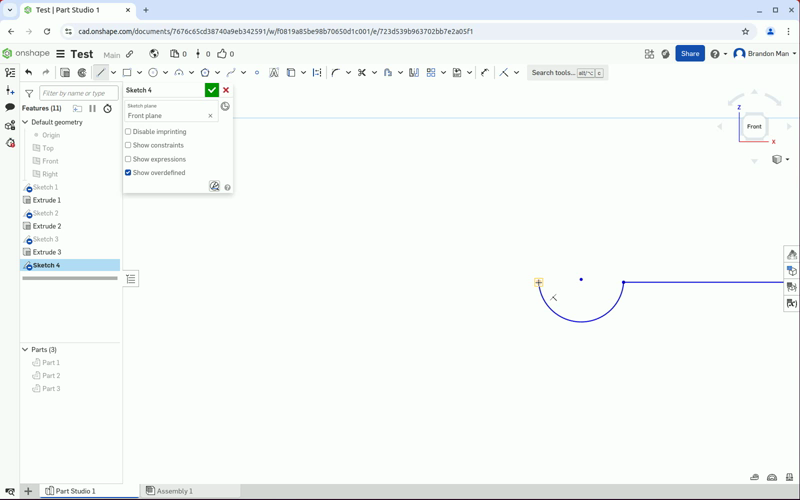
scroll(-6)
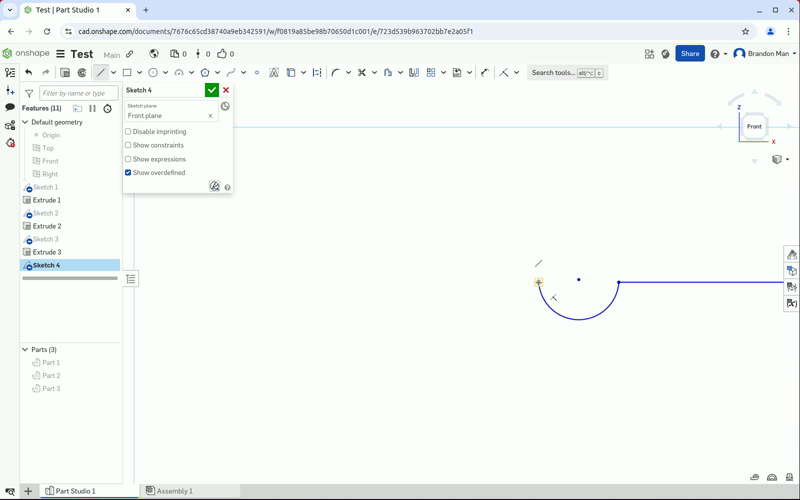
scroll(-6)
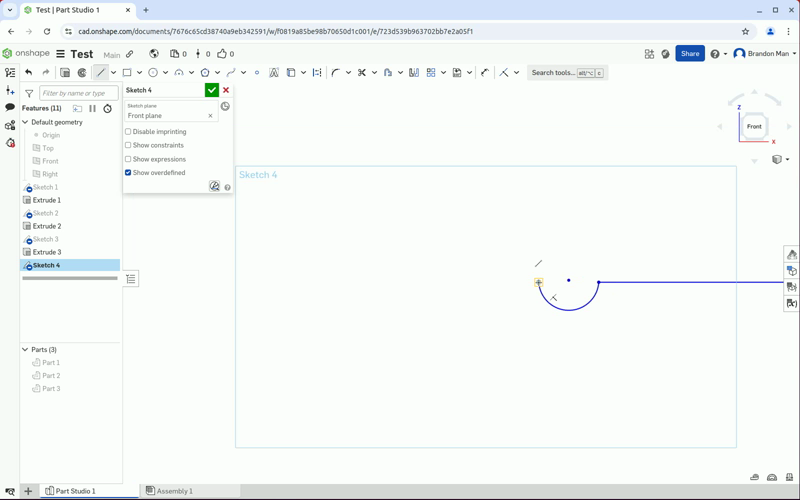
scroll(-6)
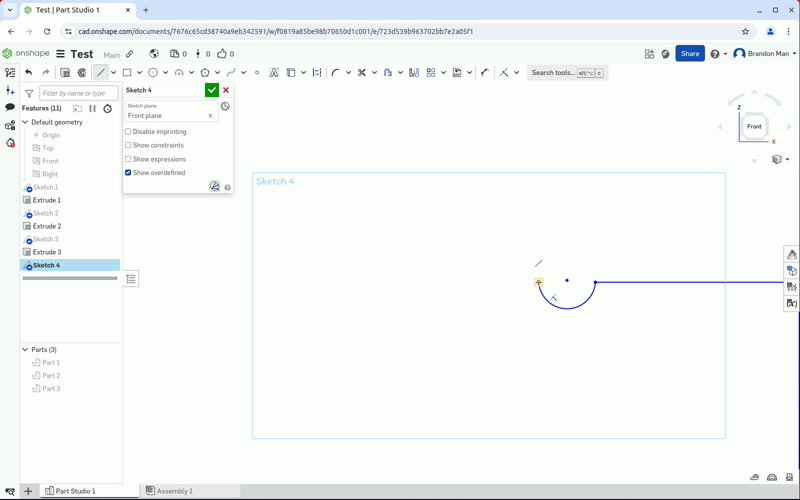
scroll(-6)
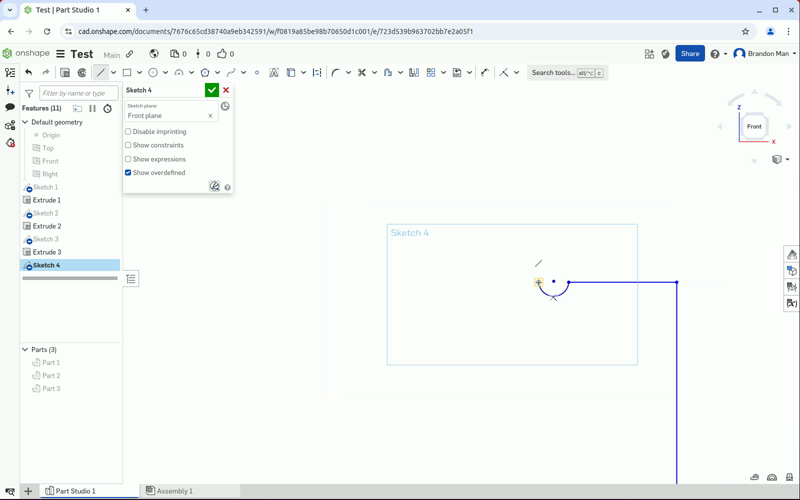
scroll(-6)
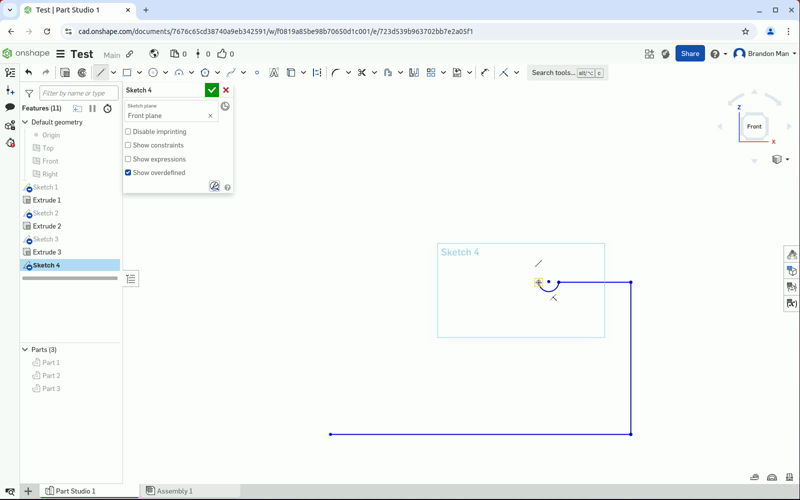
scroll(-6)
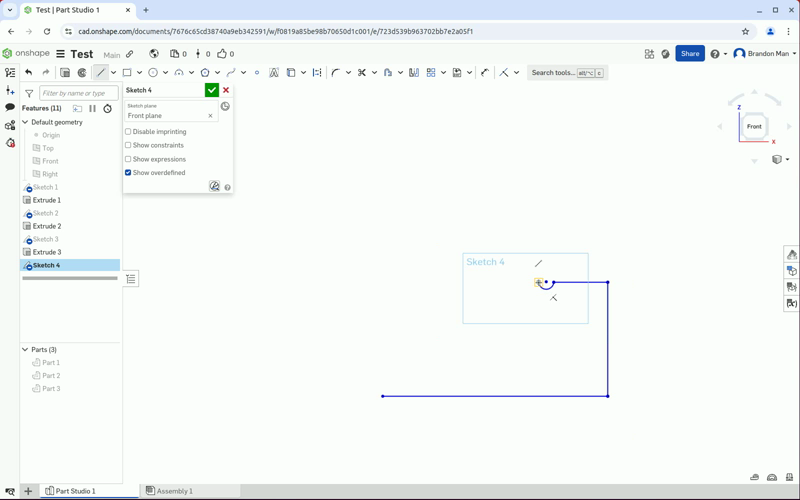
scroll(-6)
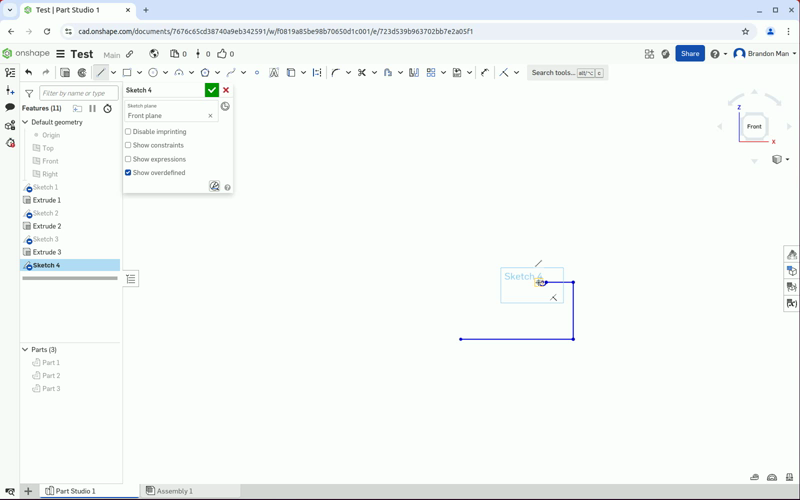
key_down(shift)
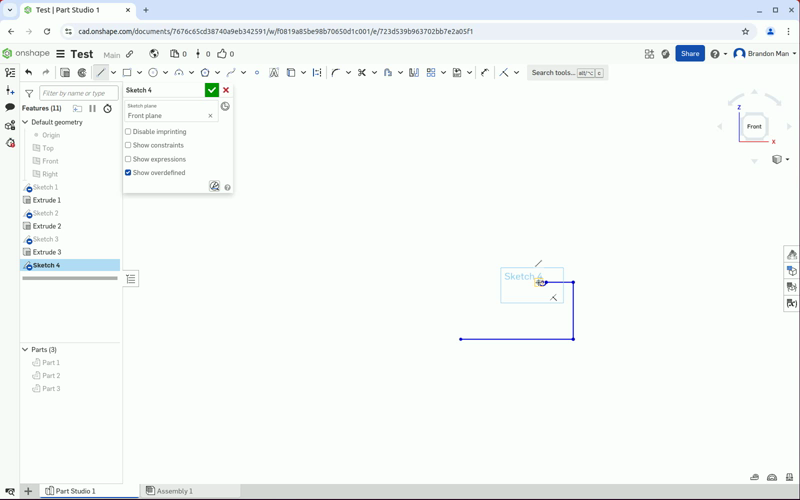
mouse_move(460, 282)
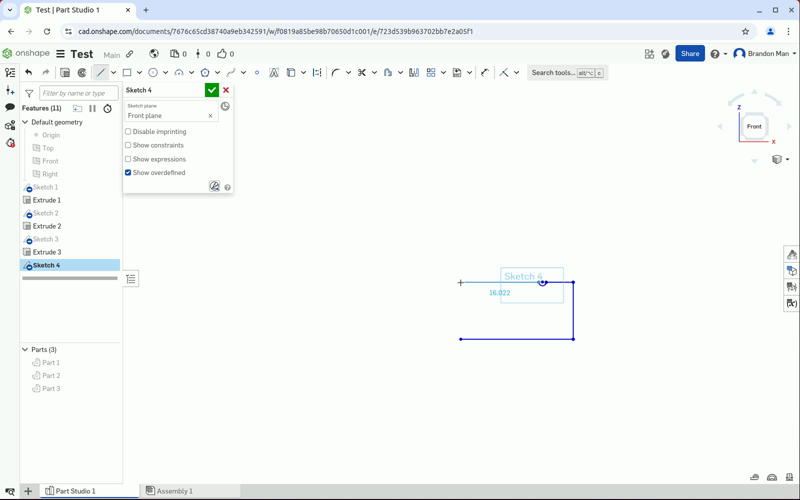
click(460, 282)
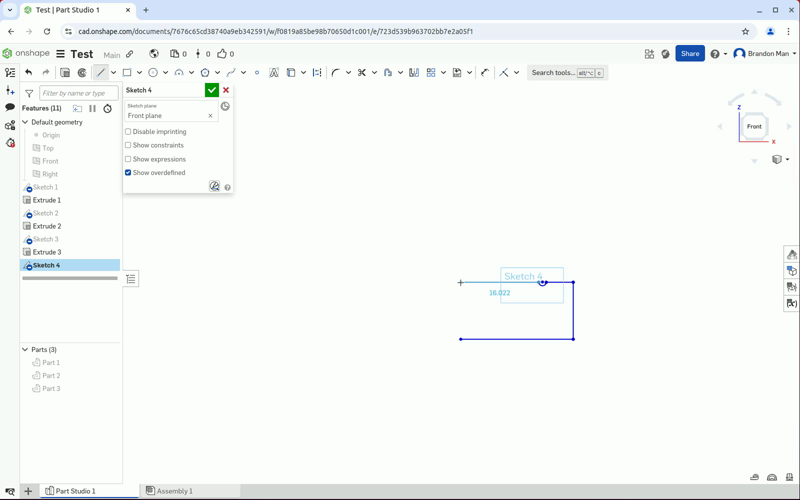
key_up(shift)
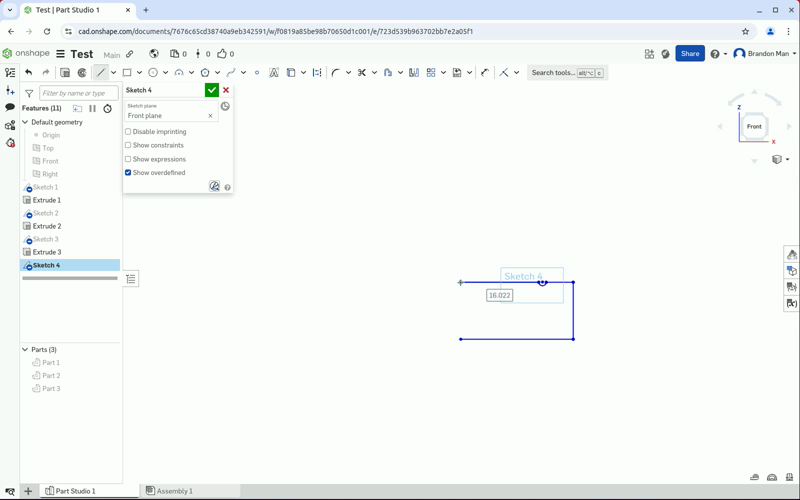
mouse_move(490, 282)
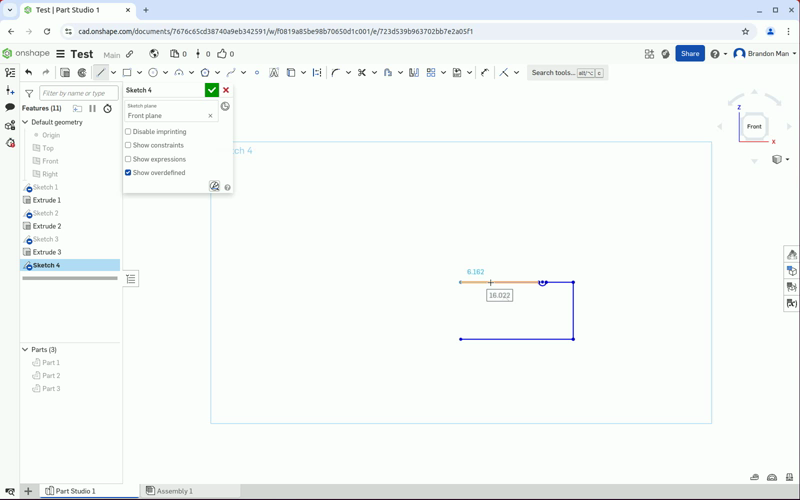
key_down(shift)
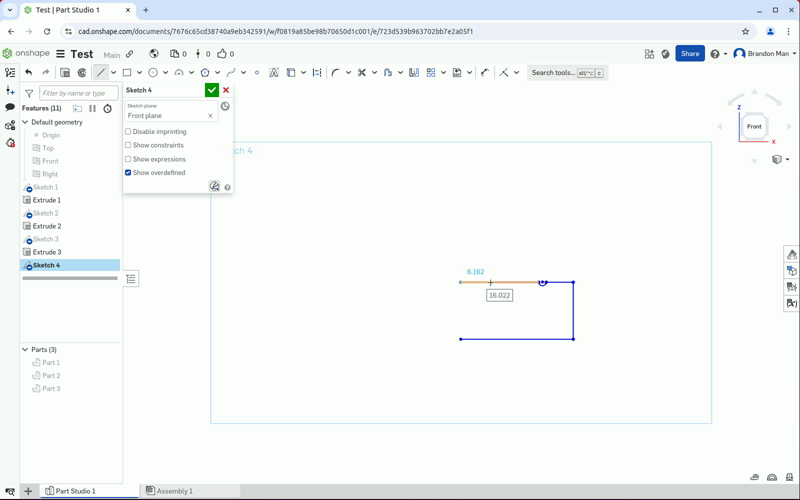
mouse_move(460, 339)
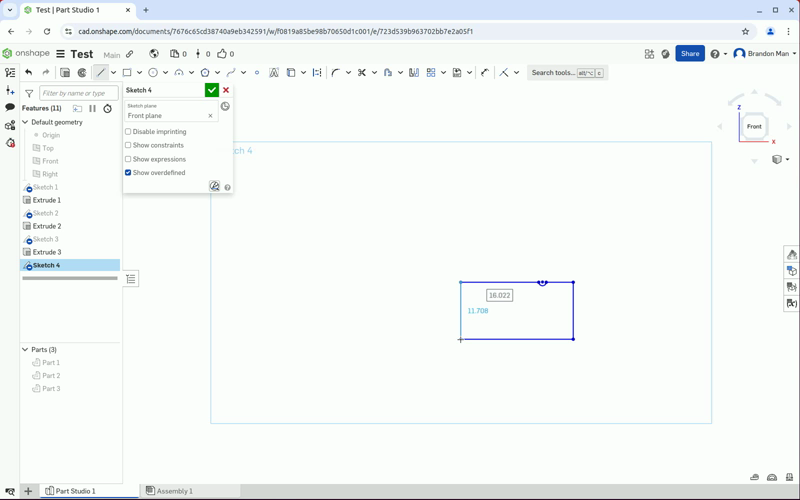
key_up(shift)
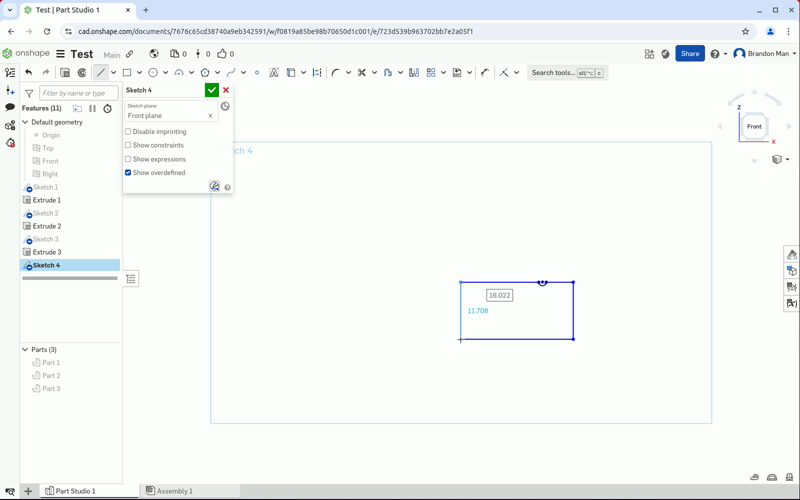
click(460, 339)
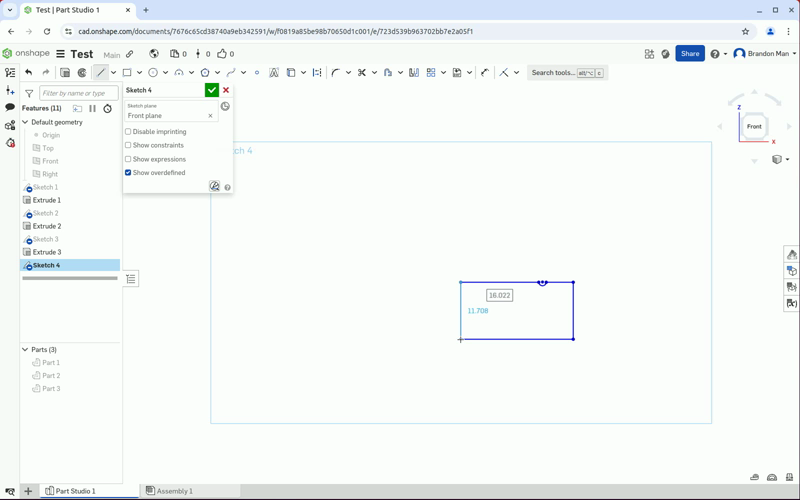
key(esc)
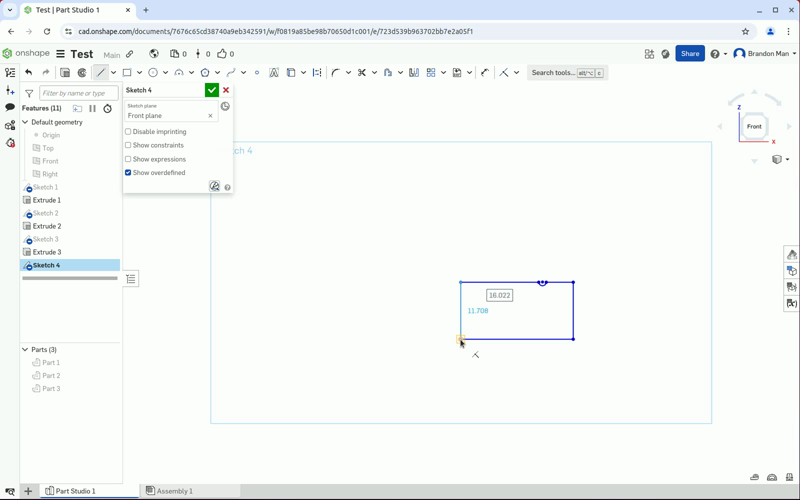
key(c)
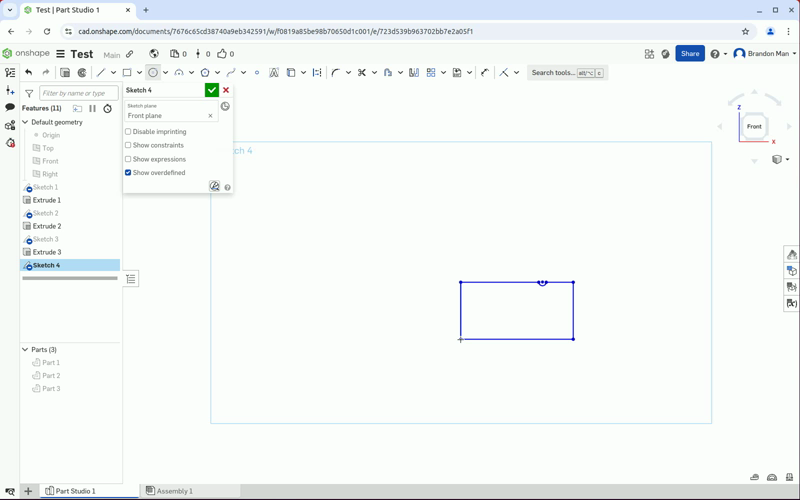
key_down(shift)
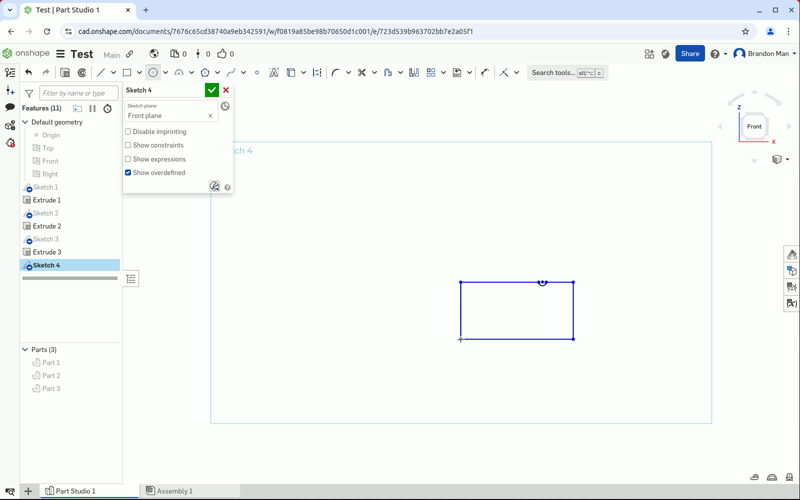
mouse_move(483, 304)
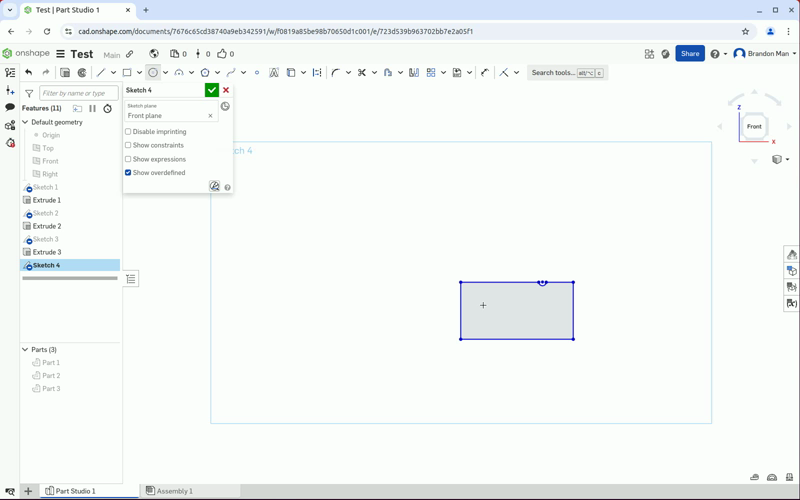
click(483, 304)
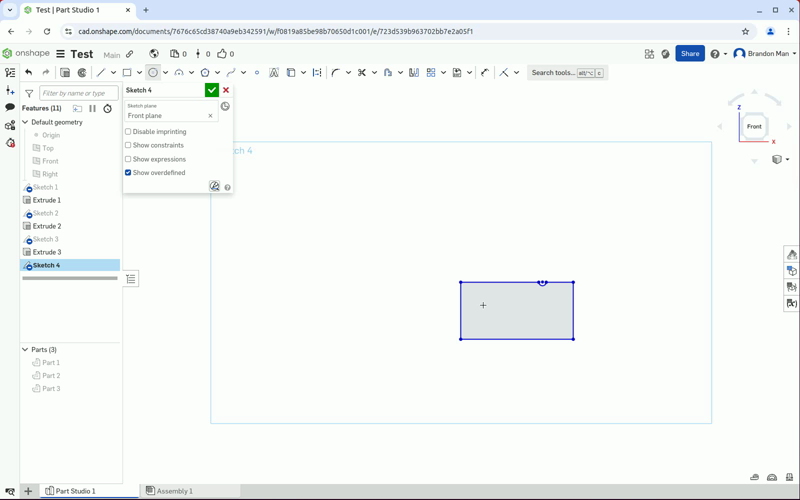
key_up(shift)
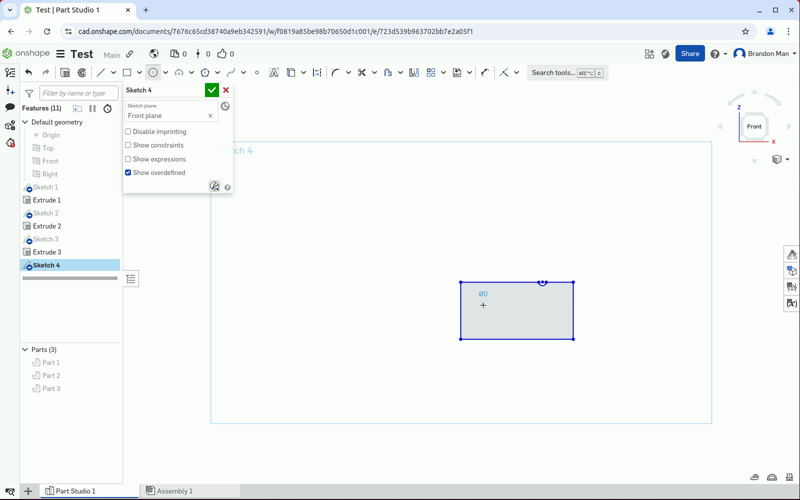
mouse_move(486, 304)
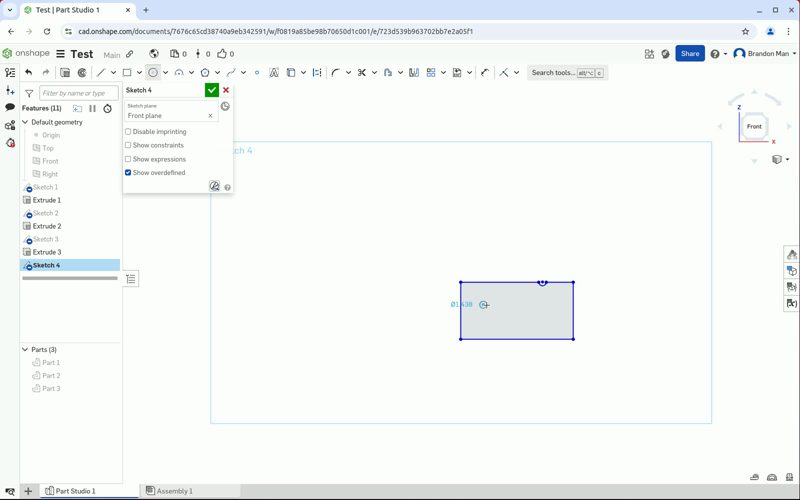
click(486, 304)
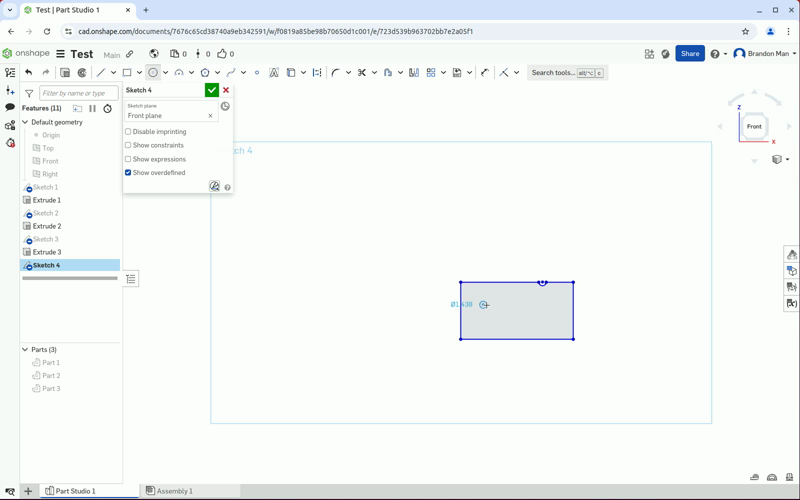
key(esc)
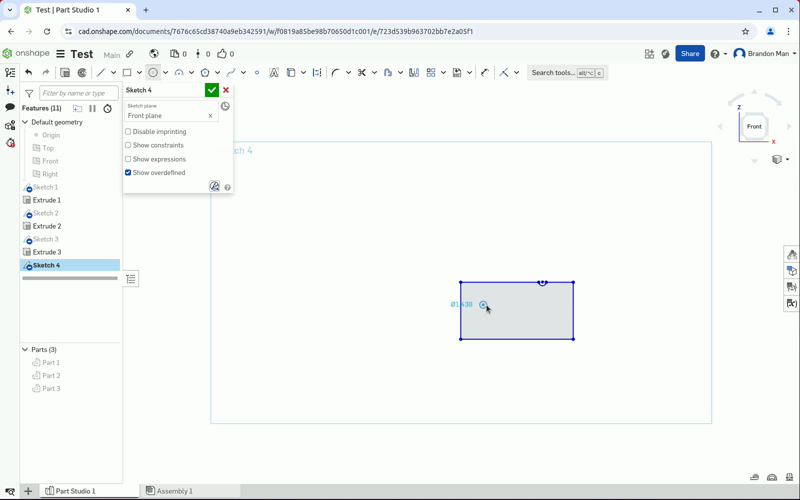
mouse_move(481, 287)
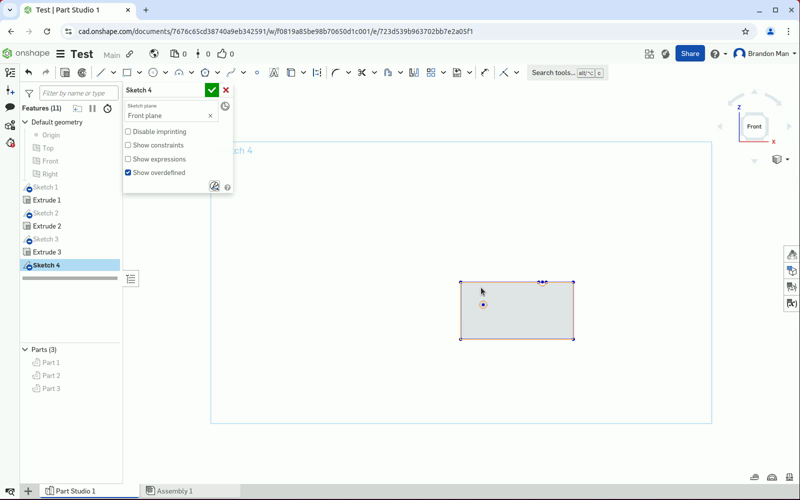
click(481, 287)
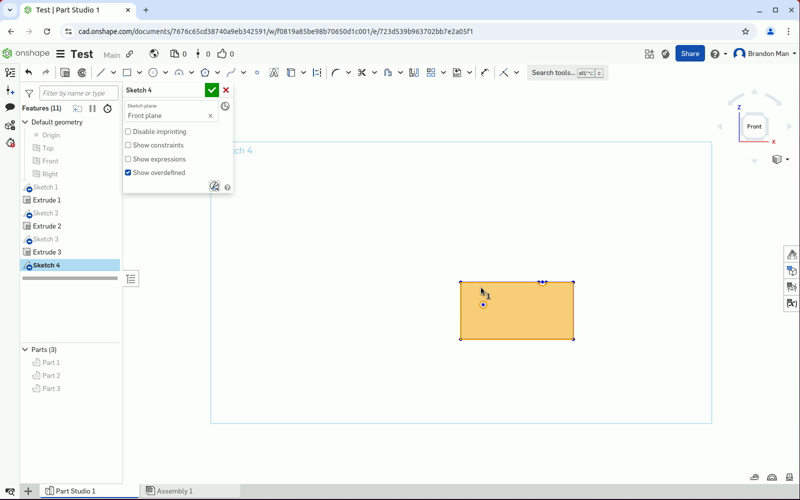
mouse_move(73, 352)
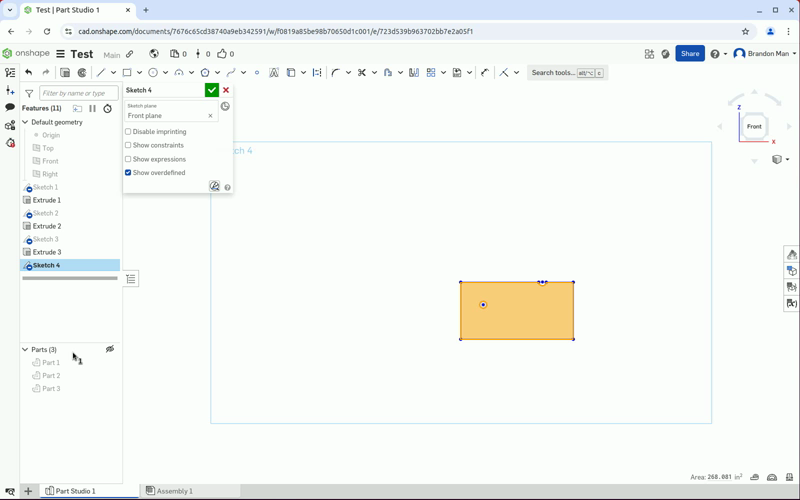
key(shift+y)
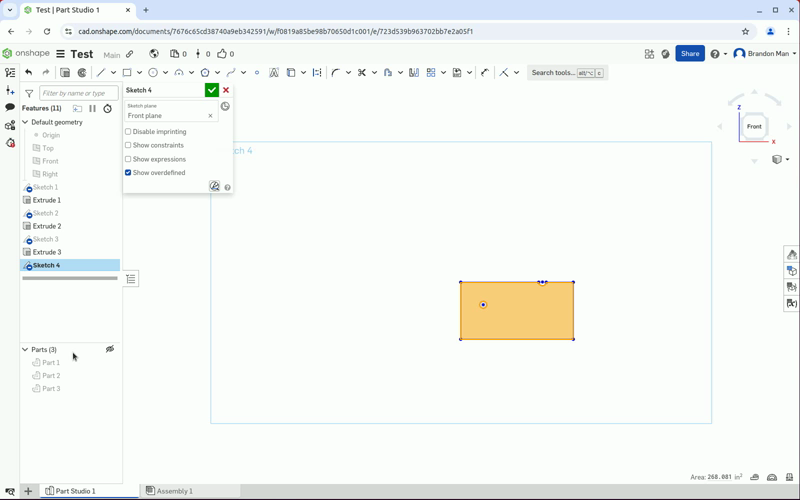
key(shift+e)
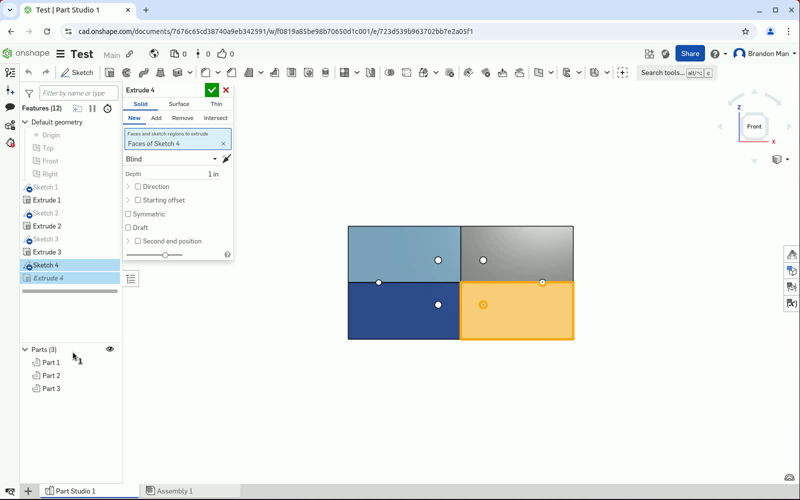
mouse_move(143, 106)
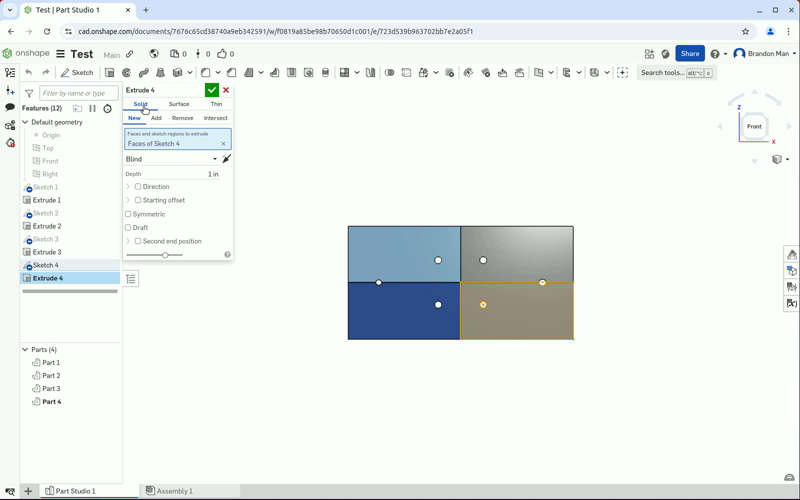
click(143, 106)
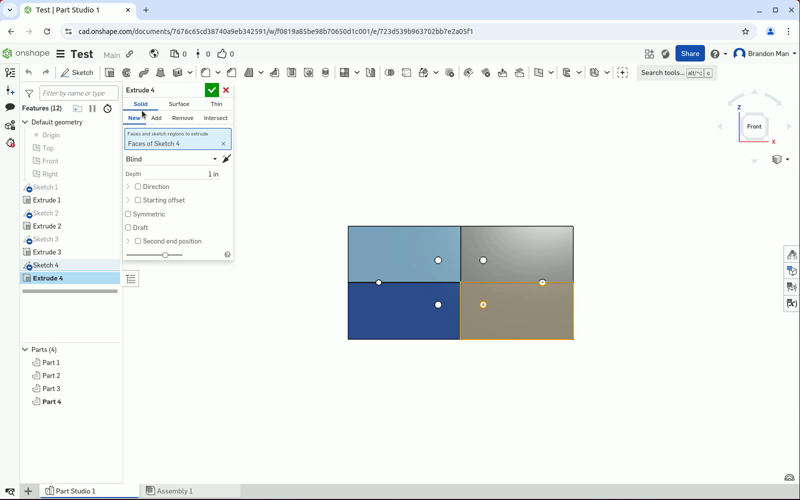
mouse_move(137, 120)
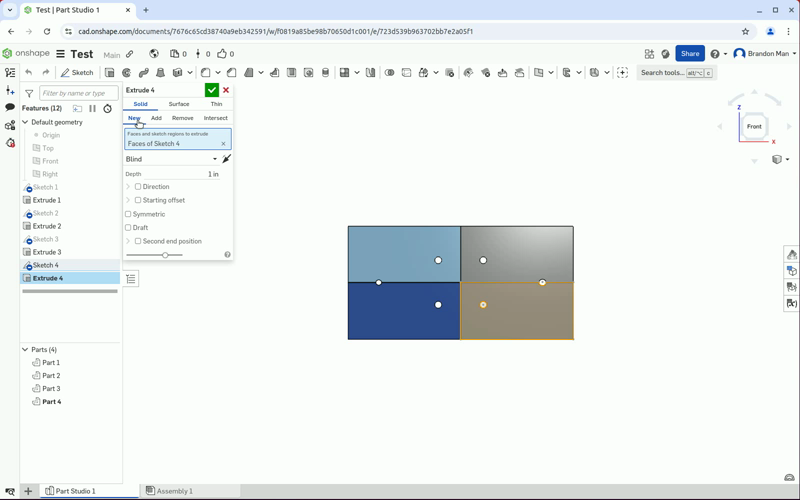
click(137, 120)
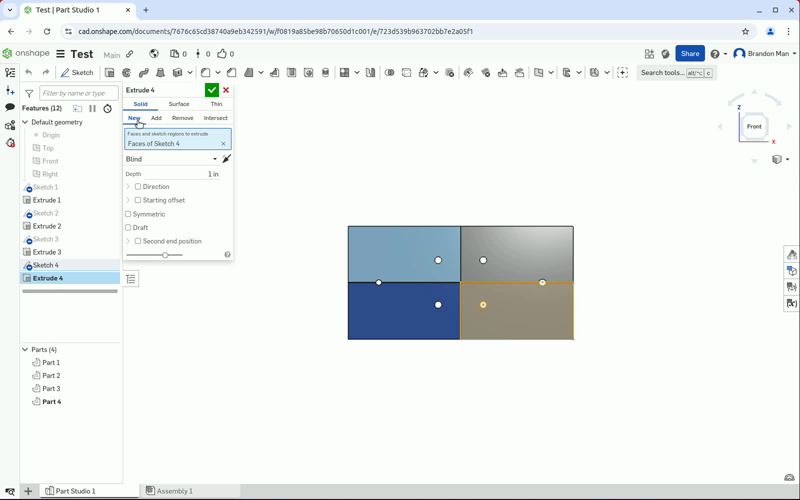
key(tab, 4)
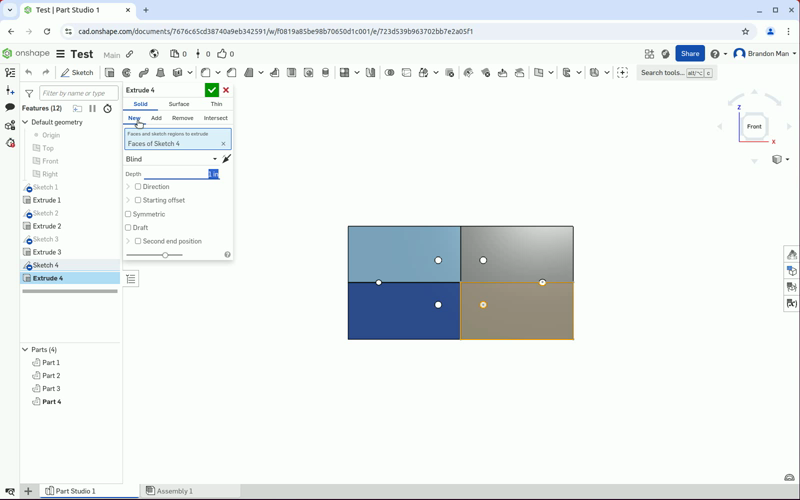
text(2.889)
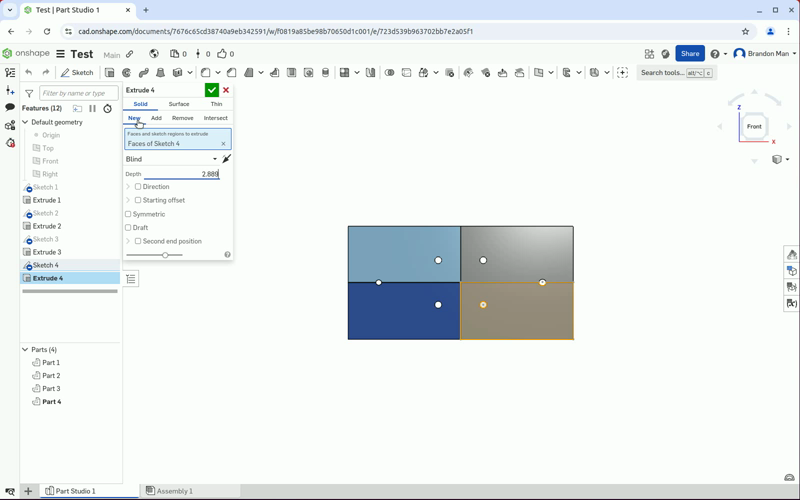
key(enter)
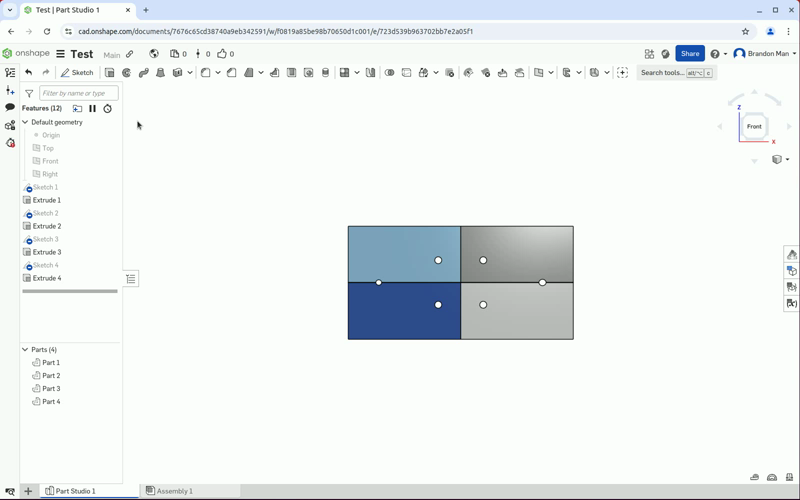
key(shift+h)
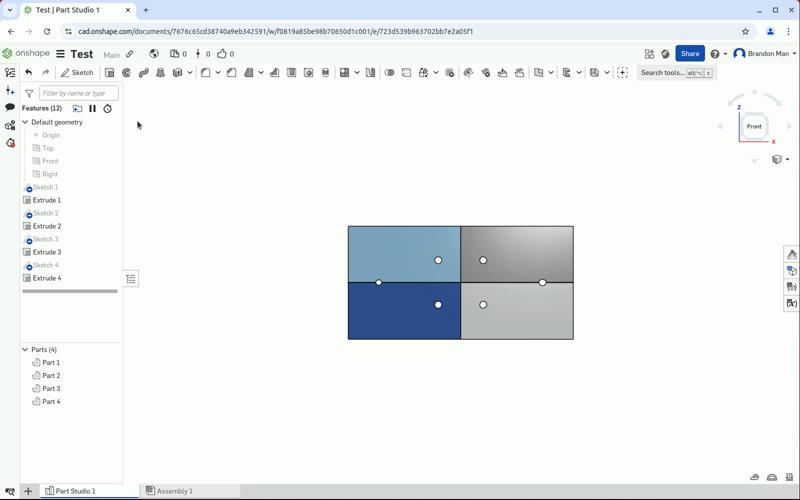
key(shift+h)
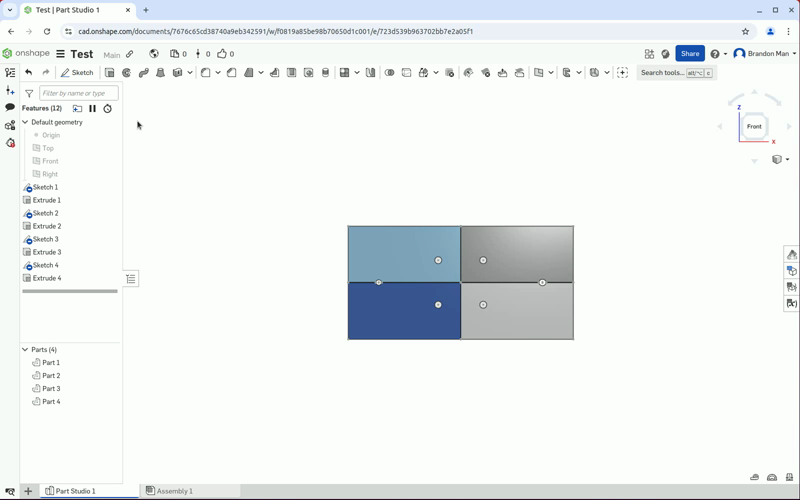
key(shift+7)
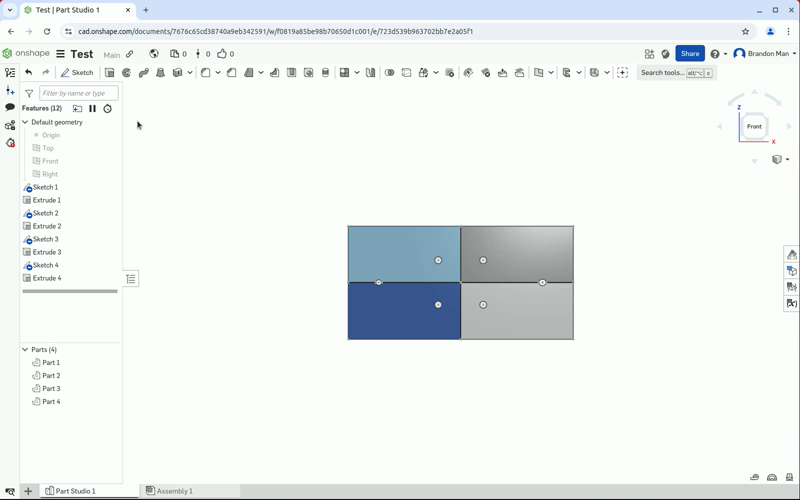
key(left, 2)
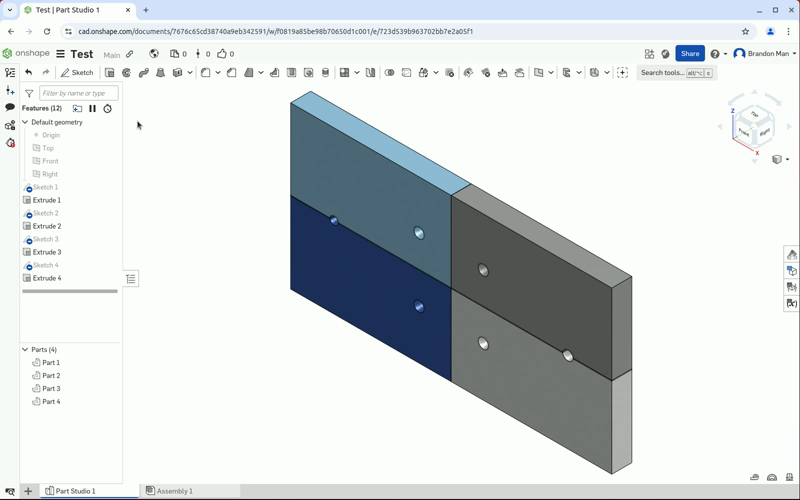
key(down, 2)
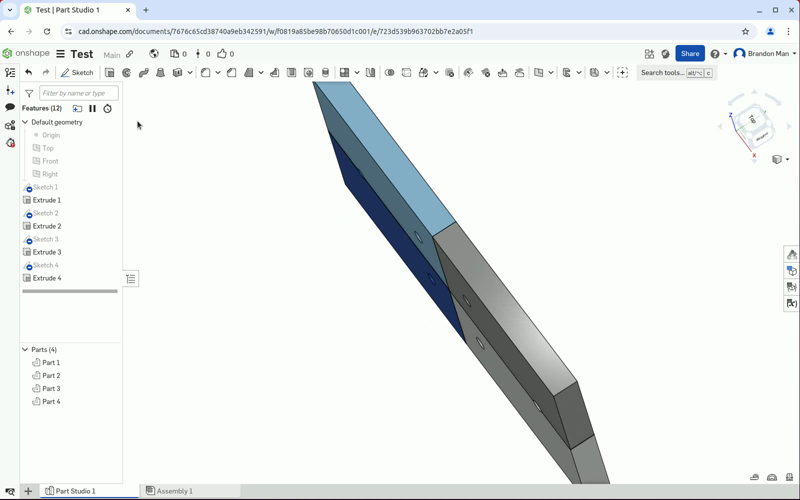
key(up, 2)
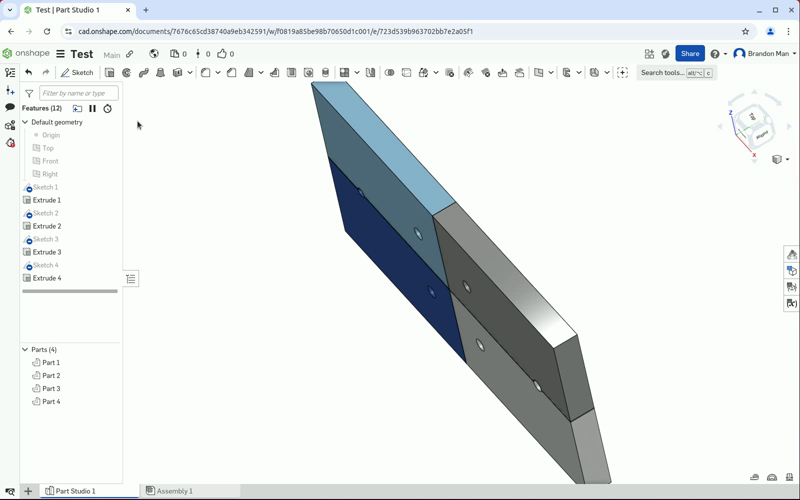
key(right, 2)
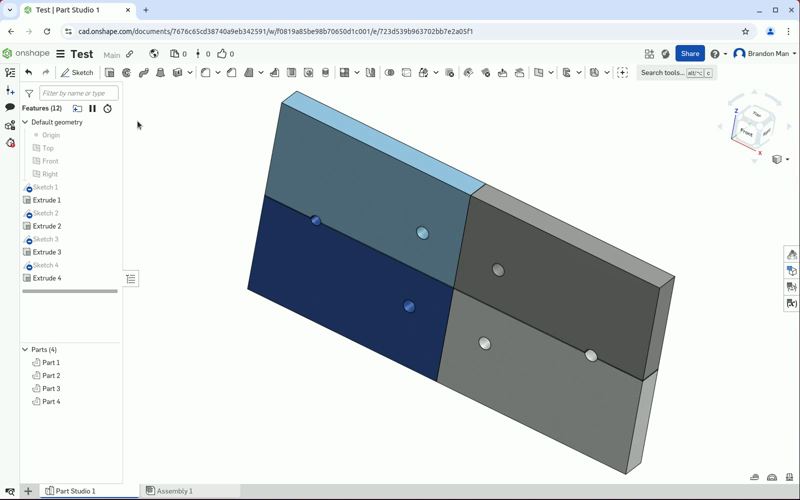
mouse_move(73, 189)
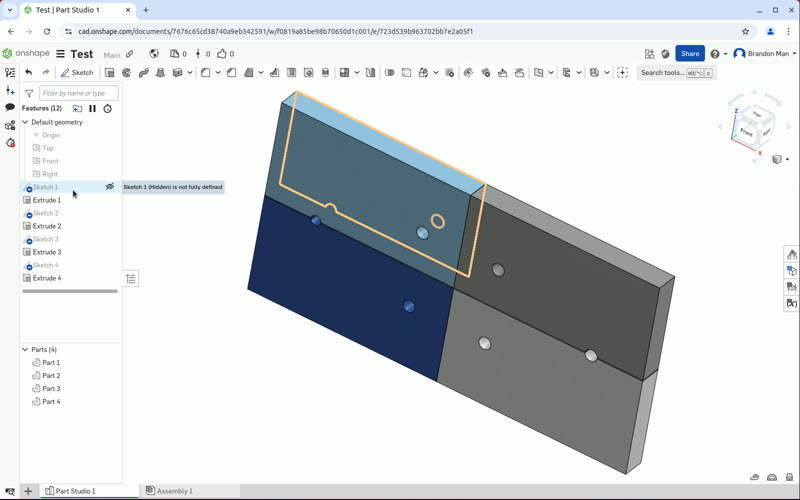
click(73, 189)